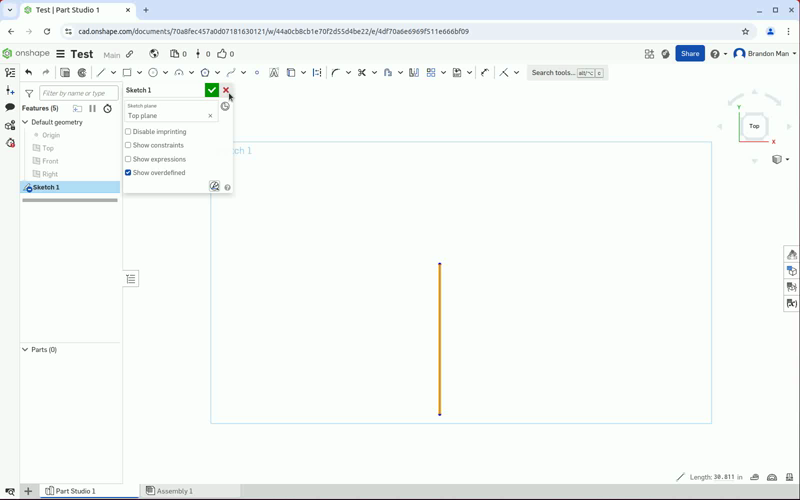
key(shift+h)
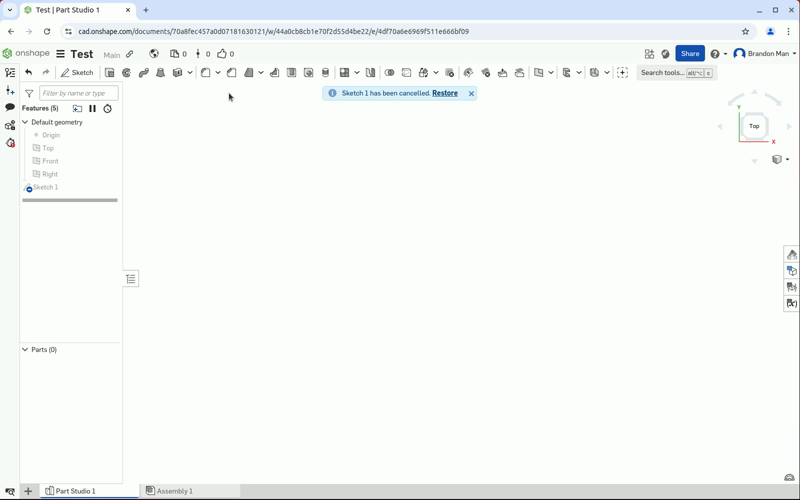
mouse_move(73, 352)
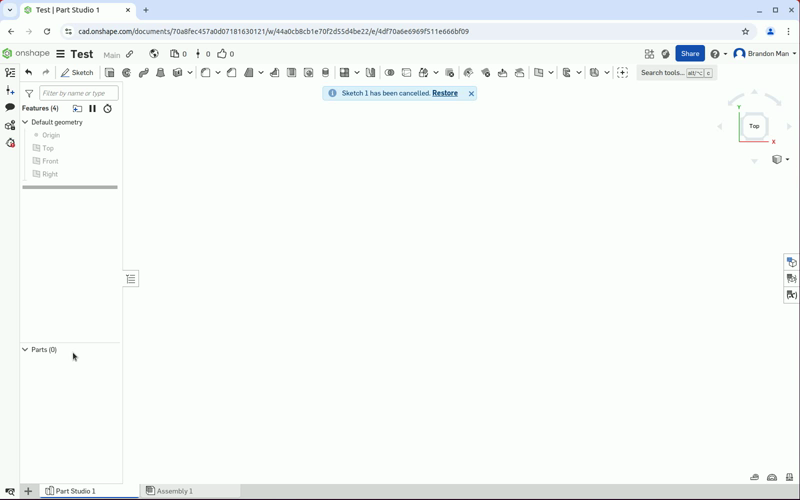
key(y)
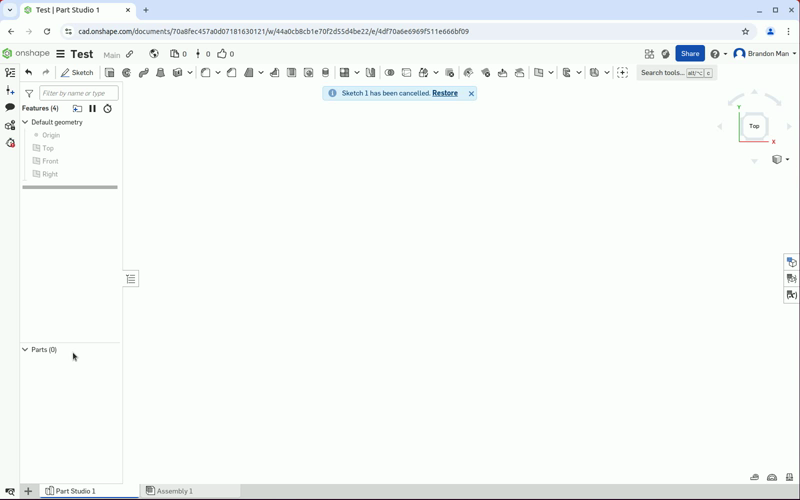
key(shift+p)
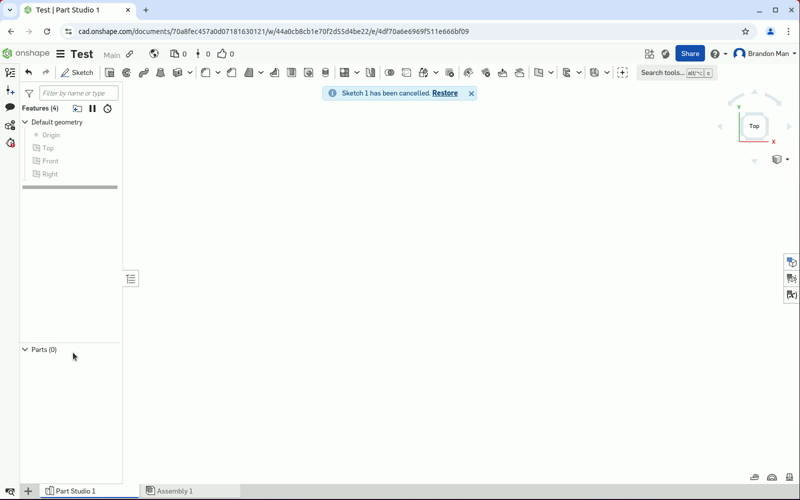
key(space)
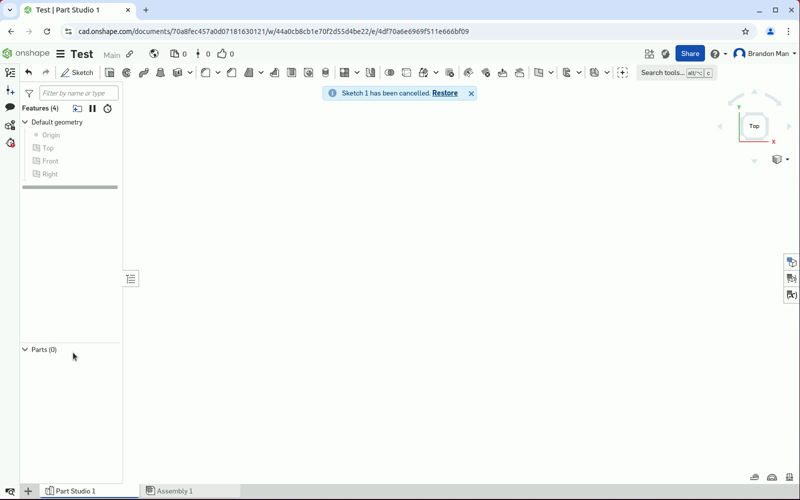
key_down(shift)
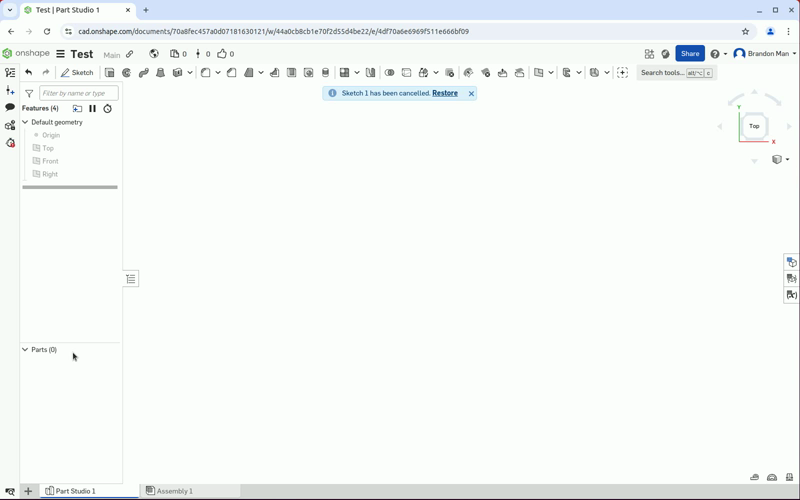
key(up)
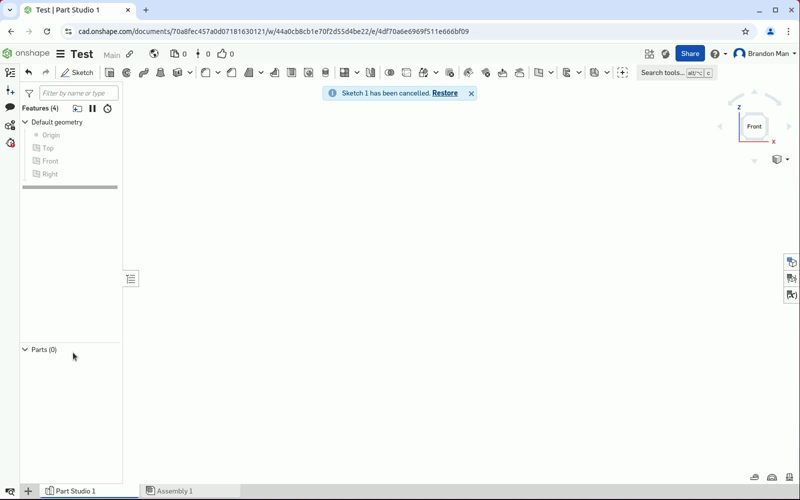
key_up(shift)
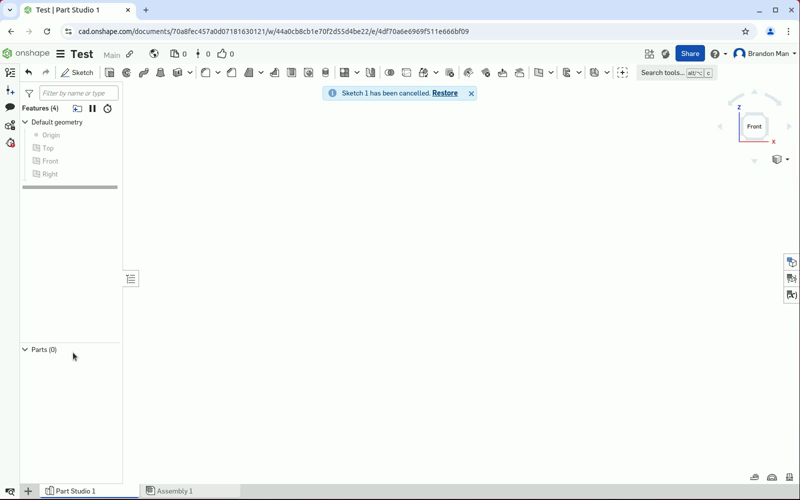
mouse_move(73, 352)
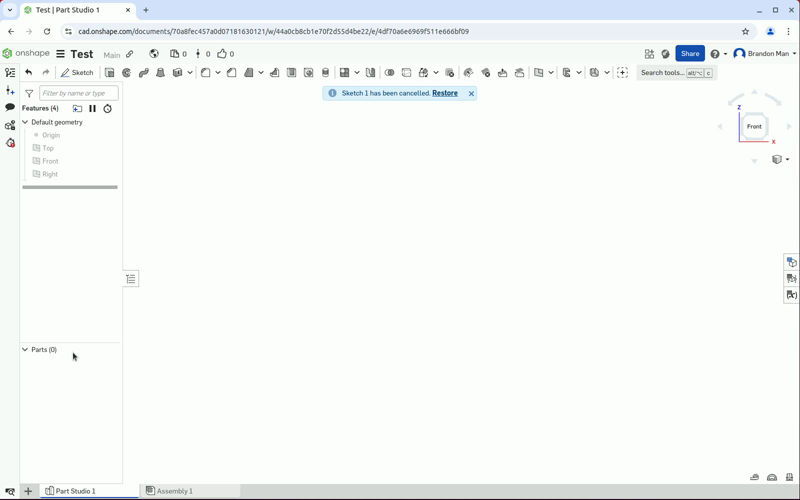
key(shift+y)
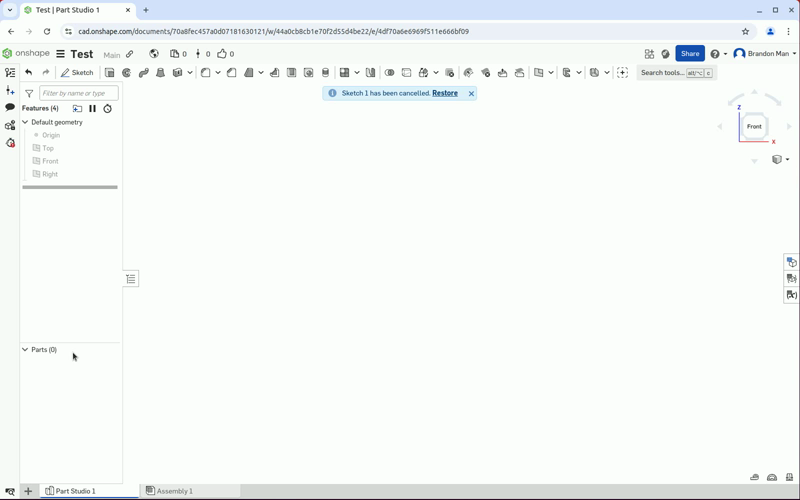
key(shift+s)
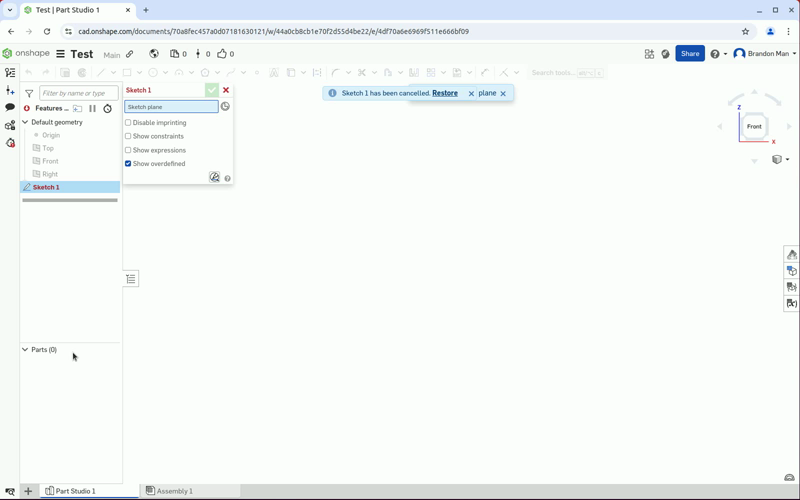
mouse_move(73, 163)
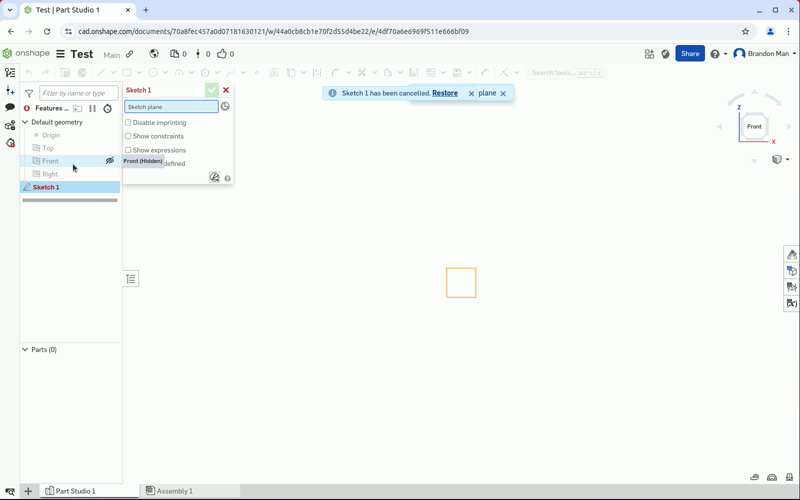
click(73, 163)
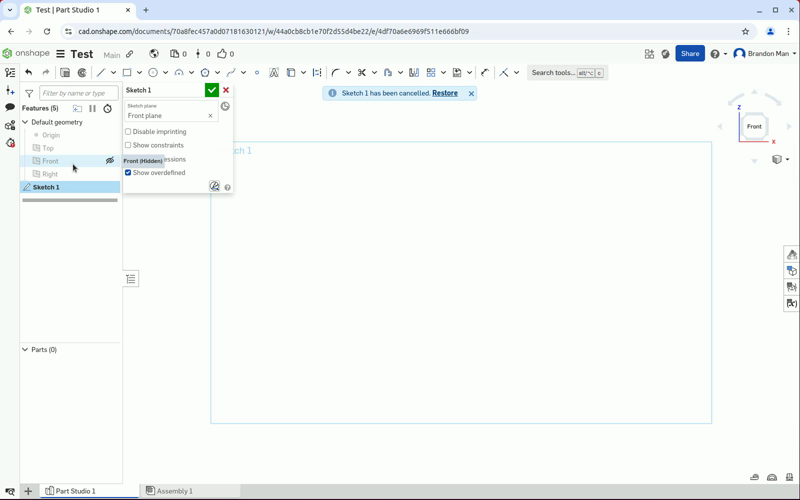
mouse_move(73, 352)
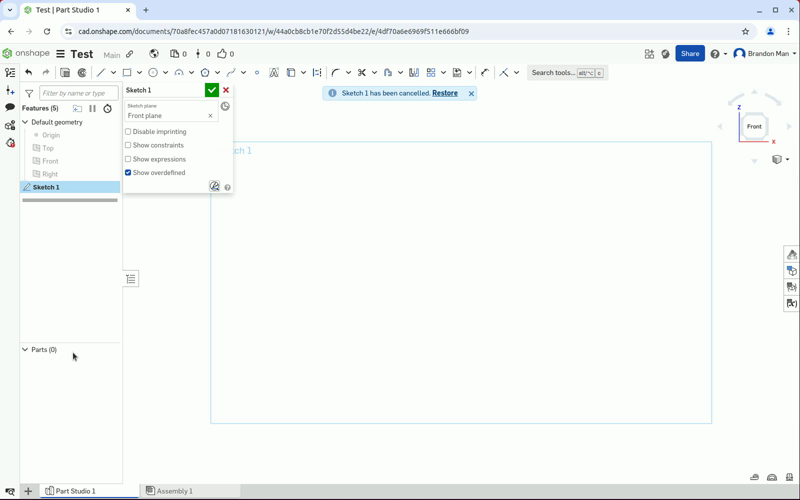
key(y)
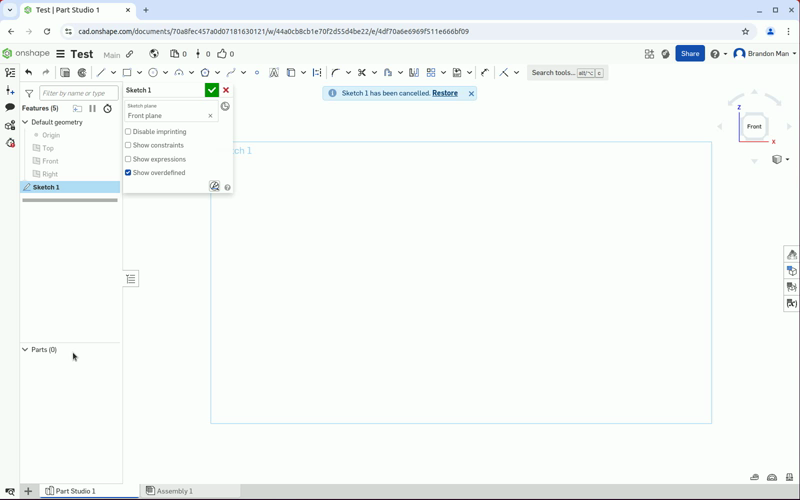
key(l)
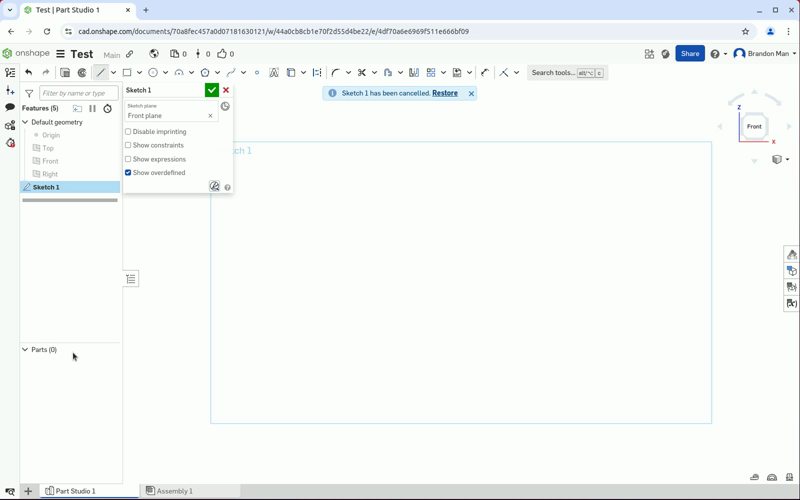
key_down(shift)
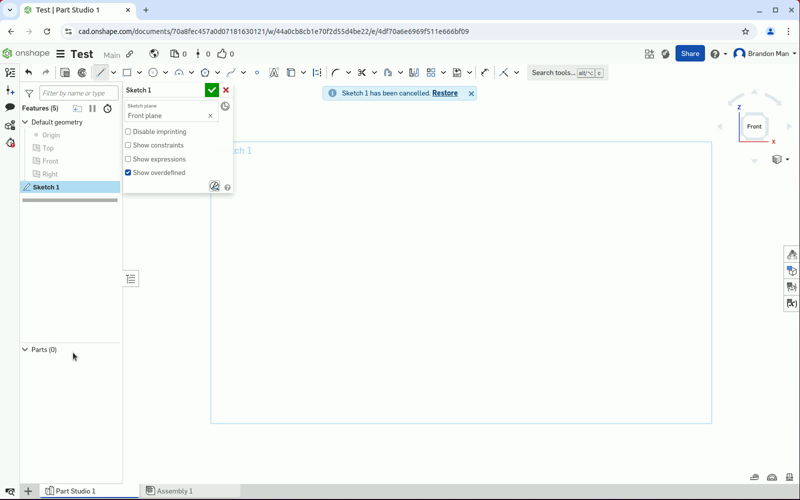
mouse_move(460, 294)
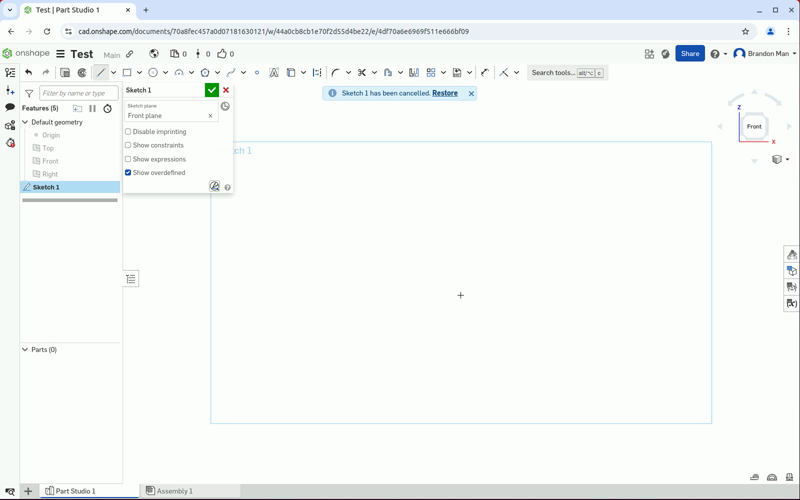
click(460, 294)
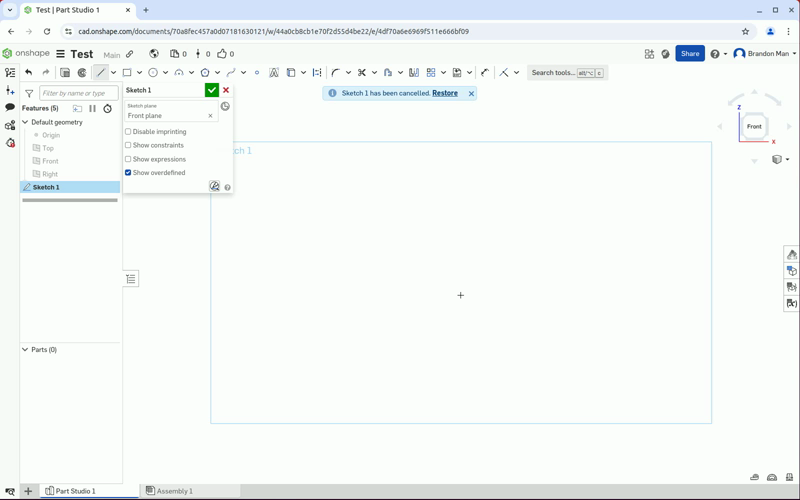
key_up(shift)
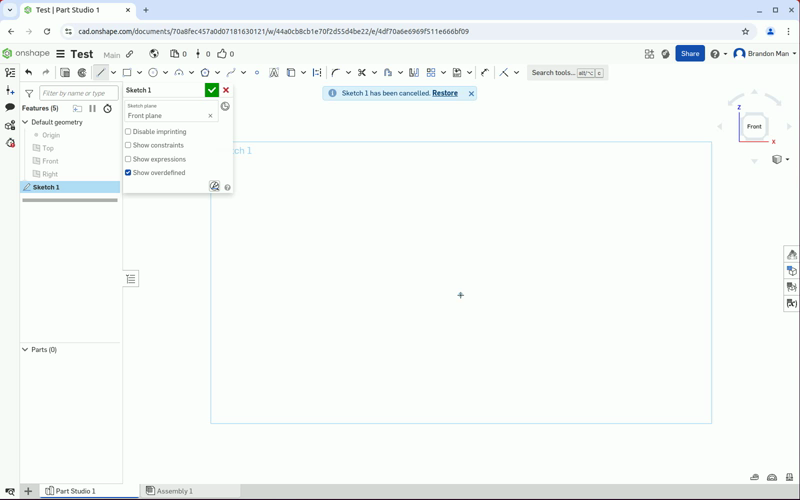
key_down(shift)
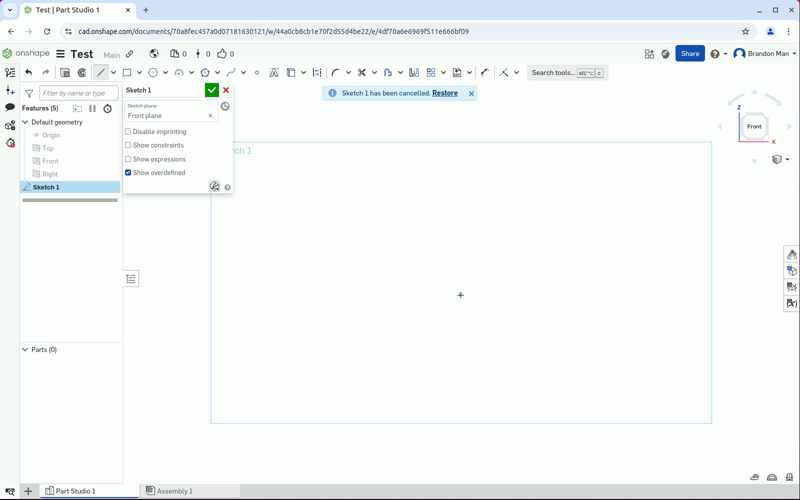
mouse_move(490, 294)
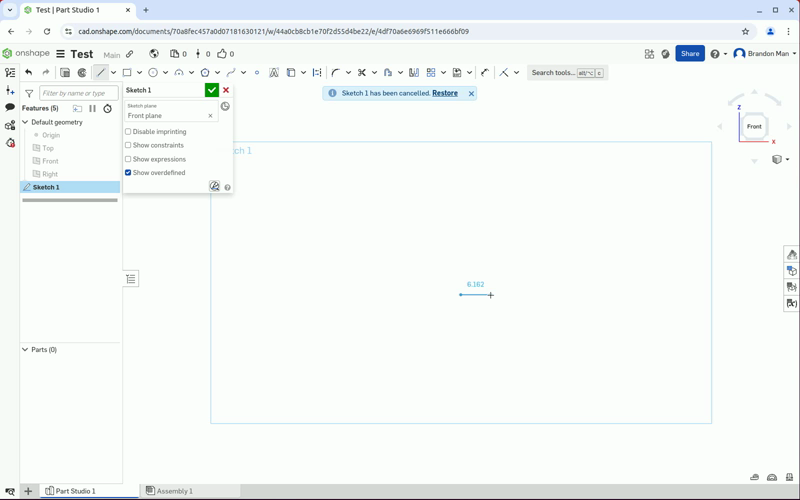
mouse_move(480, 294)
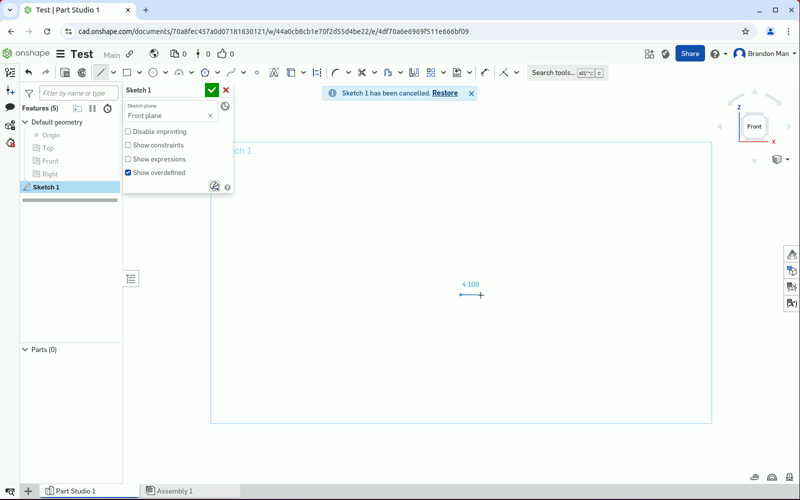
click(480, 294)
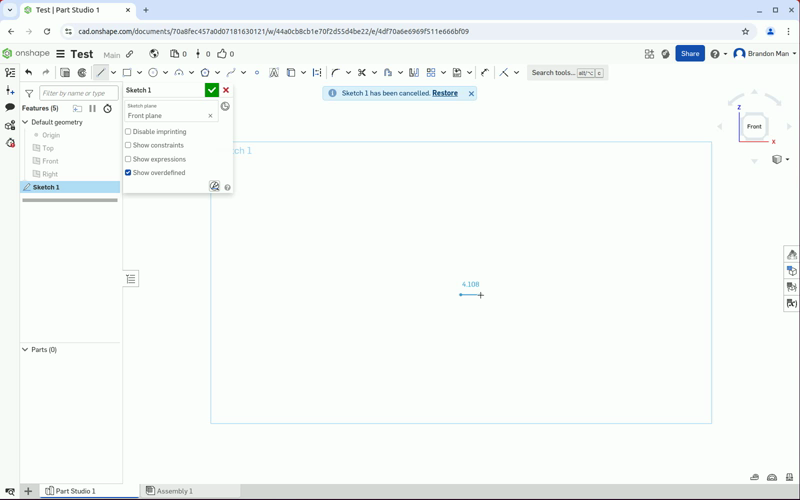
key_up(shift)
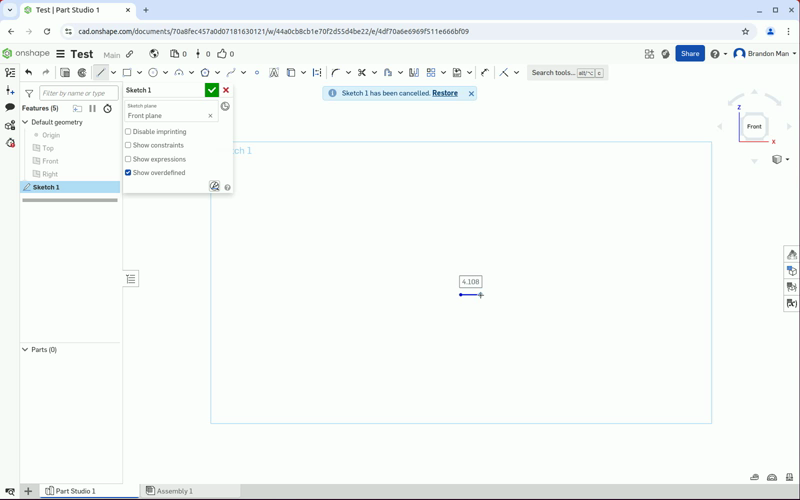
key(esc)
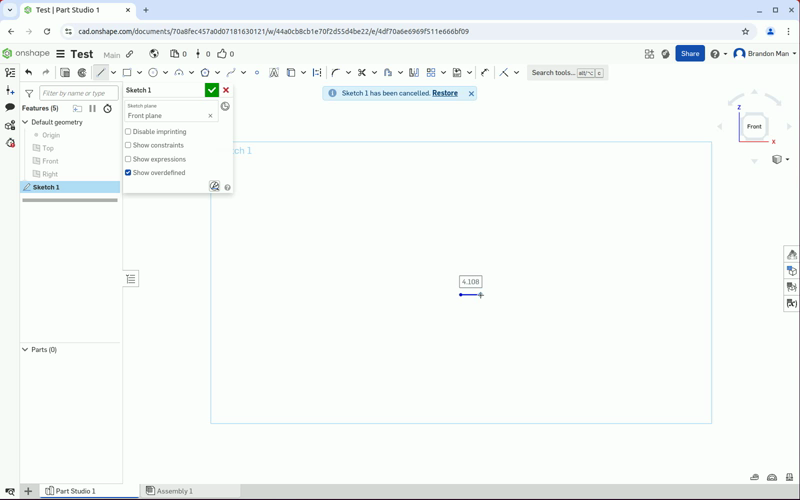
key(a)
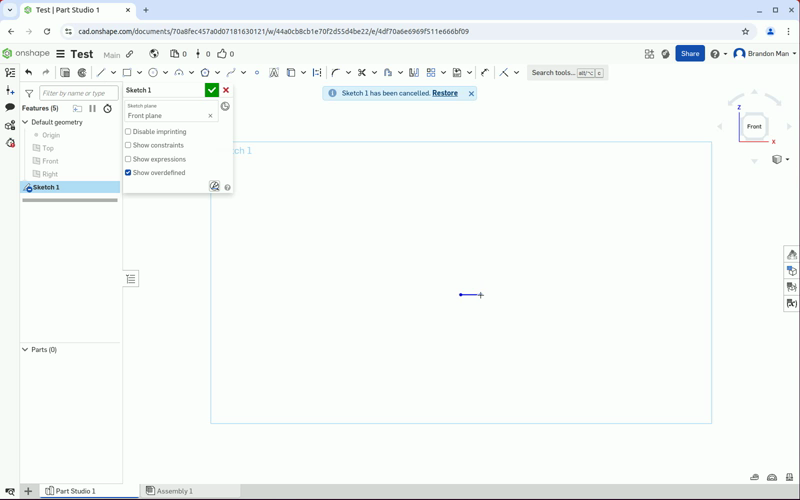
mouse_move(480, 294)
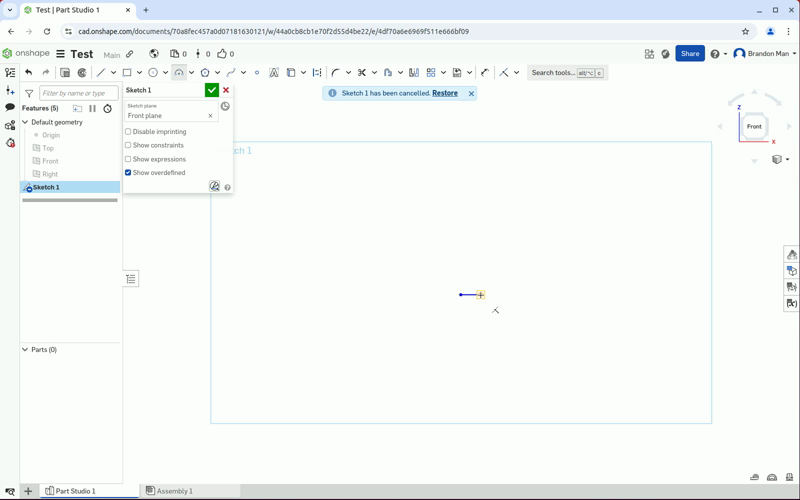
click(480, 294)
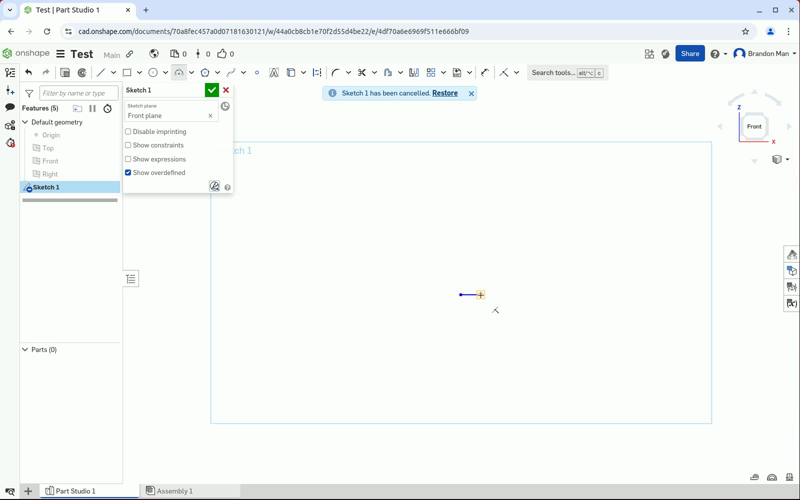
key_down(shift)
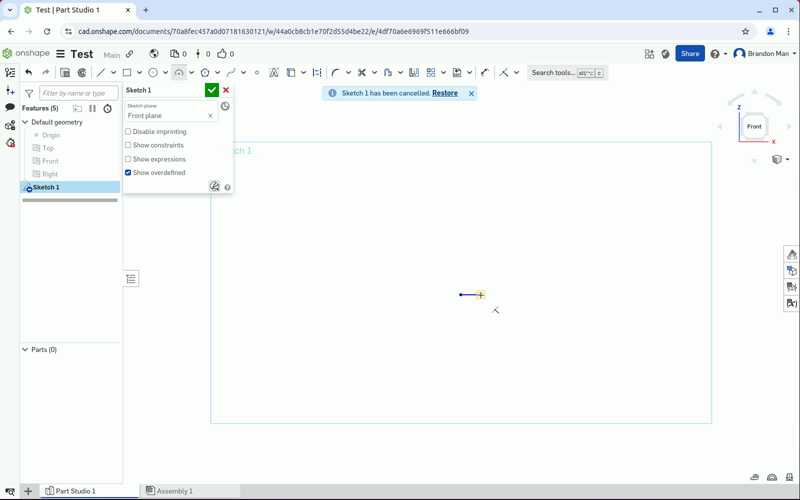
mouse_move(485, 298)
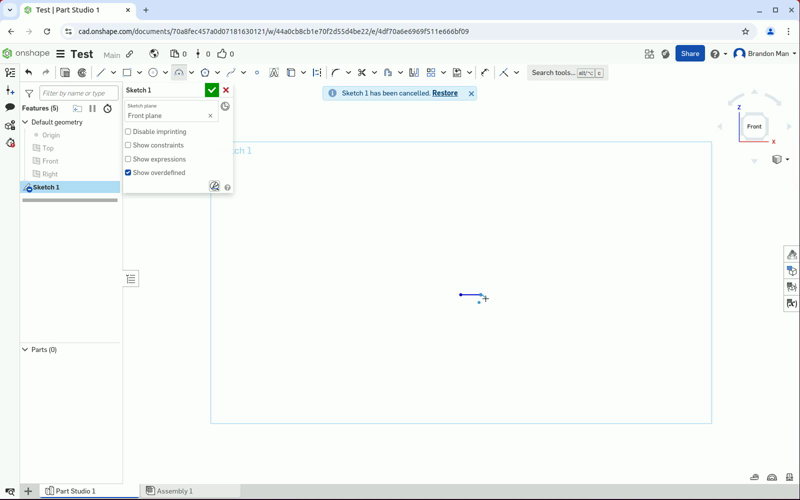
scroll(6)
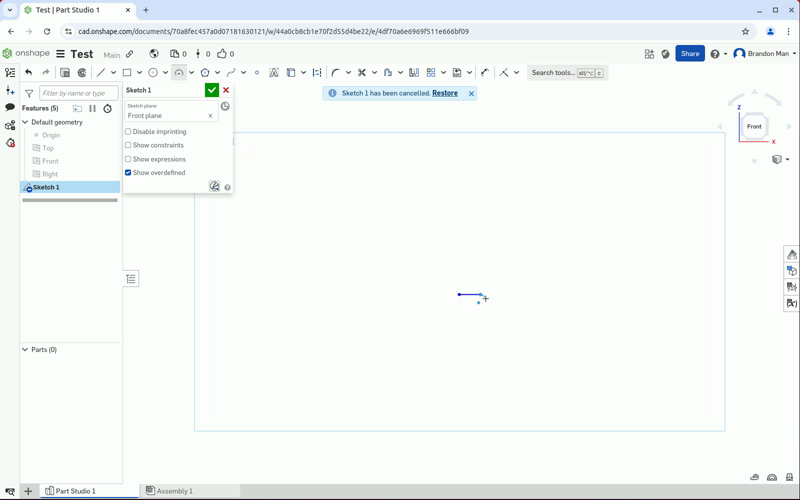
scroll(6)
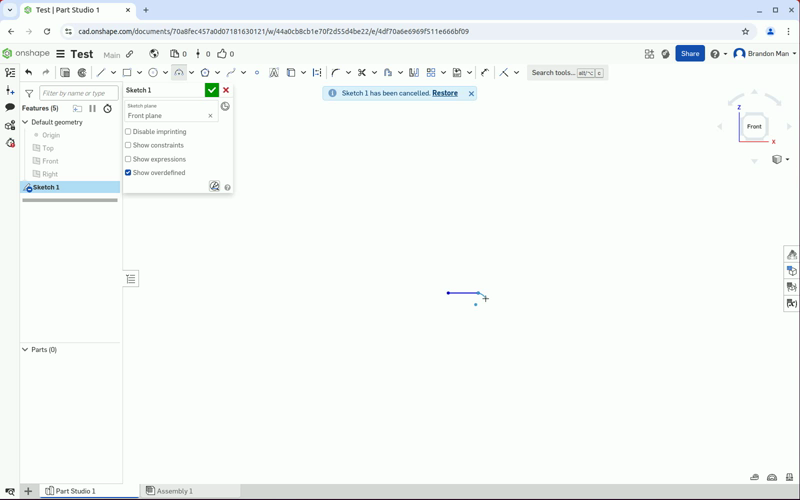
scroll(6)
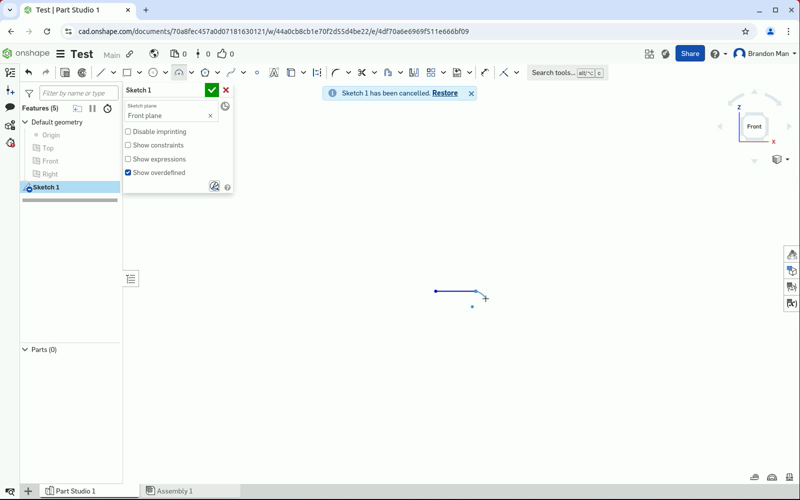
scroll(6)
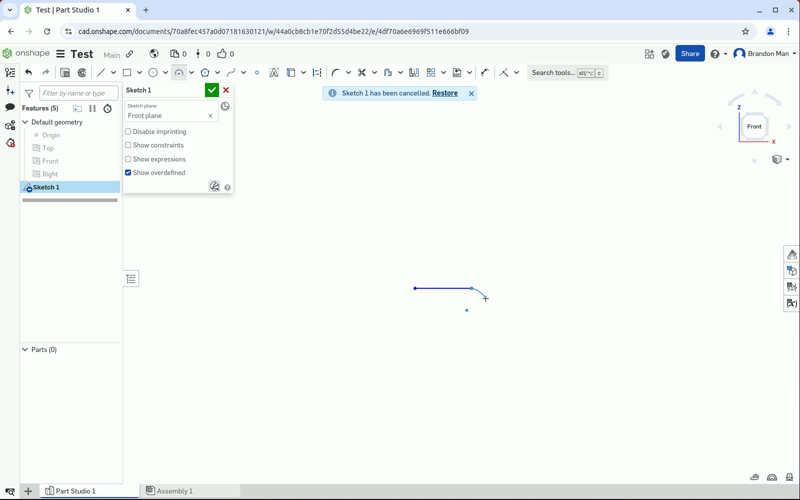
scroll(6)
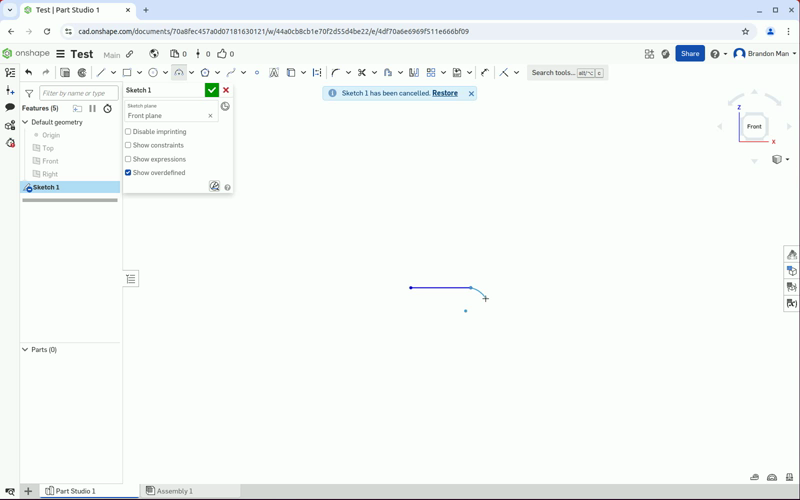
scroll(6)
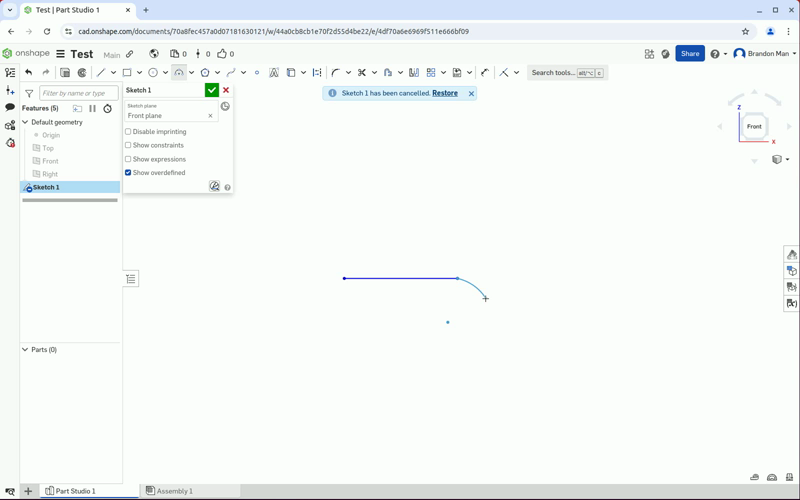
scroll(6)
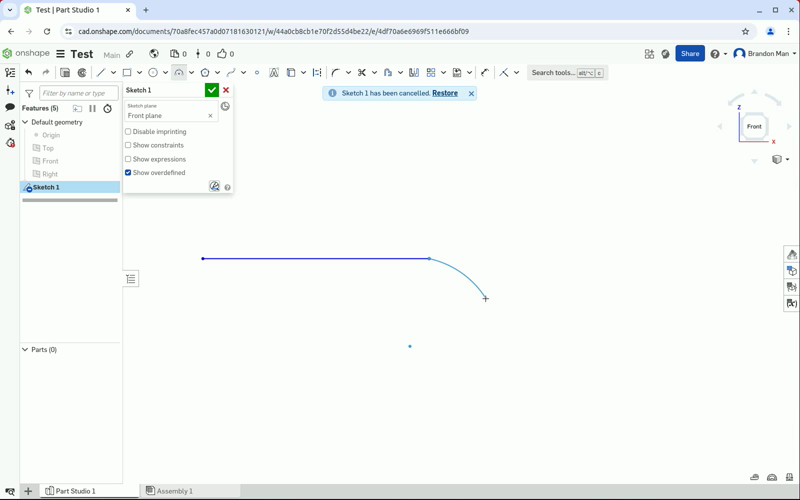
click(485, 298)
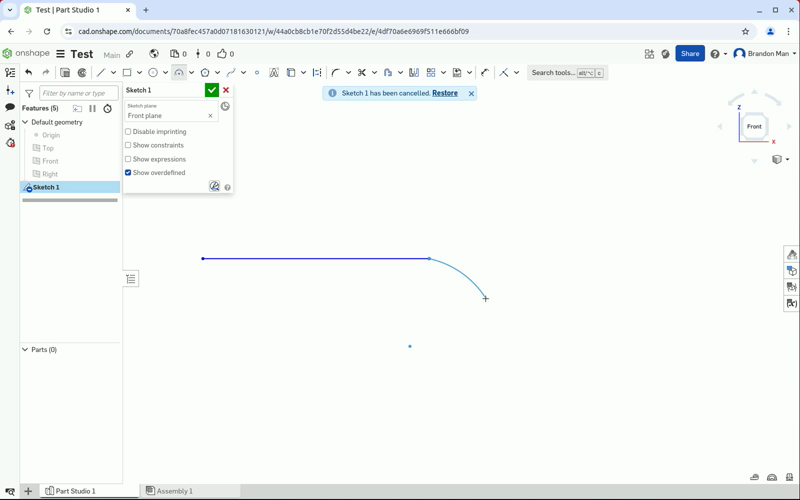
scroll(-6)
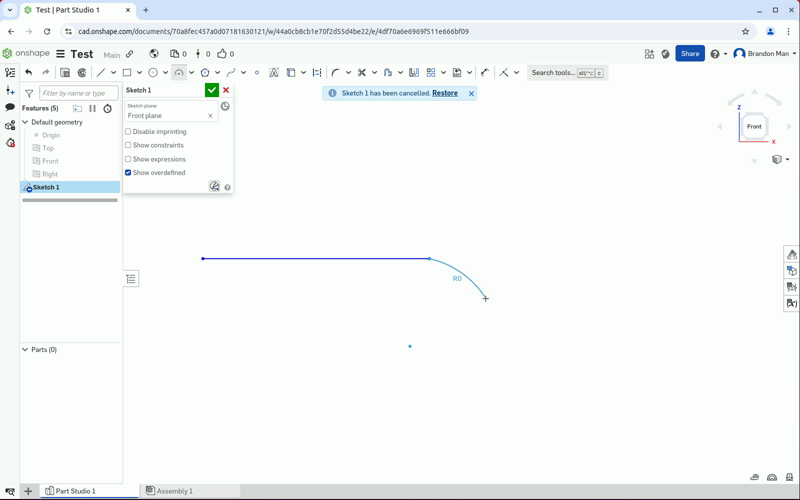
scroll(-6)
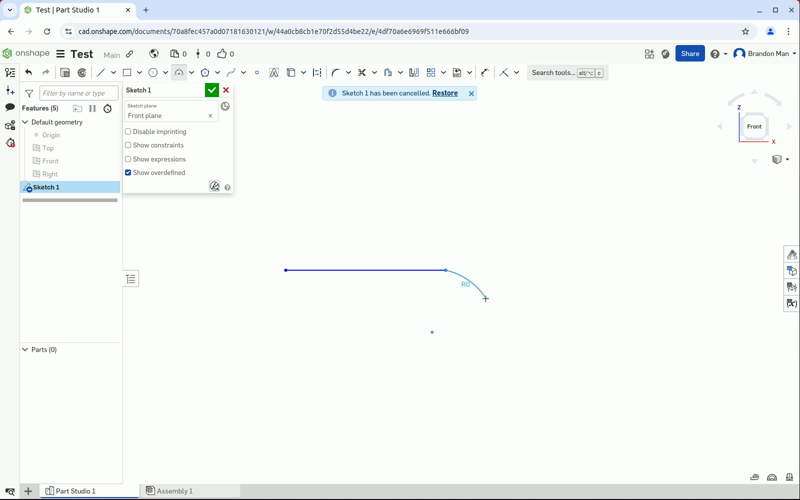
scroll(-6)
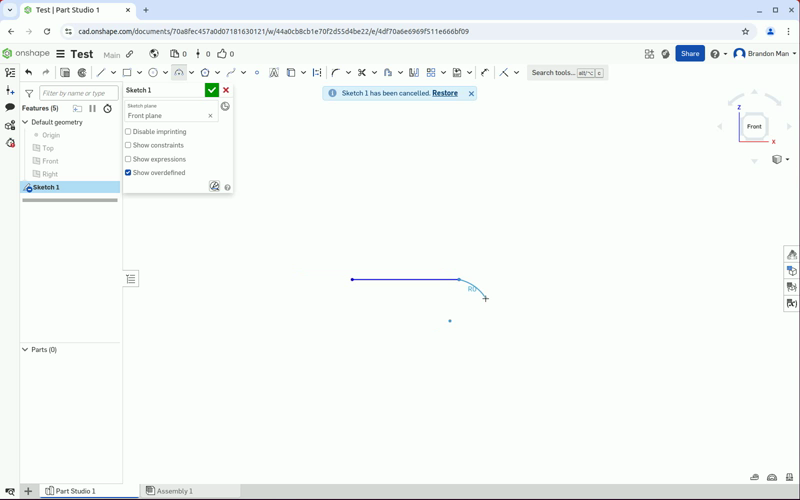
scroll(-6)
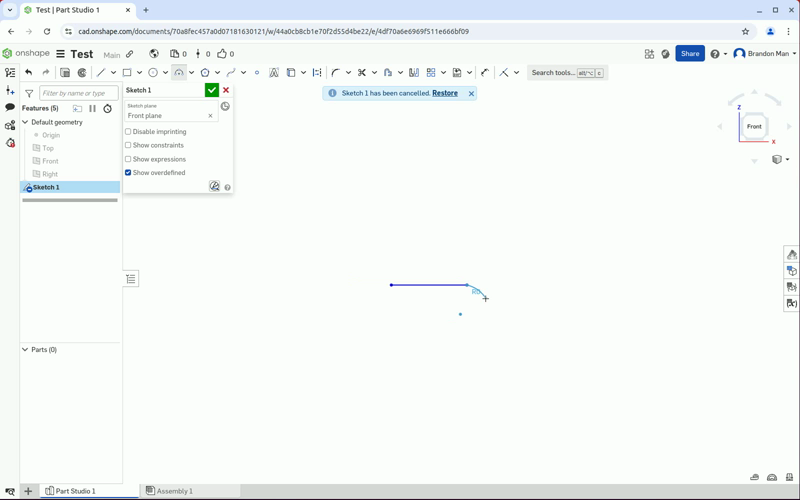
scroll(-6)
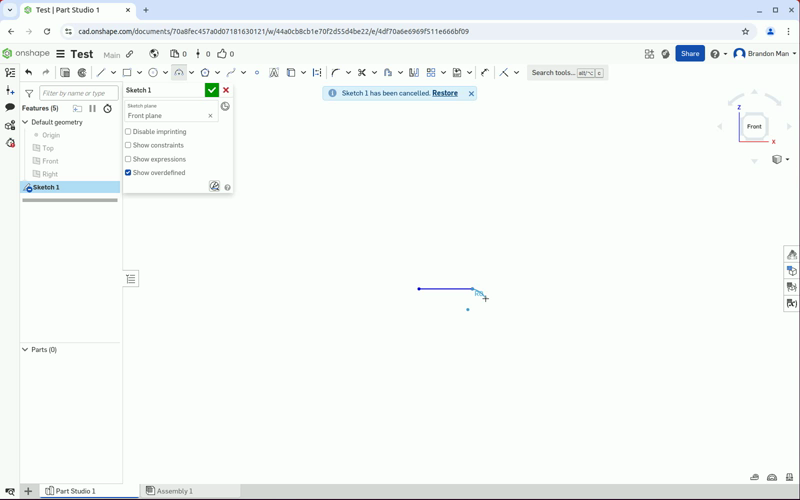
scroll(-6)
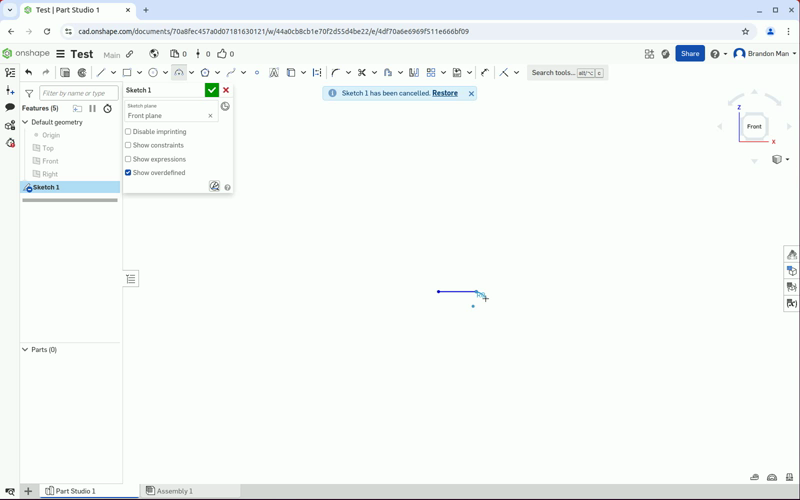
scroll(-6)
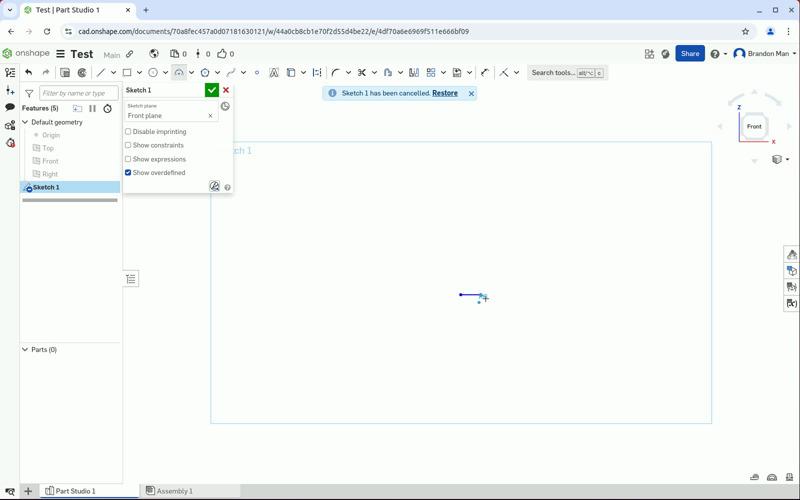
mouse_move(483, 295)
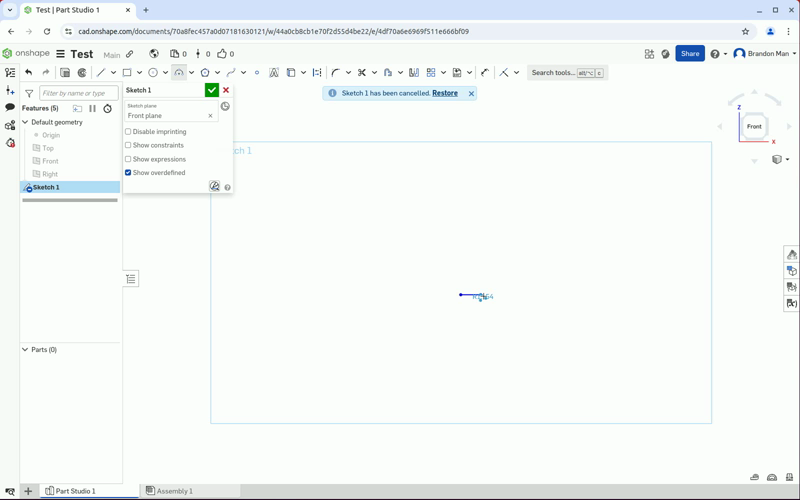
scroll(6)
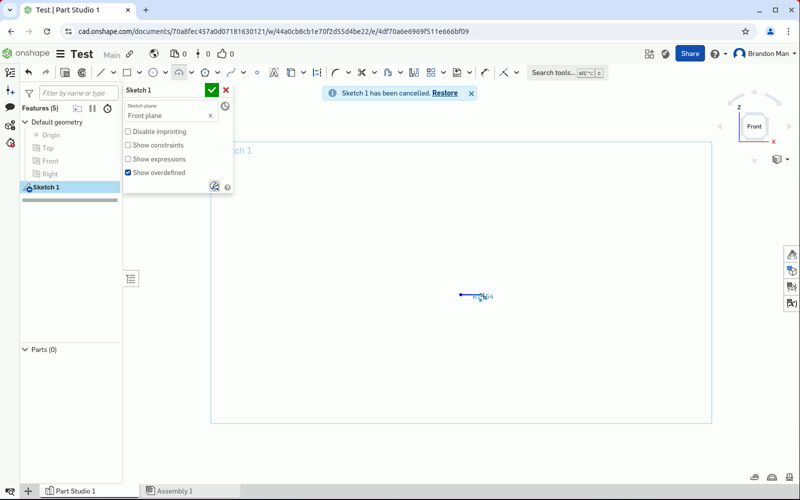
scroll(6)
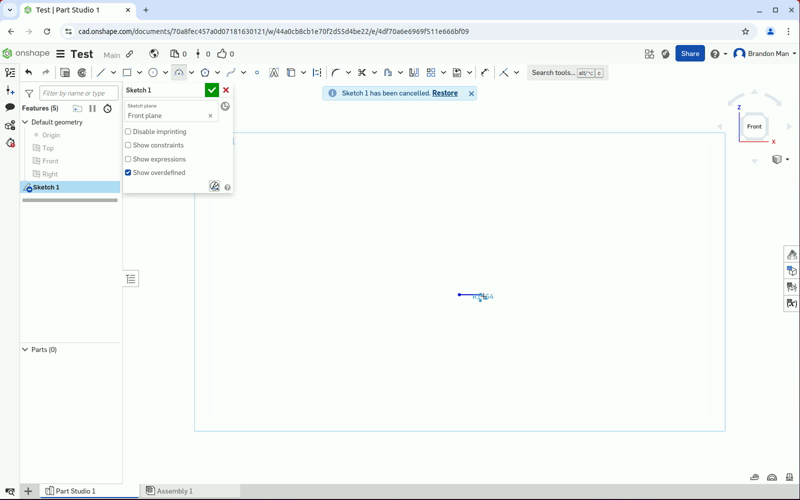
scroll(6)
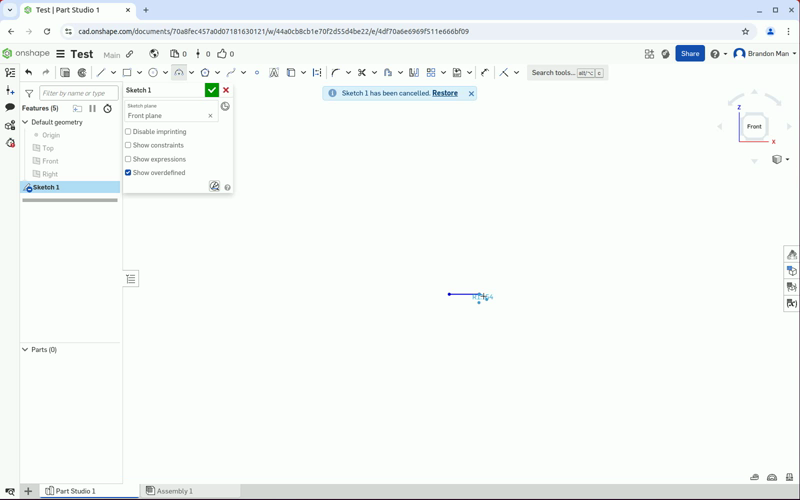
scroll(6)
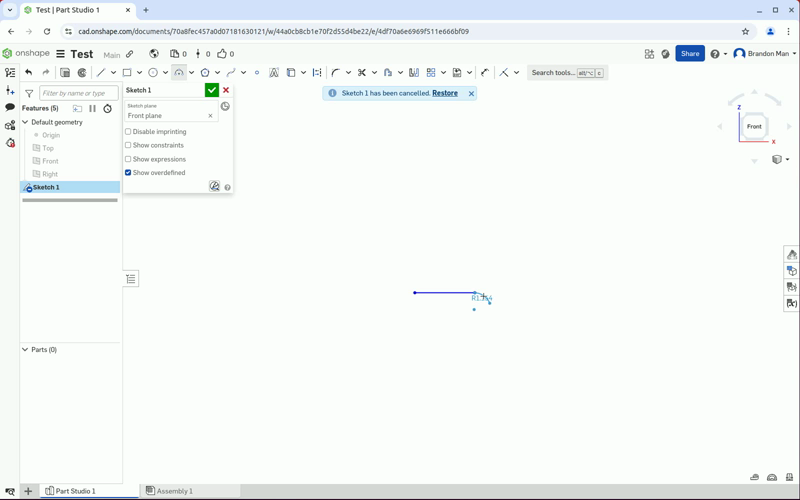
scroll(6)
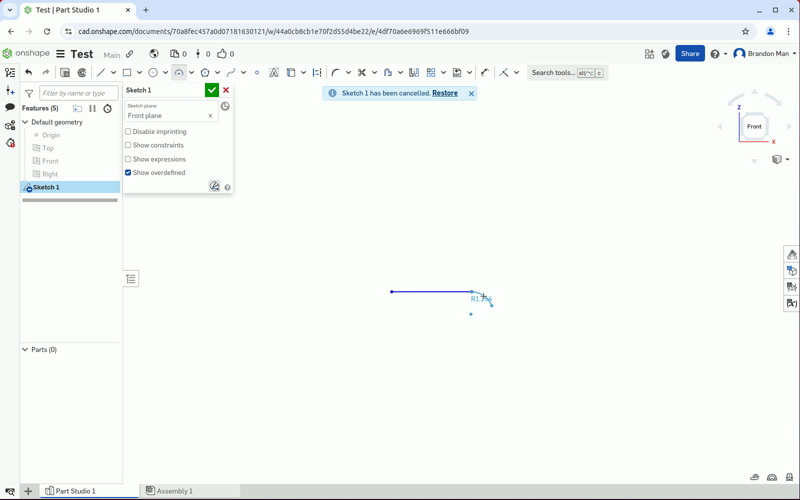
scroll(6)
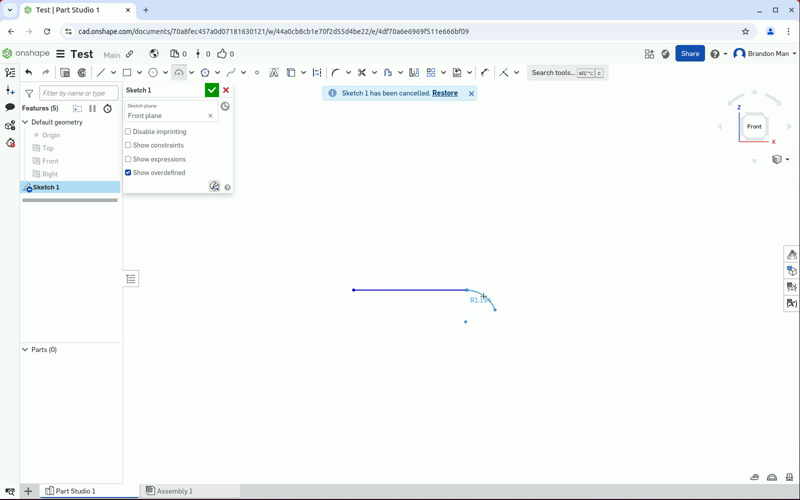
scroll(6)
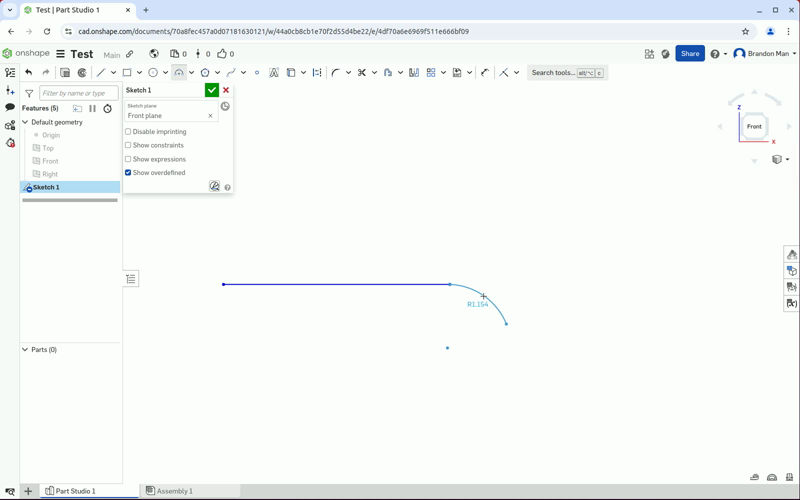
click(483, 295)
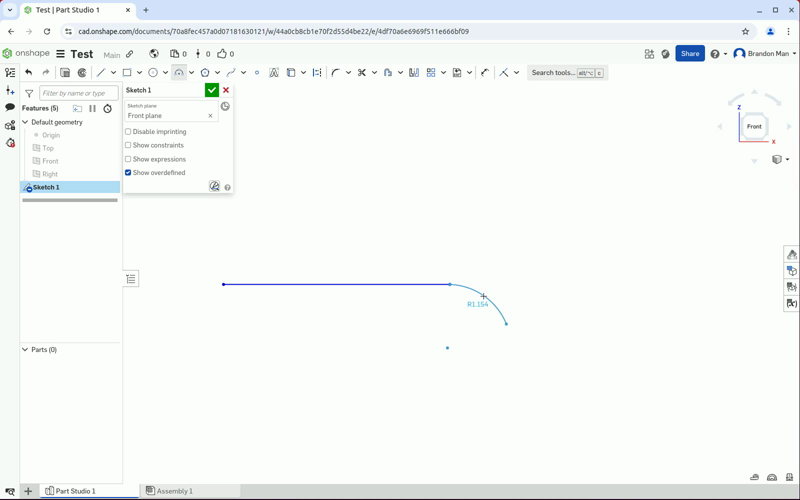
scroll(-6)
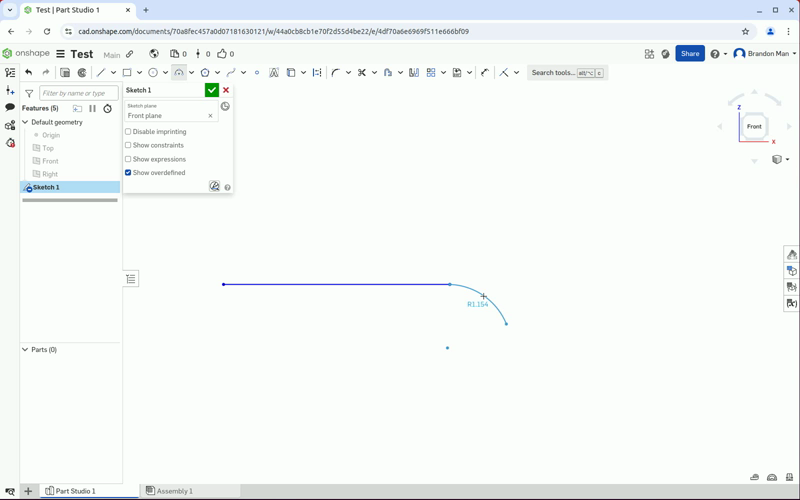
scroll(-6)
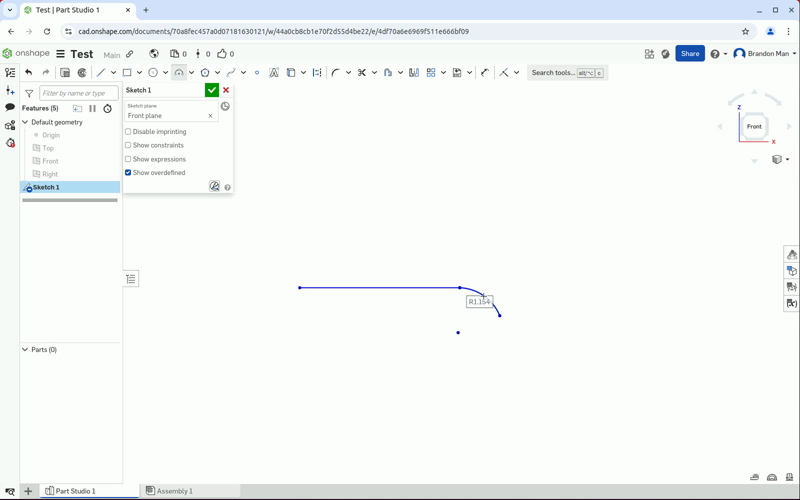
scroll(-6)
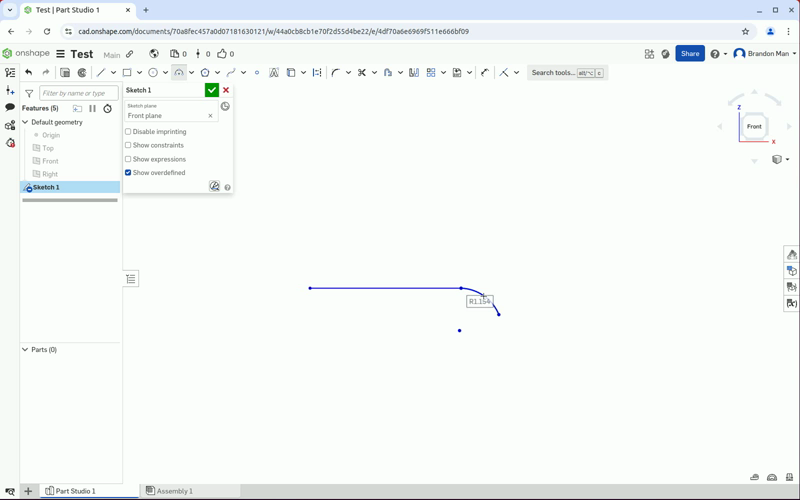
scroll(-6)
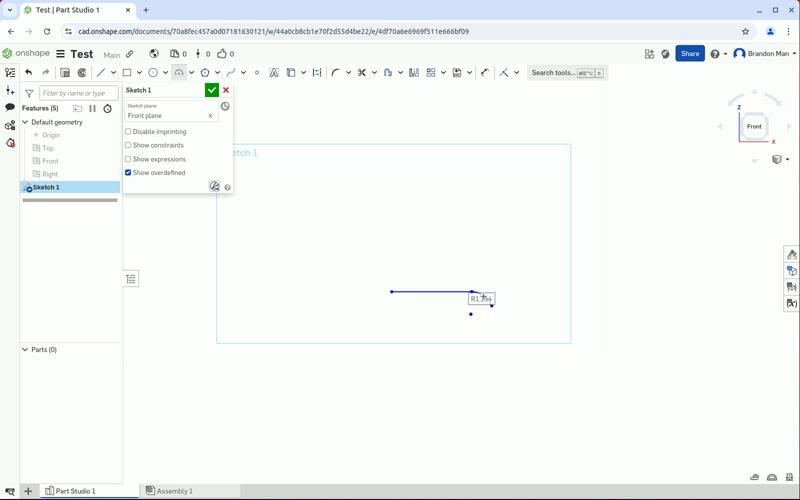
scroll(-6)
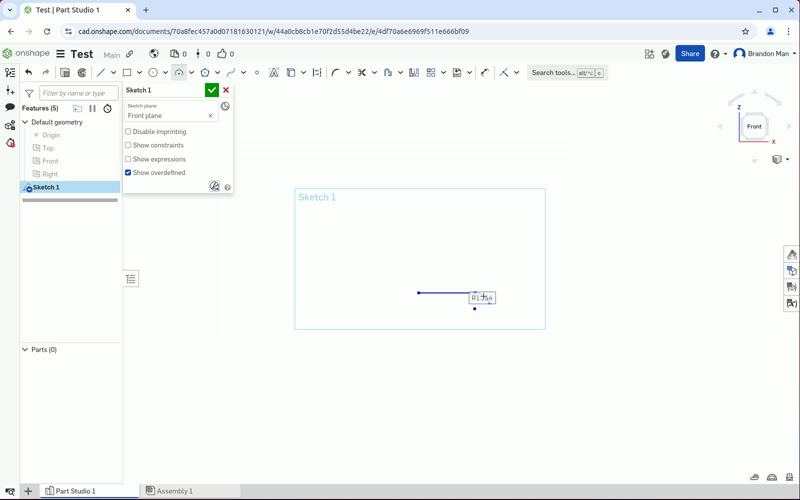
scroll(-6)
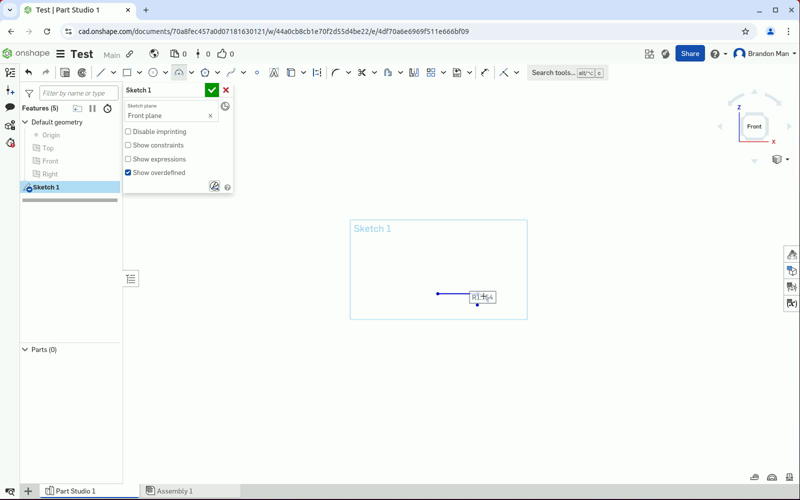
scroll(-6)
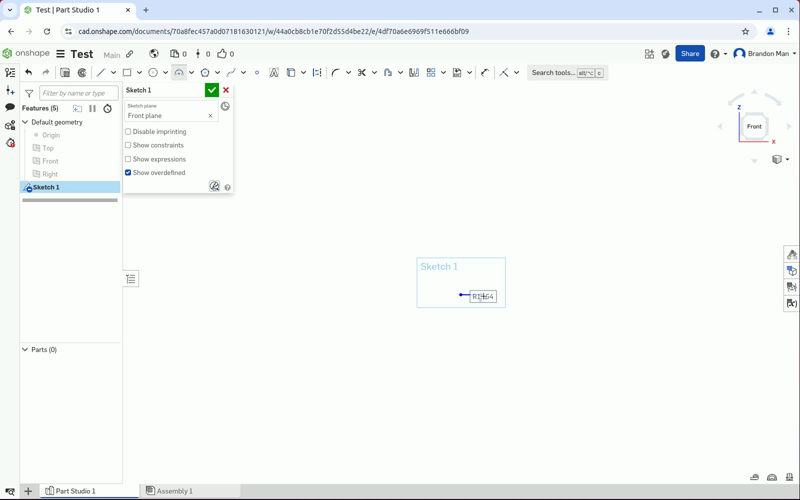
key_up(shift)
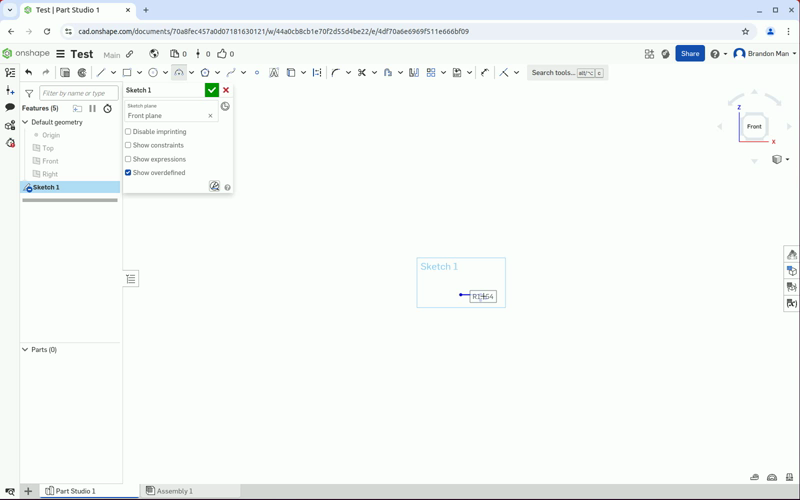
mouse_move(485, 298)
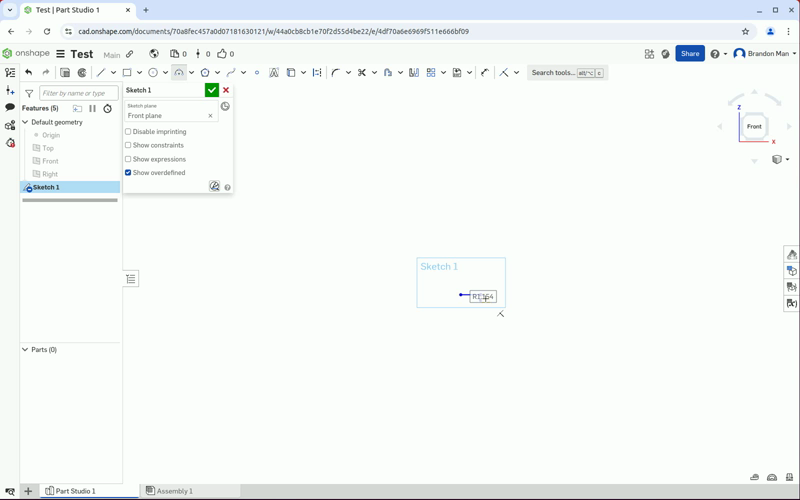
scroll(6)
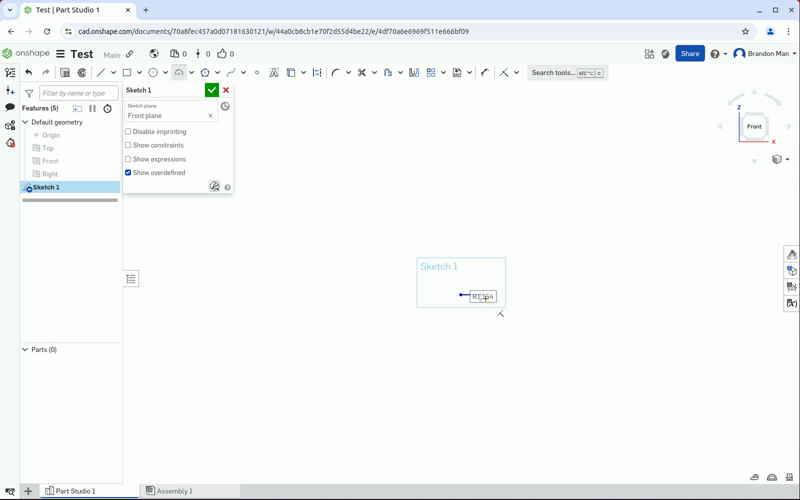
scroll(6)
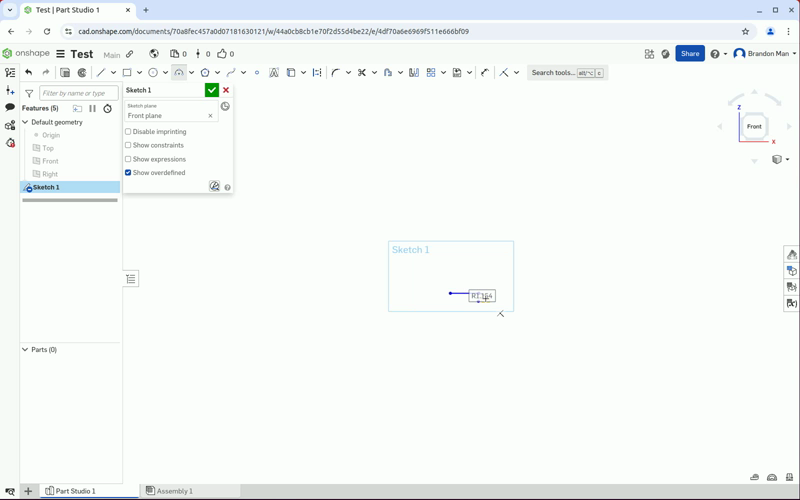
scroll(6)
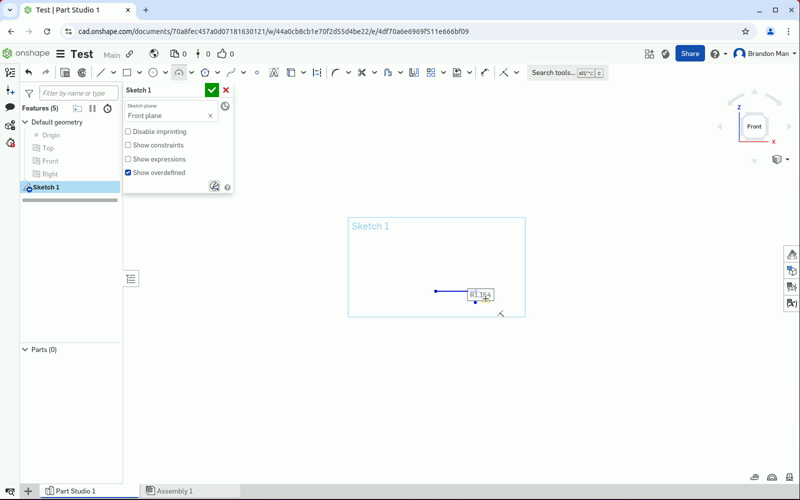
scroll(6)
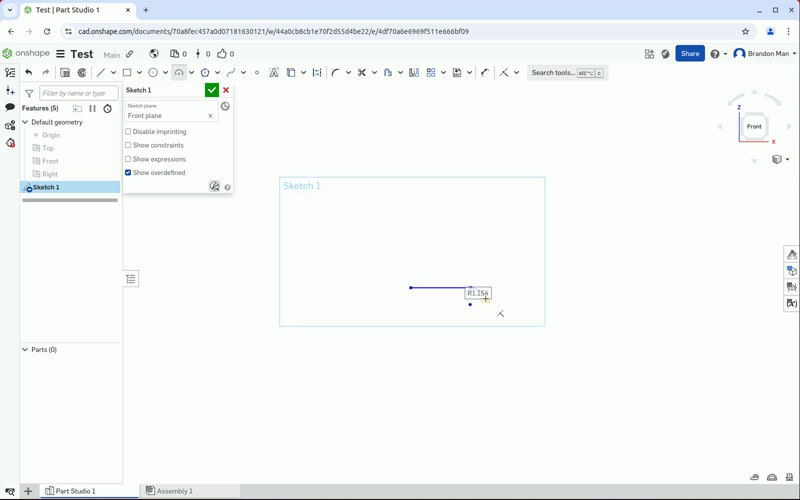
scroll(6)
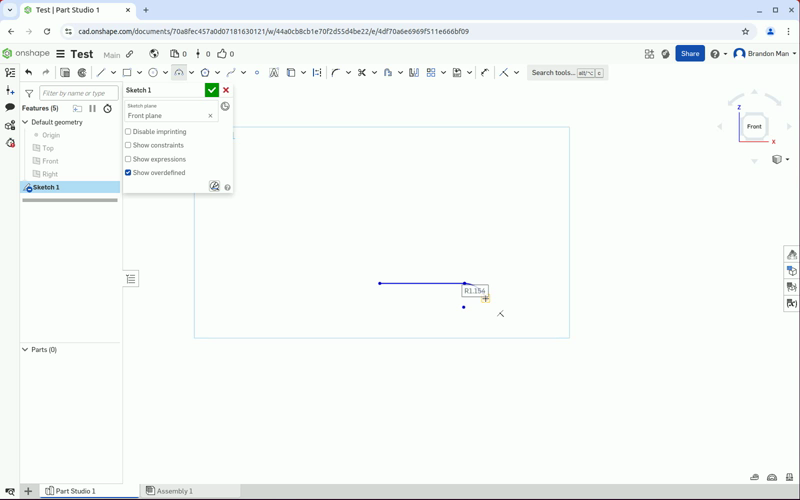
scroll(6)
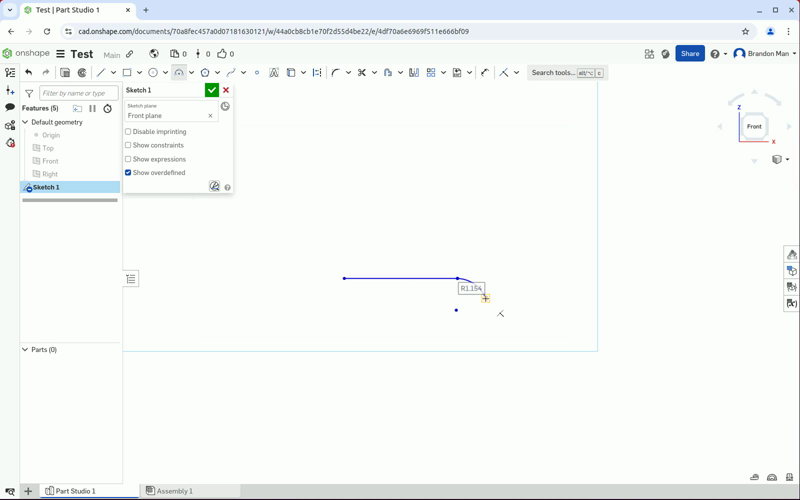
scroll(6)
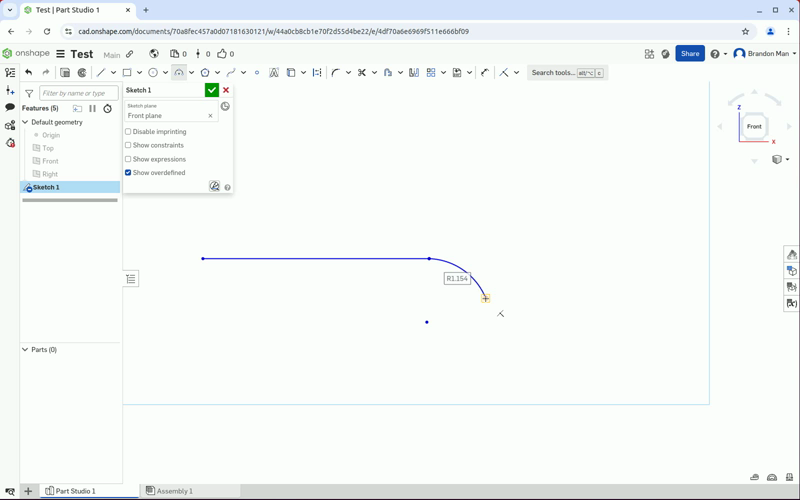
click(485, 298)
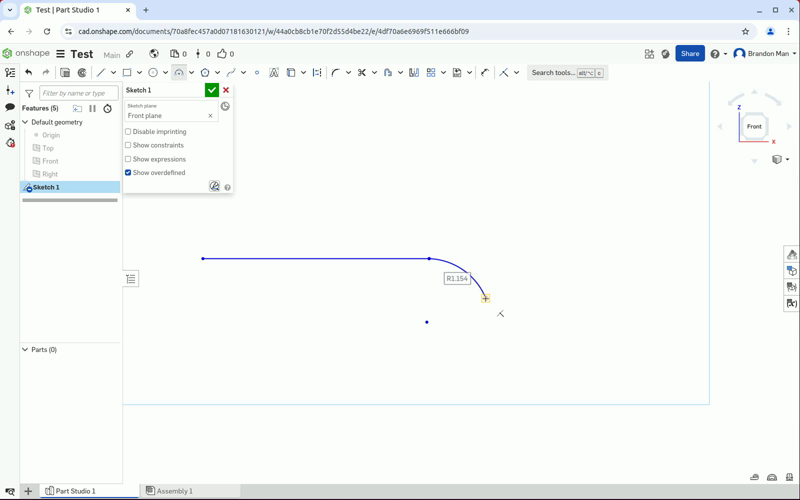
scroll(-6)
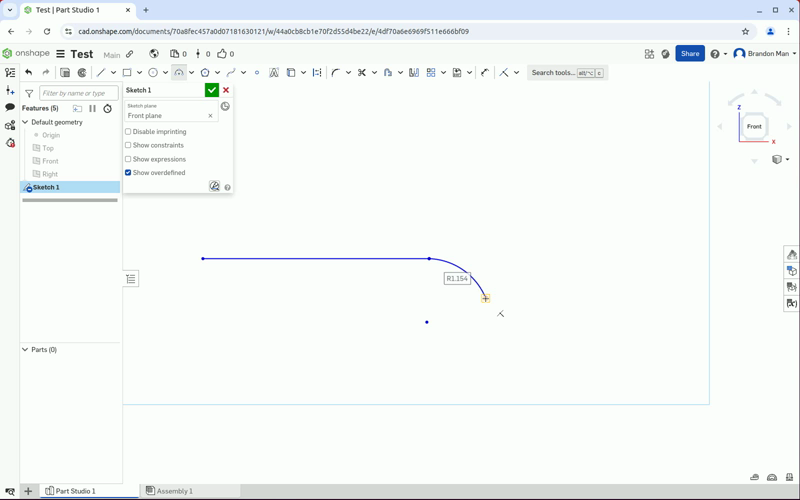
scroll(-6)
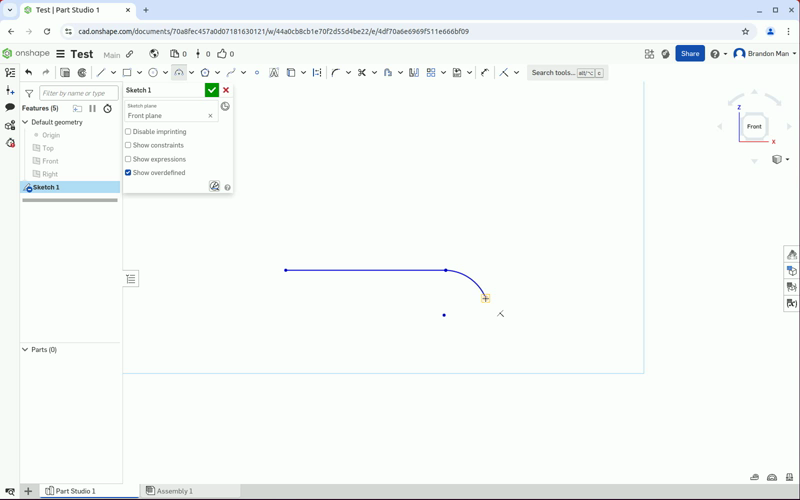
scroll(-6)
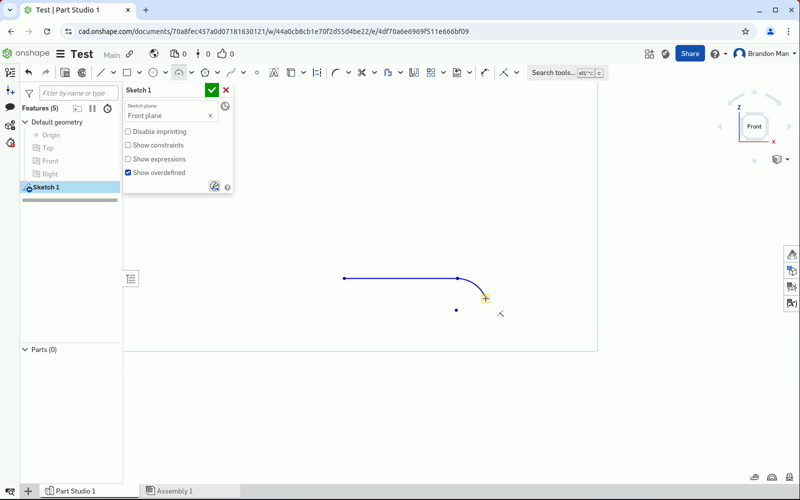
scroll(-6)
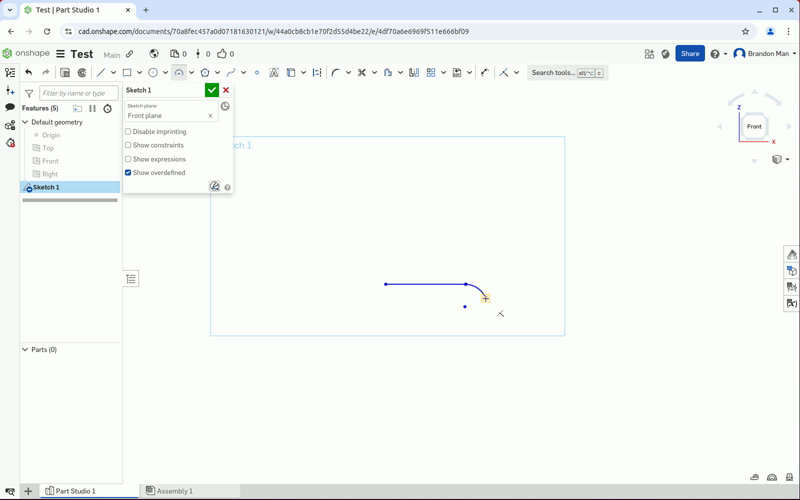
scroll(-6)
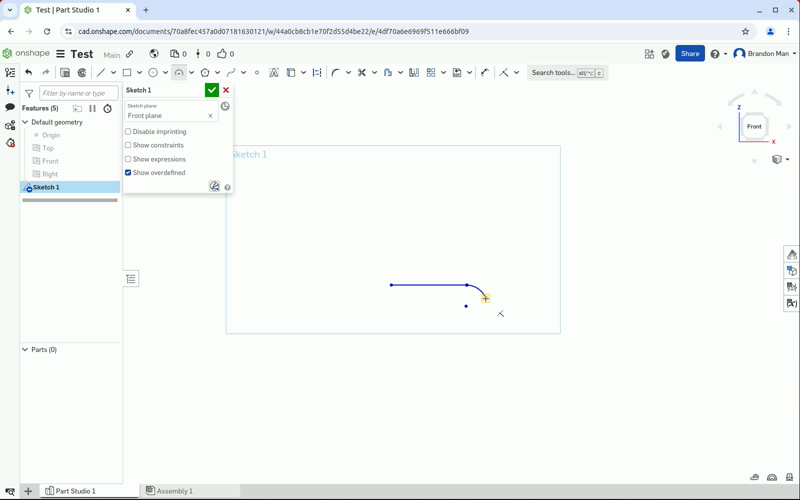
scroll(-6)
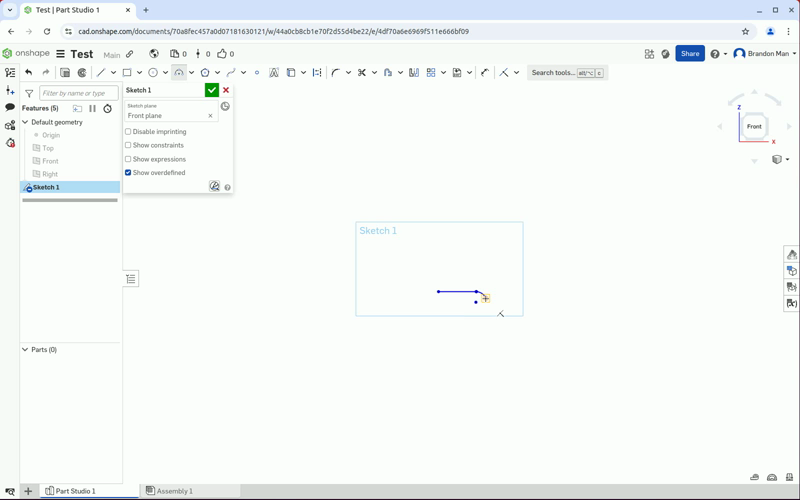
scroll(-6)
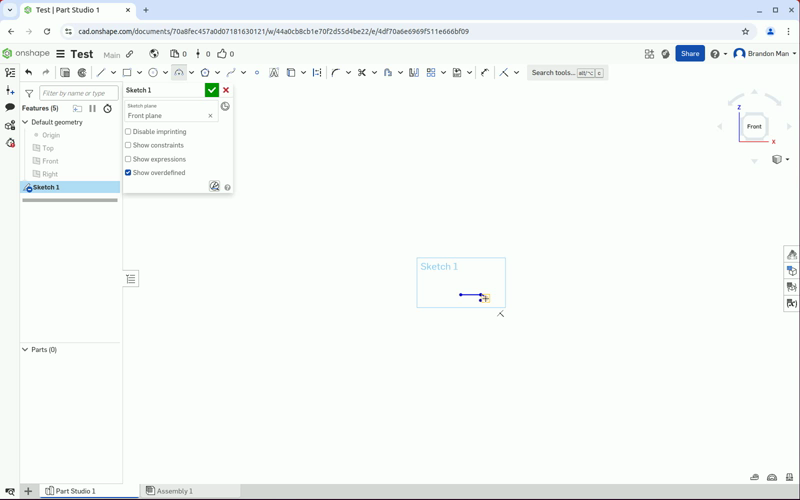
key_down(shift)
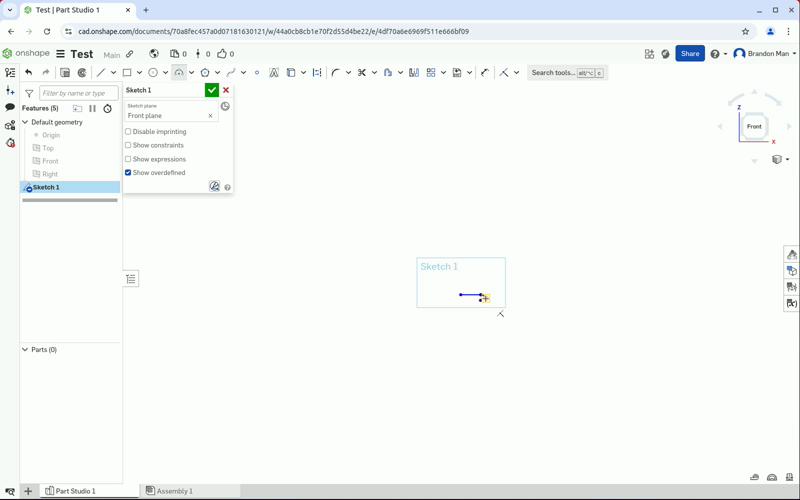
mouse_move(559, 343)
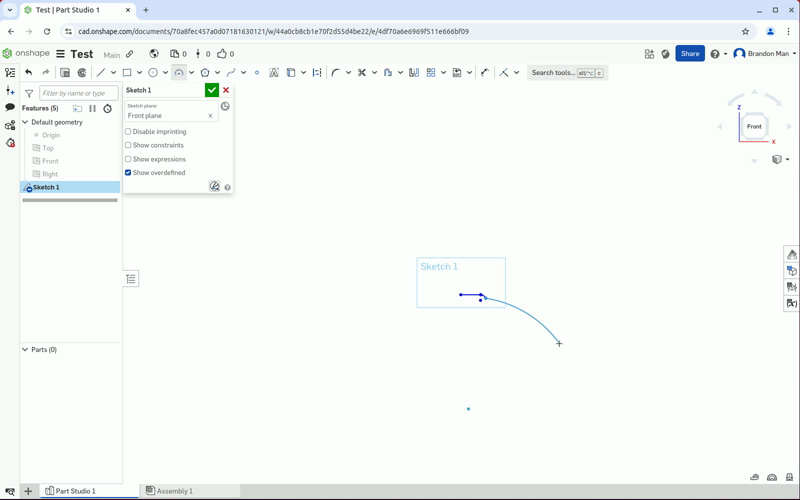
click(559, 343)
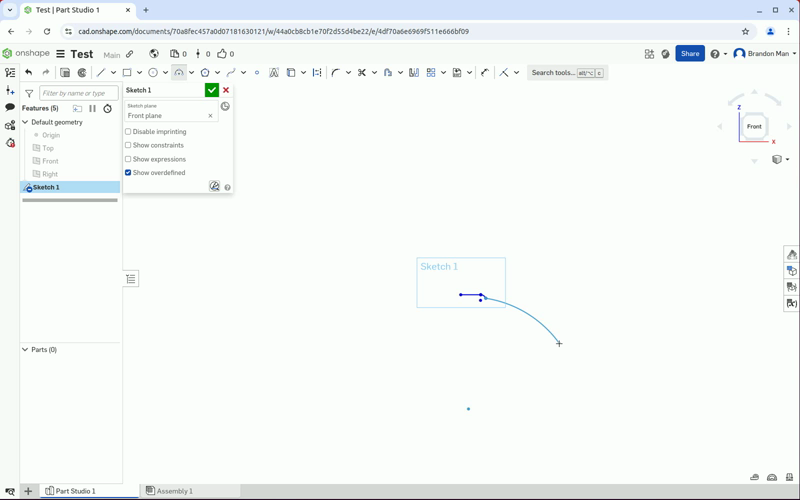
mouse_move(515, 332)
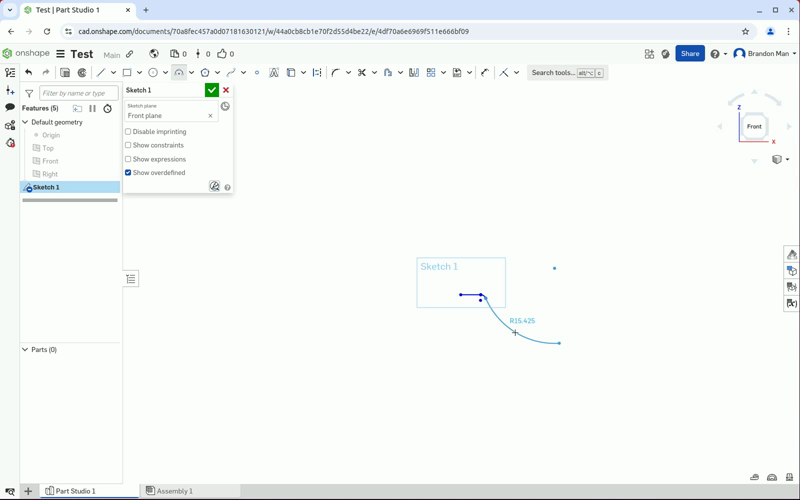
click(515, 332)
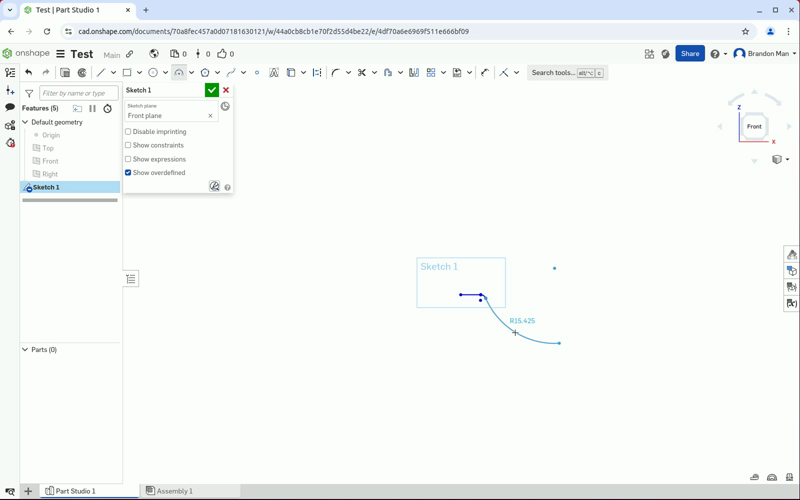
key_up(shift)
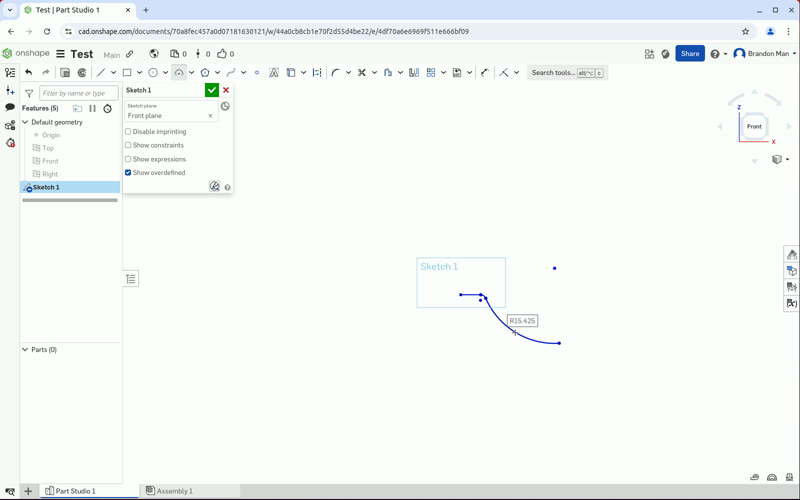
mouse_move(559, 343)
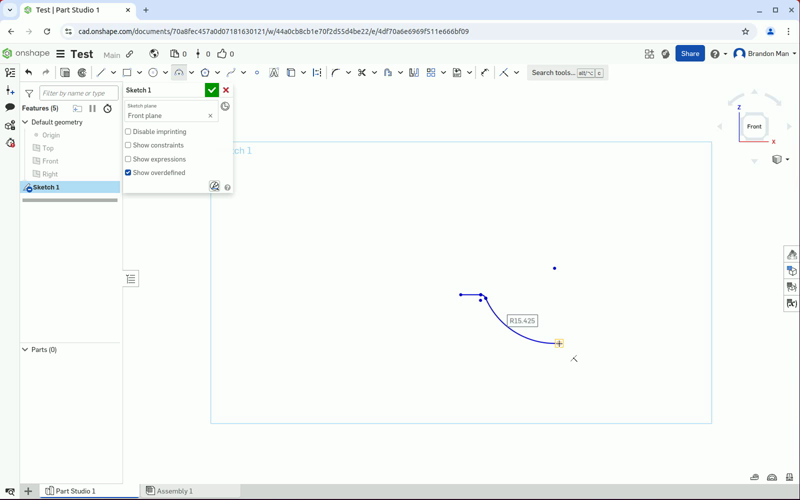
click(559, 343)
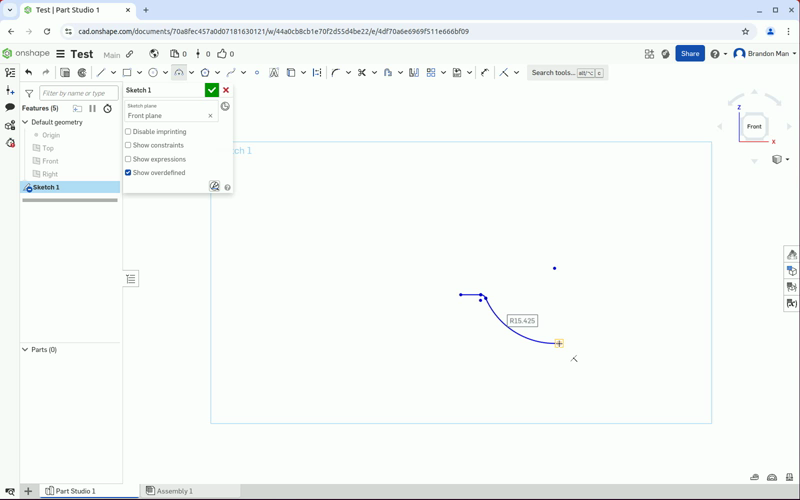
key_down(shift)
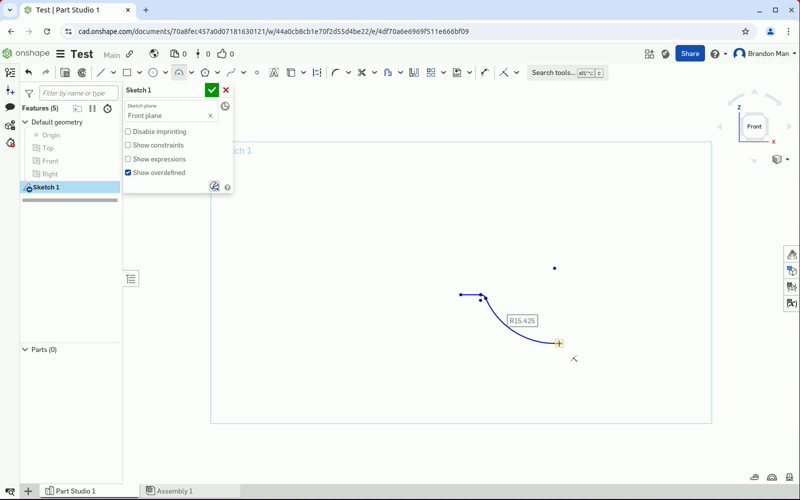
mouse_move(572, 348)
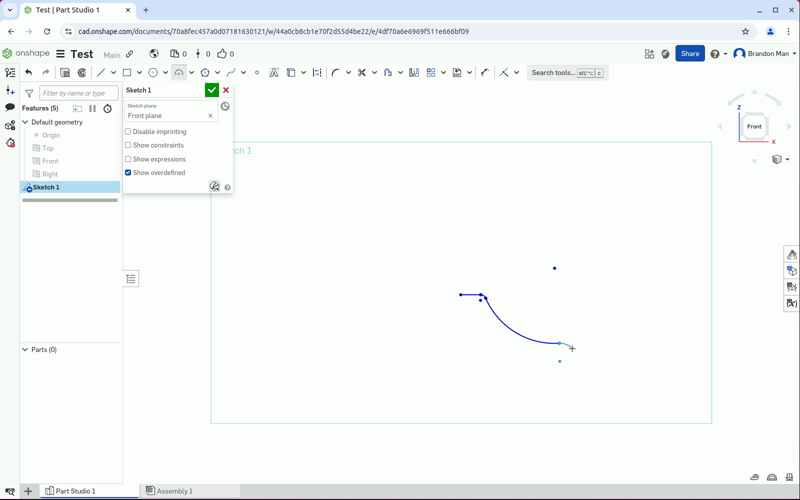
click(572, 348)
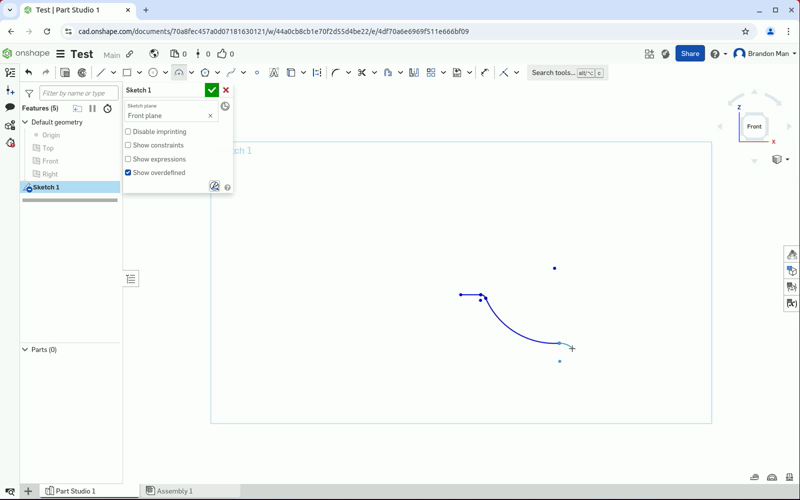
mouse_move(566, 344)
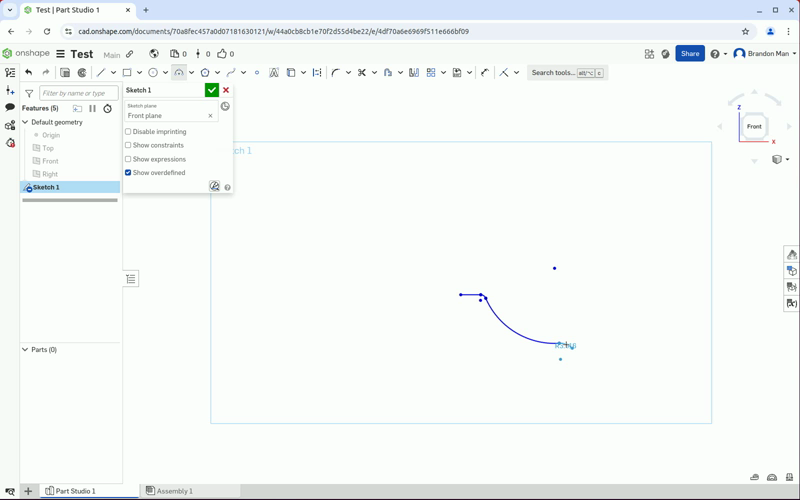
click(566, 344)
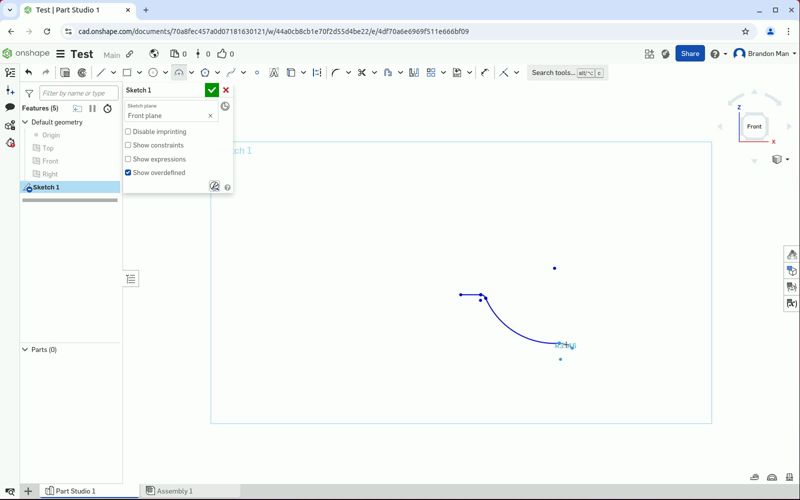
key_up(shift)
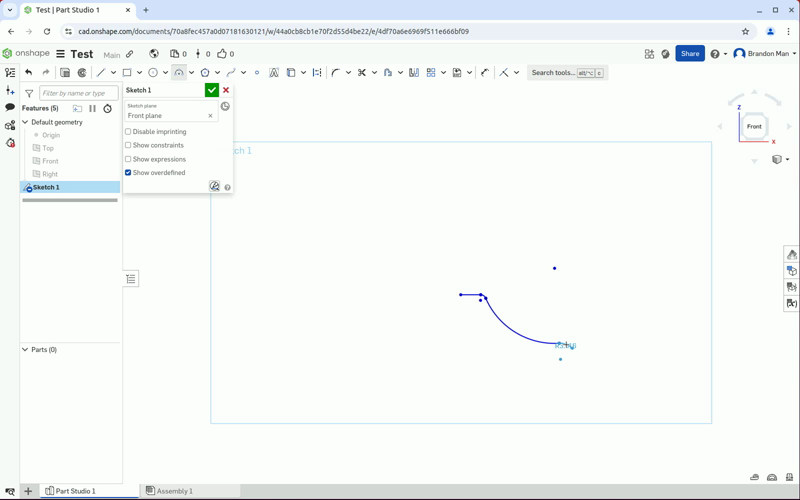
key(esc)
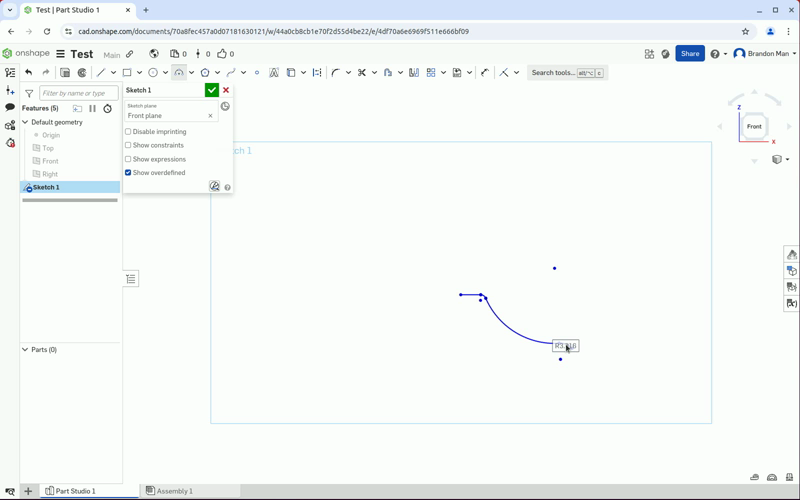
key(l)
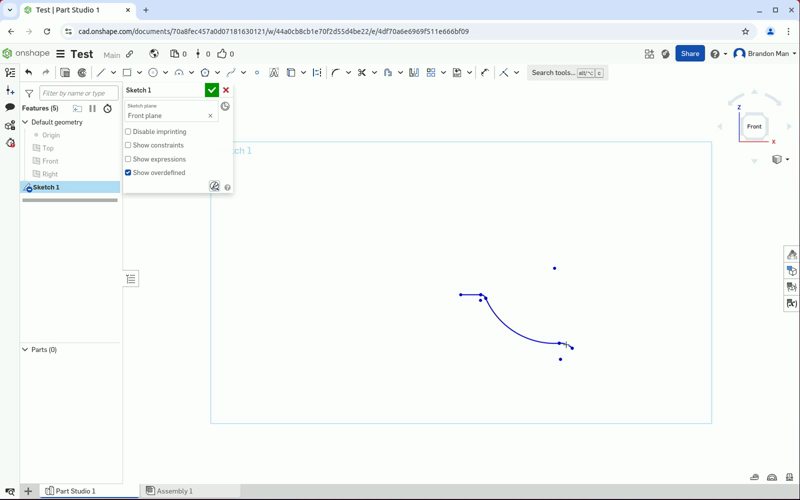
mouse_move(572, 348)
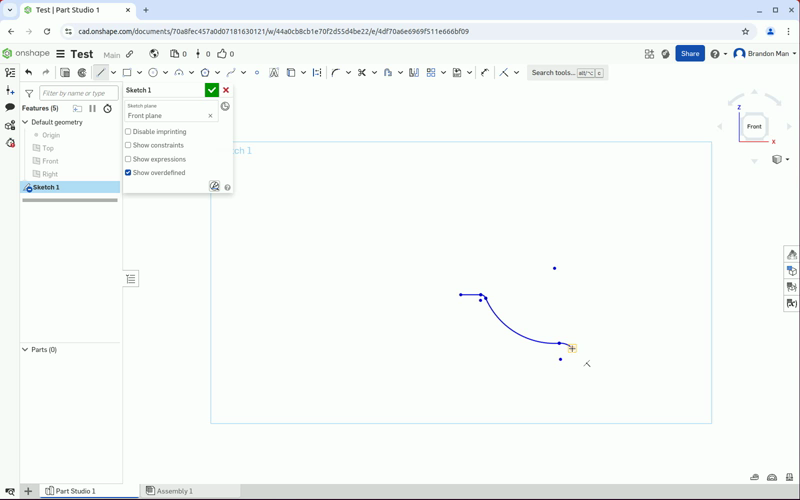
click(572, 348)
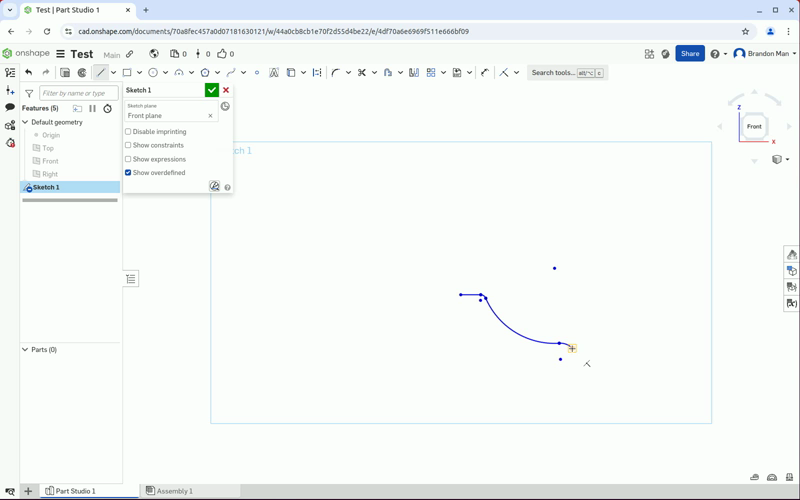
key_down(shift)
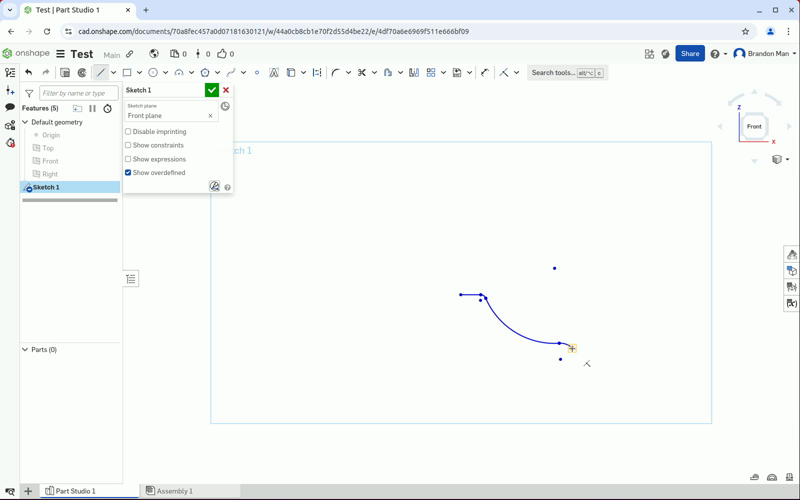
mouse_move(589, 348)
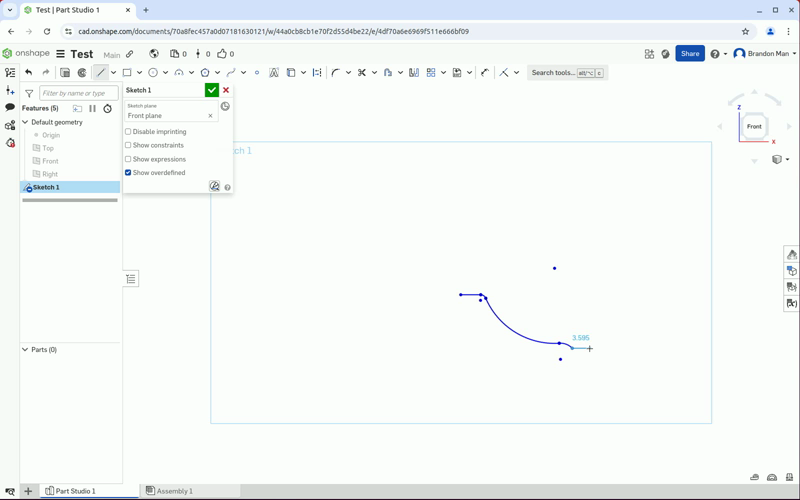
mouse_move(573, 346)
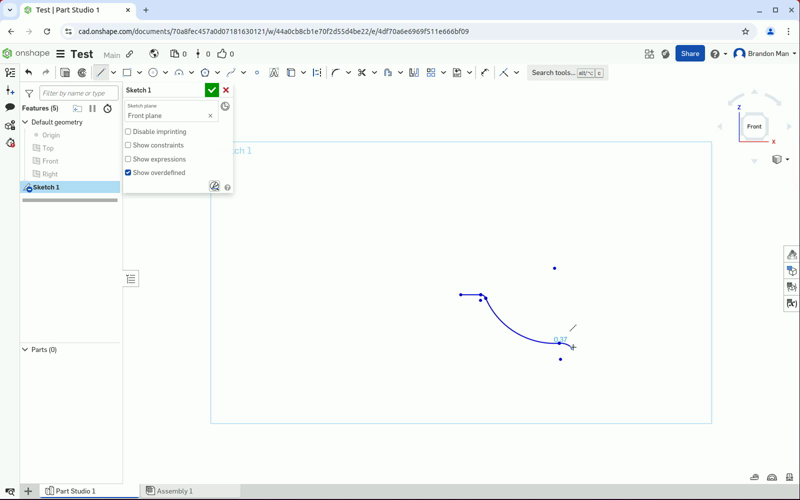
scroll(6)
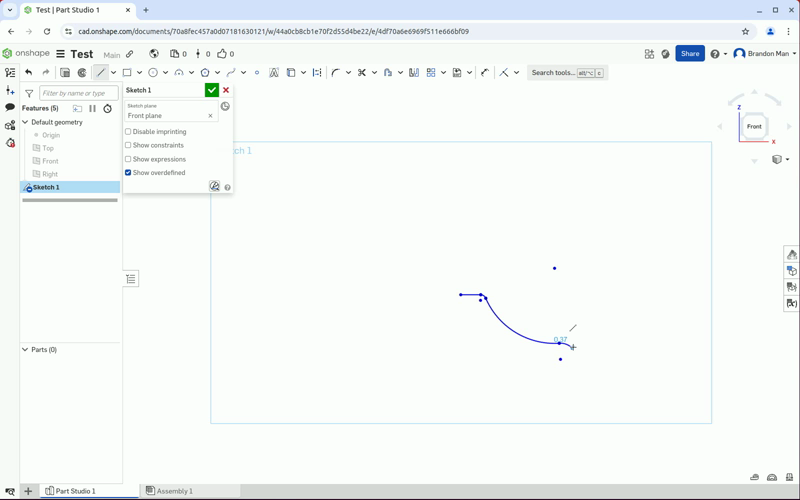
scroll(6)
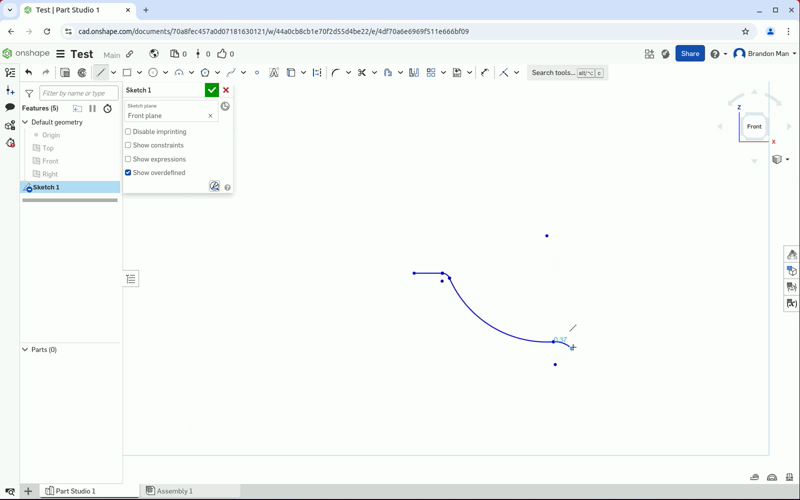
scroll(6)
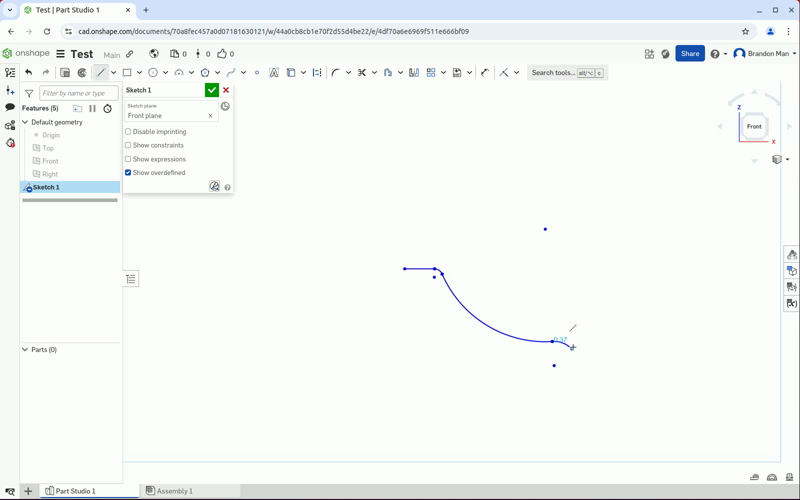
scroll(6)
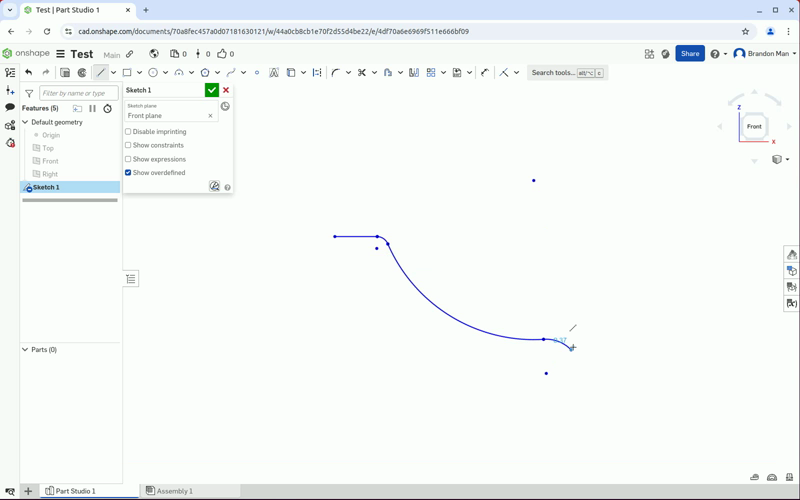
scroll(6)
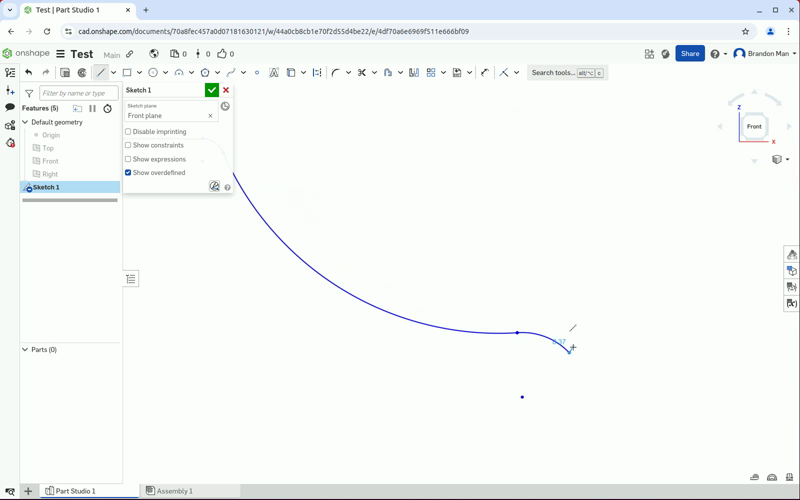
scroll(6)
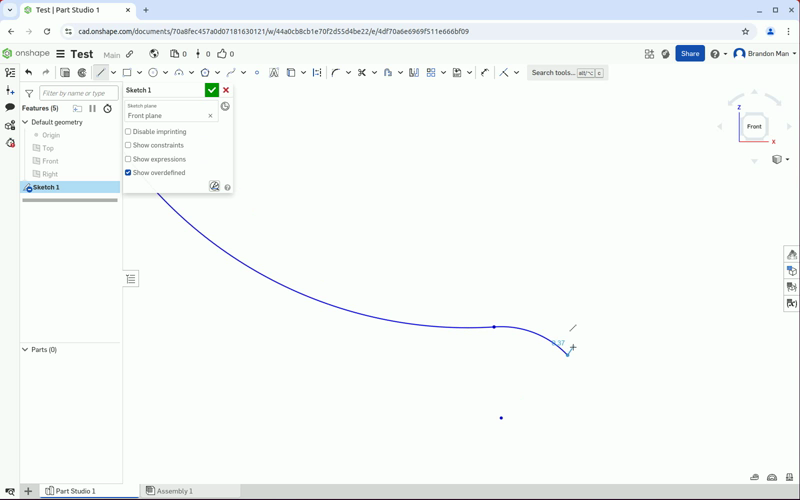
scroll(6)
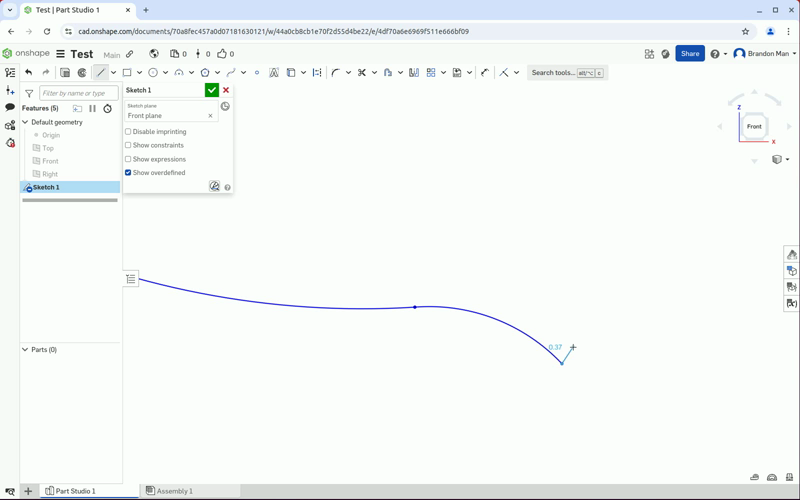
click(573, 346)
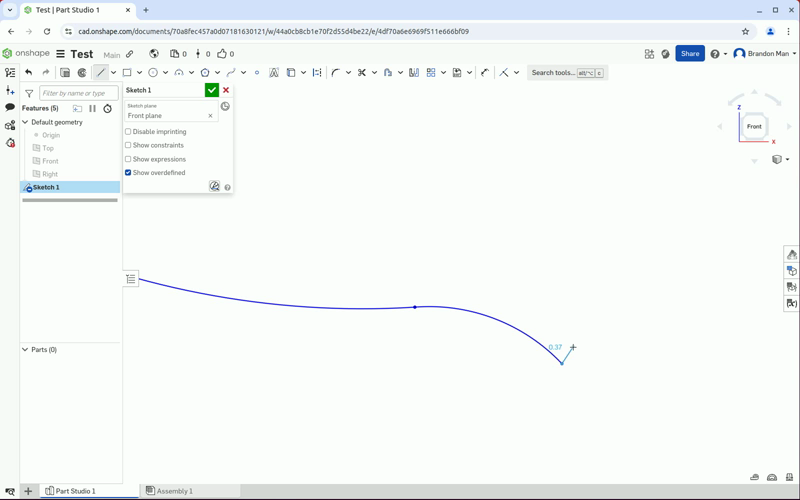
scroll(-6)
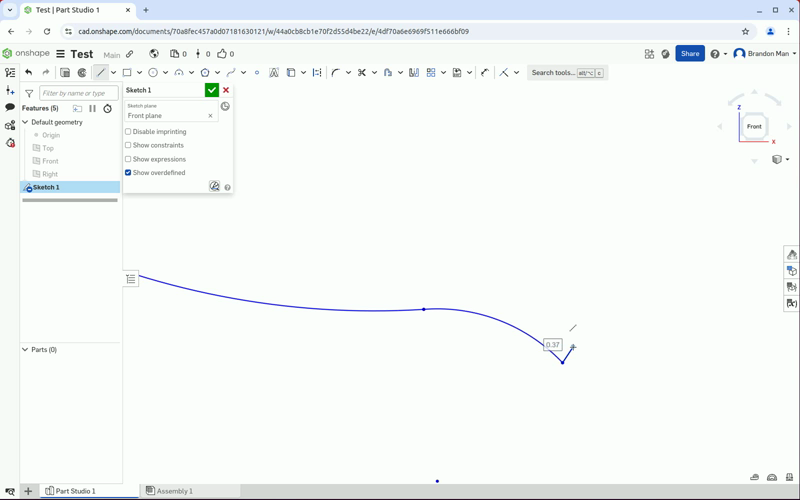
scroll(-6)
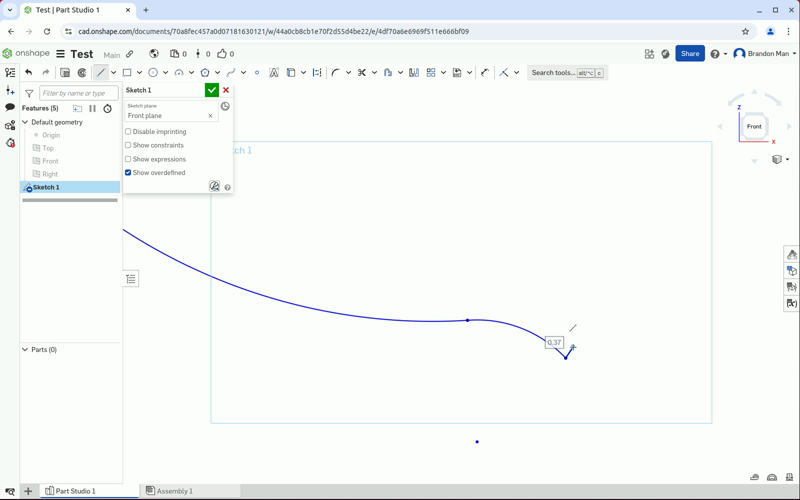
scroll(-6)
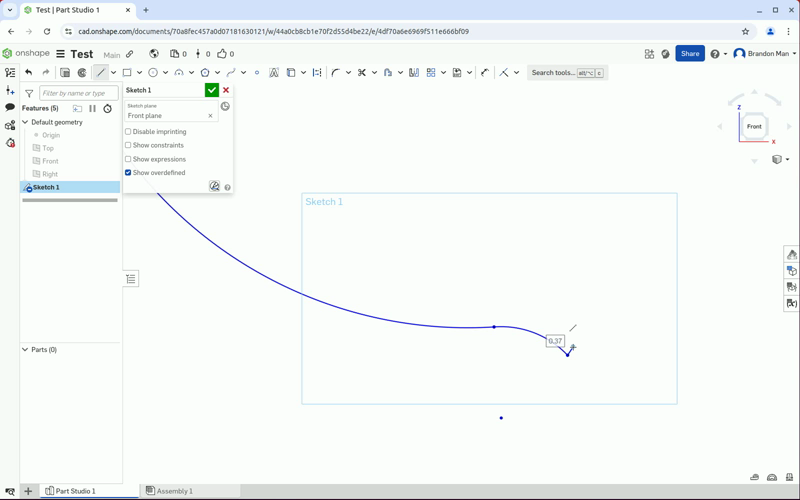
scroll(-6)
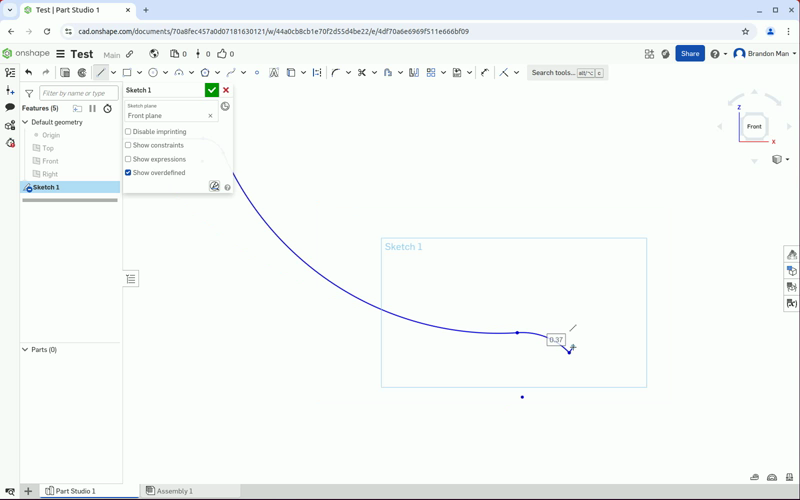
scroll(-6)
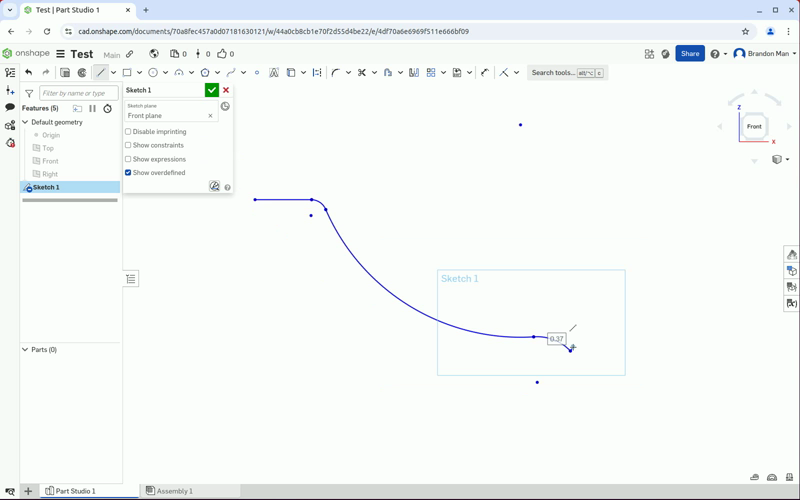
scroll(-6)
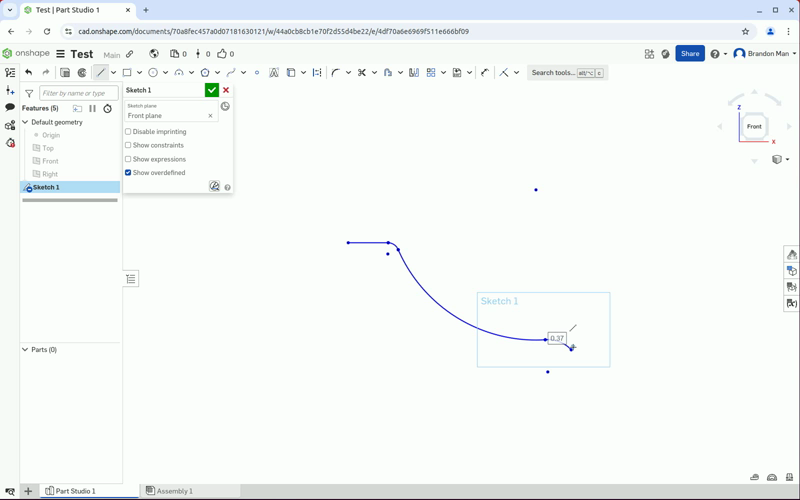
scroll(-6)
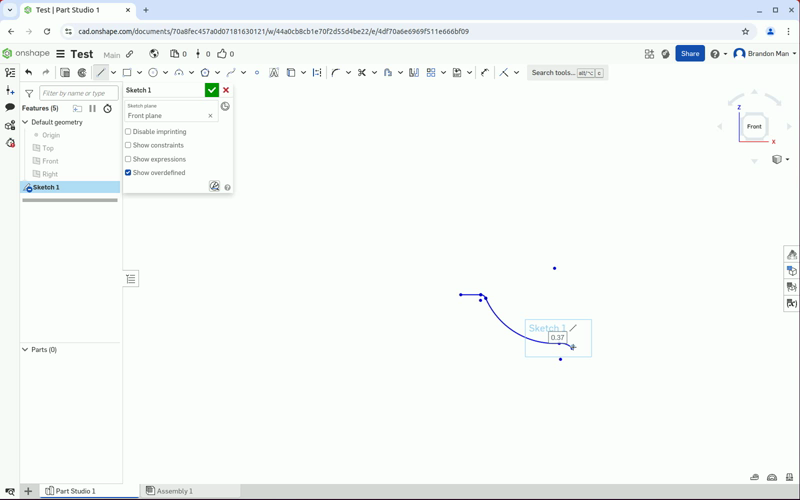
key_up(shift)
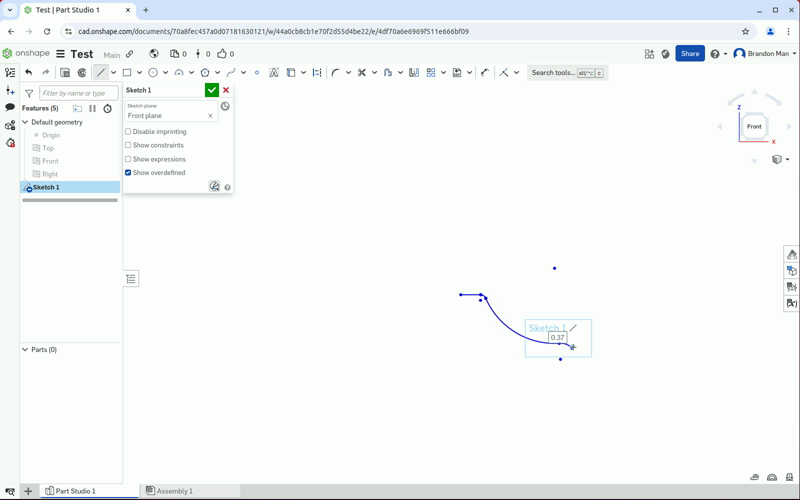
key(esc)
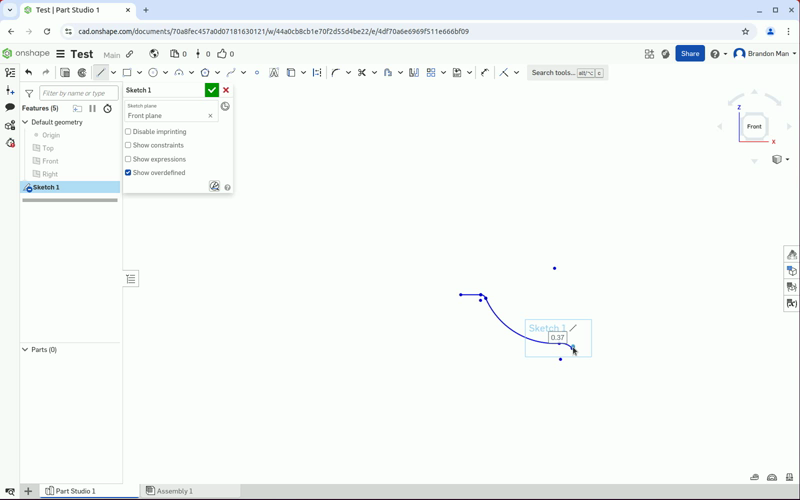
key(a)
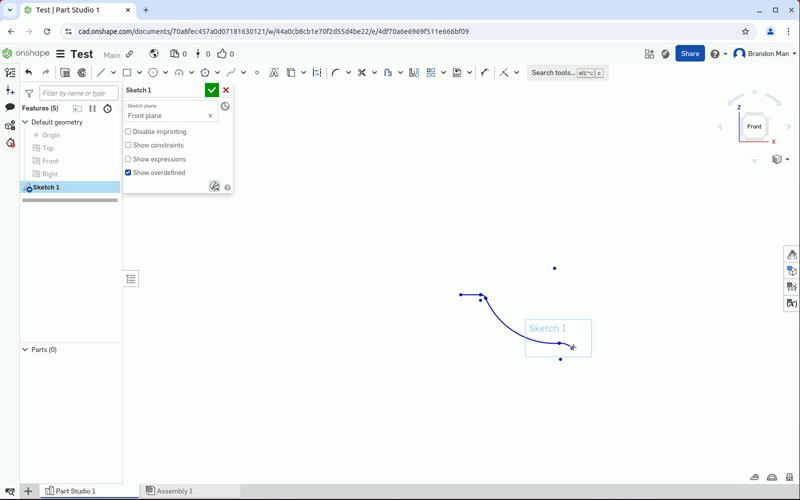
mouse_move(573, 346)
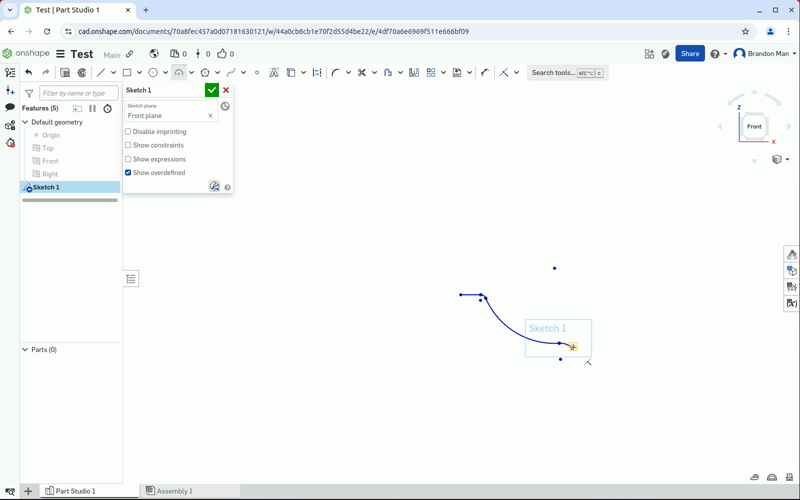
scroll(6)
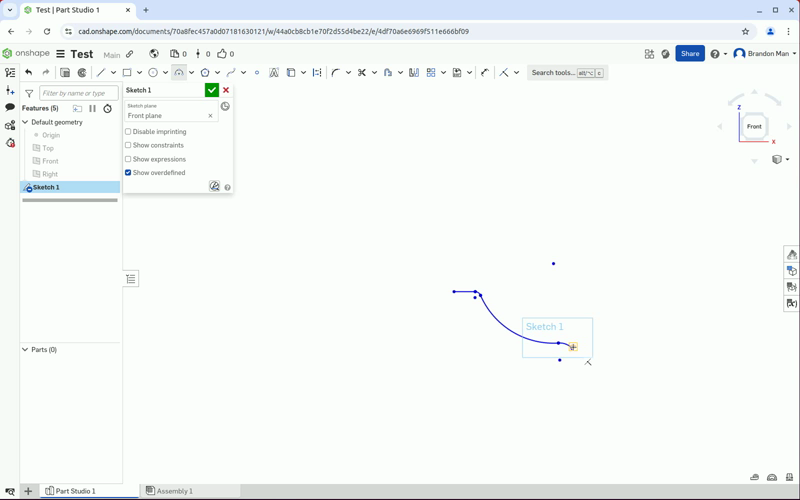
scroll(6)
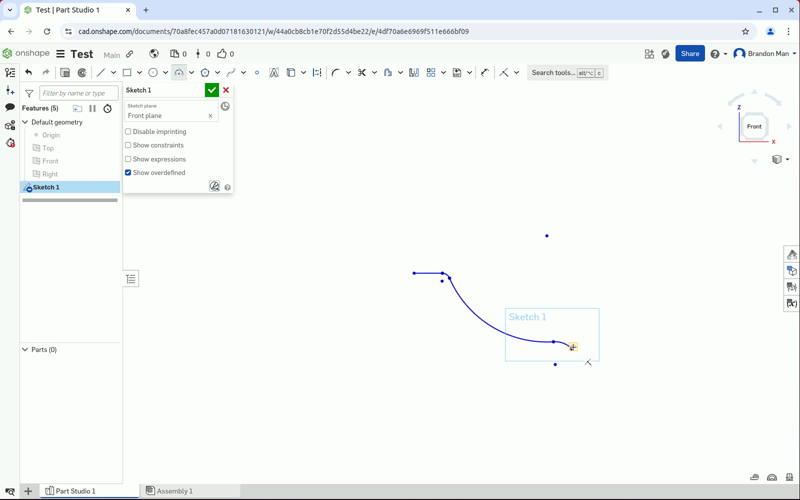
scroll(6)
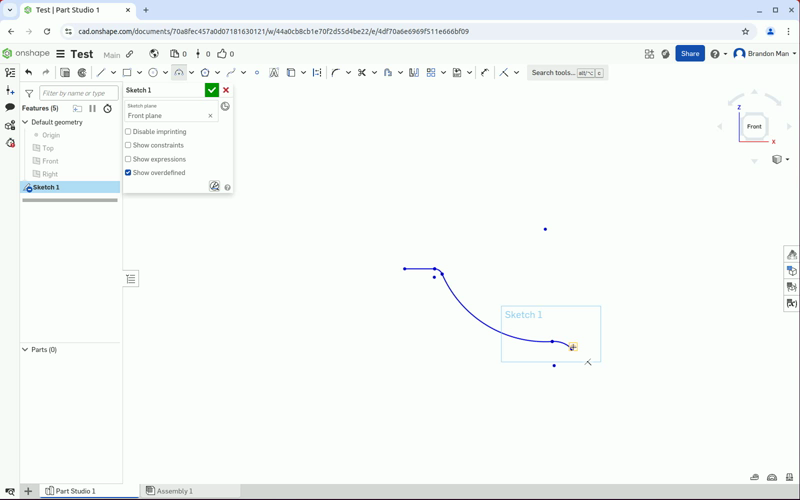
scroll(6)
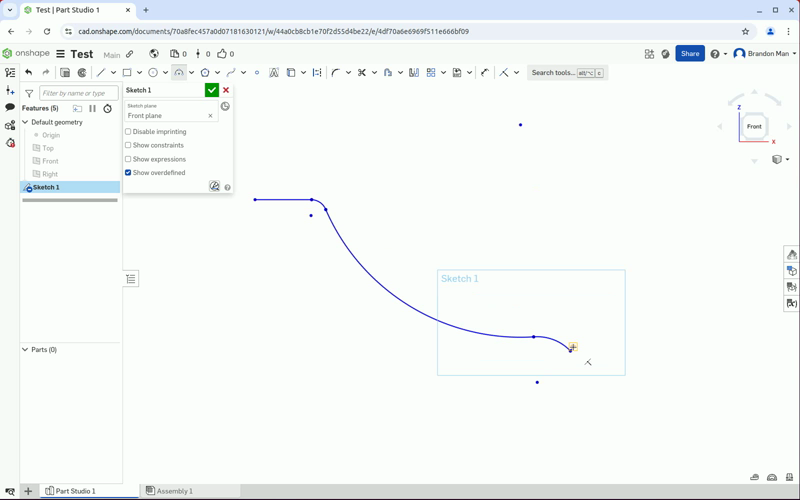
scroll(6)
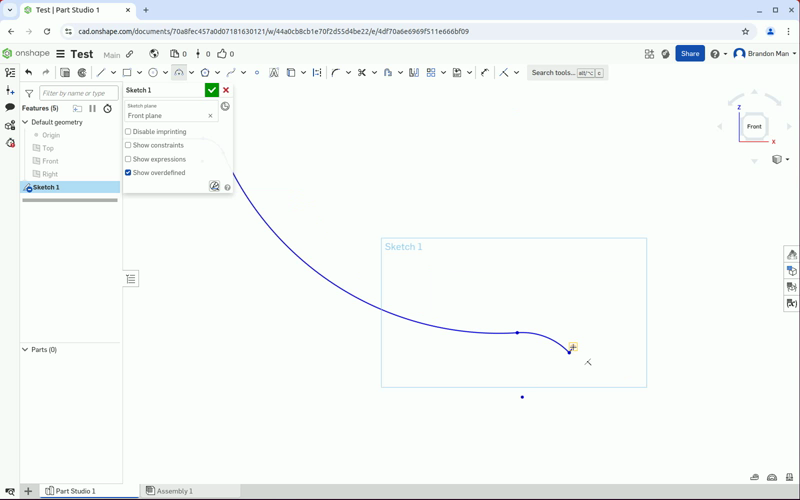
scroll(6)
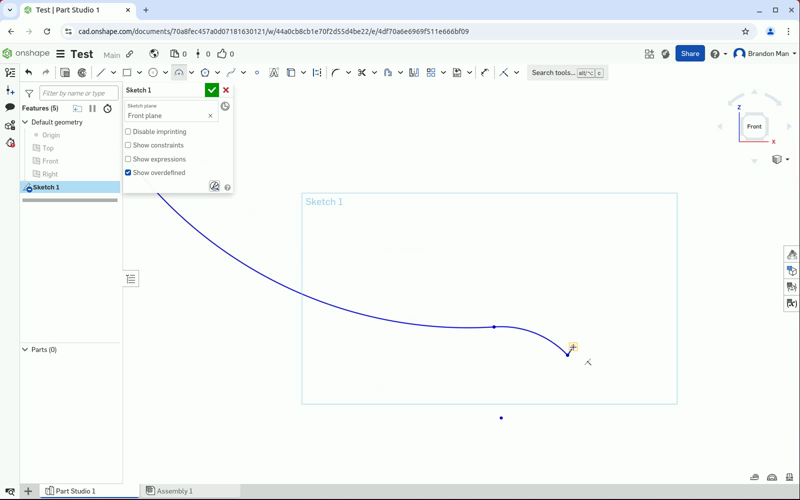
scroll(6)
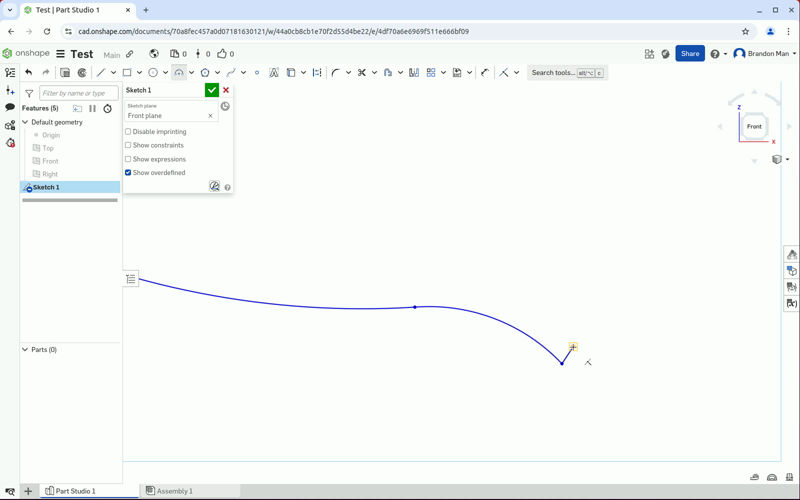
click(573, 346)
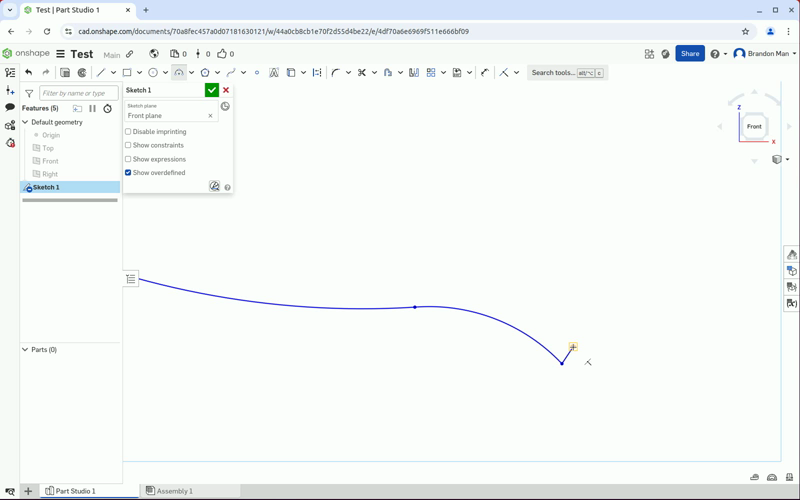
scroll(-6)
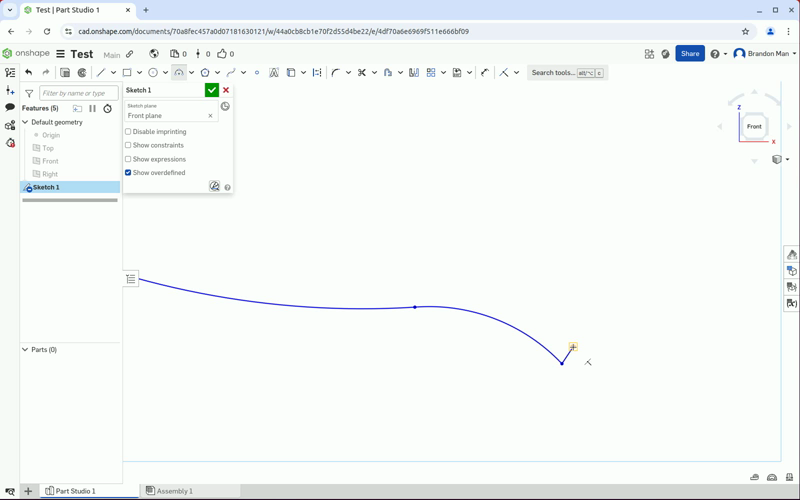
scroll(-6)
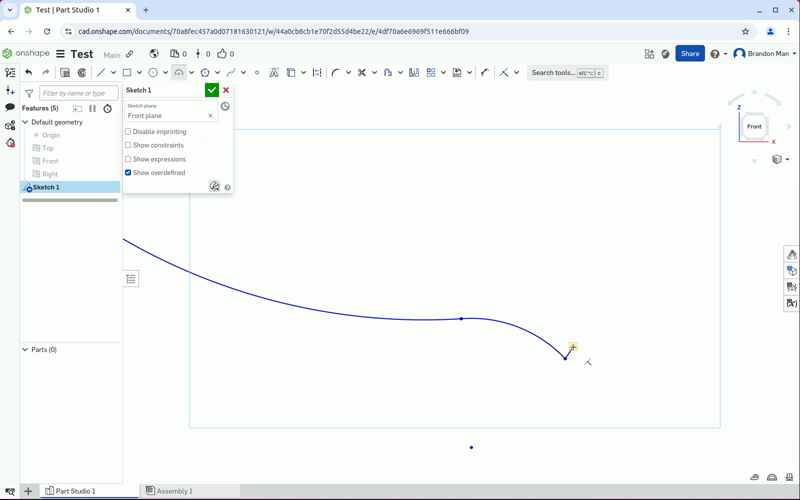
scroll(-6)
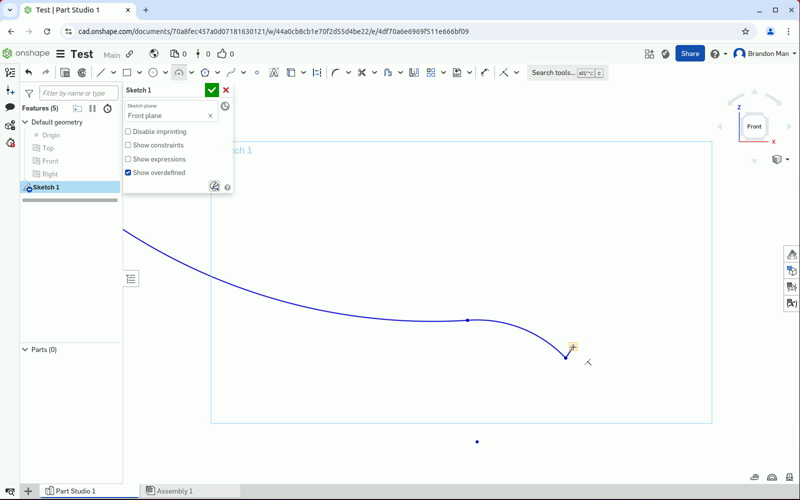
scroll(-6)
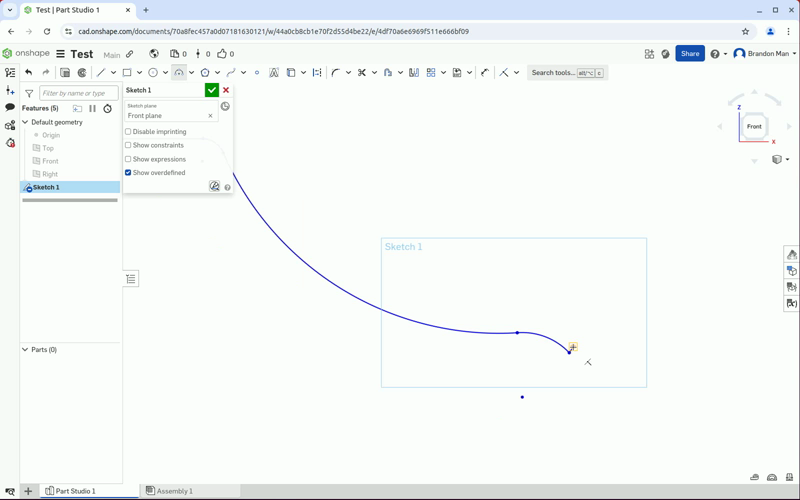
scroll(-6)
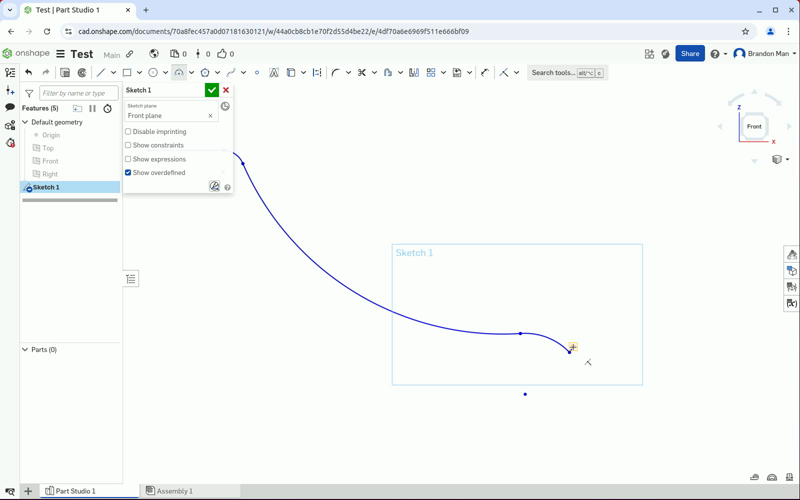
scroll(-6)
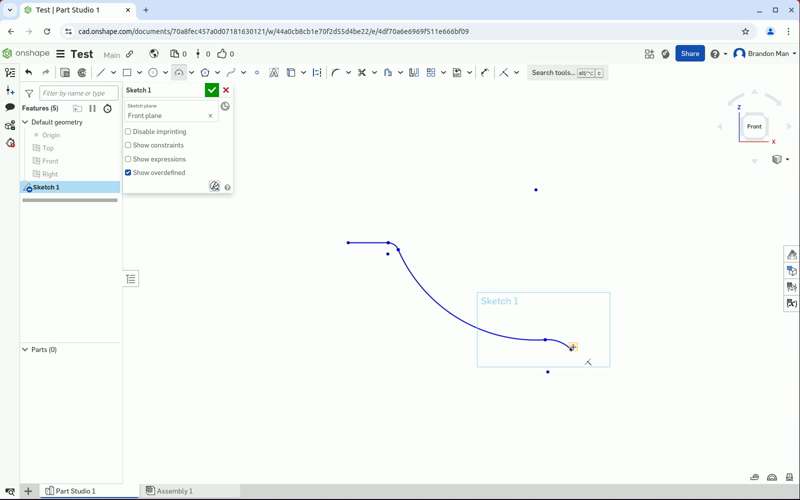
scroll(-6)
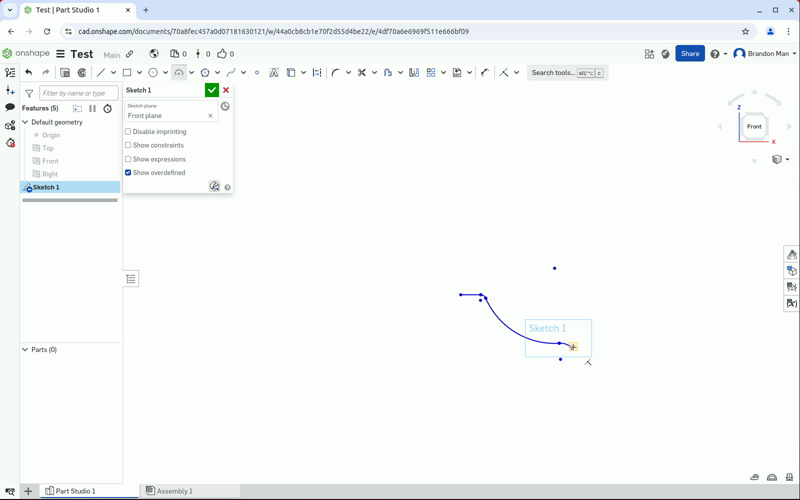
key_down(shift)
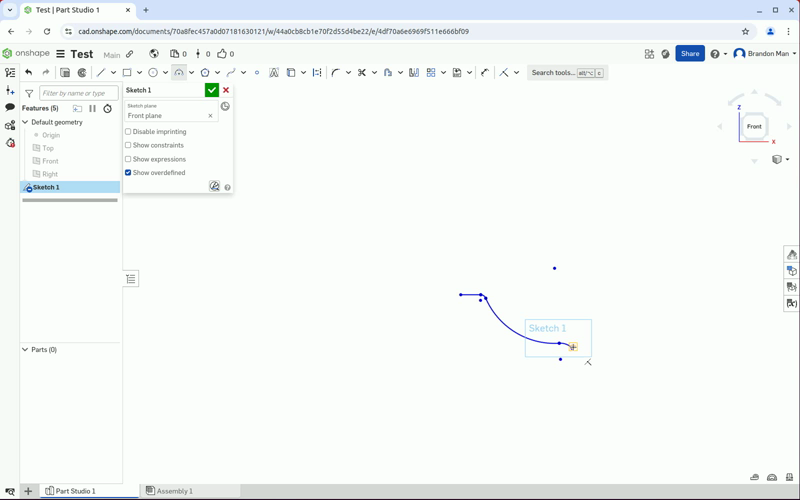
mouse_move(559, 340)
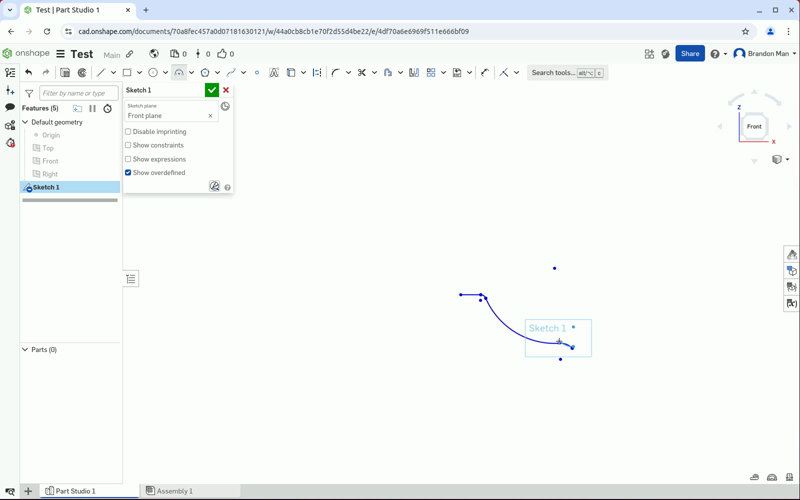
scroll(6)
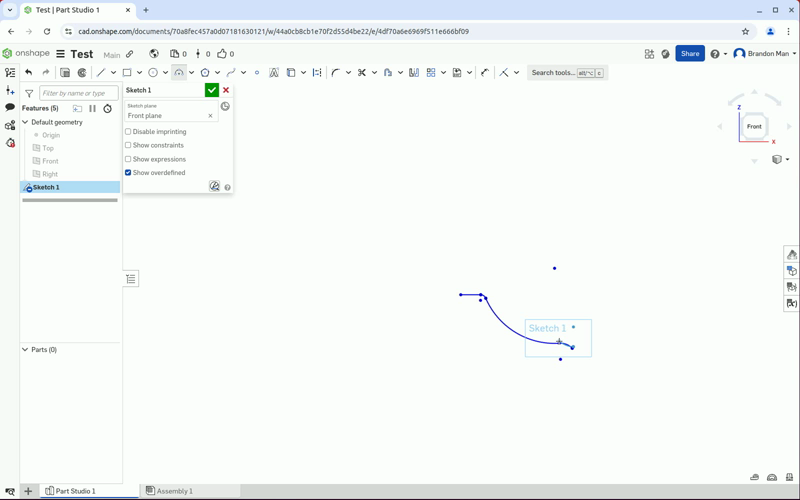
scroll(6)
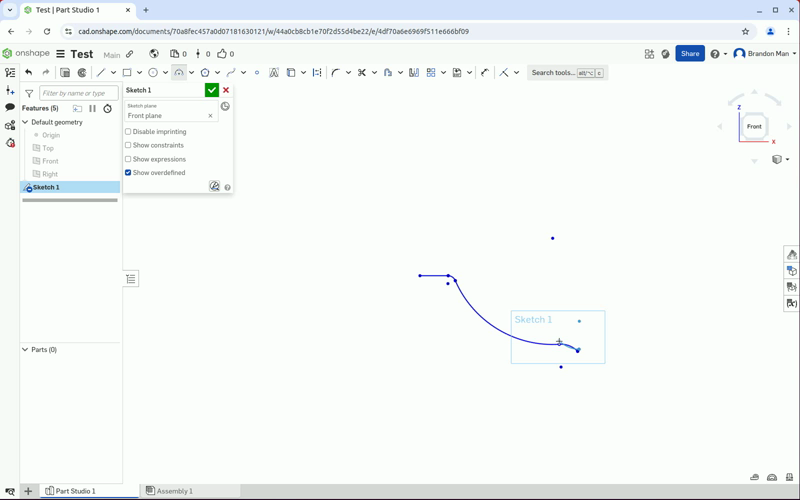
scroll(6)
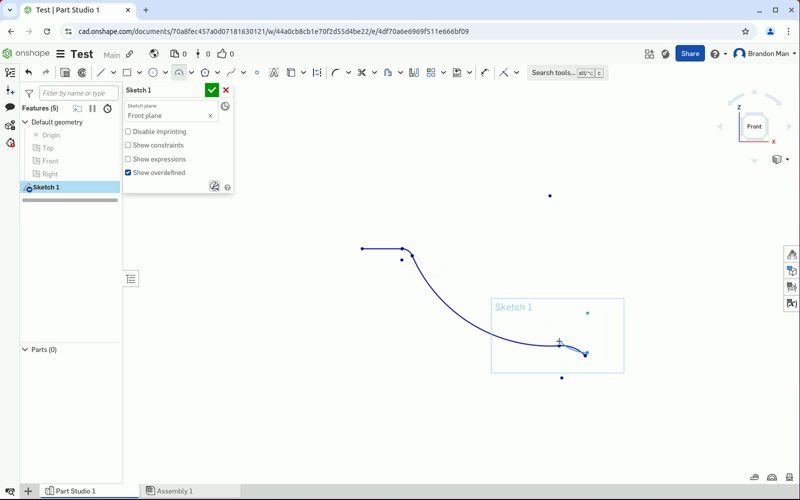
scroll(6)
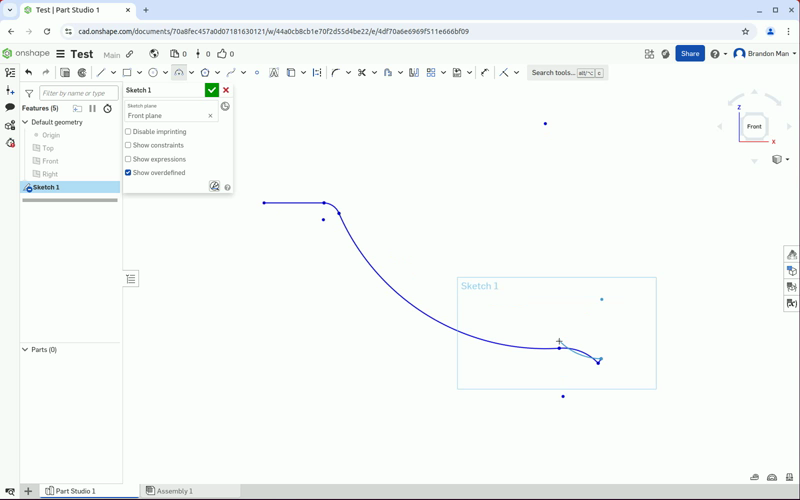
scroll(6)
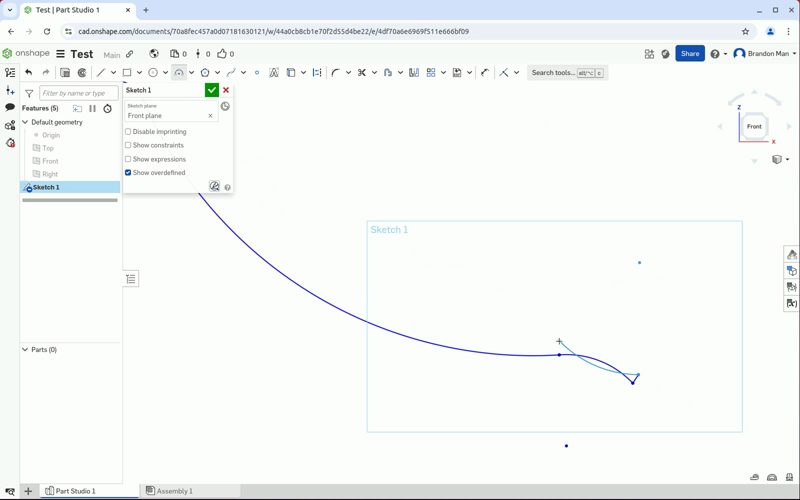
scroll(6)
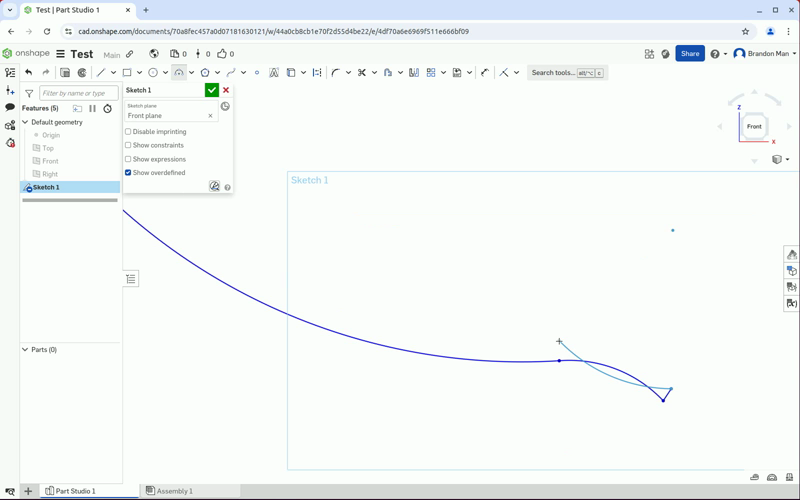
scroll(6)
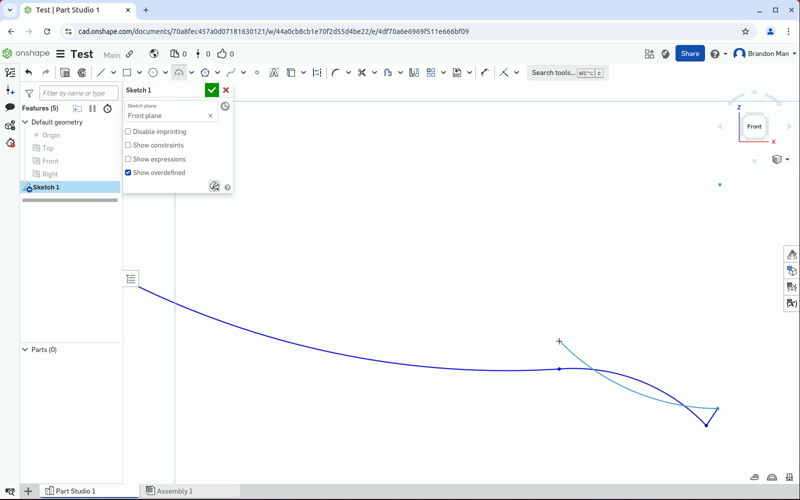
click(559, 340)
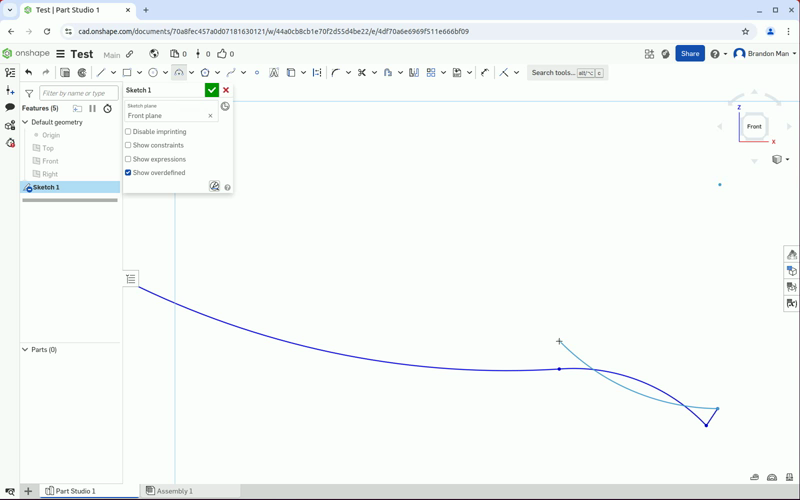
scroll(-6)
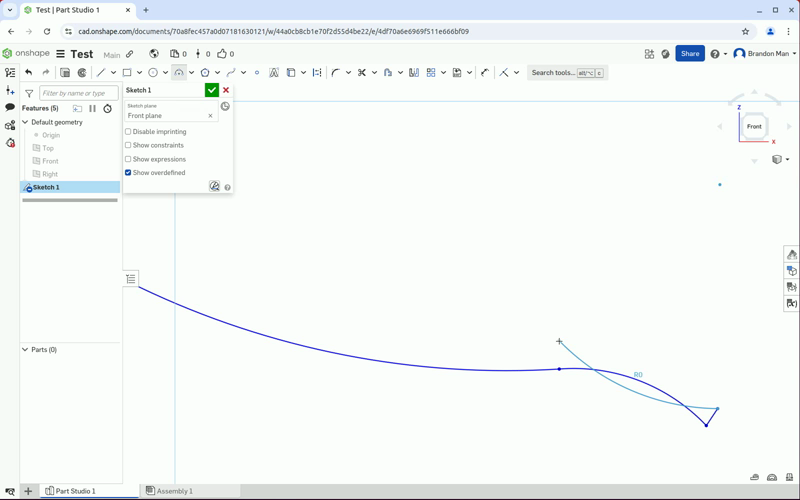
scroll(-6)
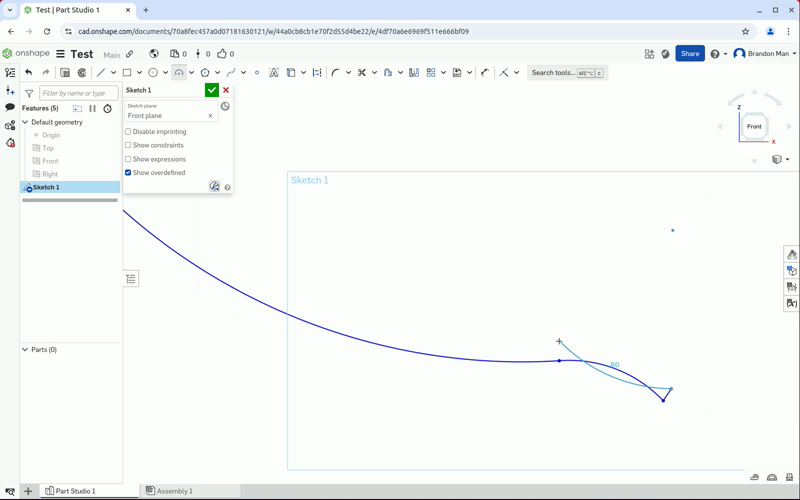
scroll(-6)
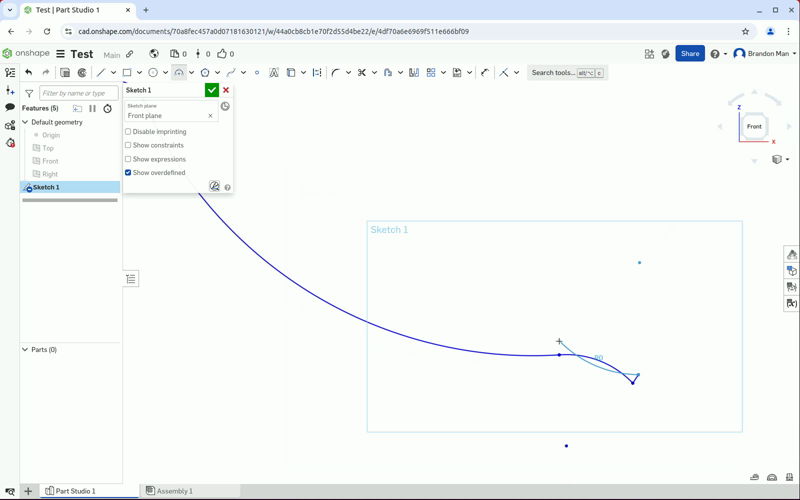
scroll(-6)
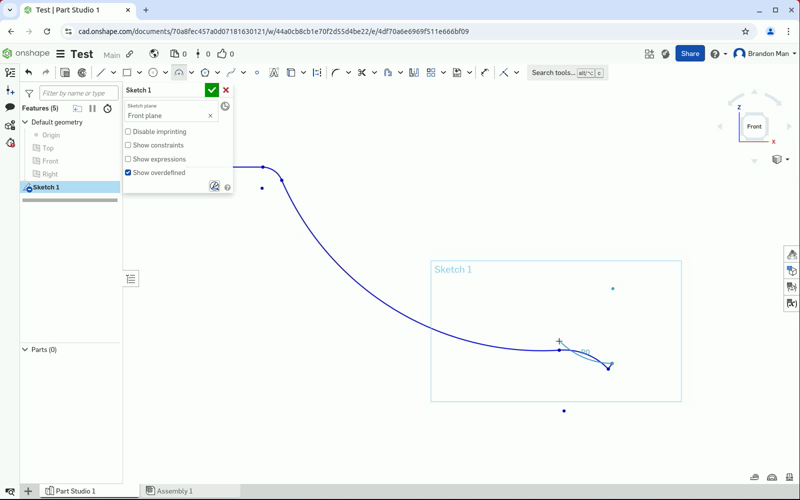
scroll(-6)
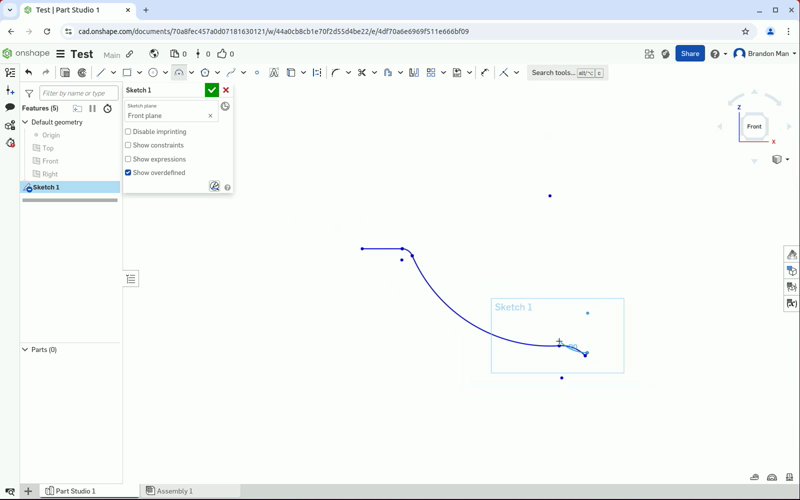
scroll(-6)
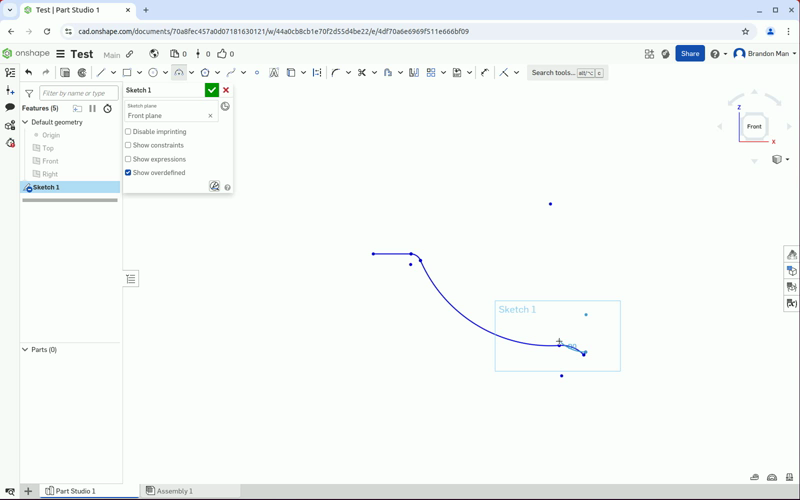
scroll(-6)
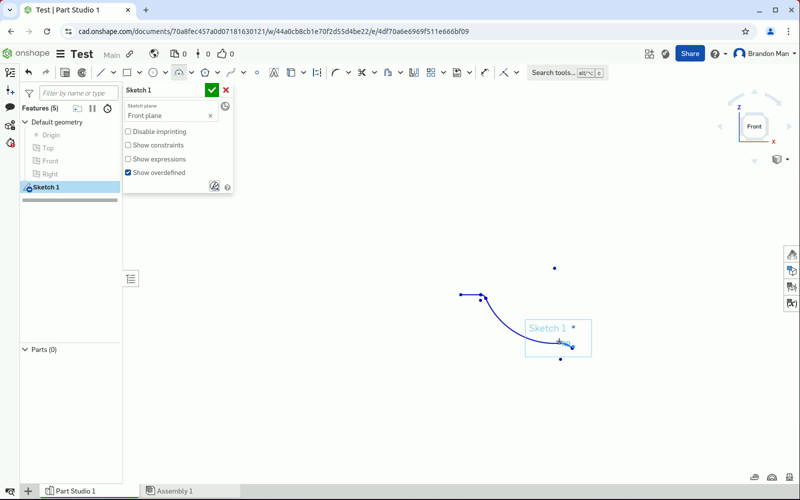
mouse_move(566, 342)
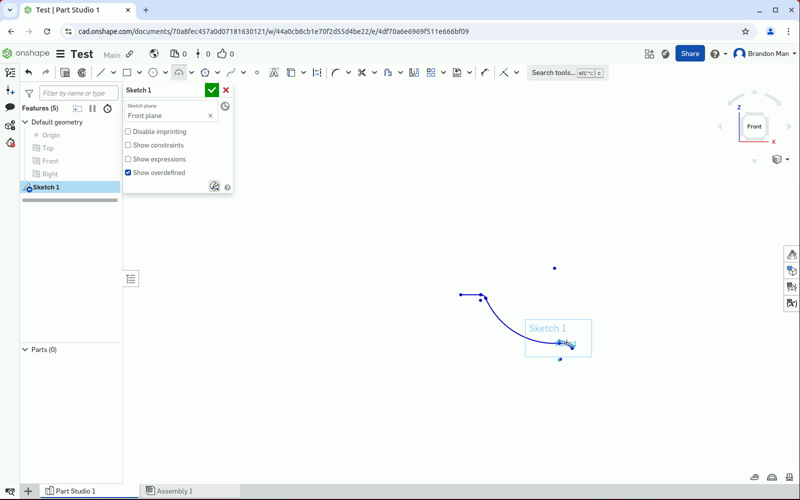
scroll(6)
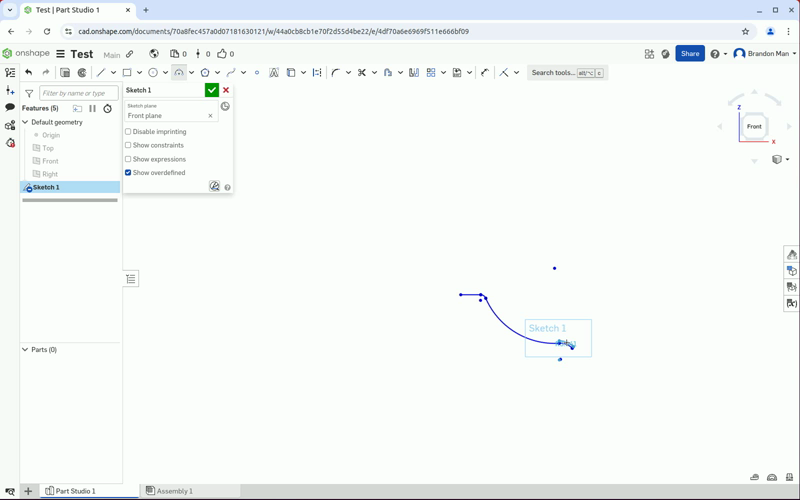
scroll(6)
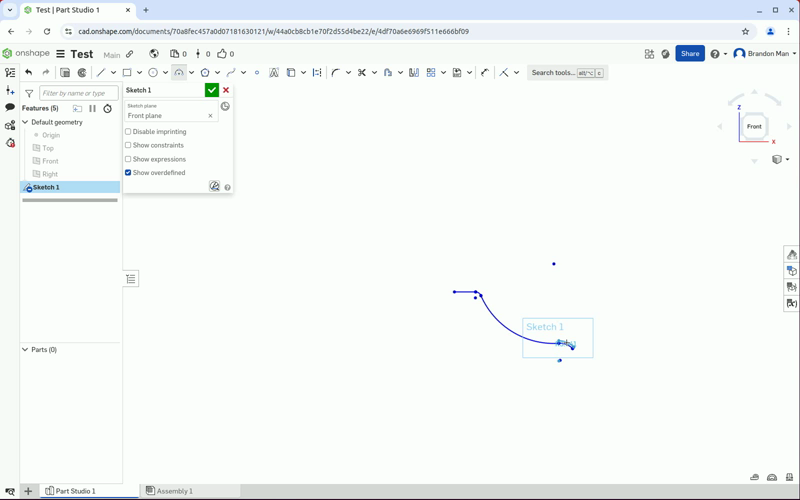
scroll(6)
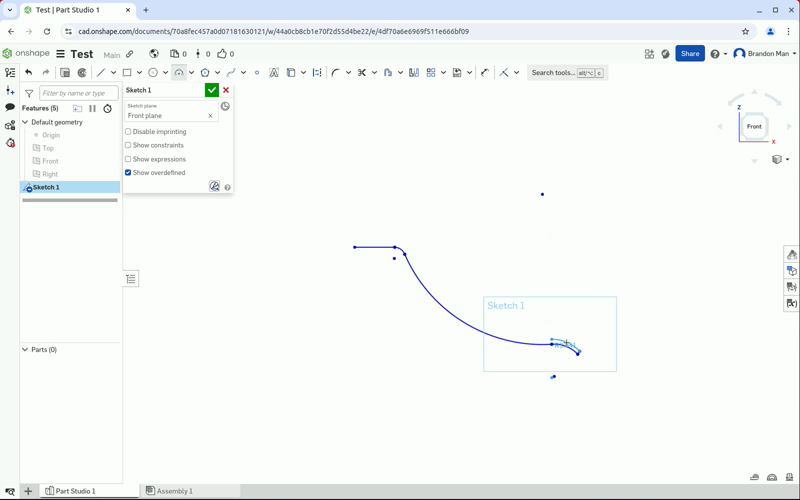
scroll(6)
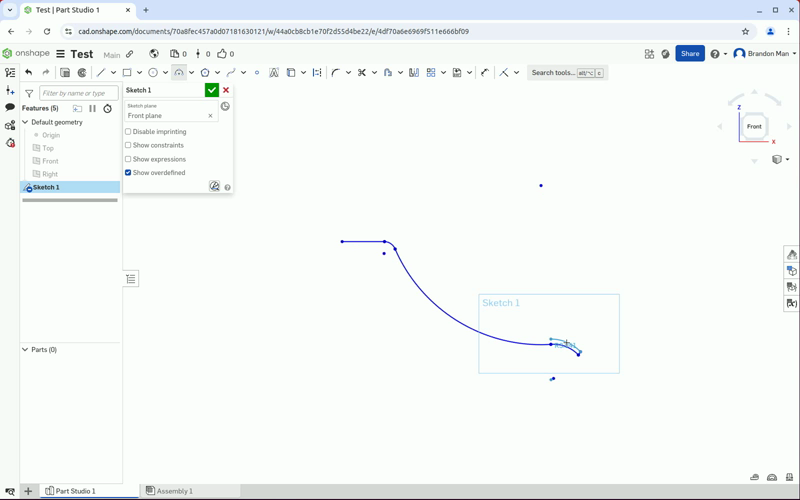
scroll(6)
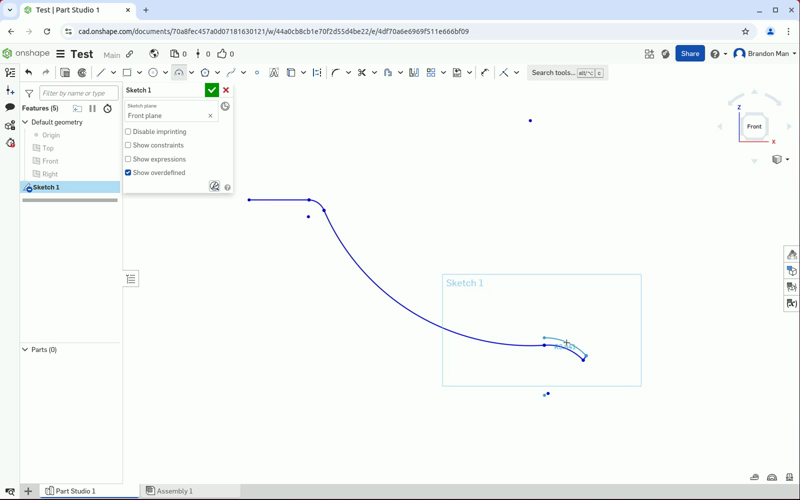
scroll(6)
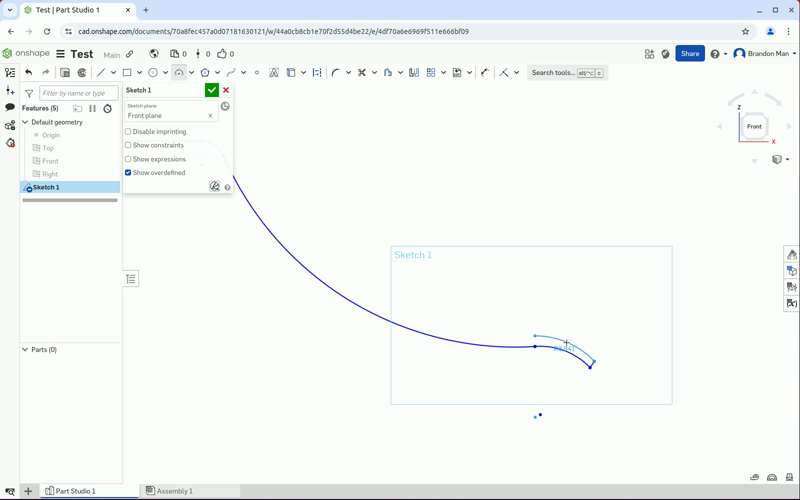
scroll(6)
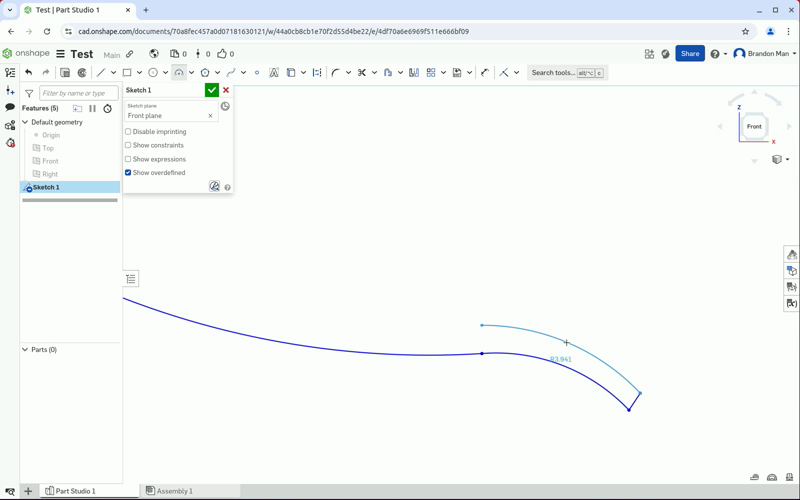
click(566, 342)
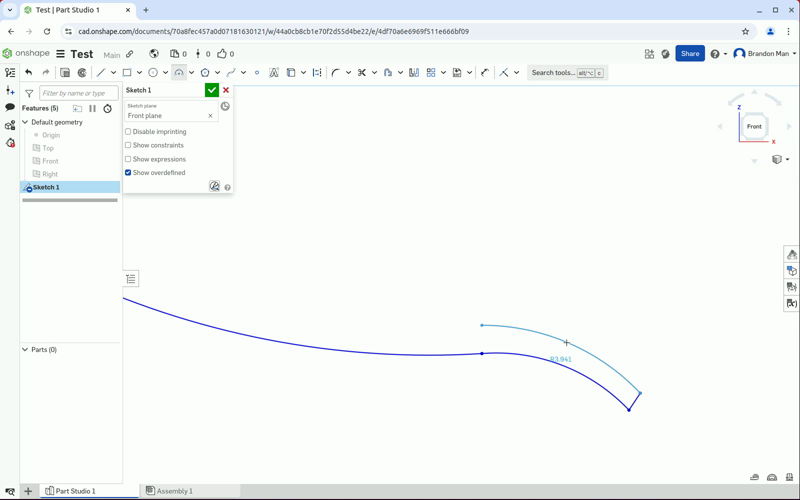
scroll(-6)
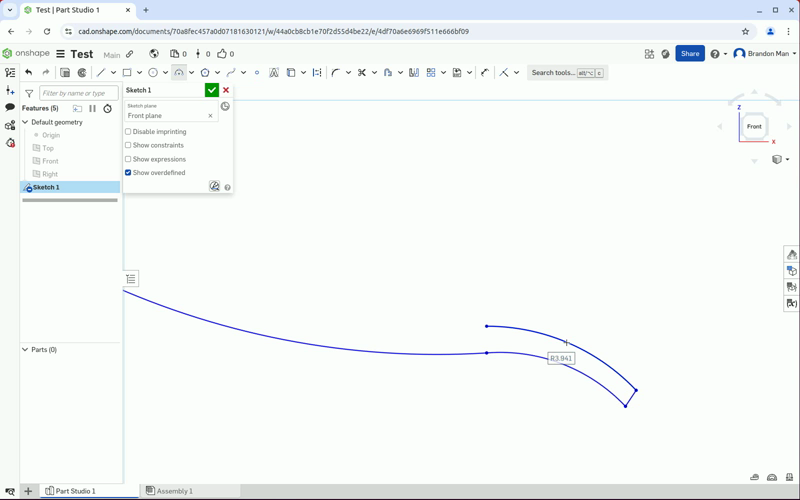
scroll(-6)
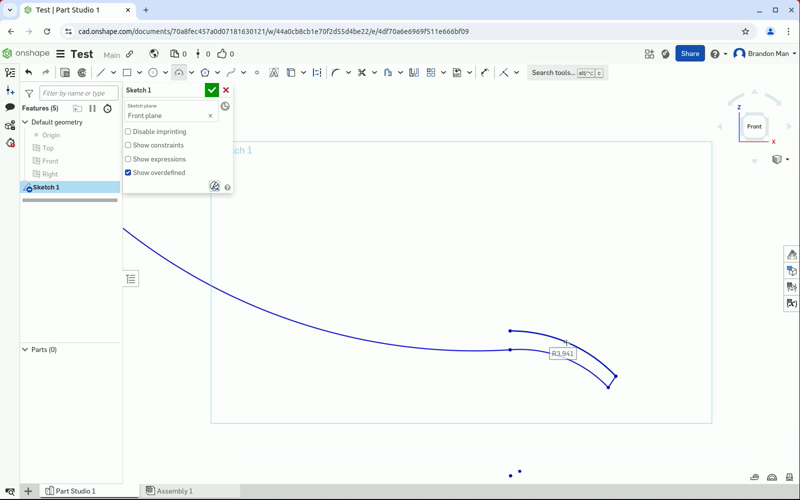
scroll(-6)
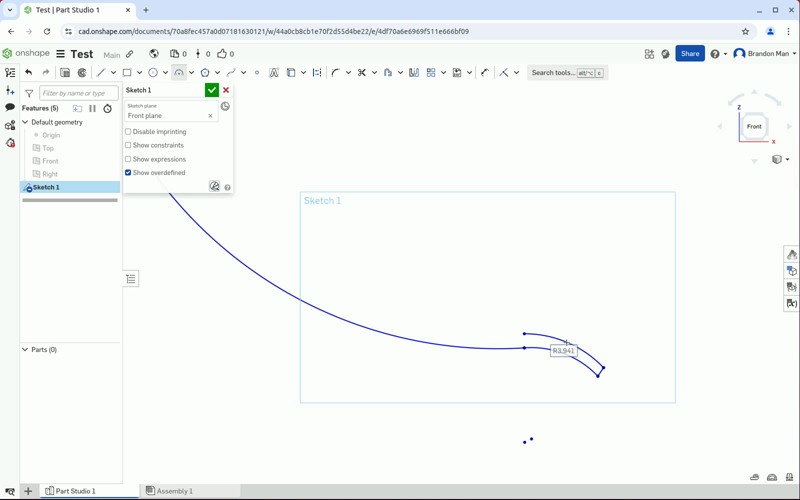
scroll(-6)
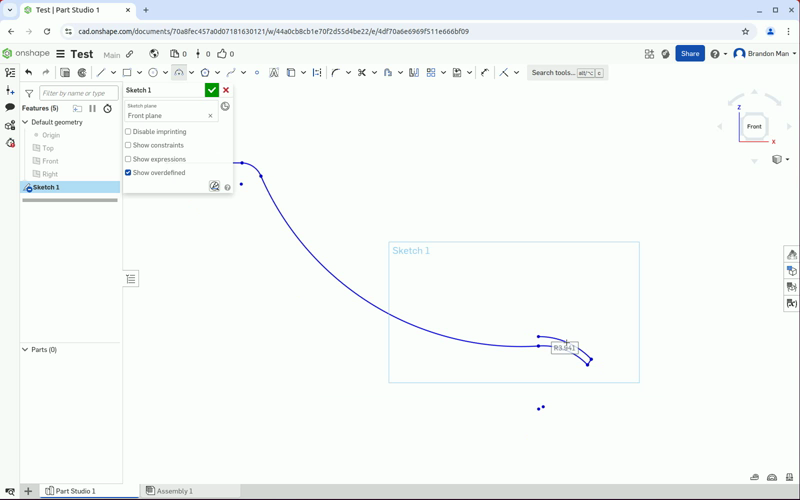
scroll(-6)
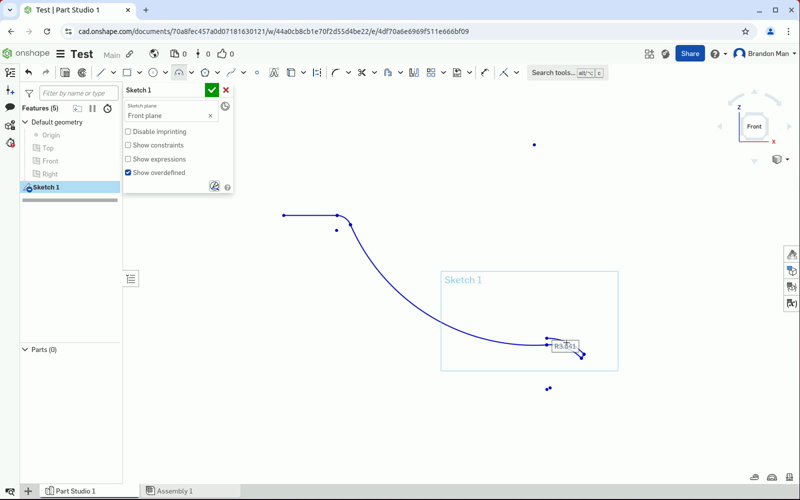
scroll(-6)
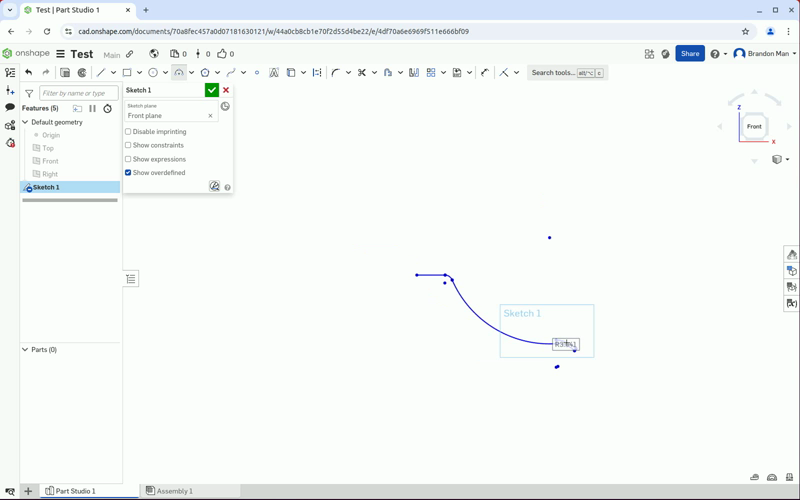
scroll(-6)
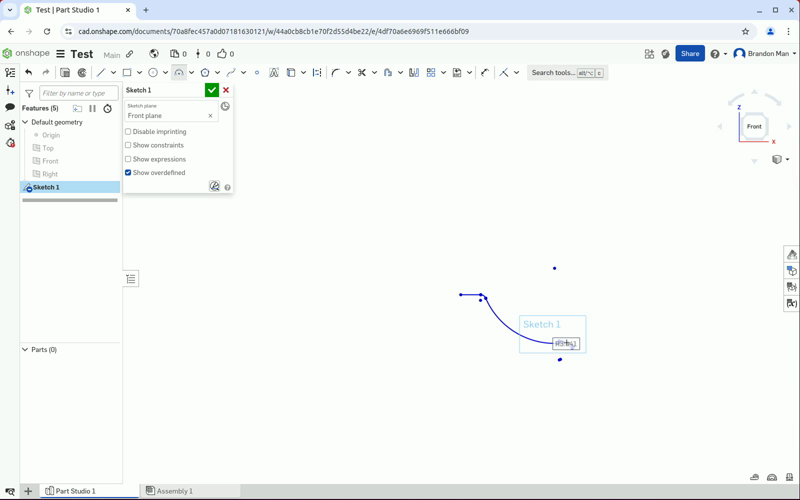
key_up(shift)
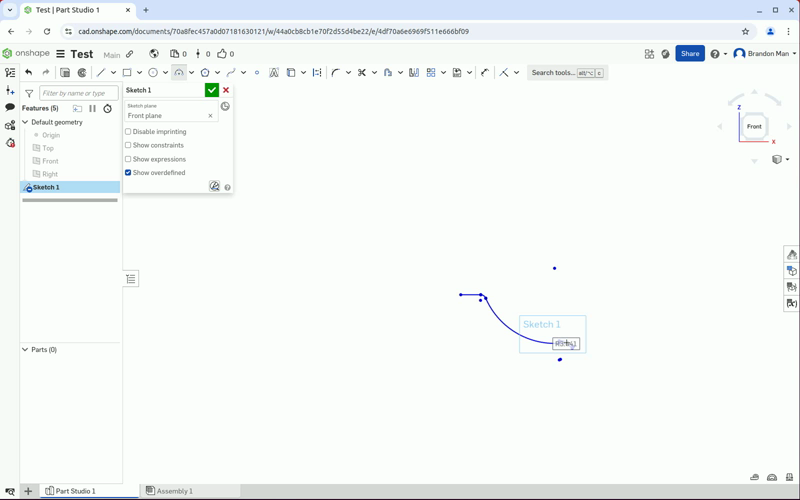
mouse_move(559, 340)
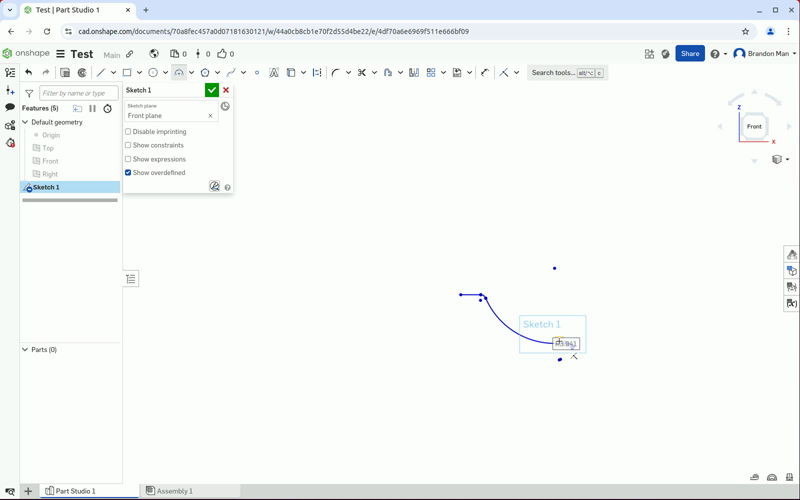
scroll(6)
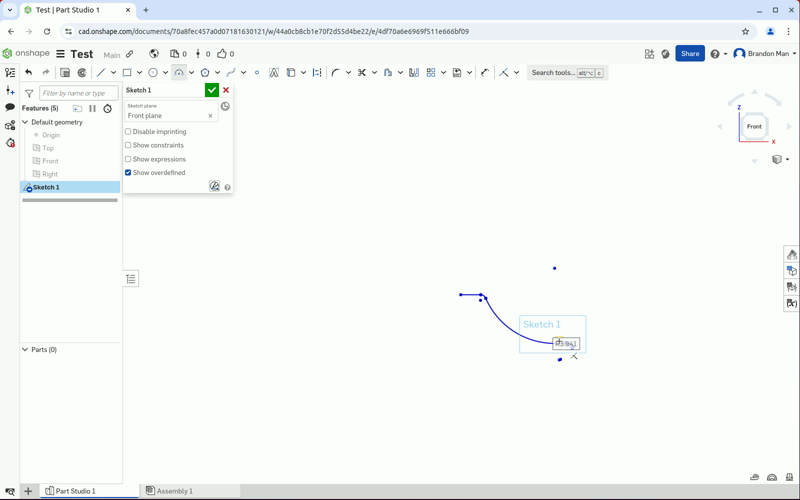
scroll(6)
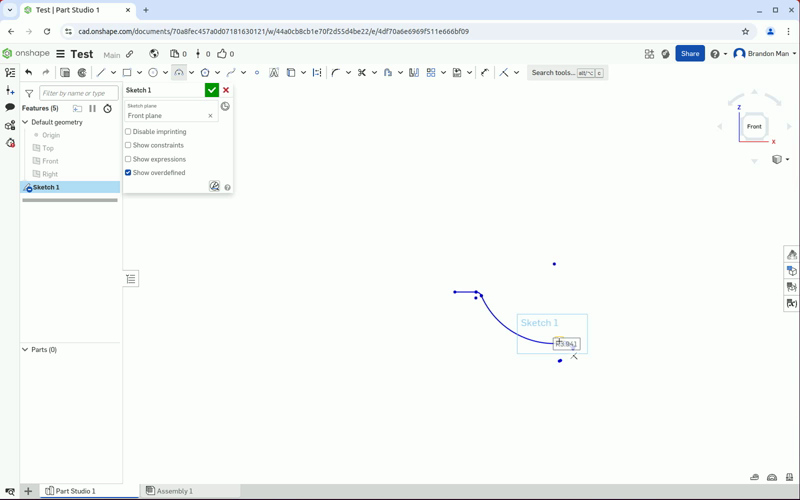
scroll(6)
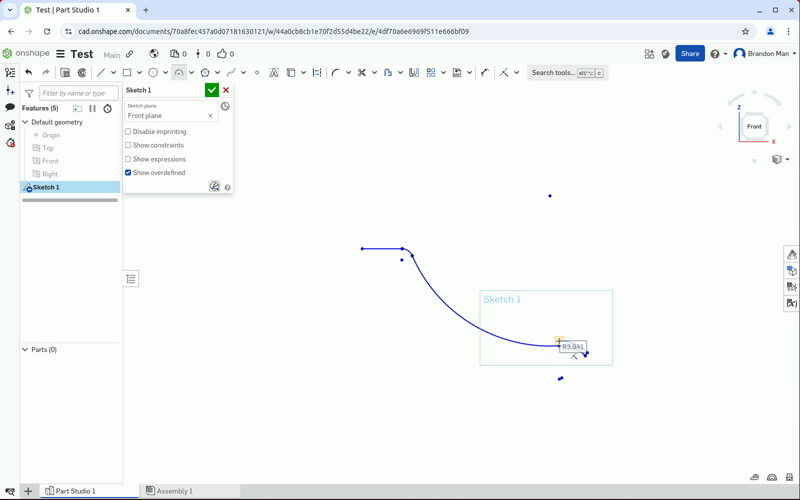
scroll(6)
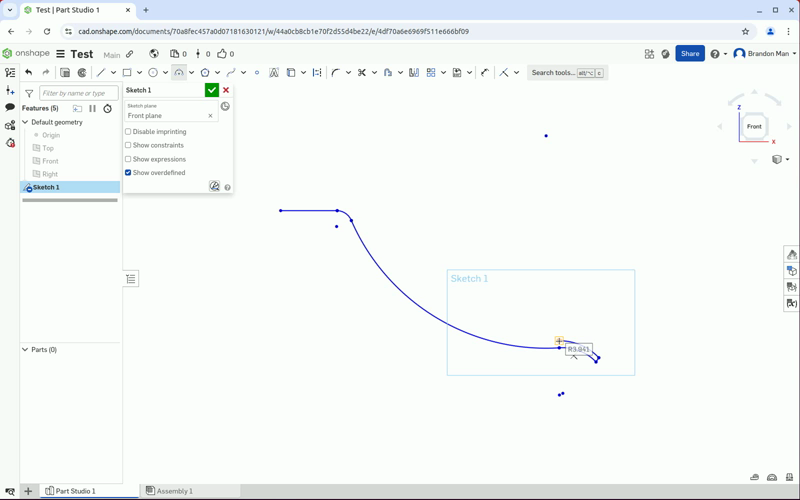
scroll(6)
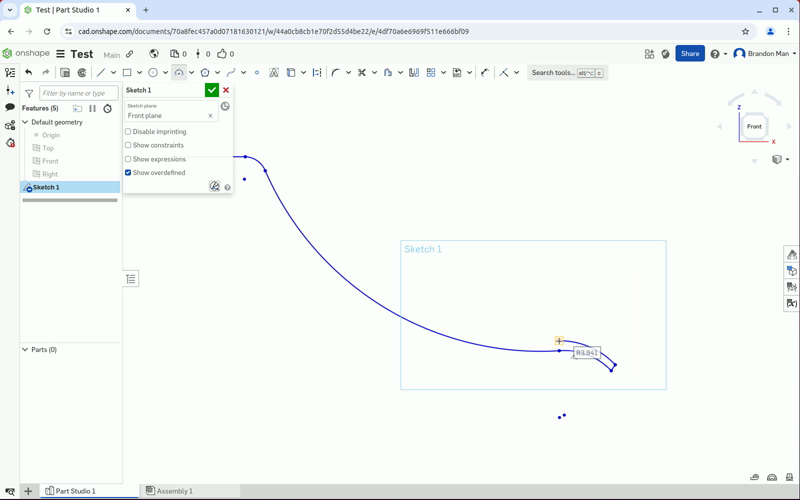
scroll(6)
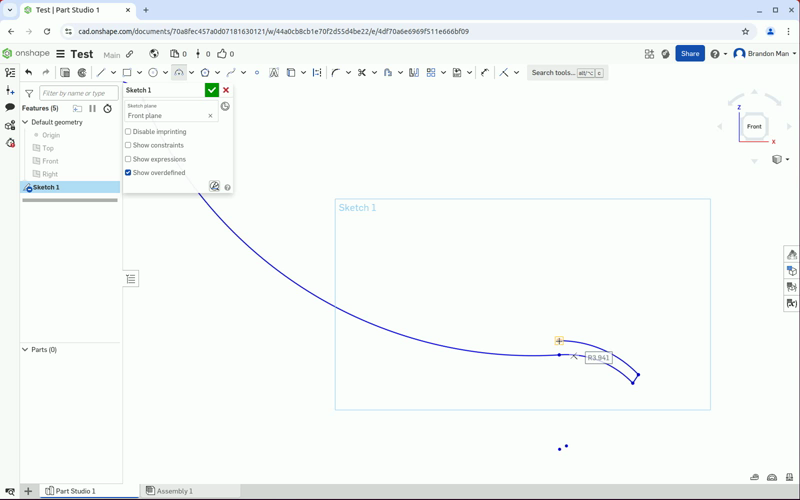
scroll(6)
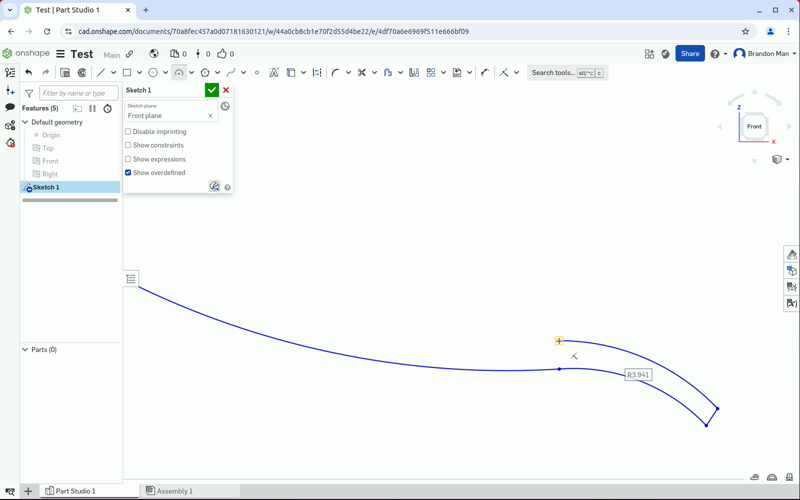
click(559, 340)
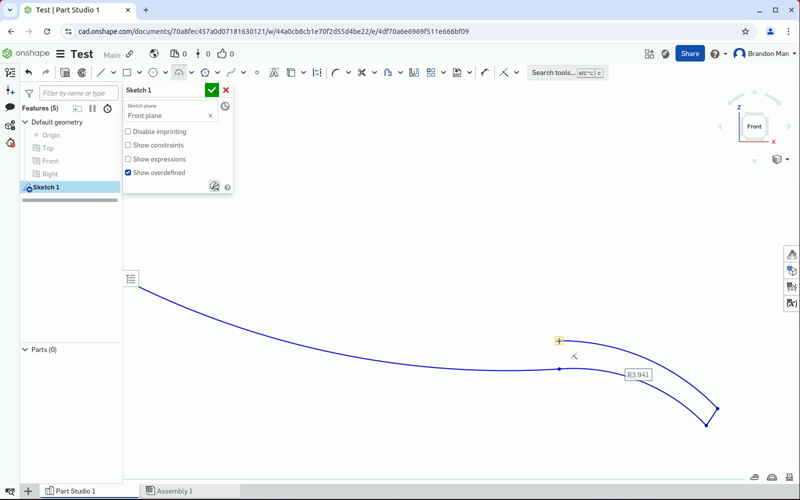
scroll(-6)
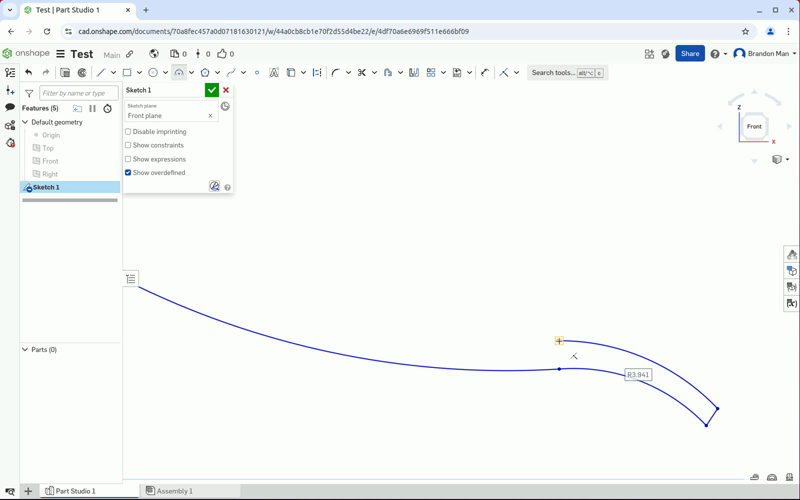
scroll(-6)
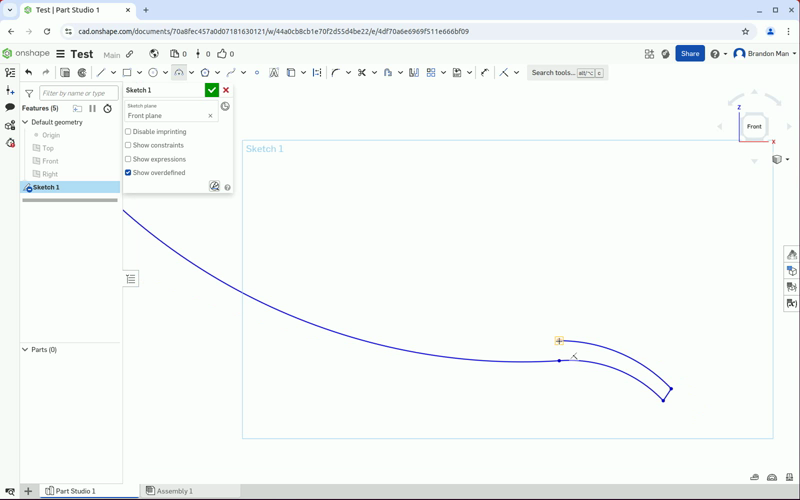
scroll(-6)
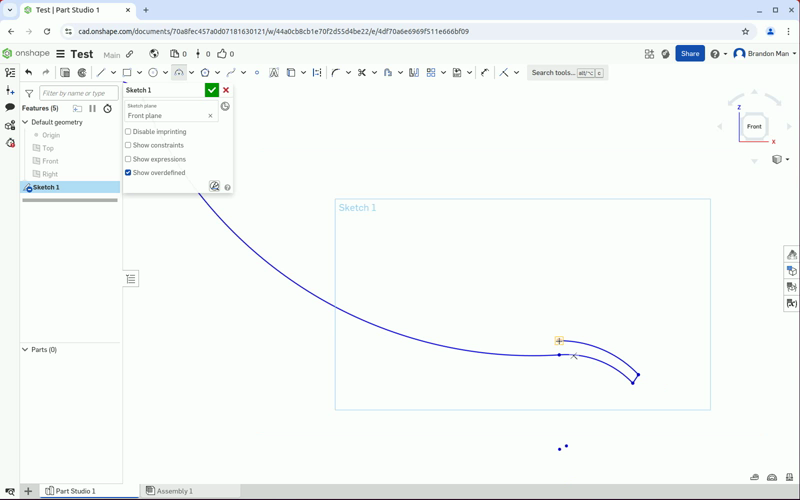
scroll(-6)
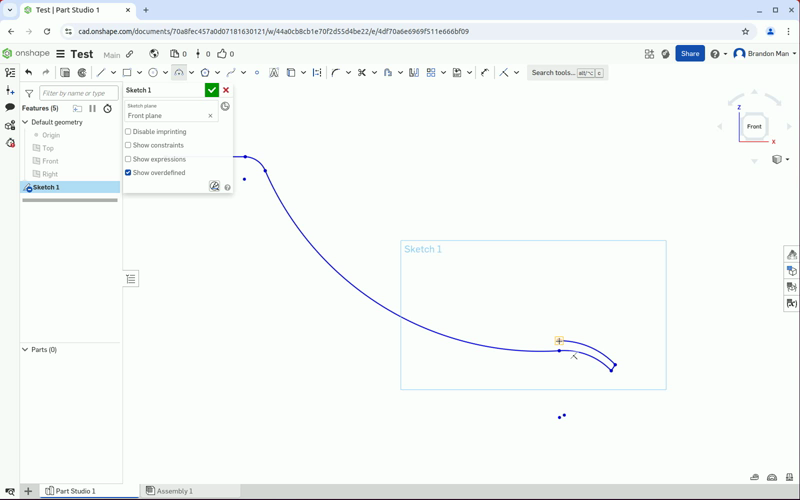
scroll(-6)
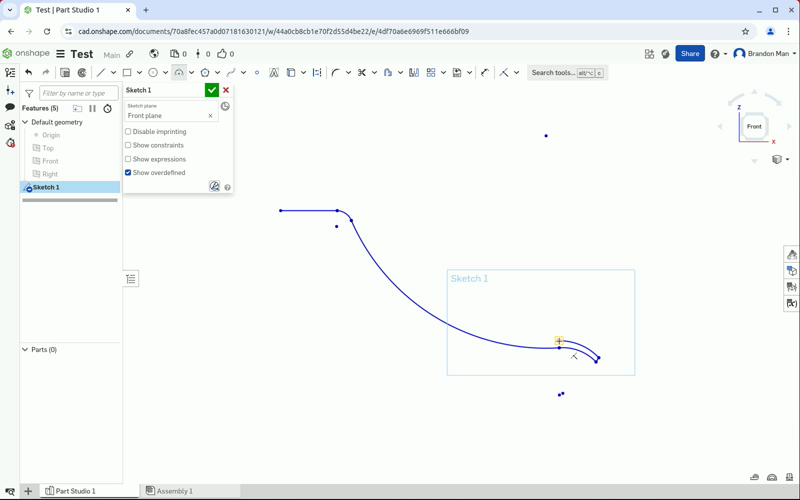
scroll(-6)
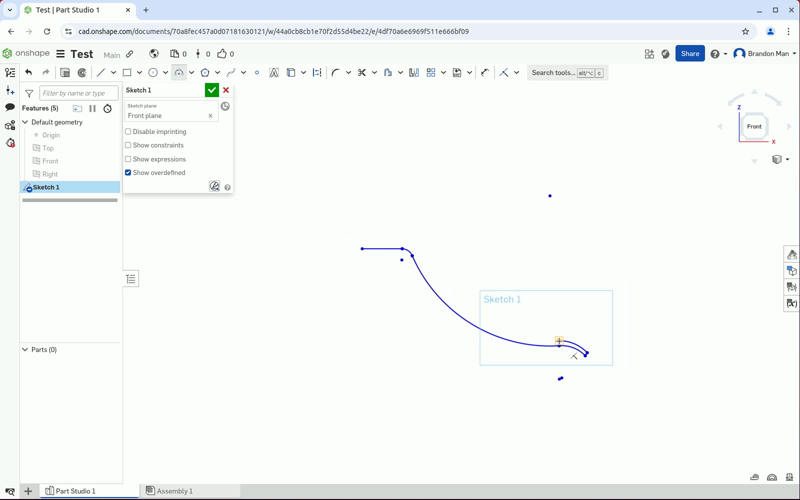
scroll(-6)
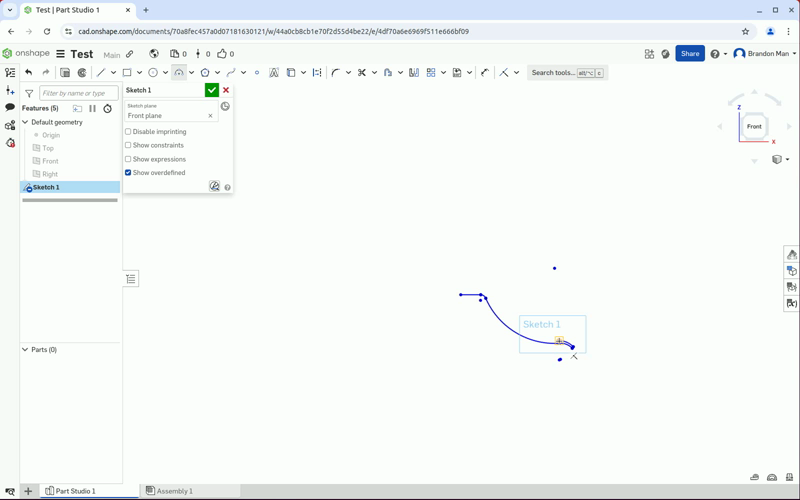
key_down(shift)
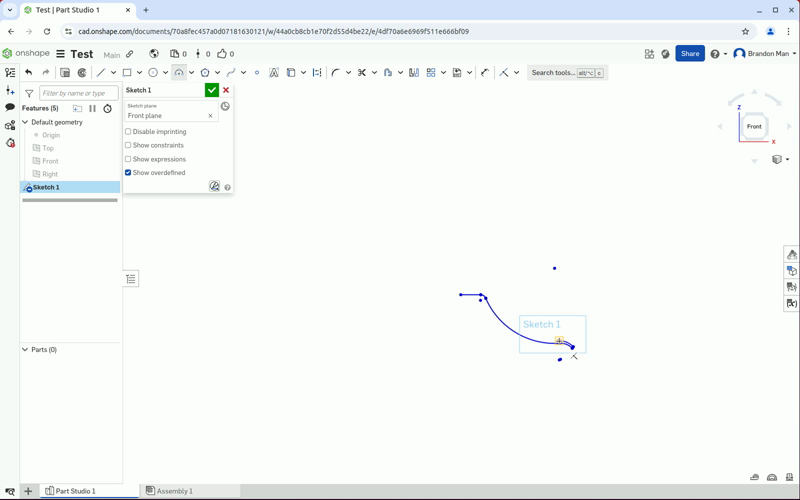
mouse_move(486, 297)
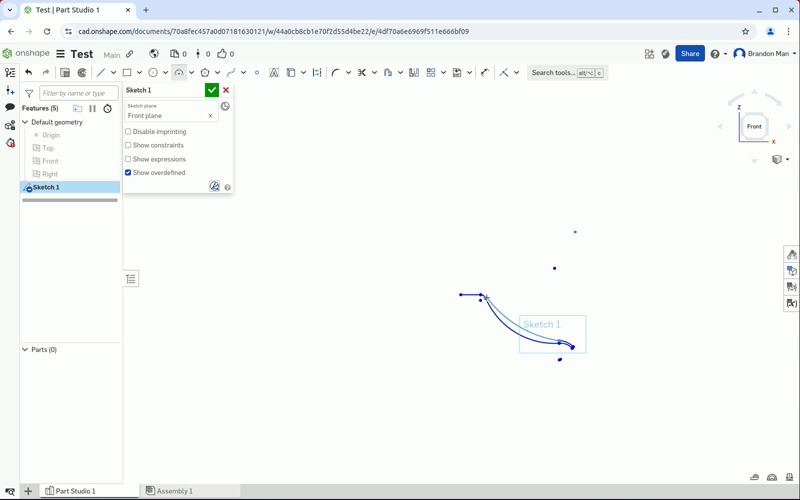
scroll(6)
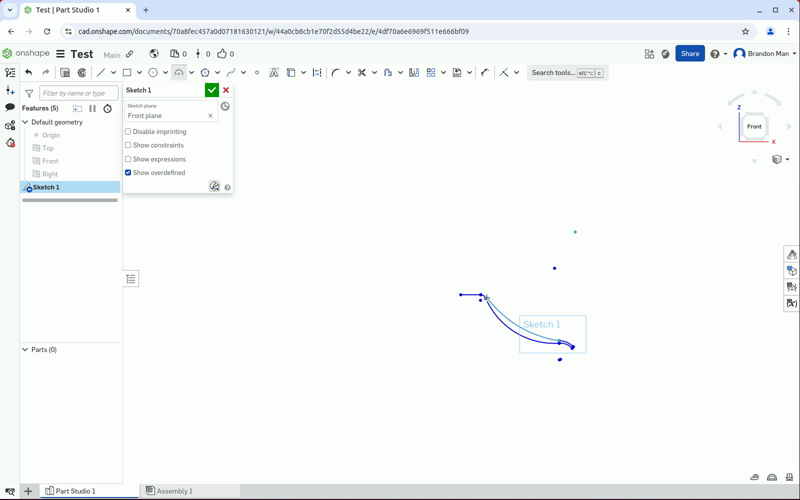
scroll(6)
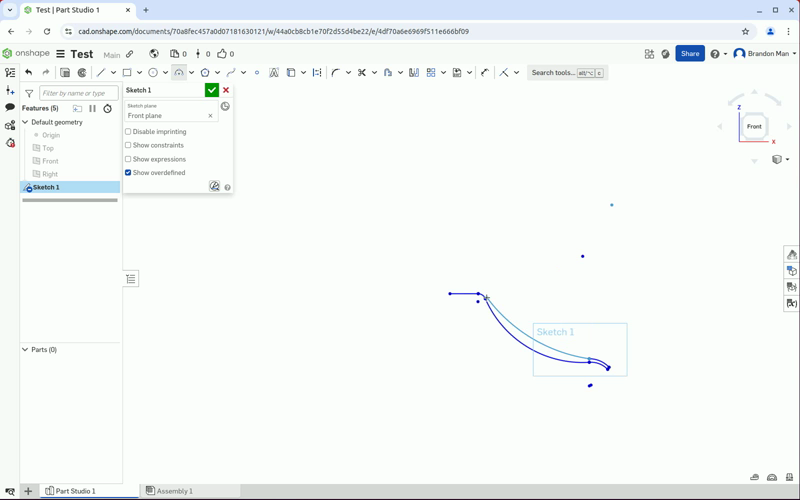
scroll(6)
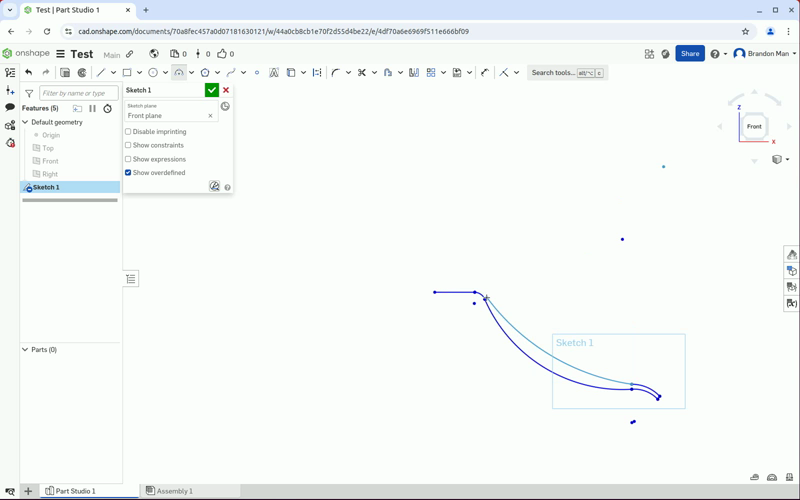
scroll(6)
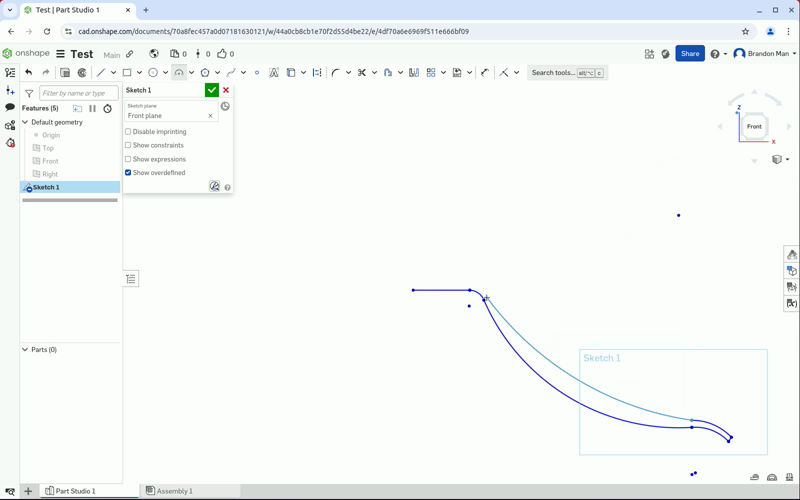
scroll(6)
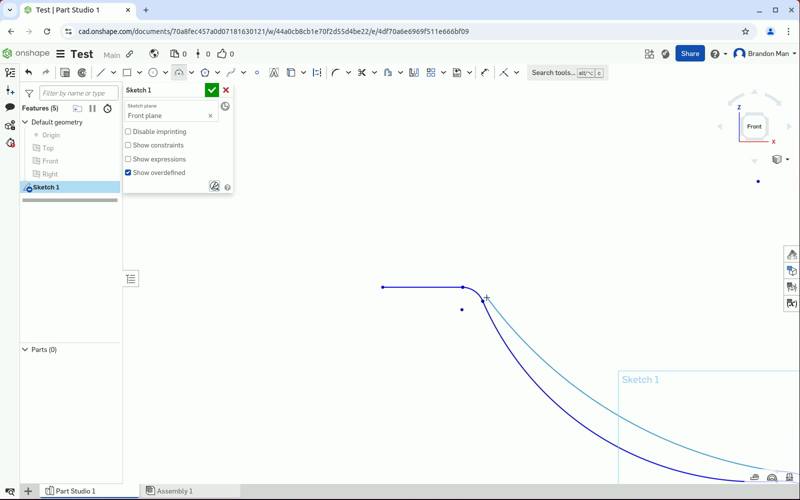
scroll(6)
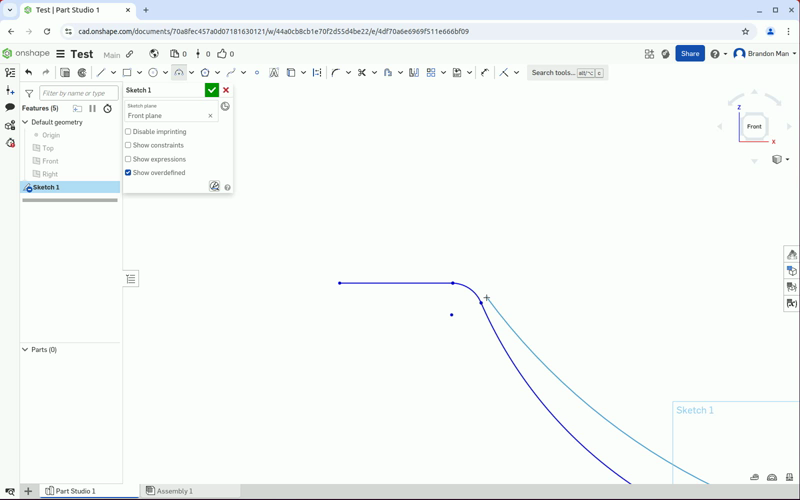
scroll(6)
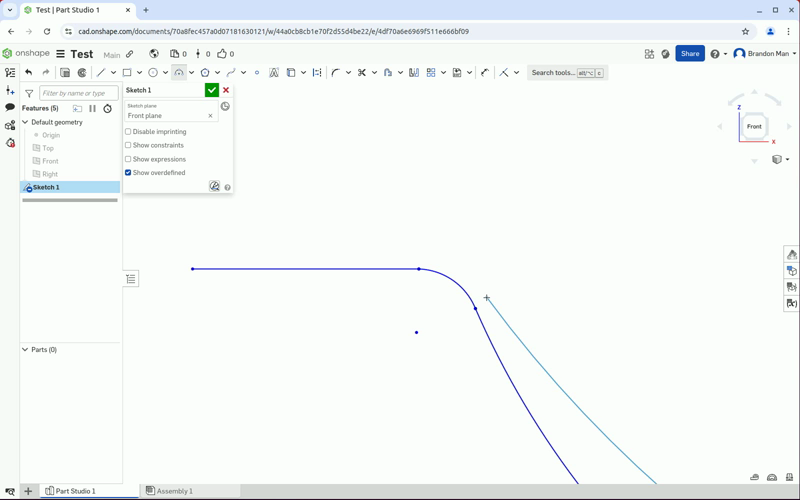
click(486, 297)
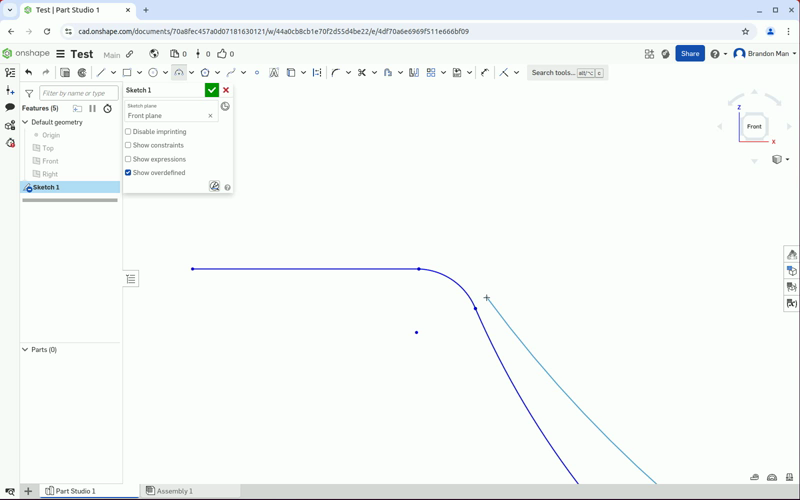
scroll(-6)
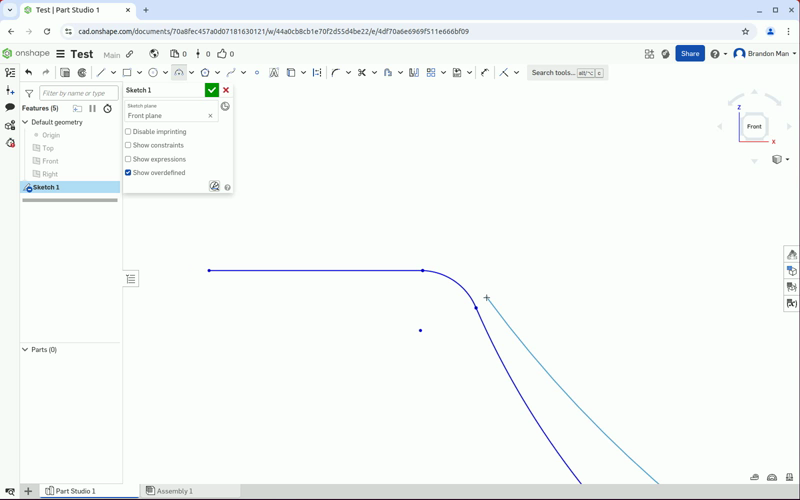
scroll(-6)
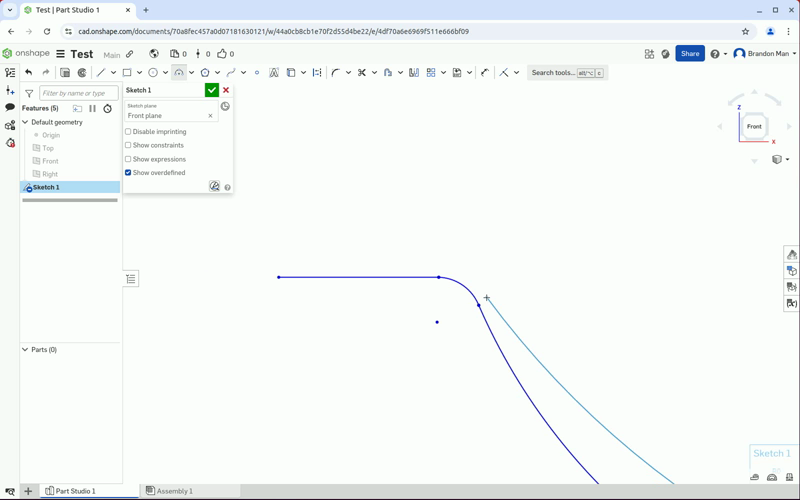
scroll(-6)
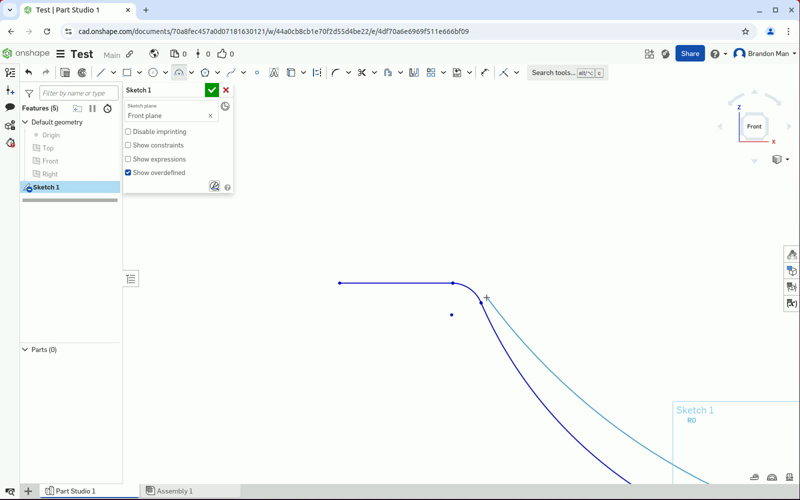
scroll(-6)
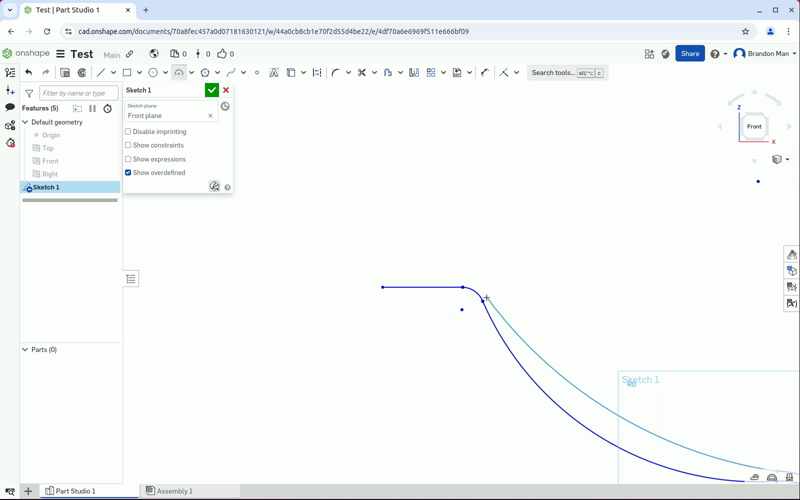
scroll(-6)
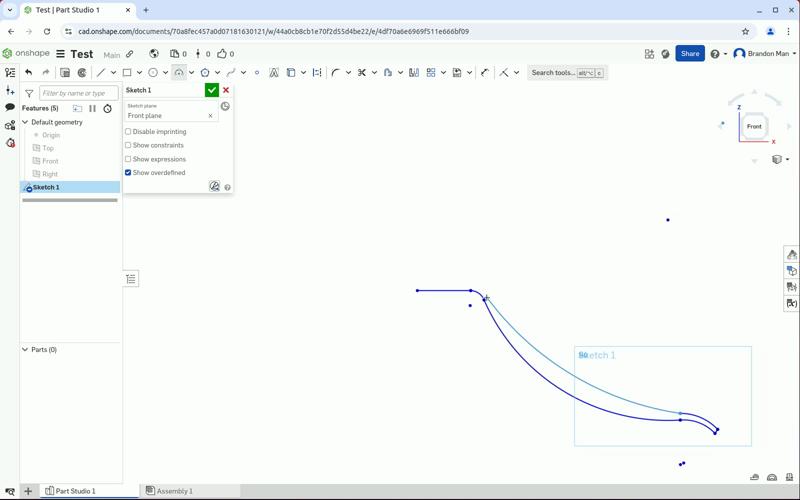
scroll(-6)
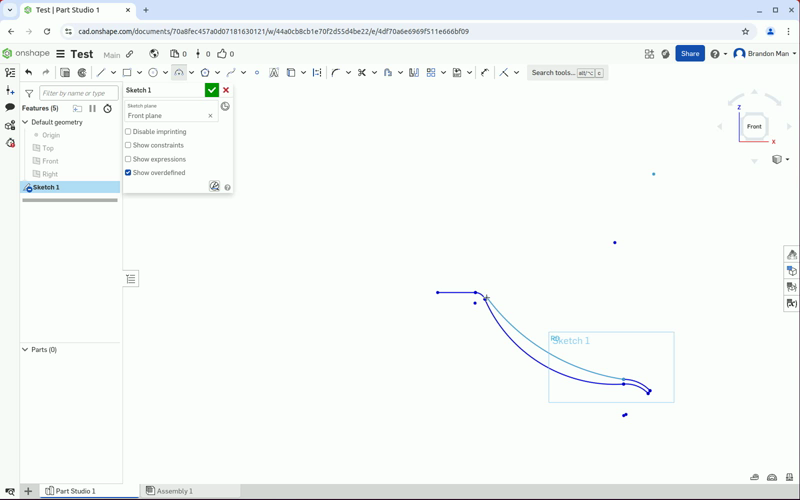
scroll(-6)
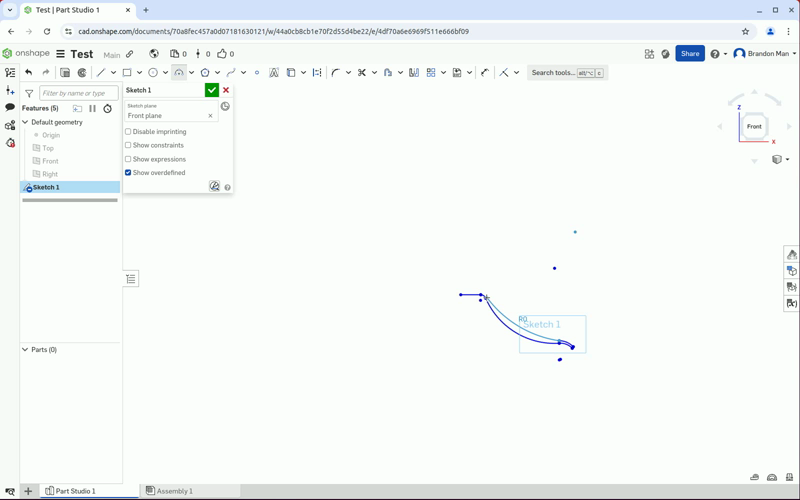
mouse_move(516, 330)
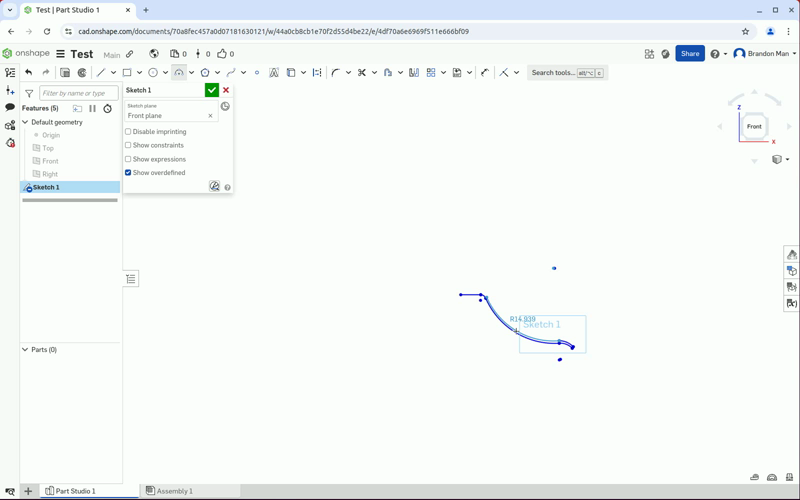
scroll(6)
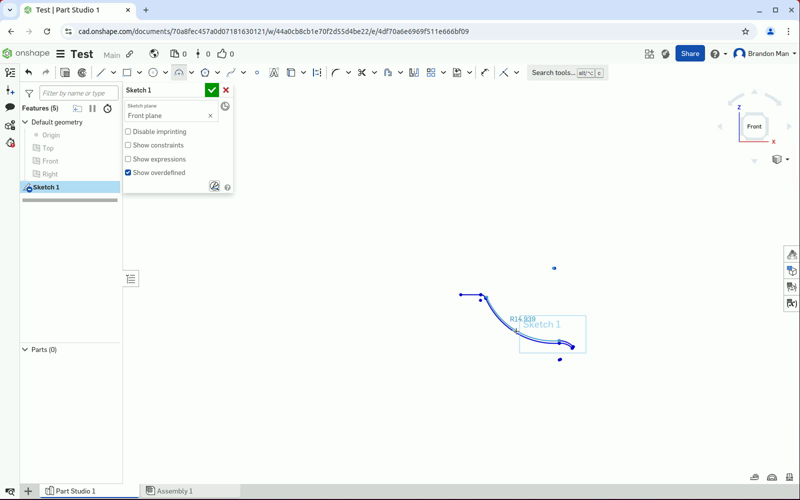
scroll(6)
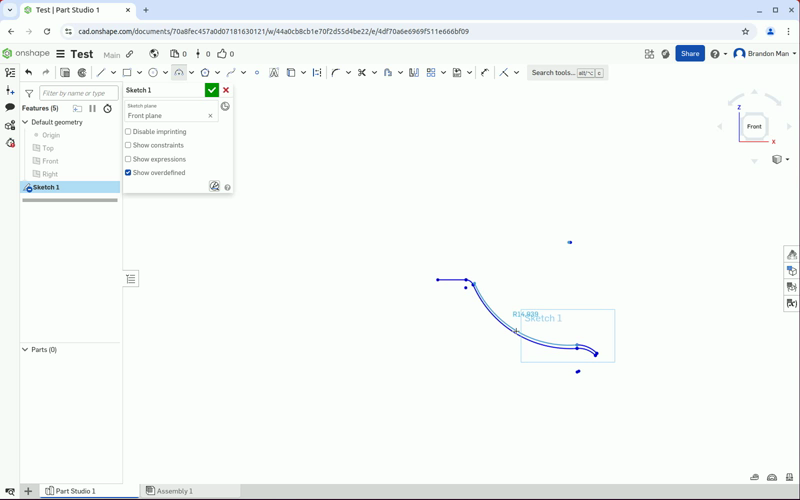
scroll(6)
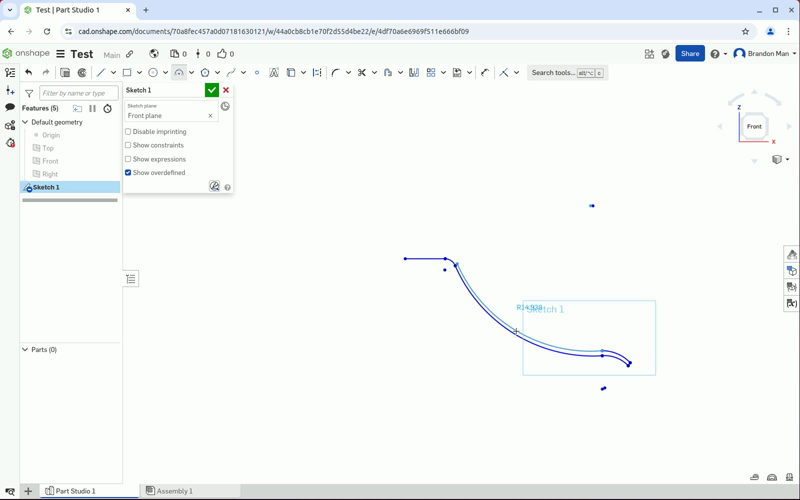
scroll(6)
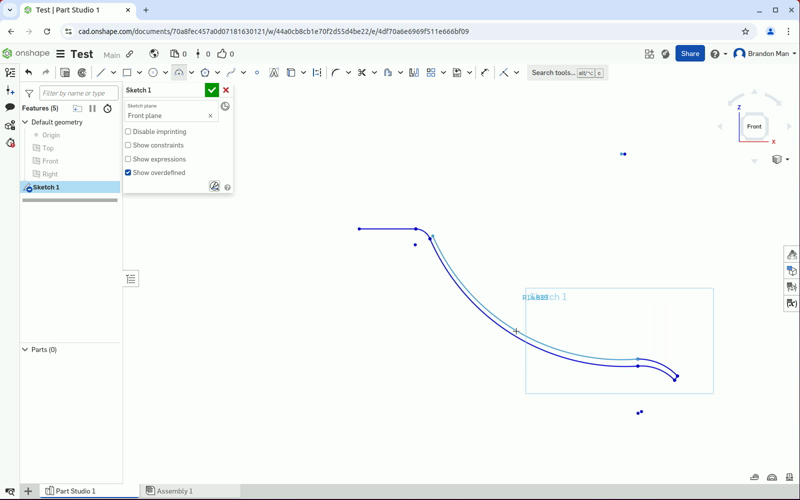
scroll(6)
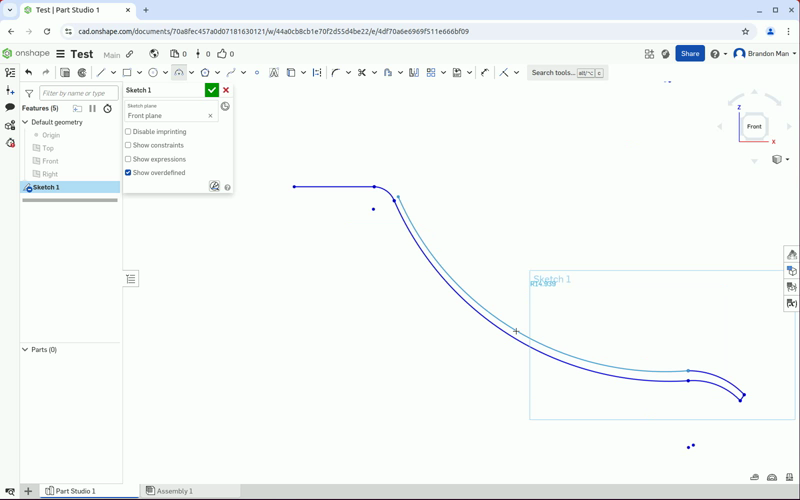
scroll(6)
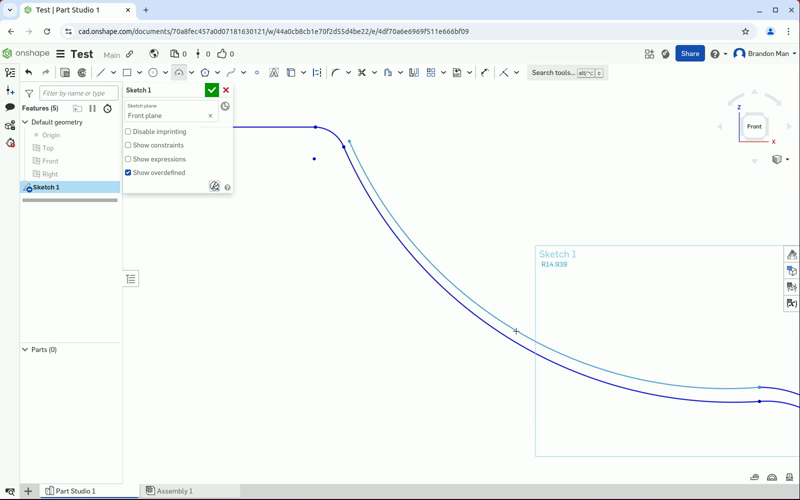
scroll(6)
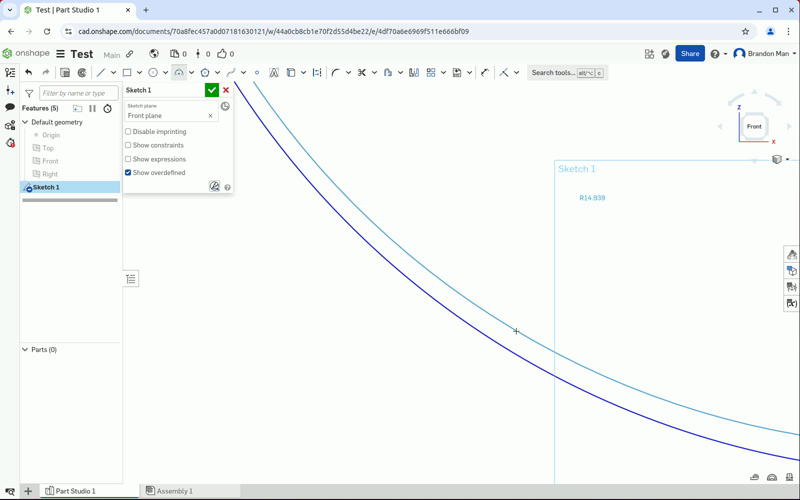
click(516, 330)
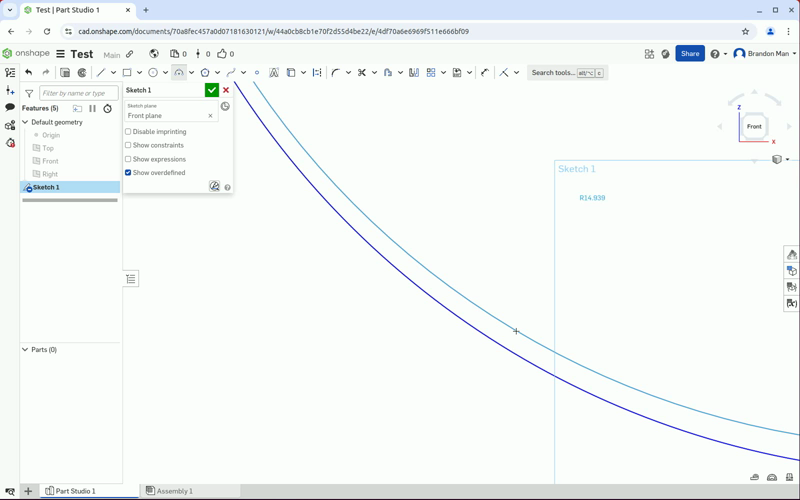
scroll(-6)
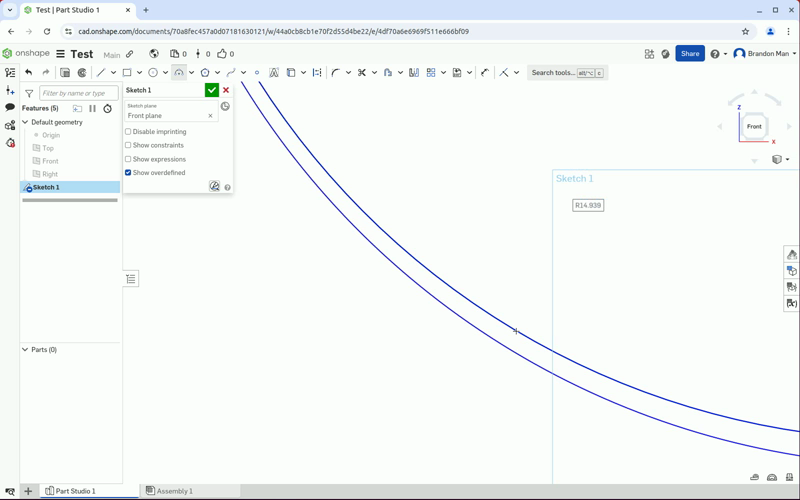
scroll(-6)
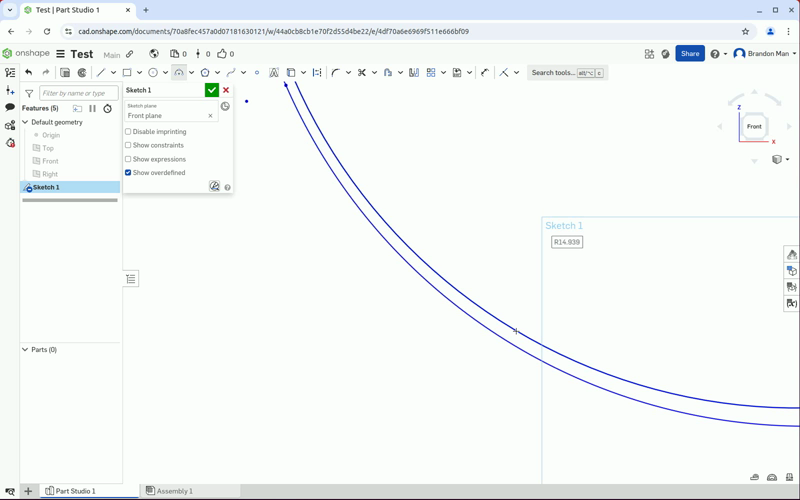
scroll(-6)
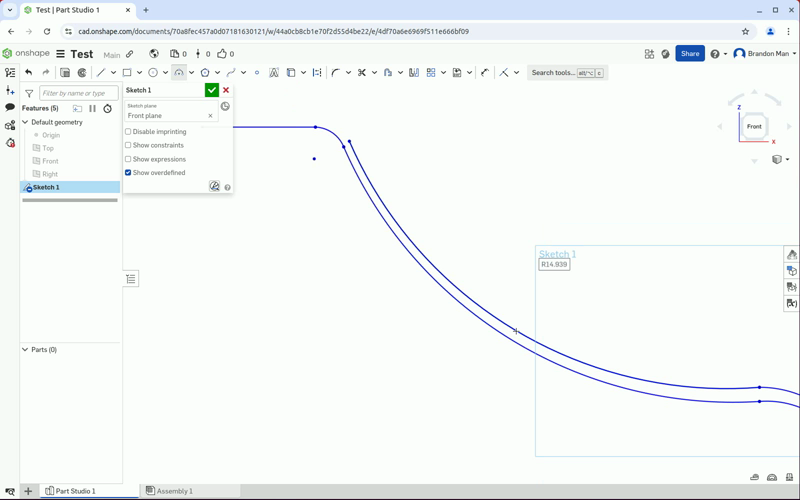
scroll(-6)
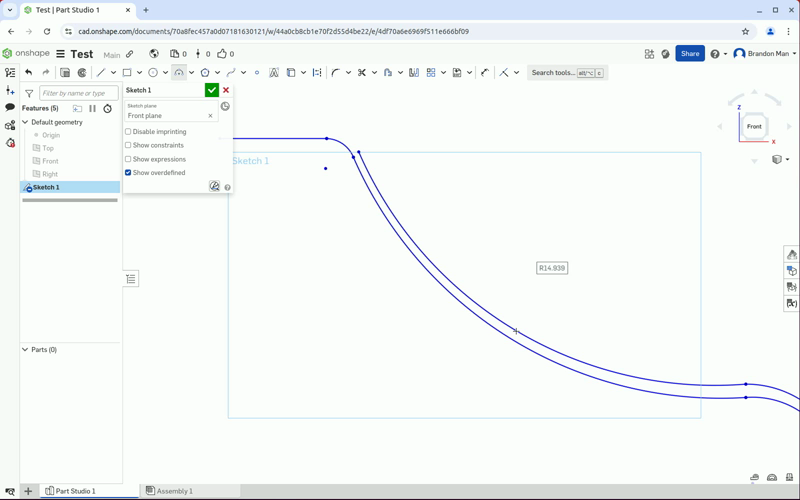
scroll(-6)
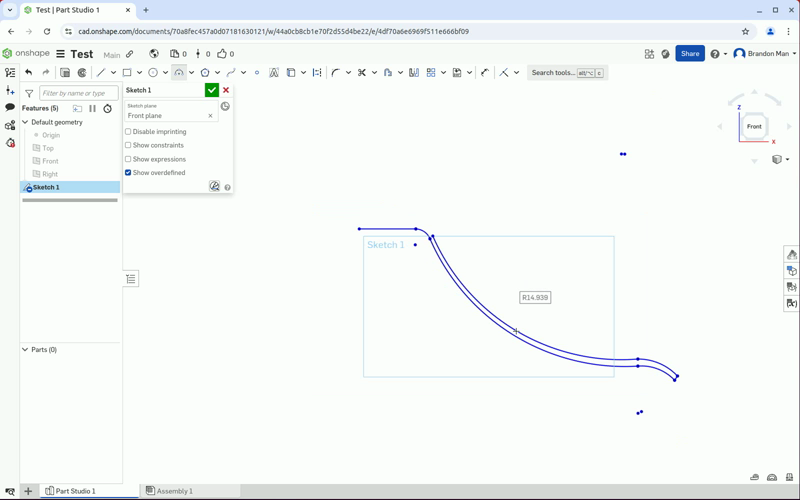
scroll(-6)
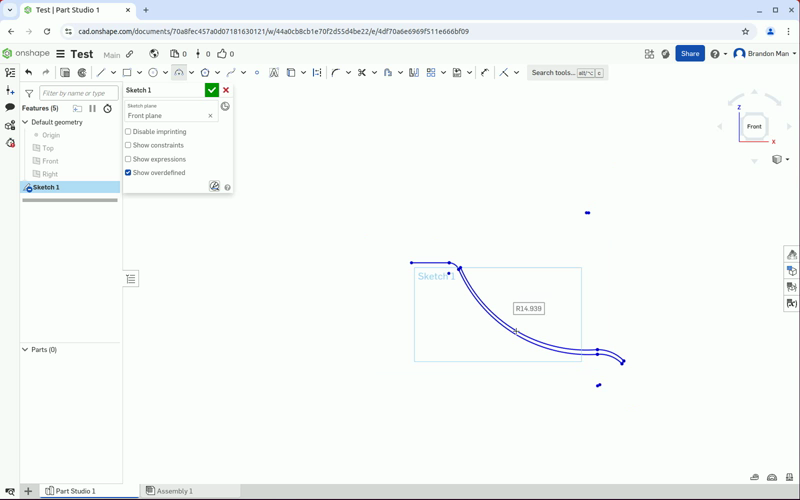
scroll(-6)
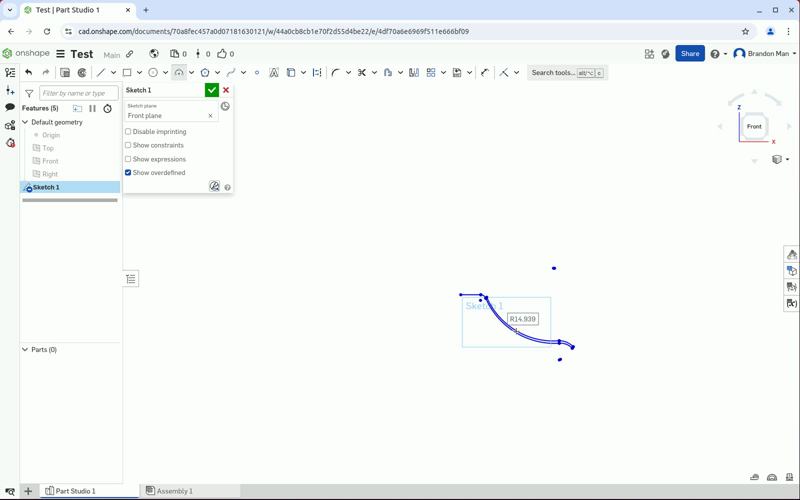
key_up(shift)
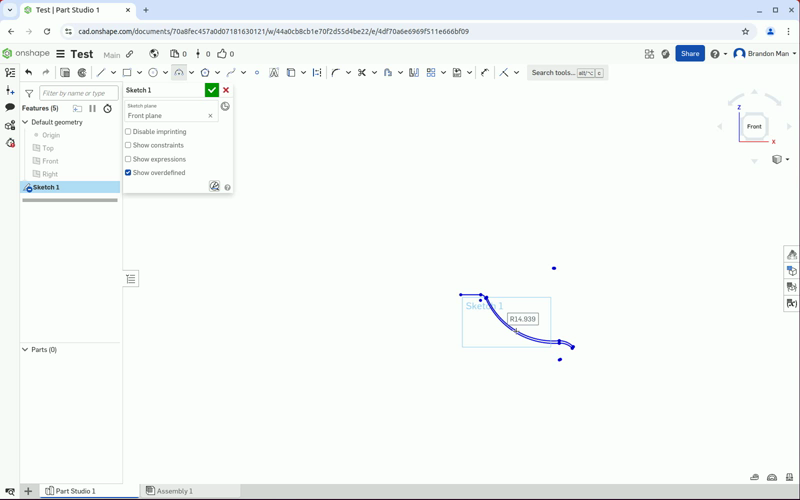
mouse_move(486, 297)
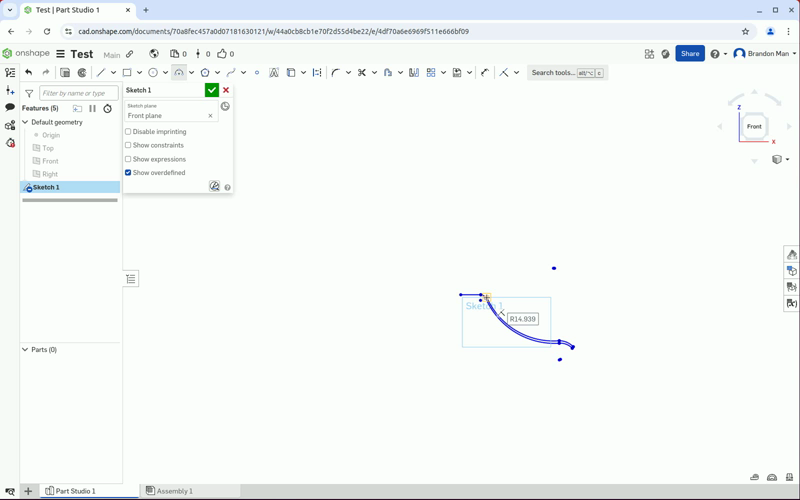
scroll(6)
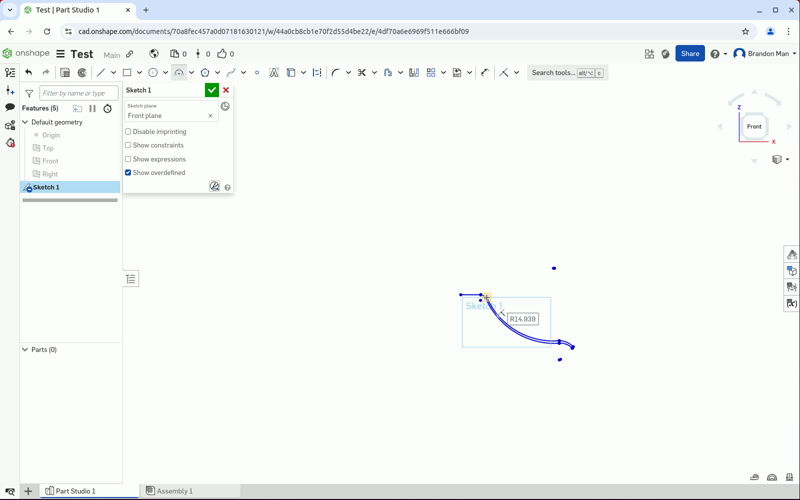
scroll(6)
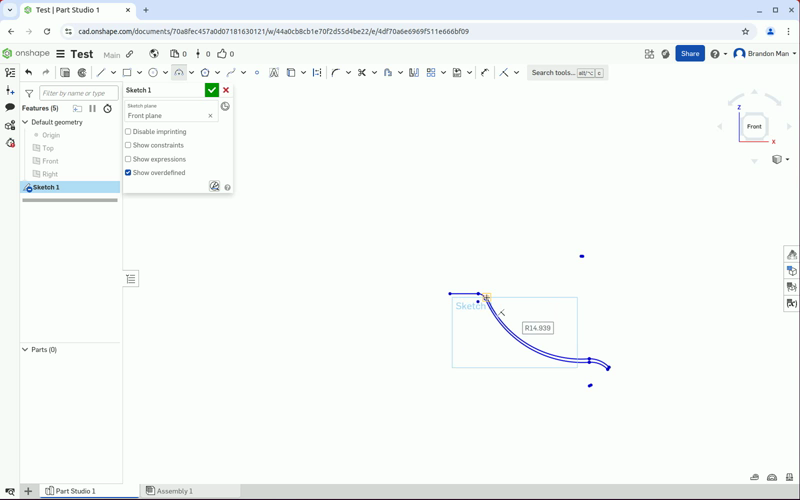
scroll(6)
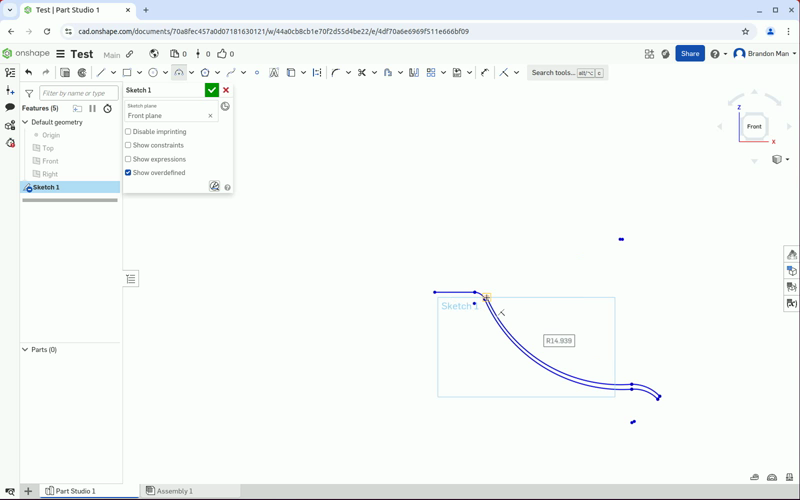
scroll(6)
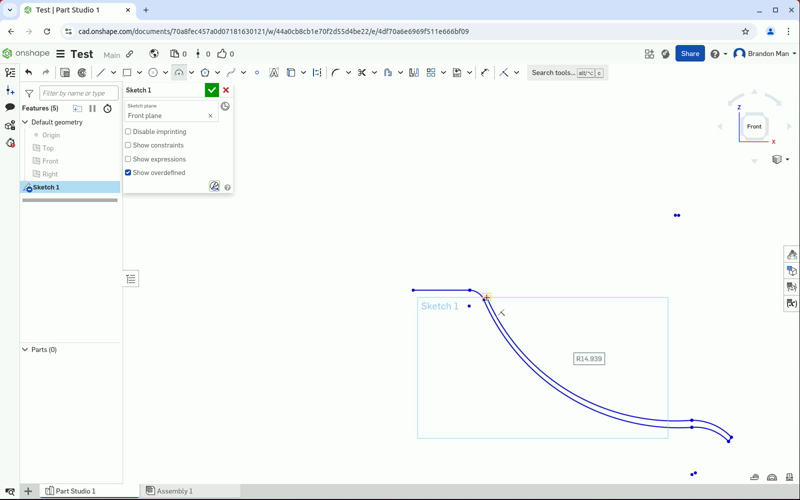
scroll(6)
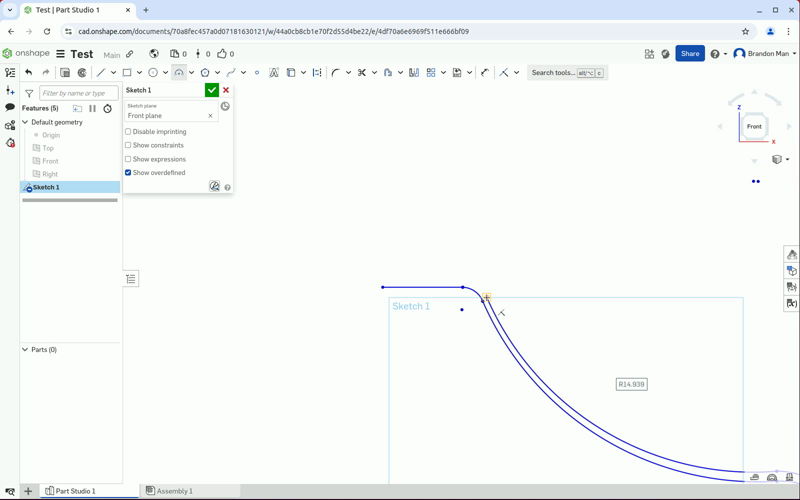
scroll(6)
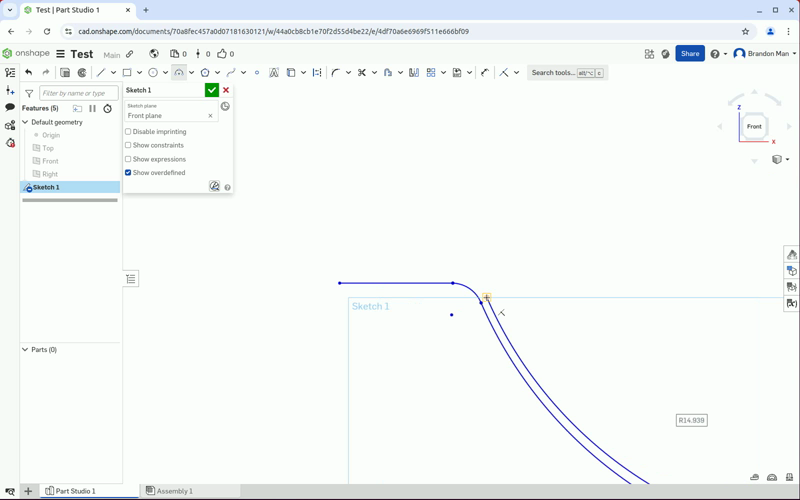
scroll(6)
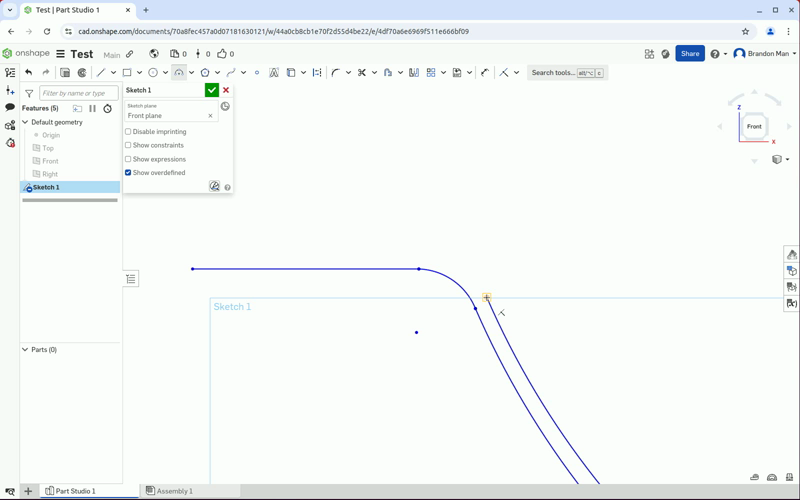
click(486, 297)
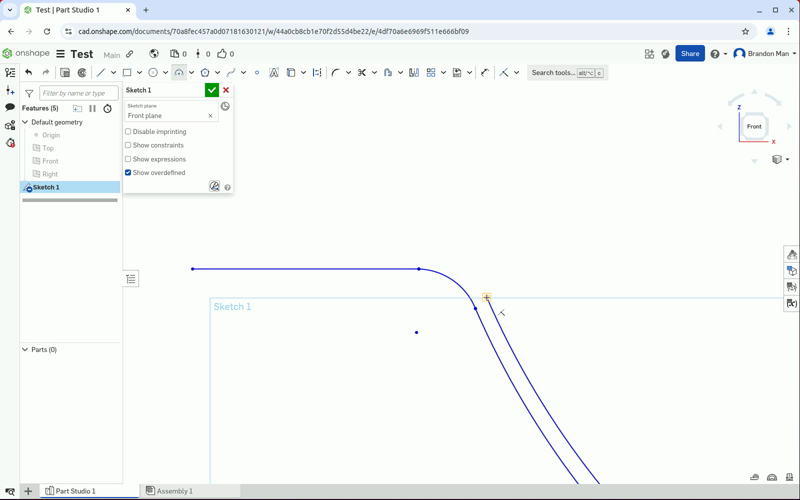
scroll(-6)
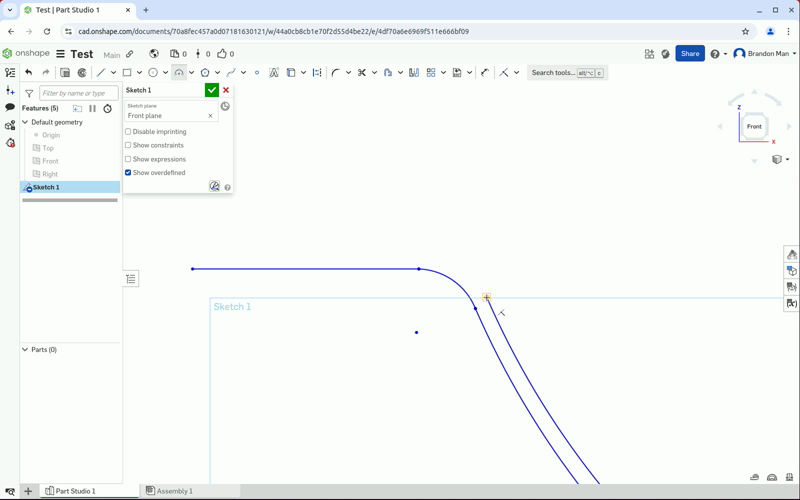
scroll(-6)
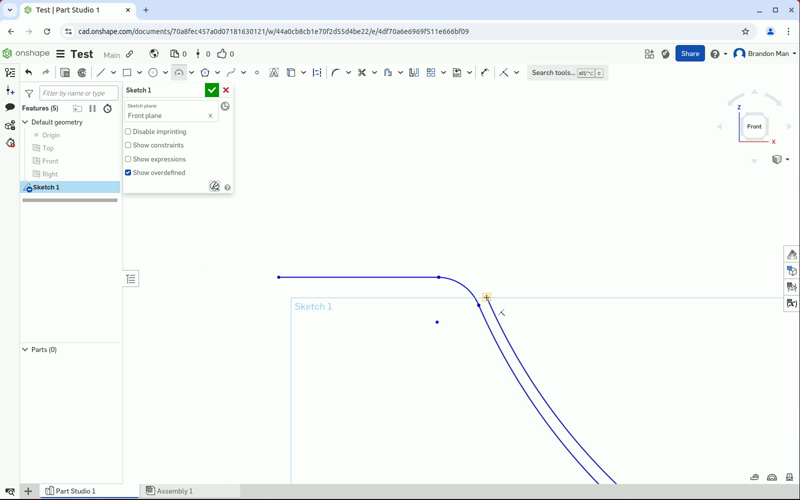
scroll(-6)
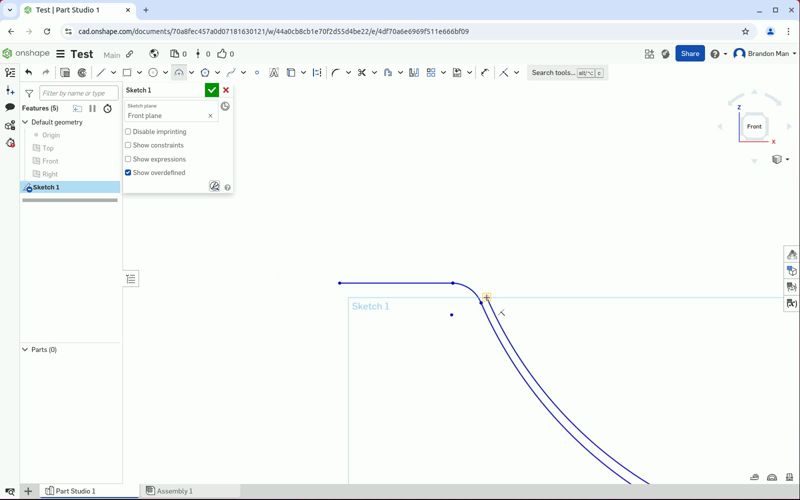
scroll(-6)
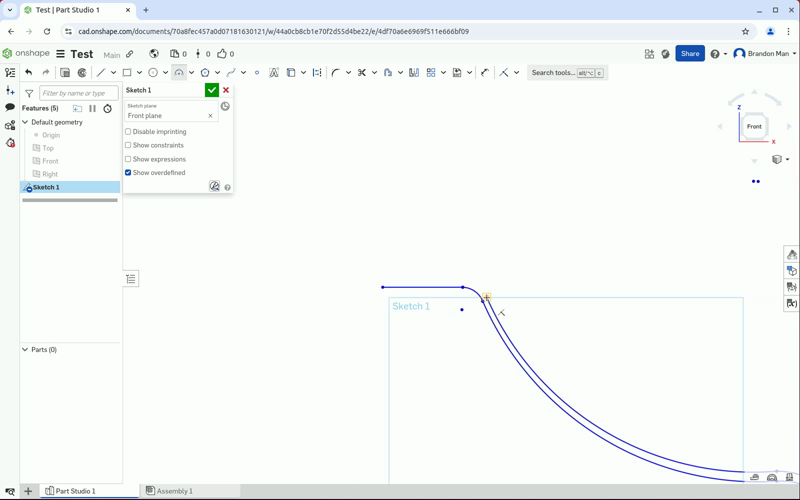
scroll(-6)
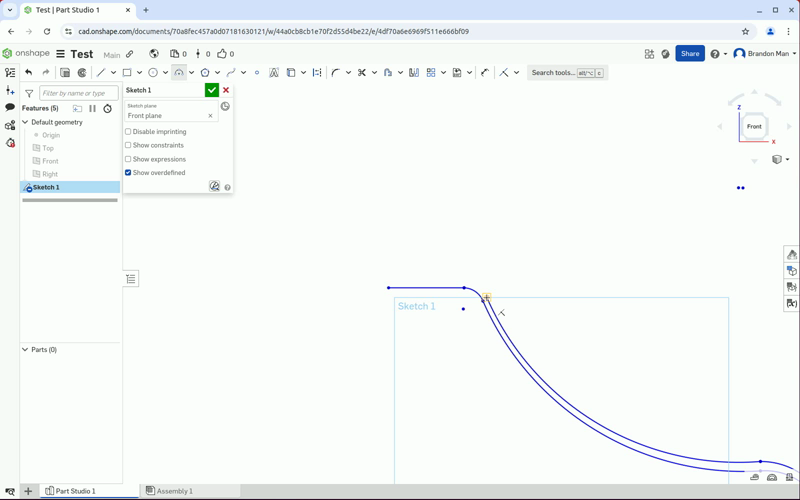
scroll(-6)
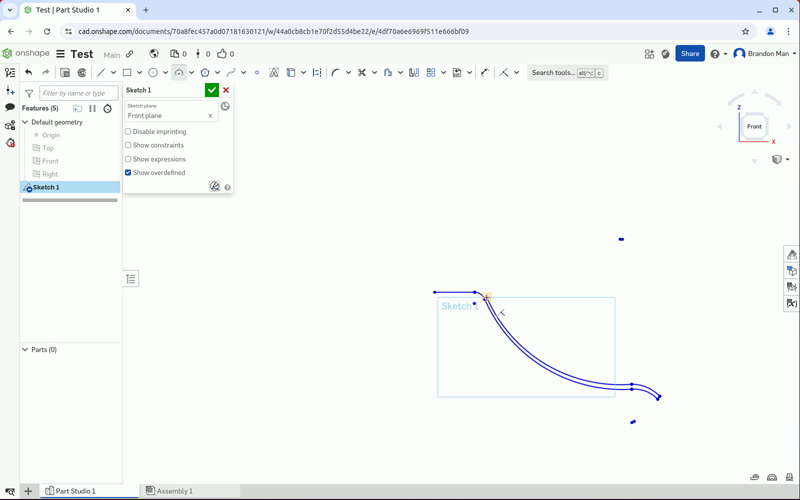
scroll(-6)
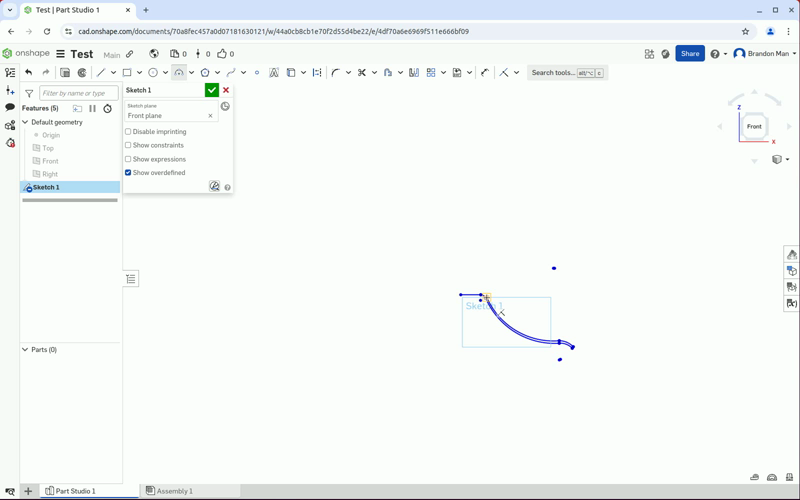
key_down(shift)
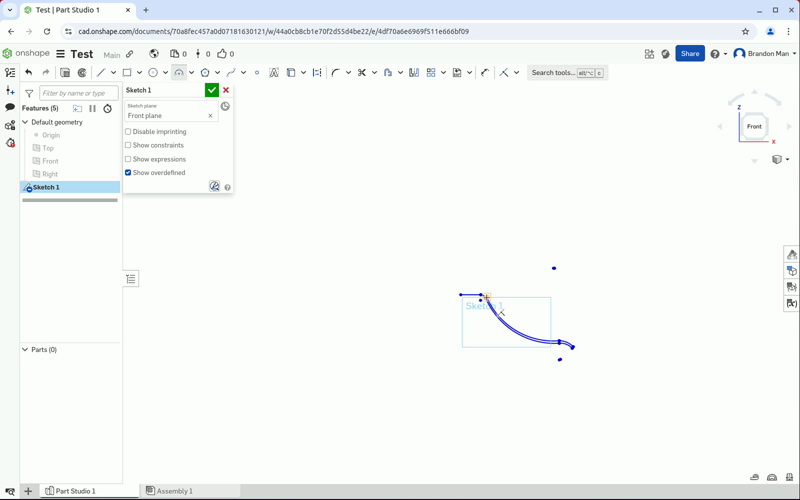
mouse_move(480, 292)
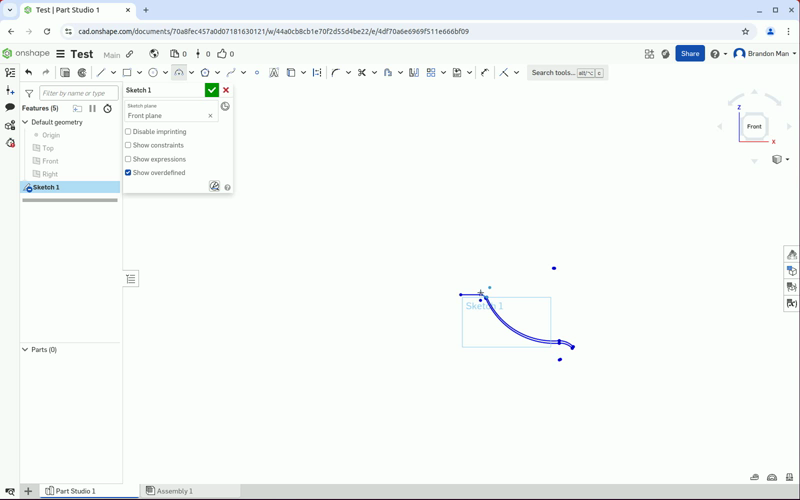
scroll(6)
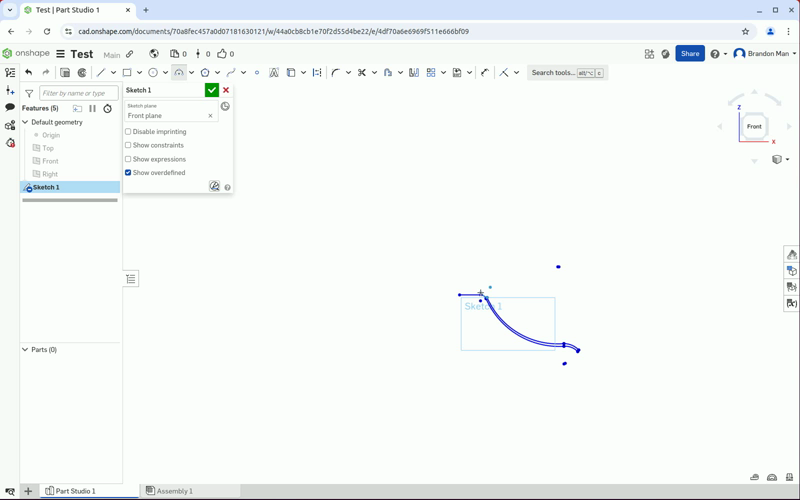
scroll(6)
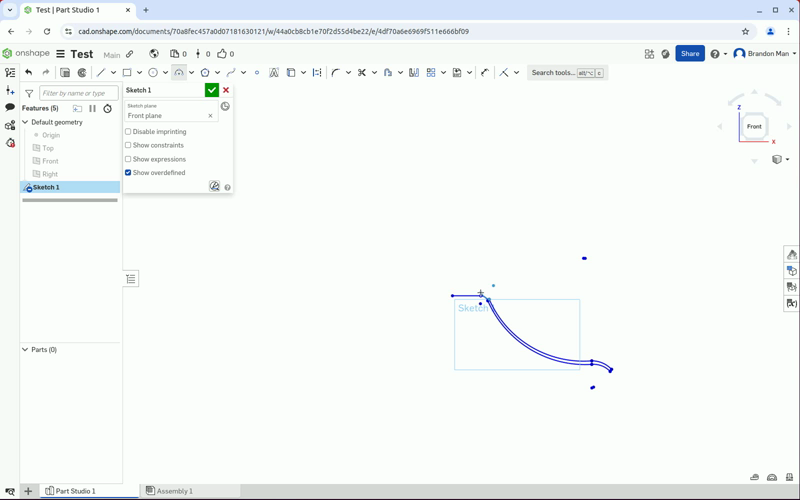
scroll(6)
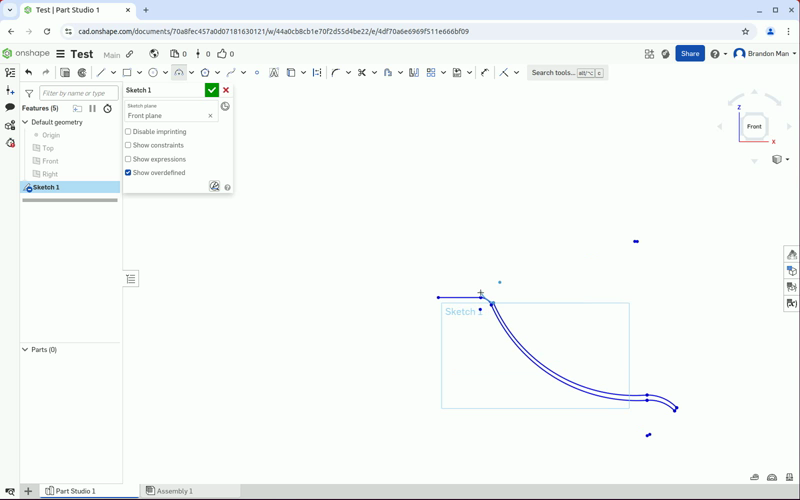
scroll(6)
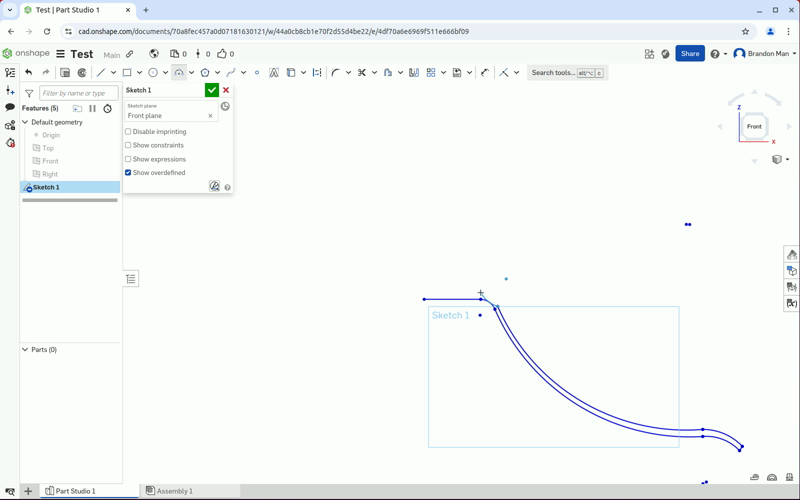
scroll(6)
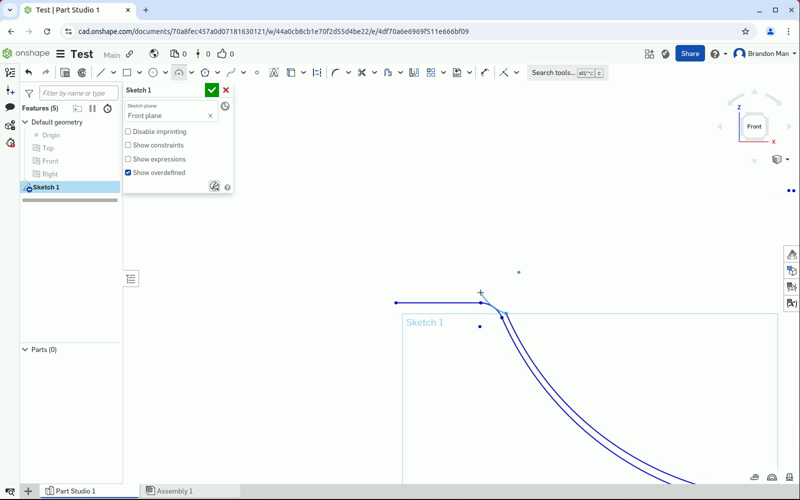
scroll(6)
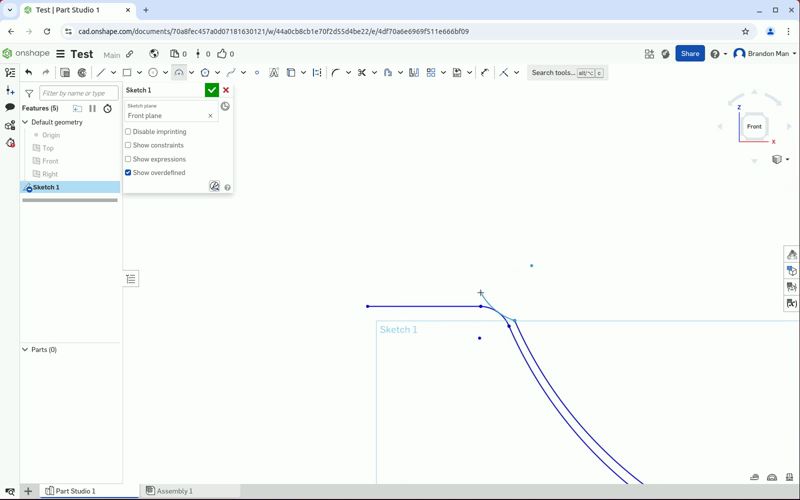
scroll(6)
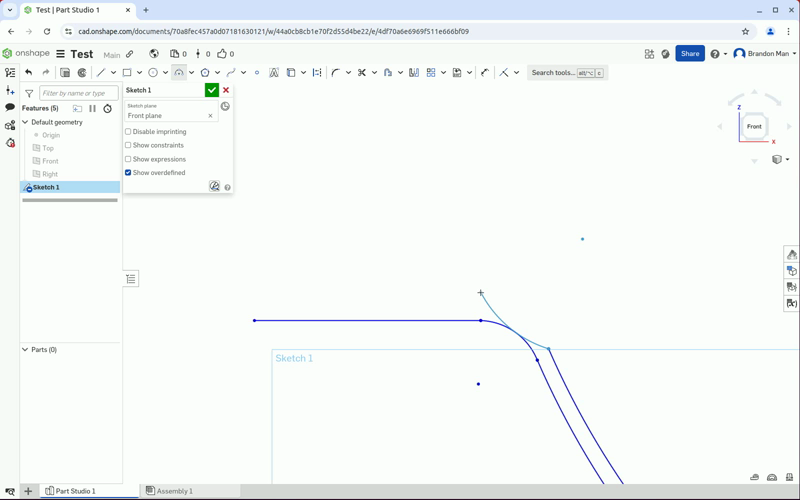
click(480, 292)
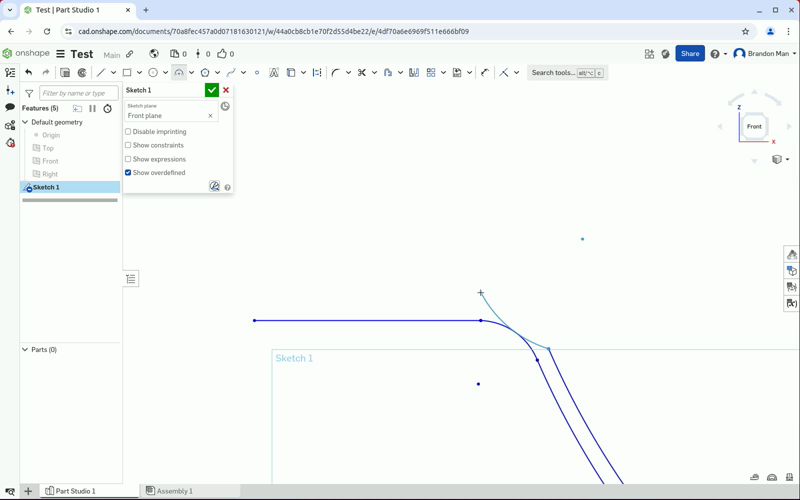
scroll(-6)
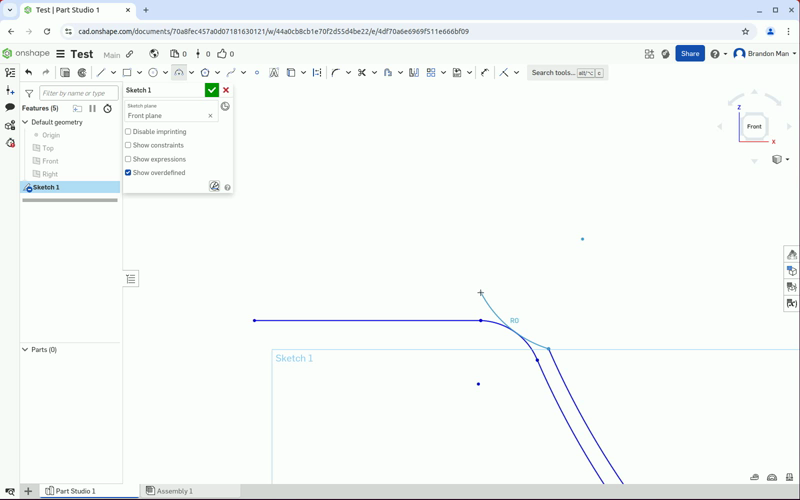
scroll(-6)
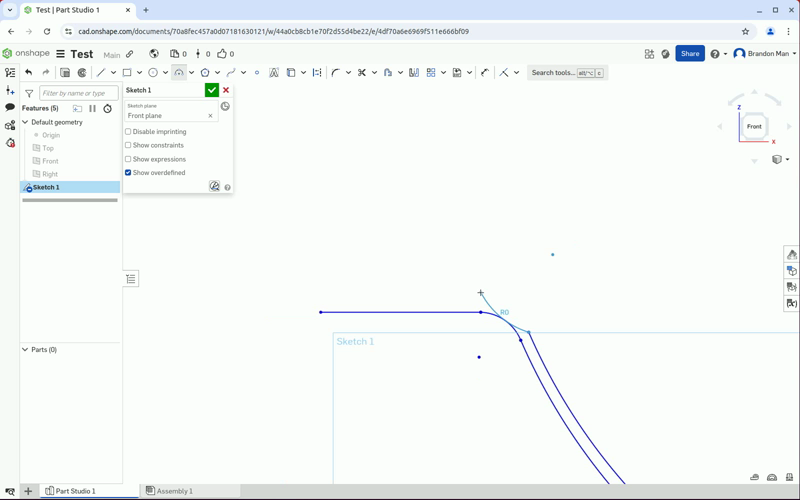
scroll(-6)
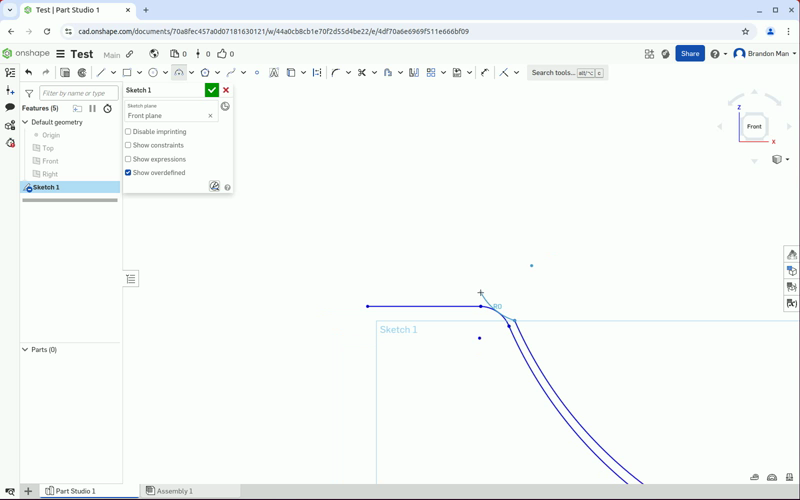
scroll(-6)
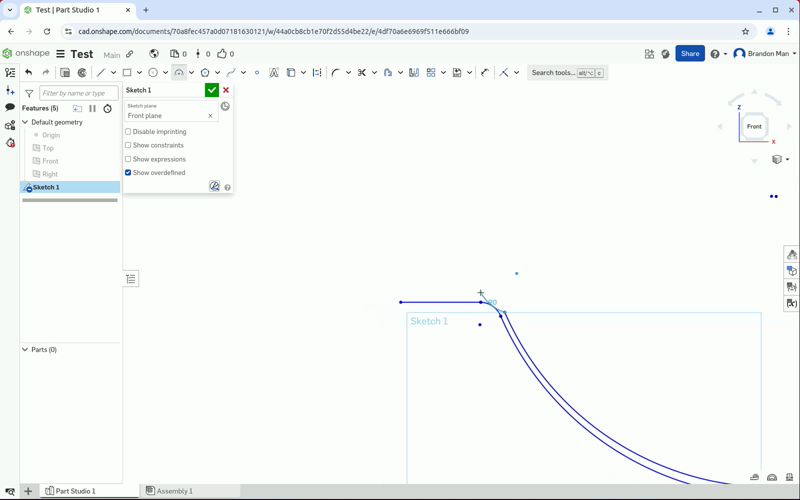
scroll(-6)
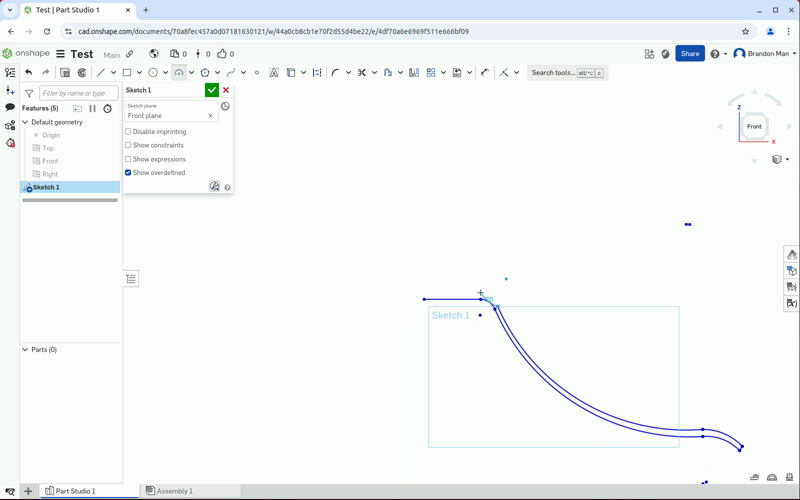
scroll(-6)
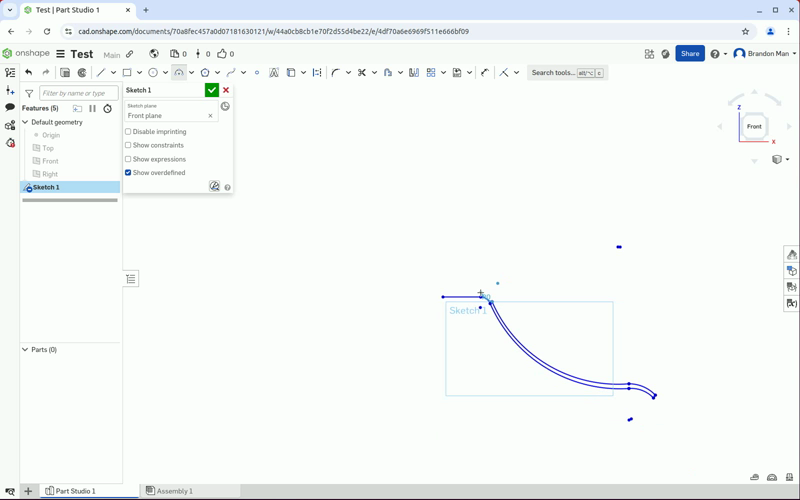
scroll(-6)
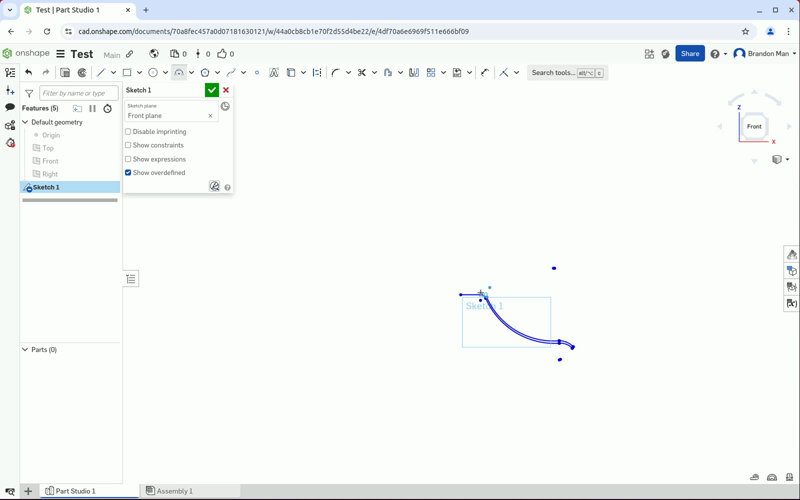
mouse_move(484, 293)
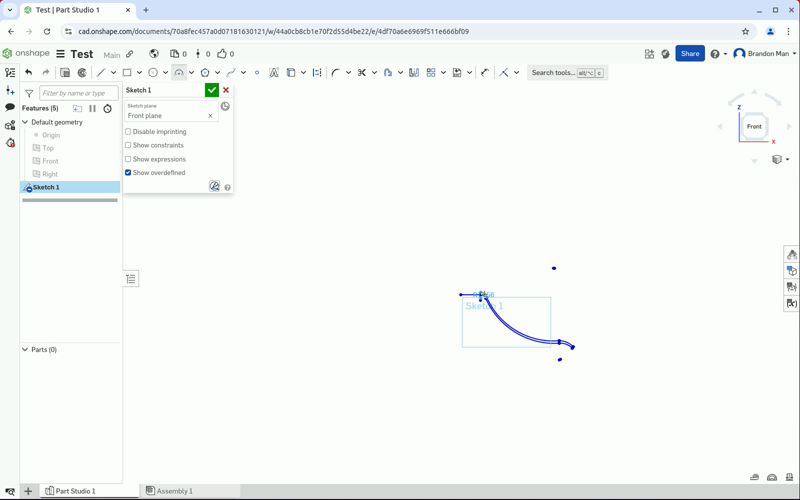
scroll(6)
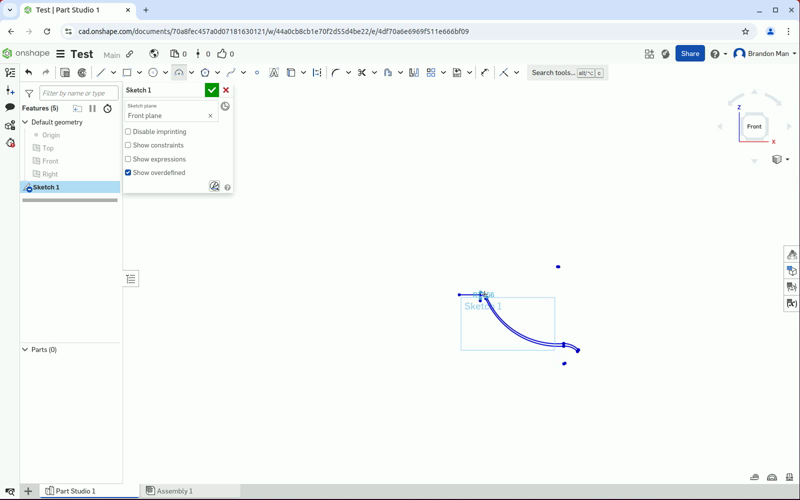
scroll(6)
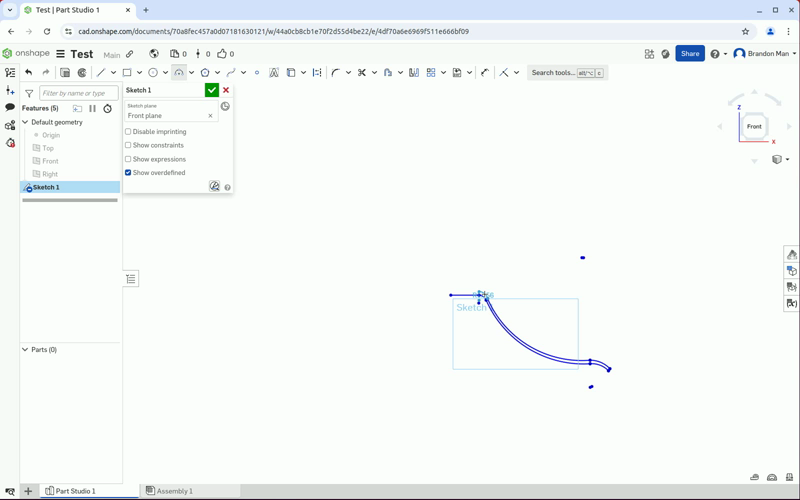
scroll(6)
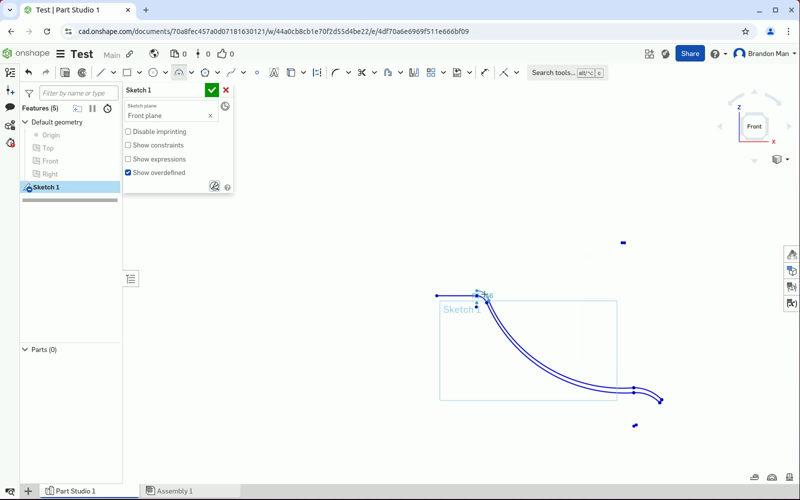
scroll(6)
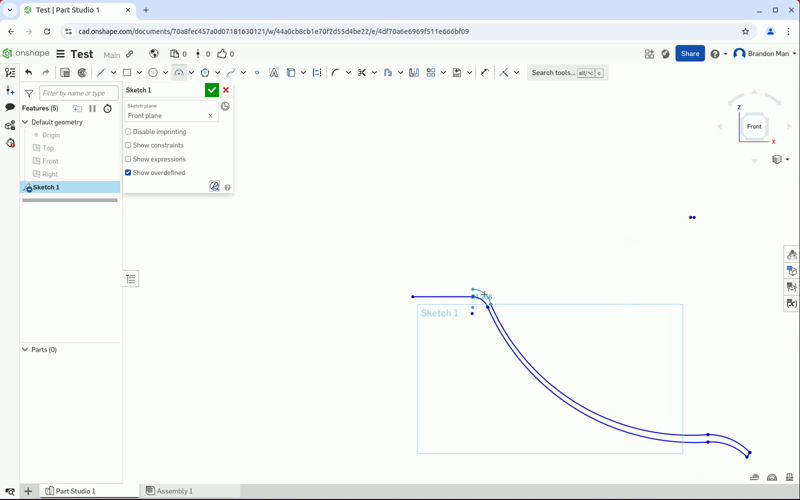
scroll(6)
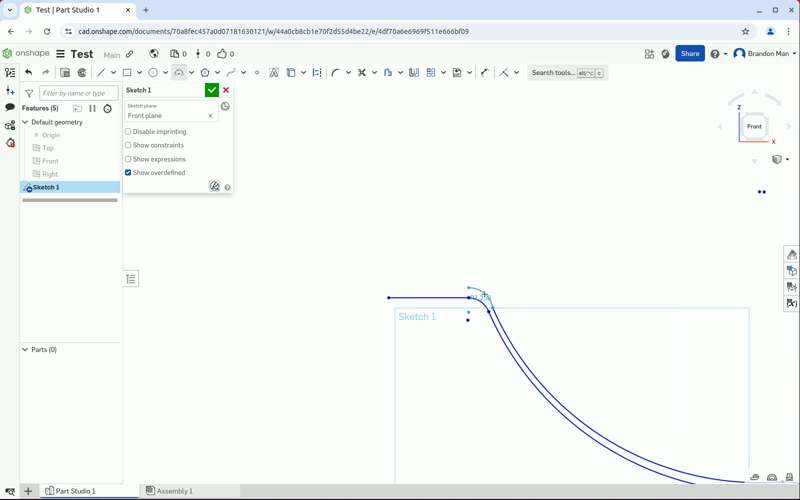
scroll(6)
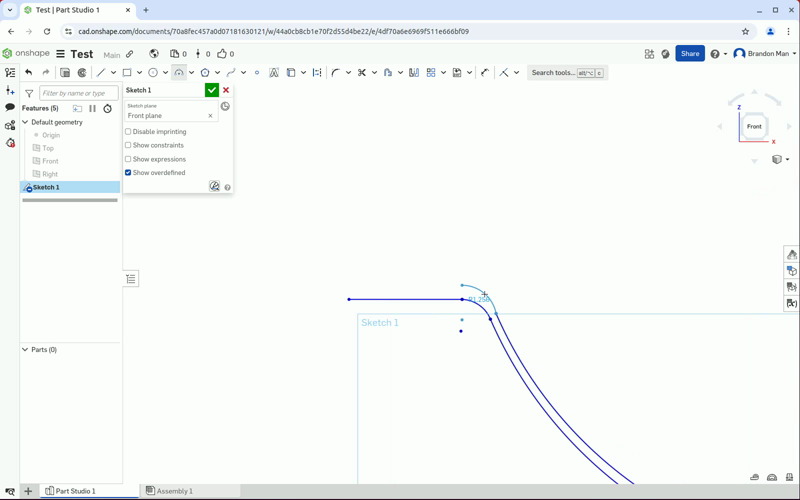
scroll(6)
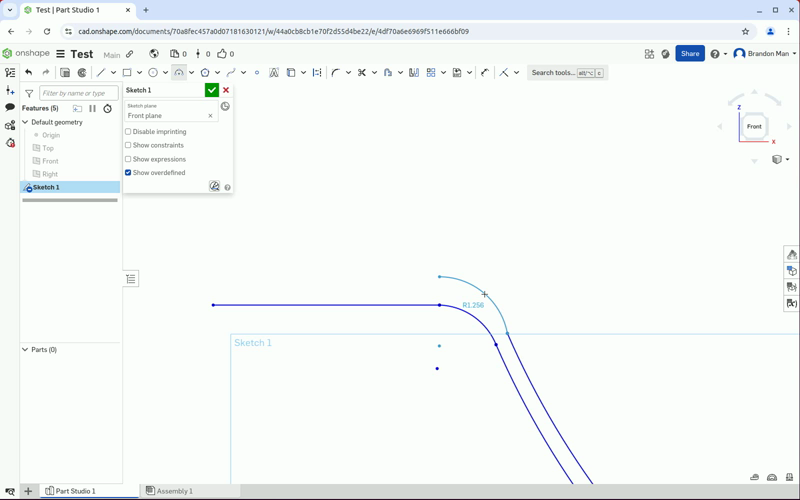
click(484, 293)
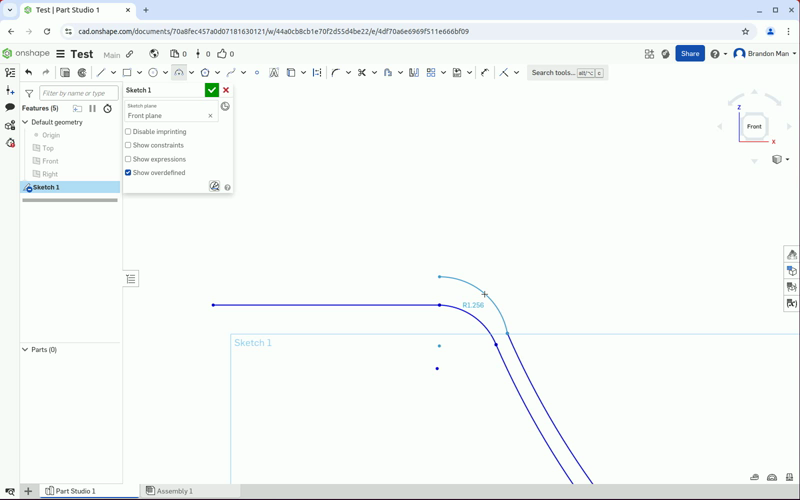
scroll(-6)
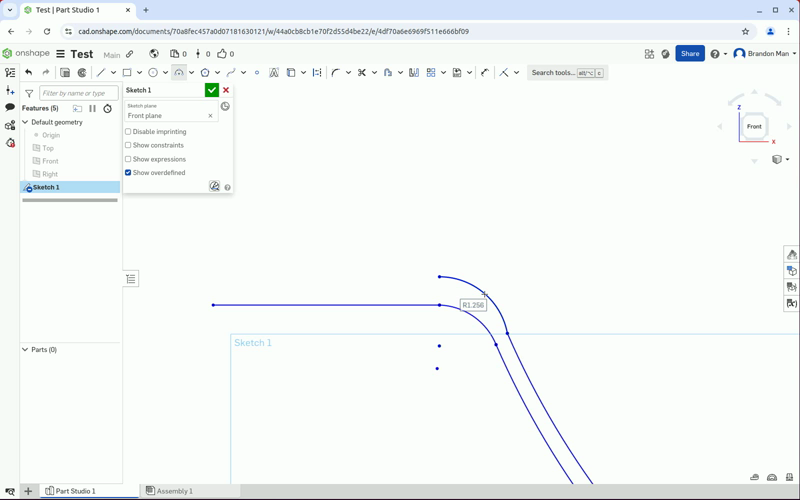
scroll(-6)
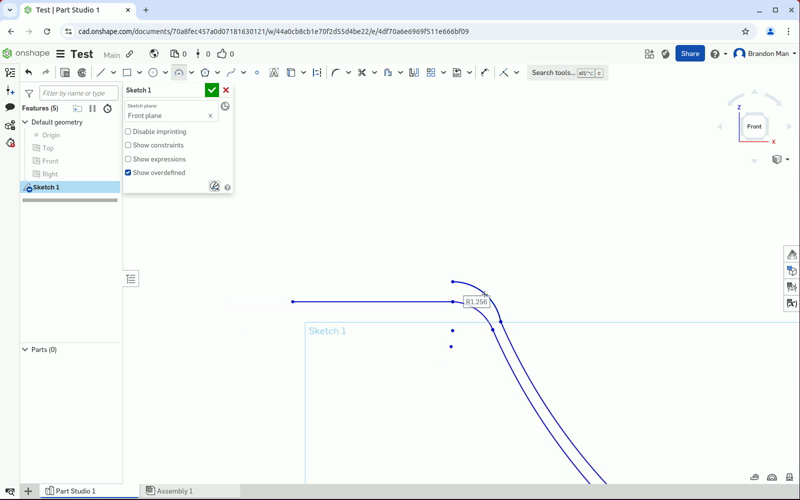
scroll(-6)
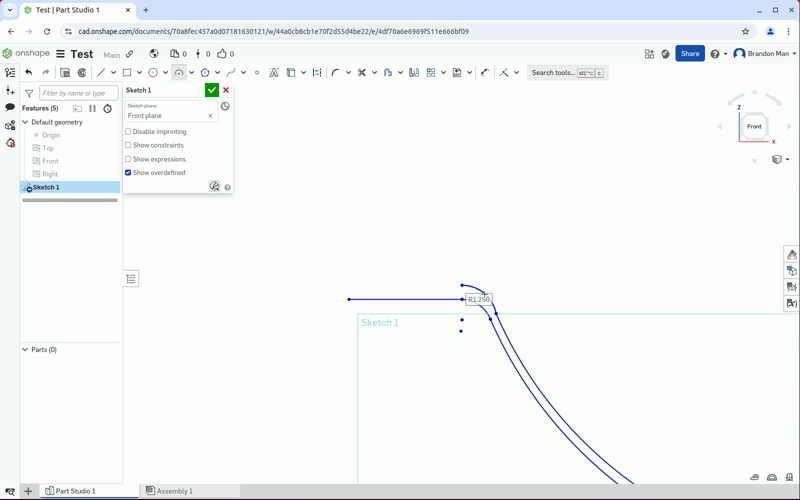
scroll(-6)
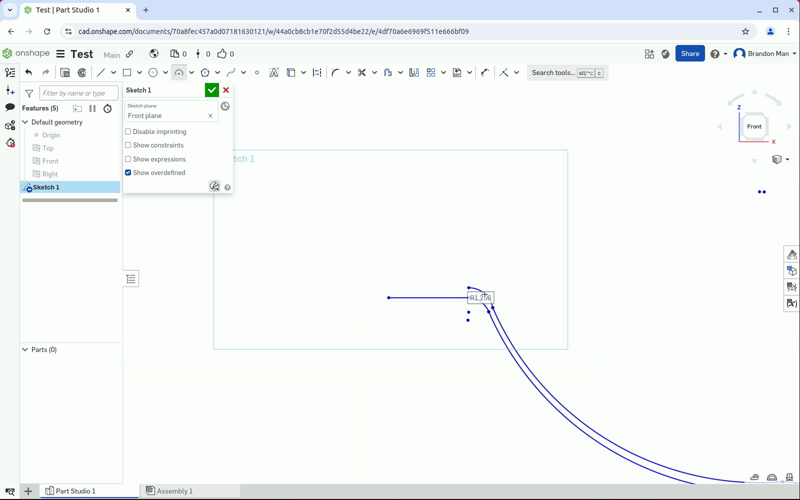
scroll(-6)
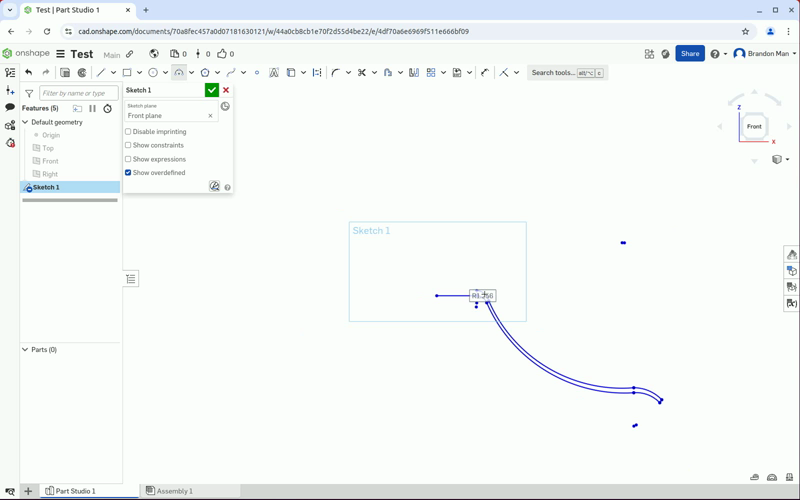
scroll(-6)
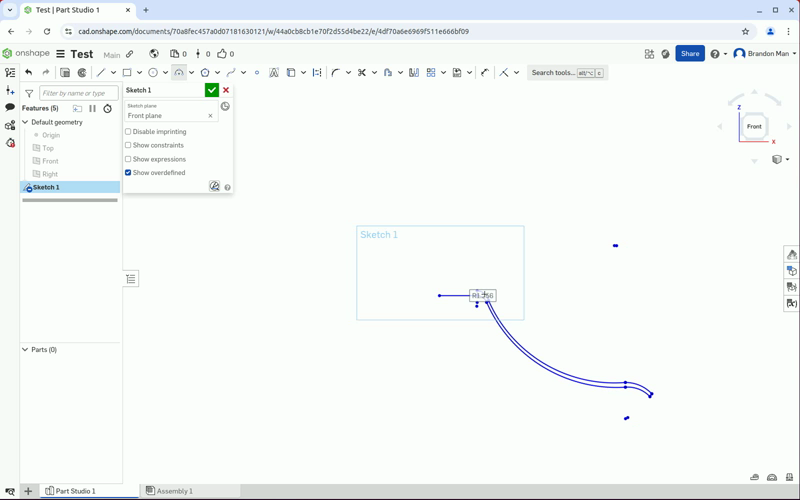
scroll(-6)
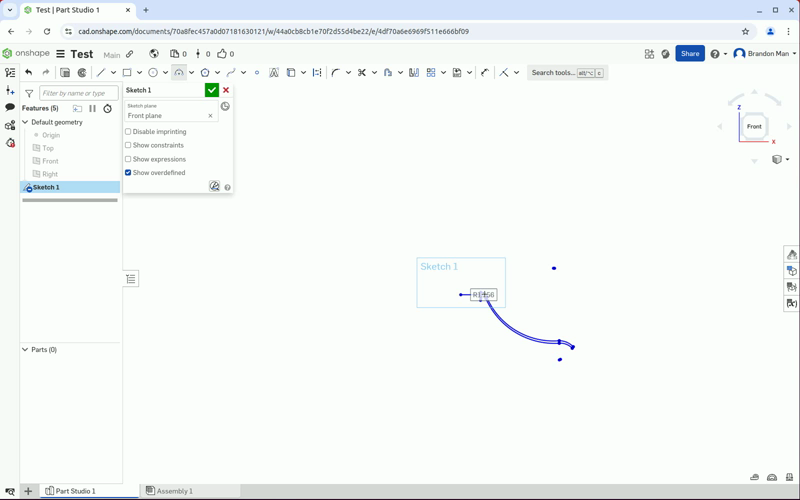
key_up(shift)
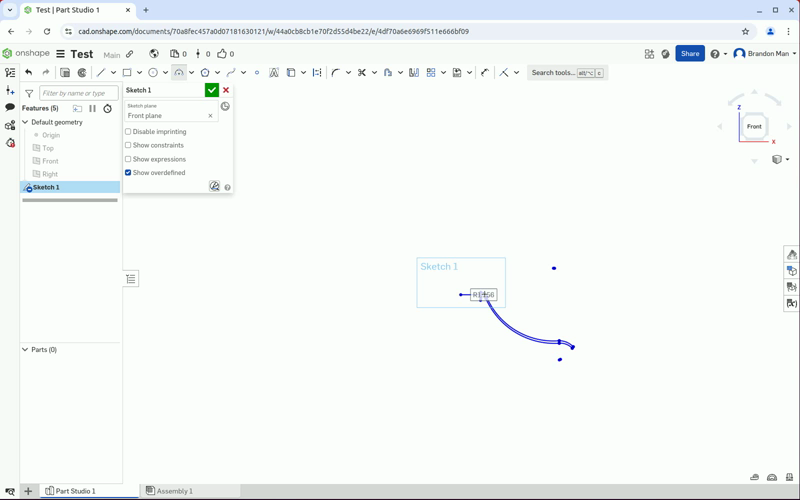
key(esc)
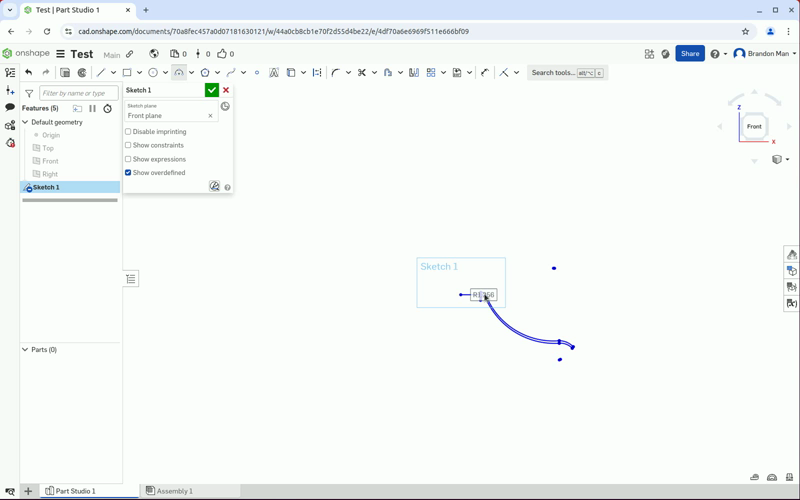
key(l)
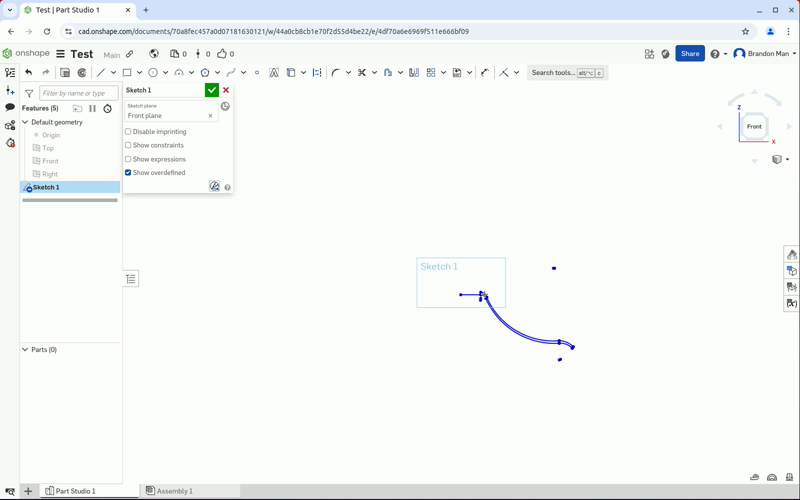
mouse_move(480, 292)
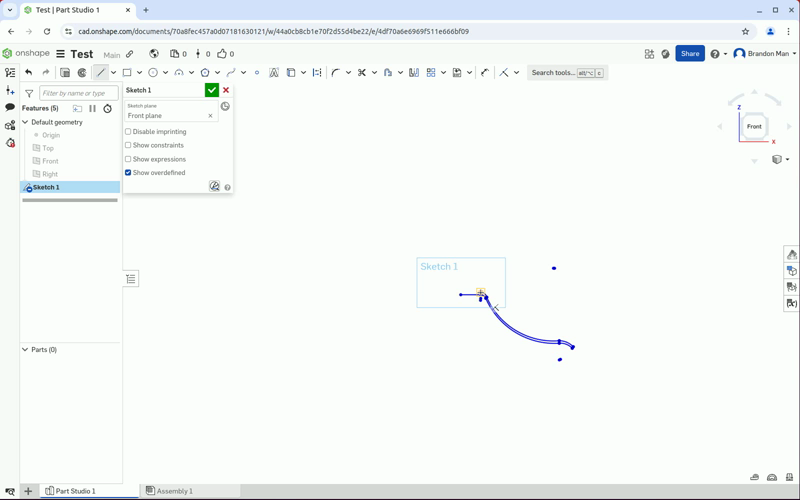
scroll(6)
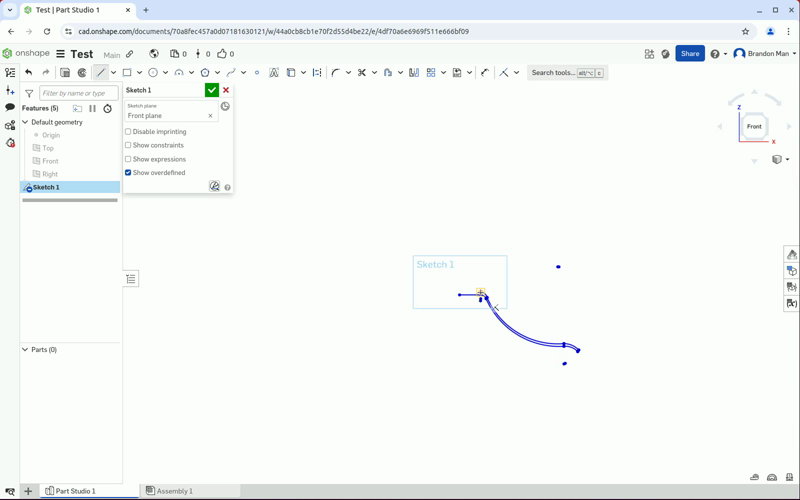
scroll(6)
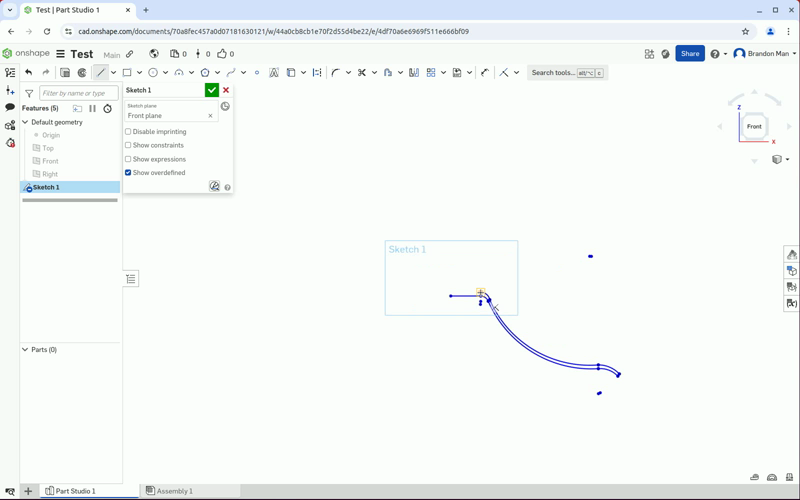
scroll(6)
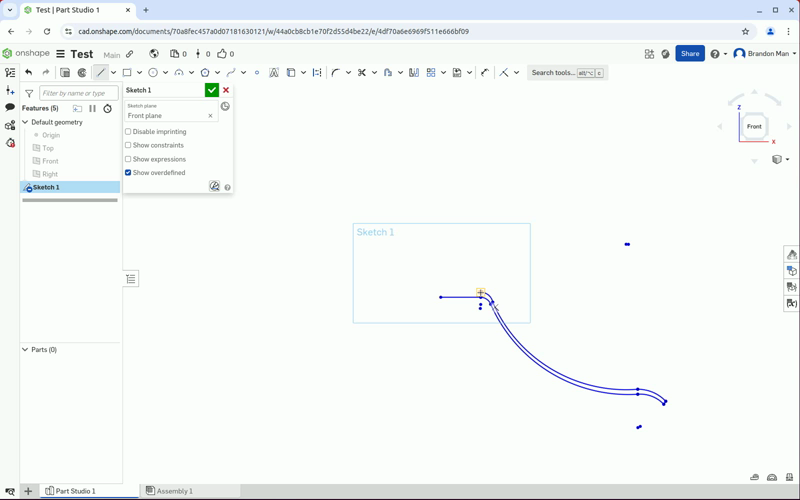
scroll(6)
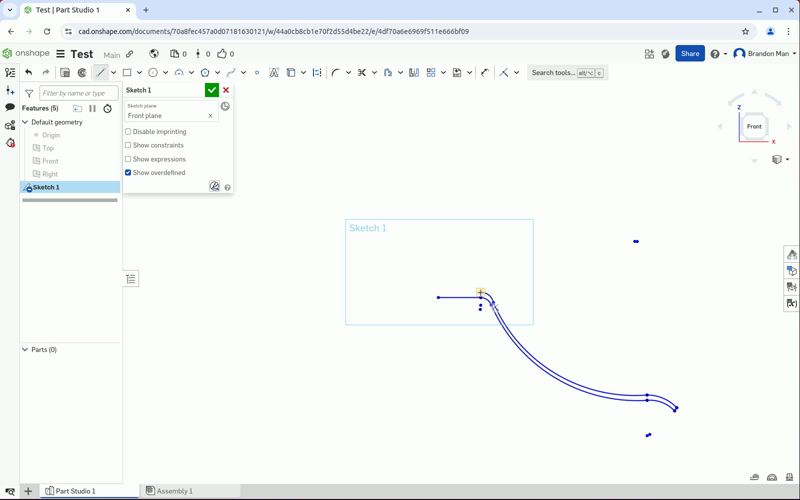
scroll(6)
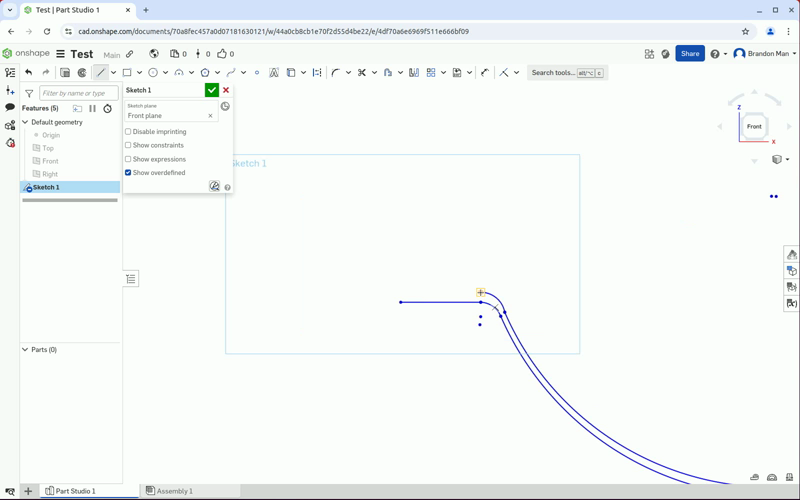
scroll(6)
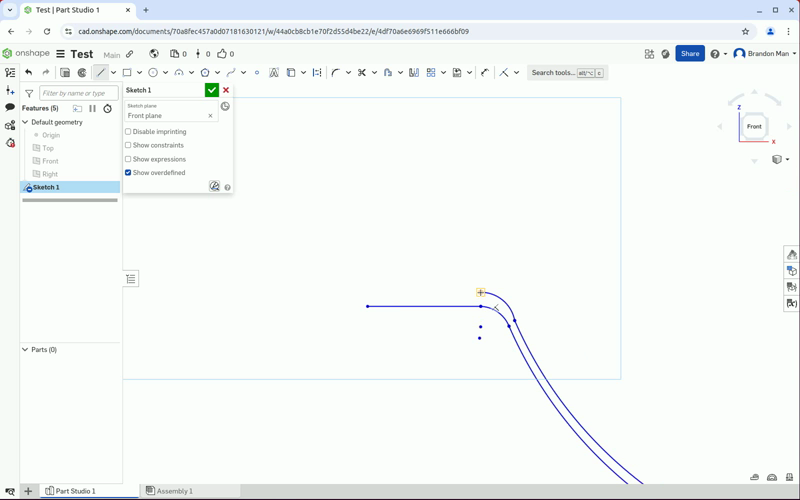
scroll(6)
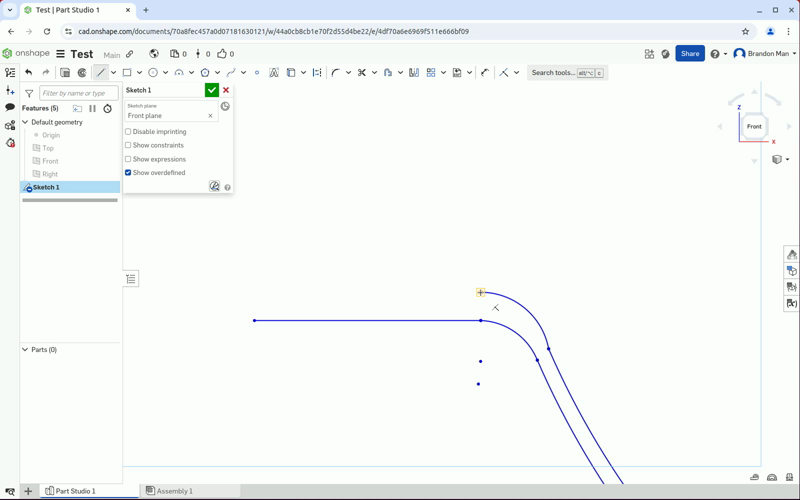
click(480, 292)
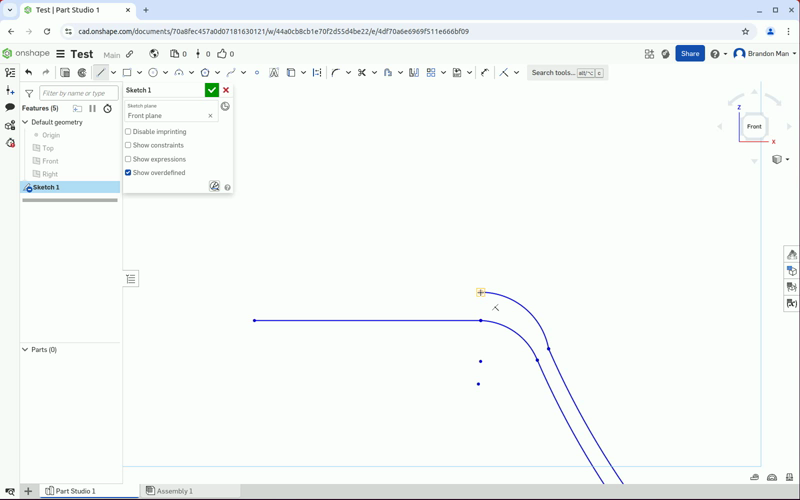
scroll(-6)
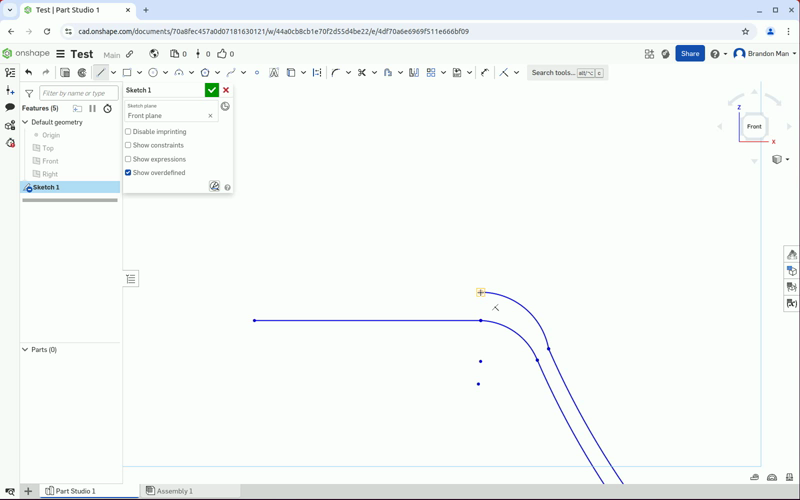
scroll(-6)
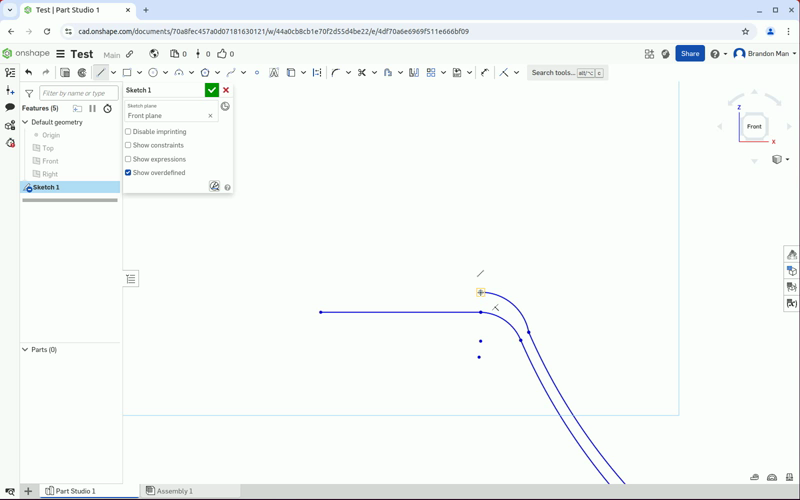
scroll(-6)
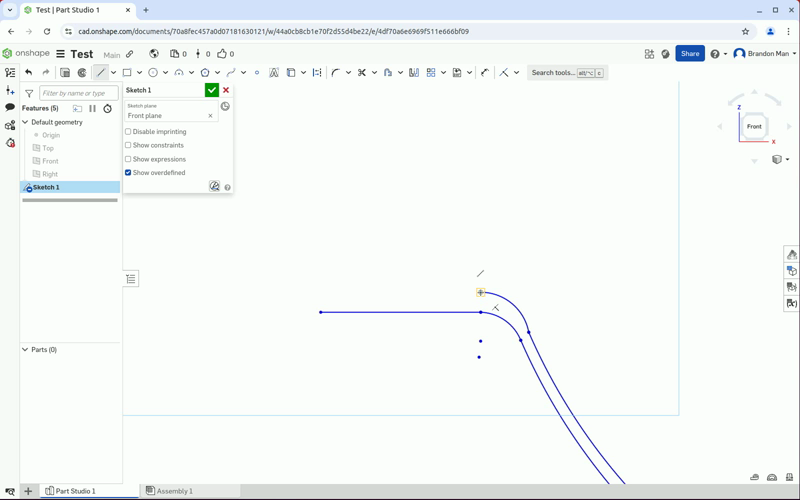
scroll(-6)
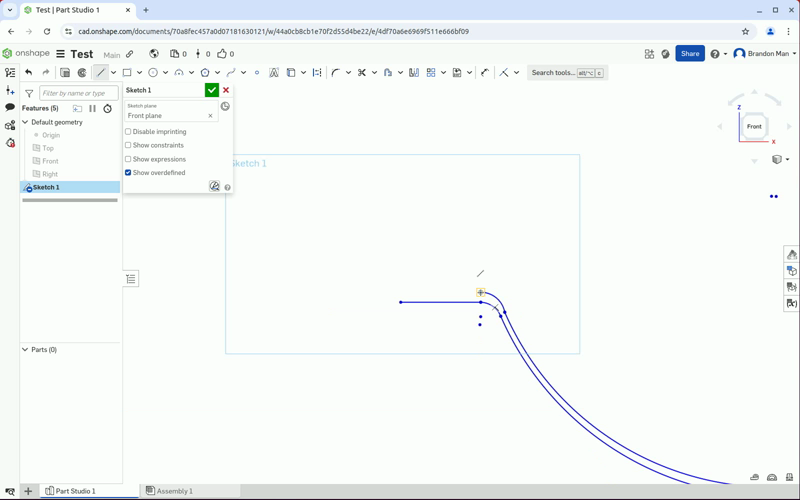
scroll(-6)
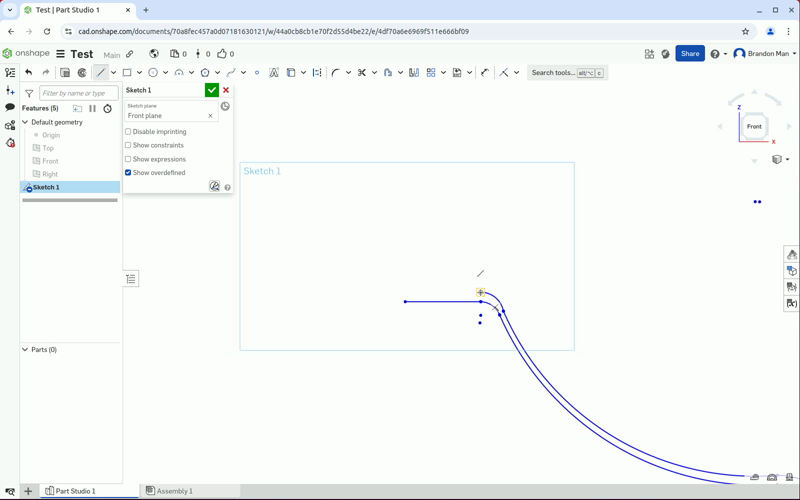
scroll(-6)
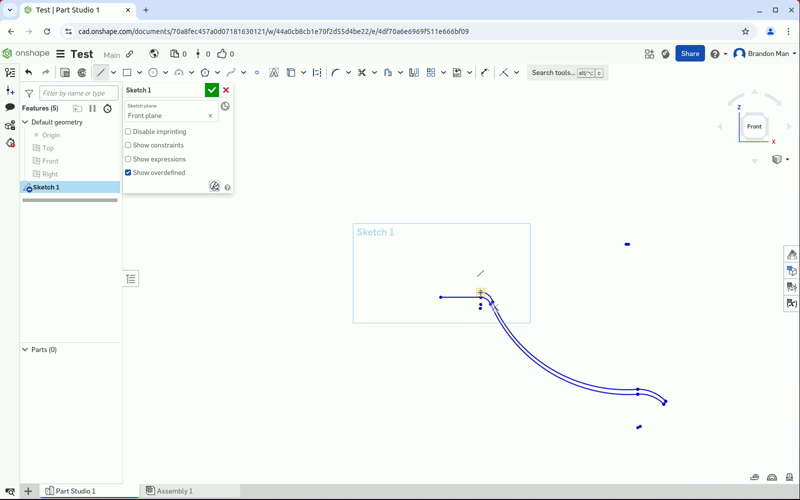
scroll(-6)
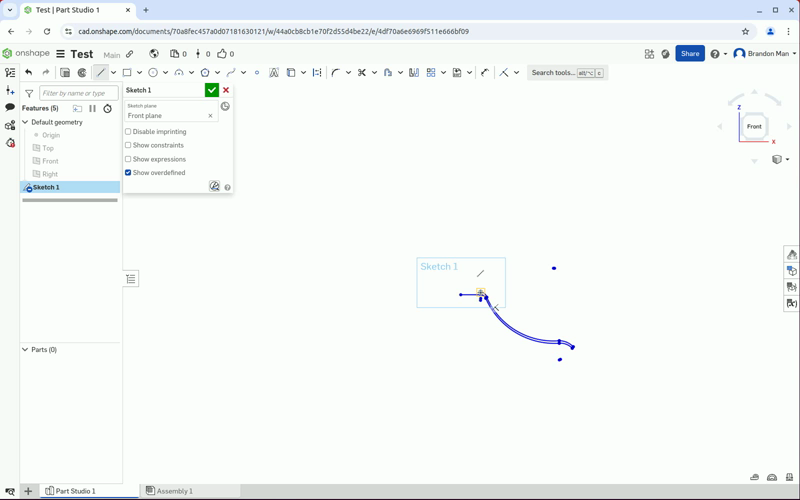
key_down(shift)
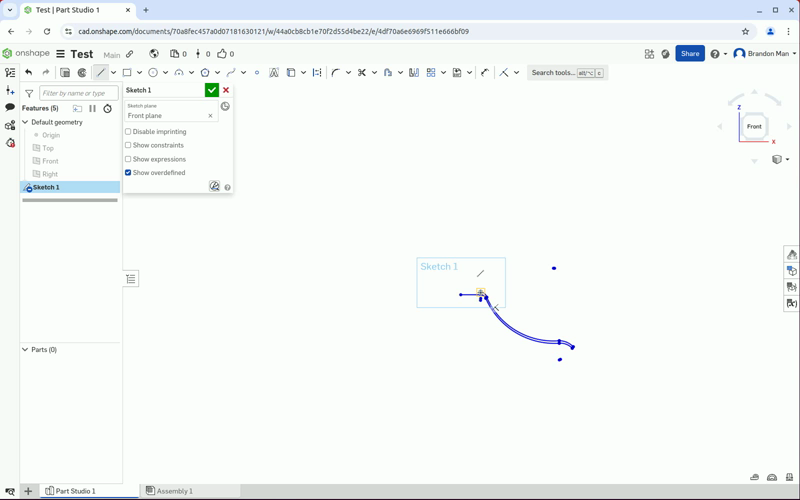
mouse_move(510, 292)
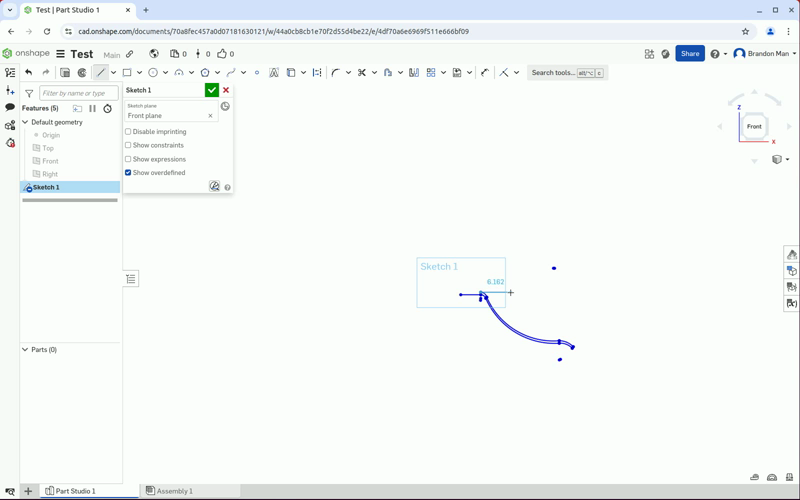
mouse_move(460, 292)
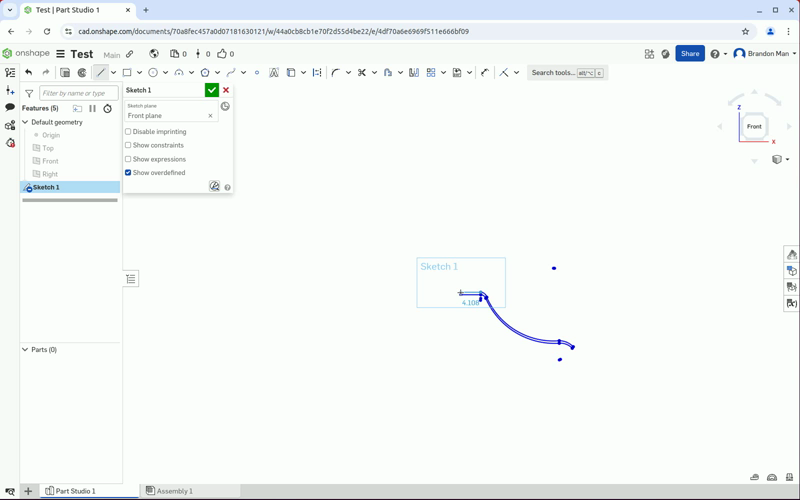
scroll(6)
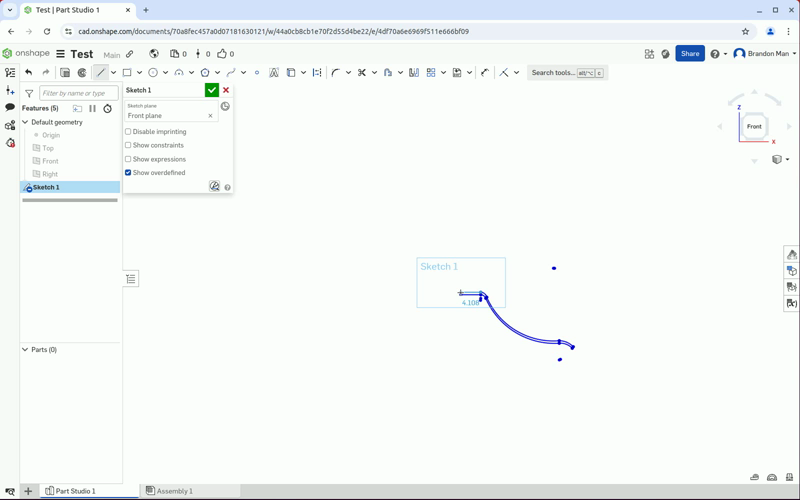
scroll(6)
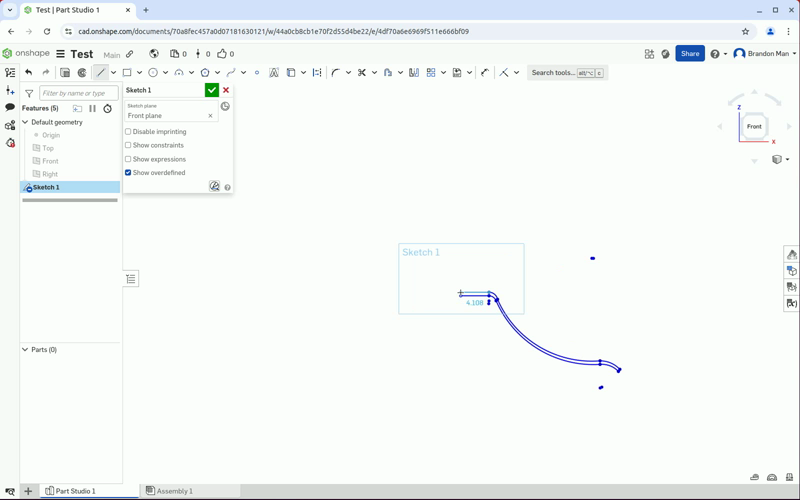
scroll(6)
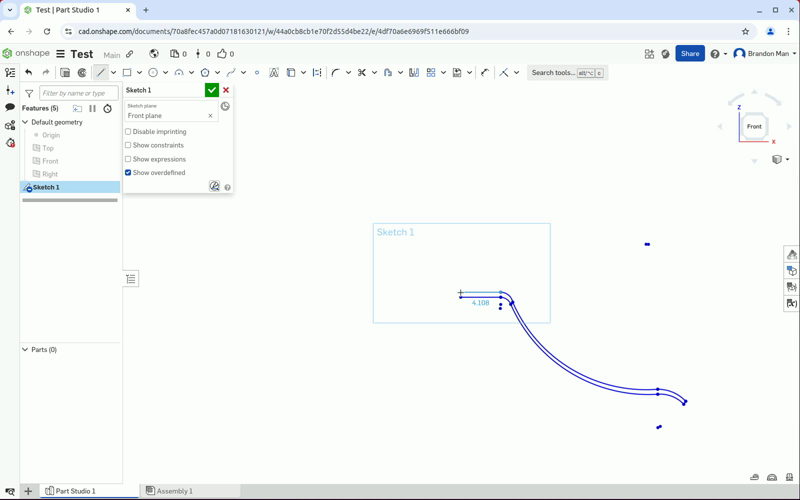
scroll(6)
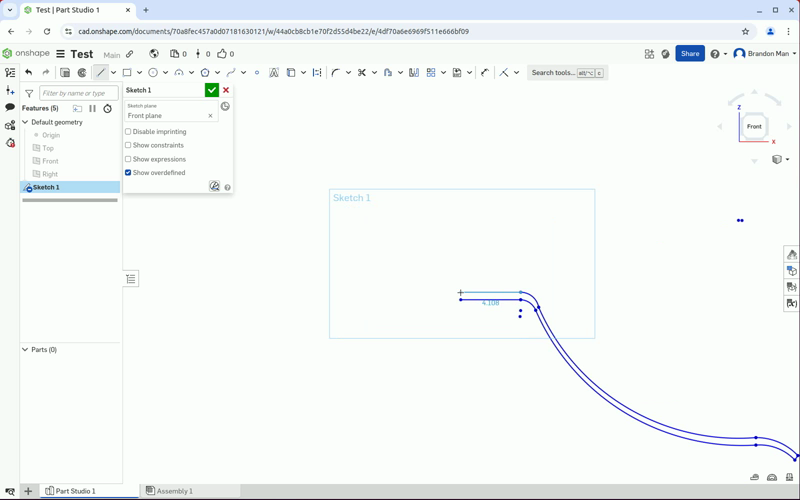
scroll(6)
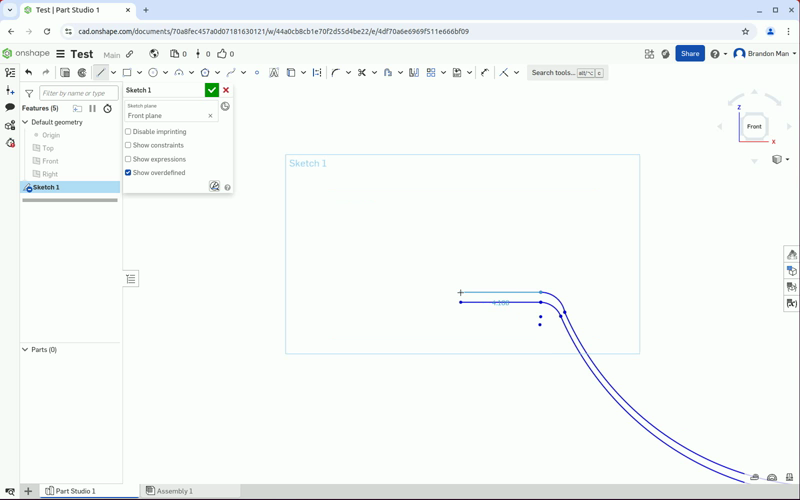
scroll(6)
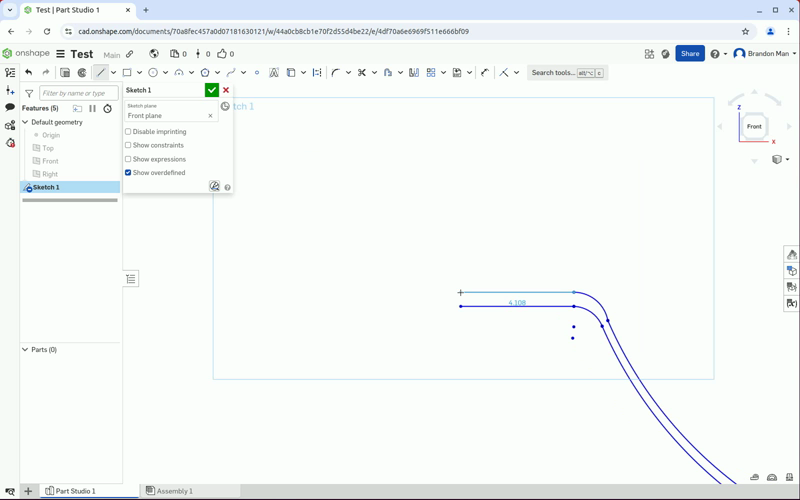
scroll(6)
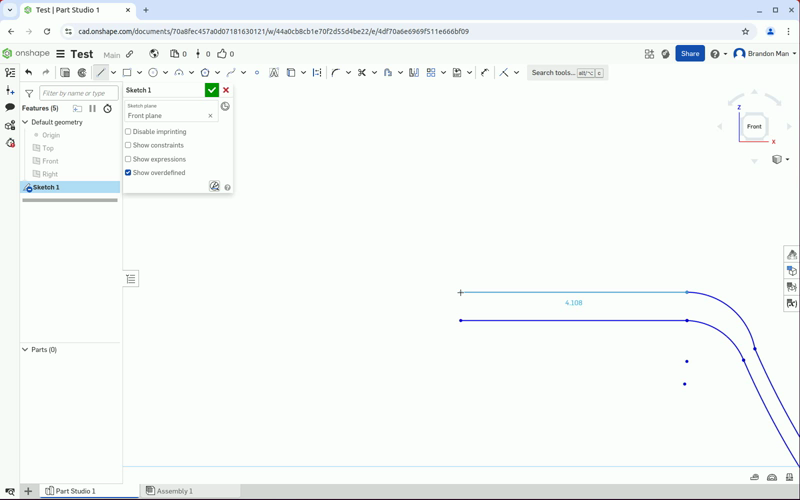
click(460, 292)
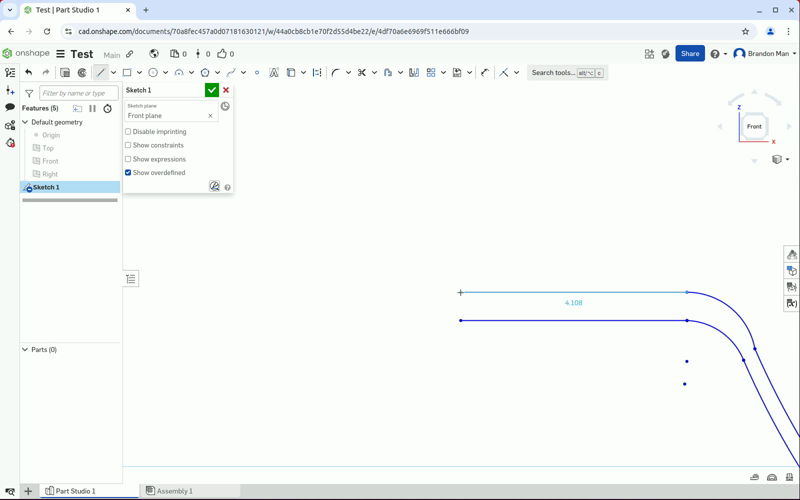
scroll(-6)
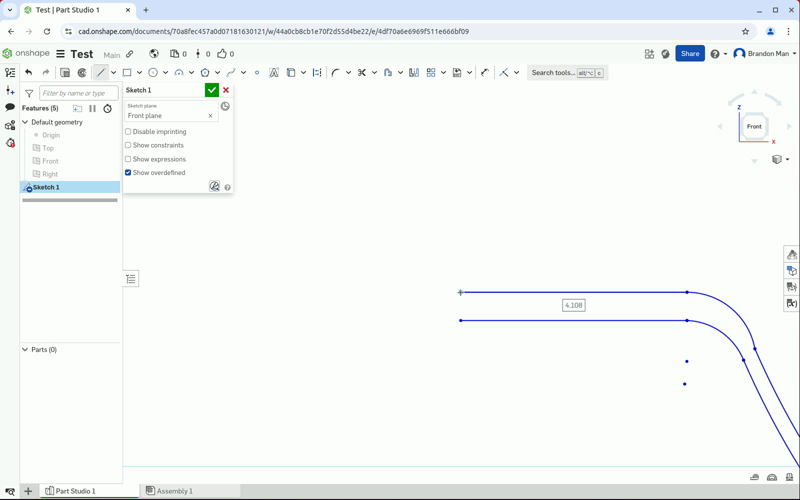
scroll(-6)
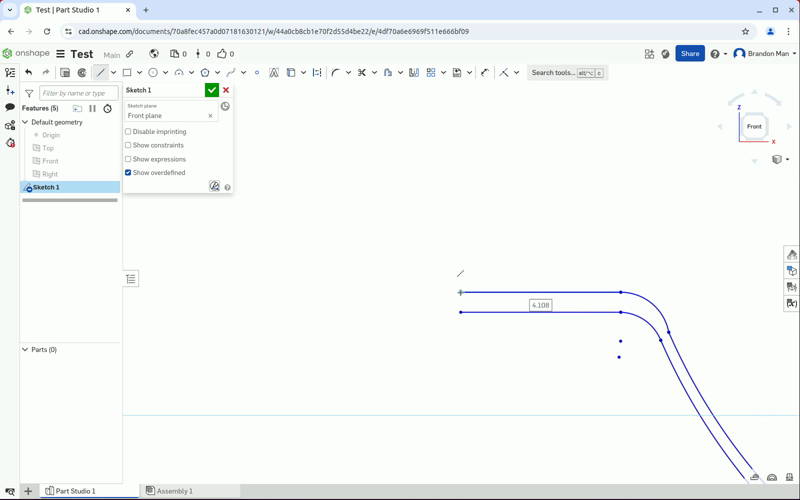
scroll(-6)
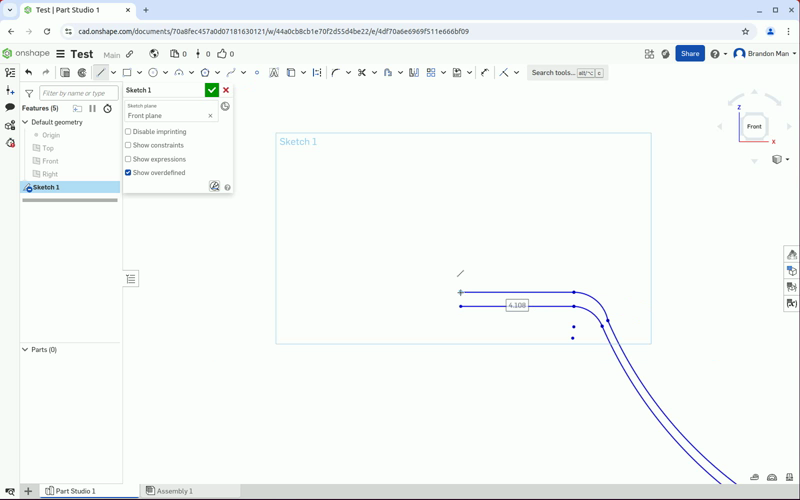
scroll(-6)
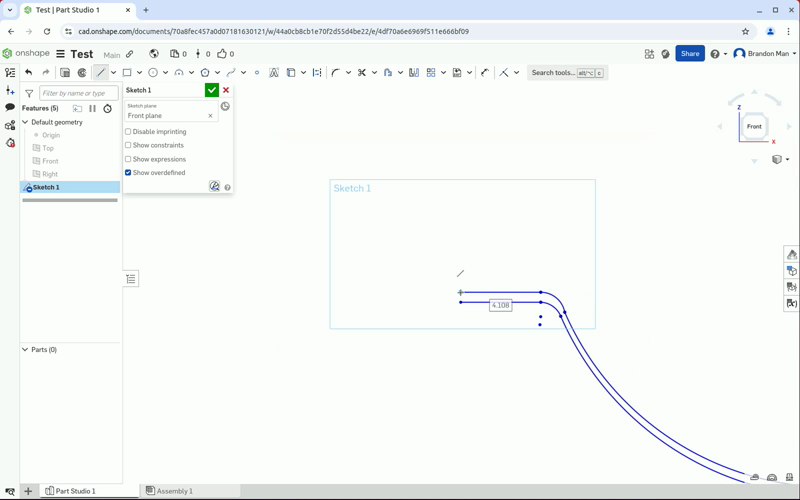
scroll(-6)
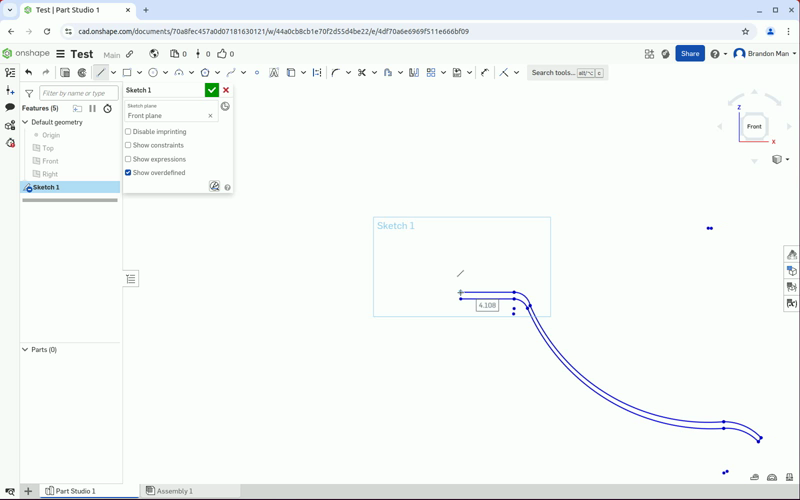
scroll(-6)
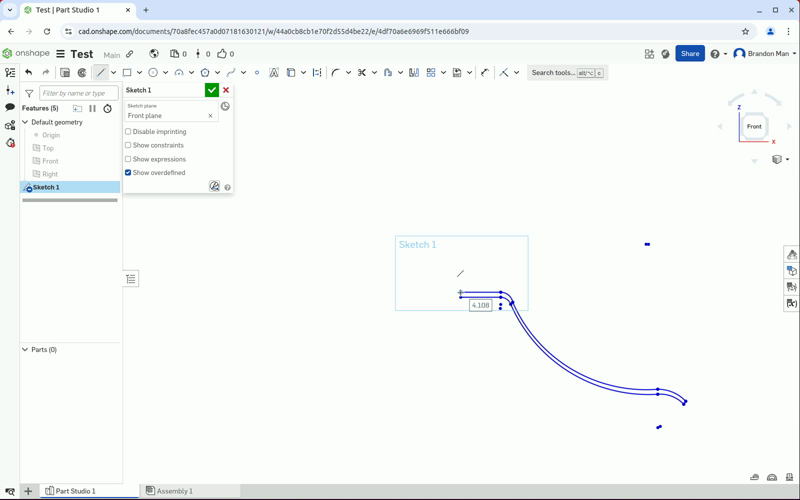
scroll(-6)
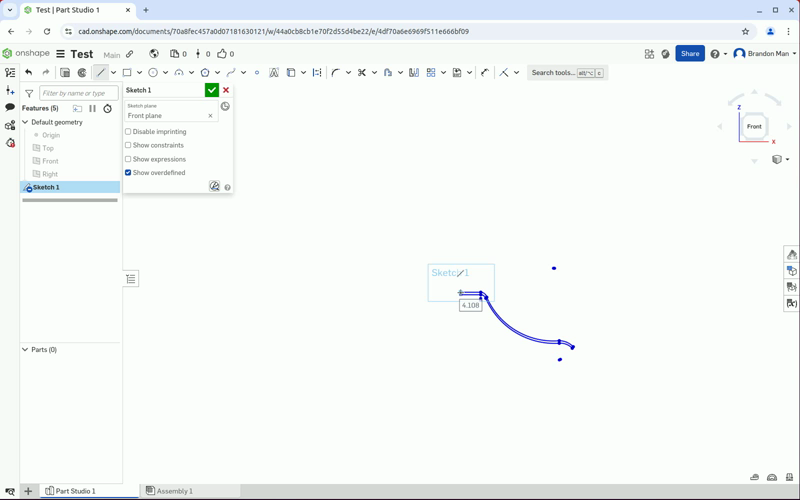
key_up(shift)
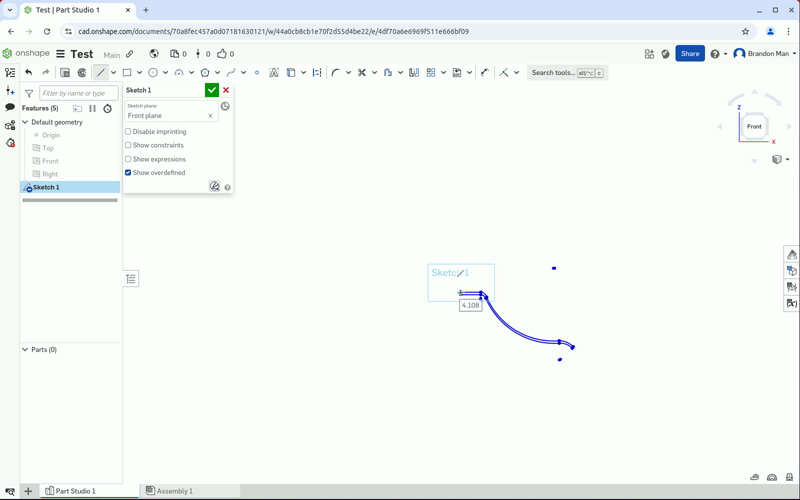
key(esc)
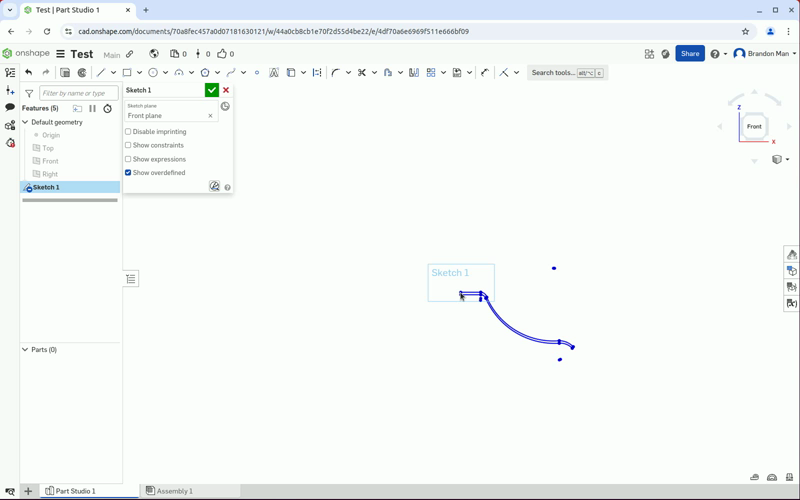
key(a)
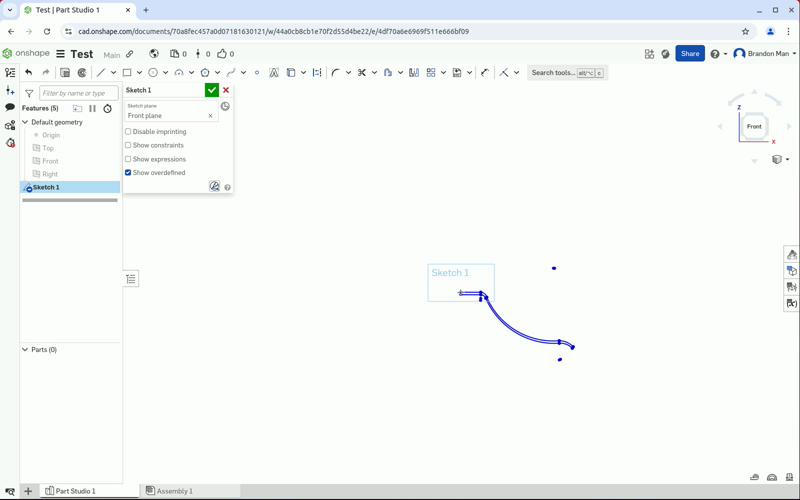
mouse_move(460, 292)
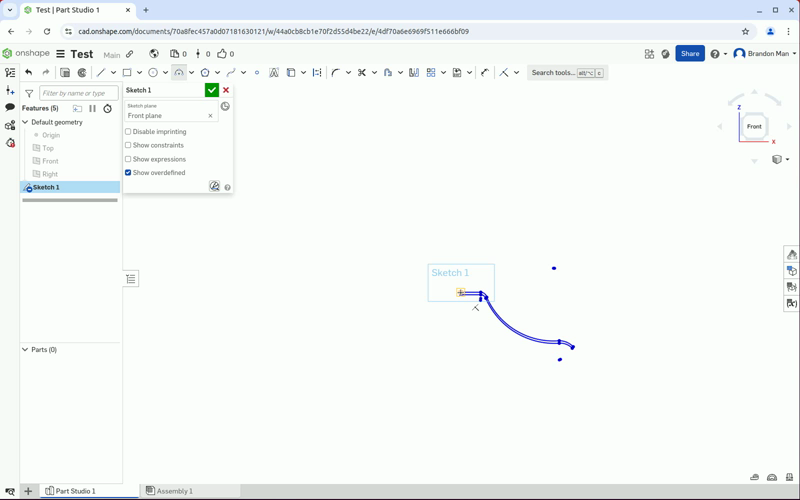
scroll(6)
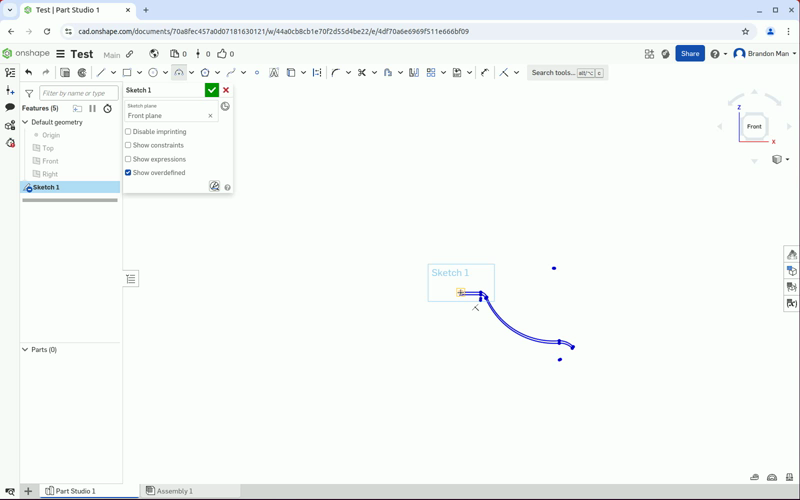
scroll(6)
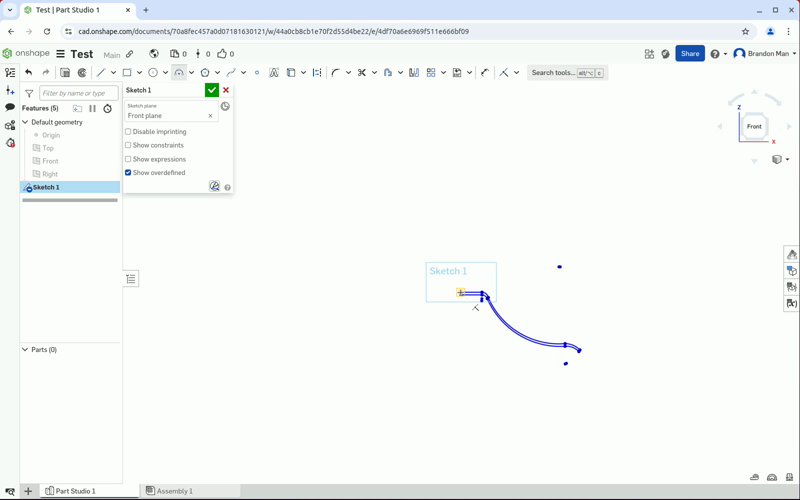
scroll(6)
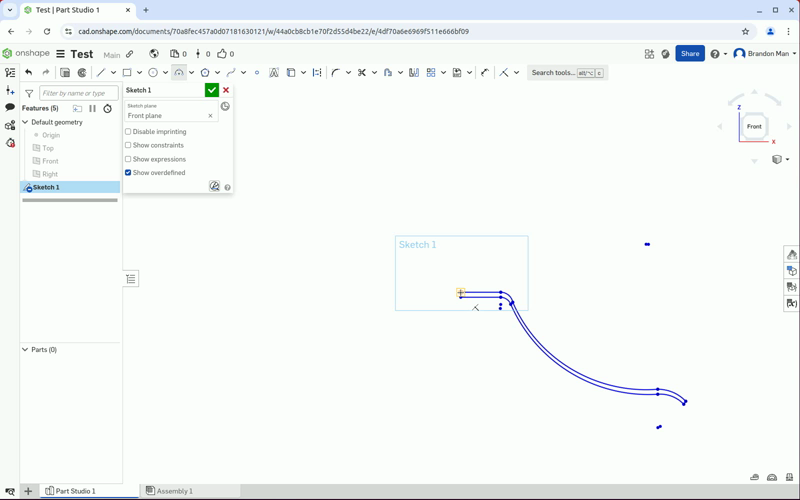
scroll(6)
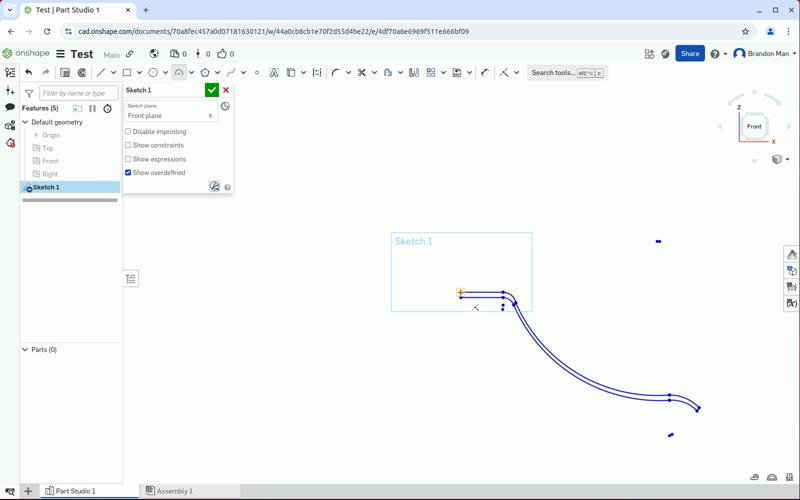
scroll(6)
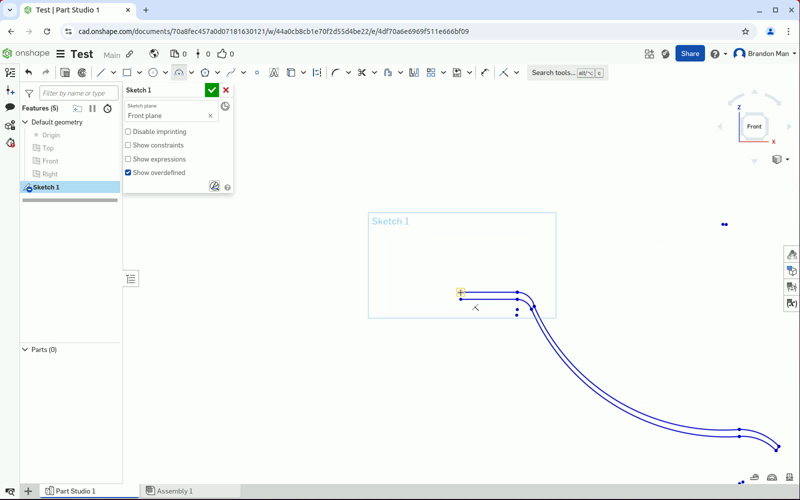
scroll(6)
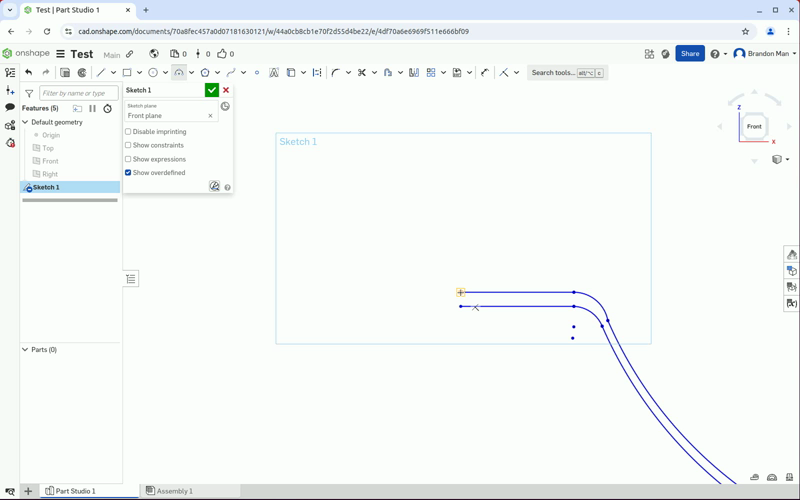
scroll(6)
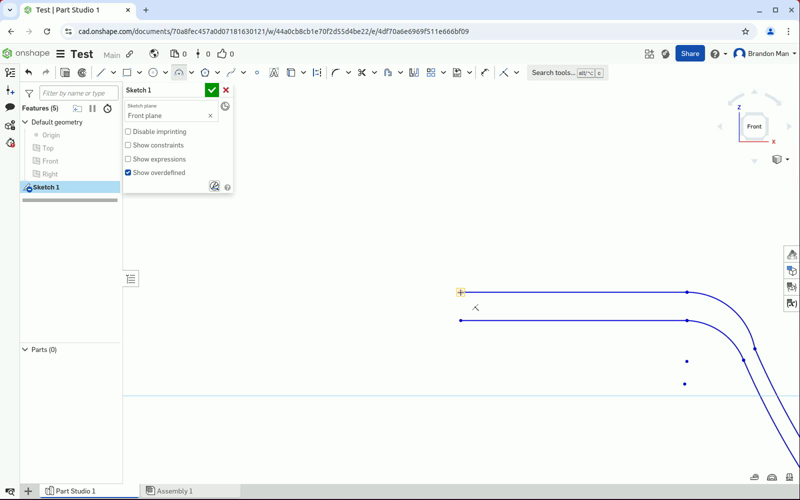
click(460, 292)
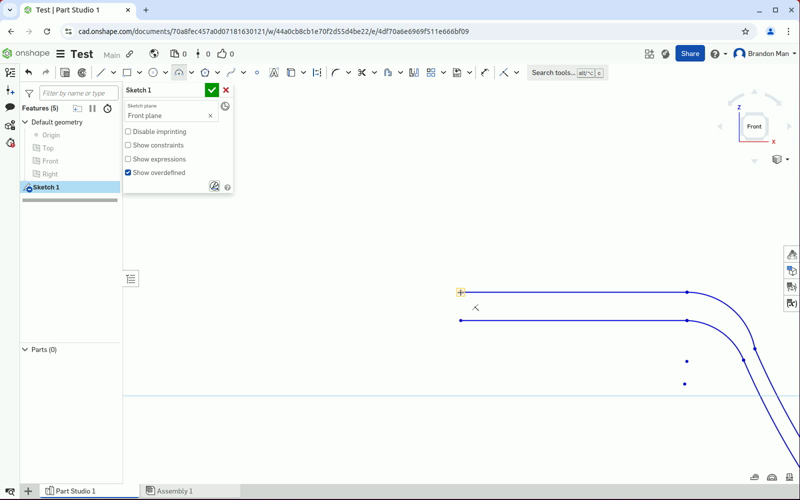
scroll(-6)
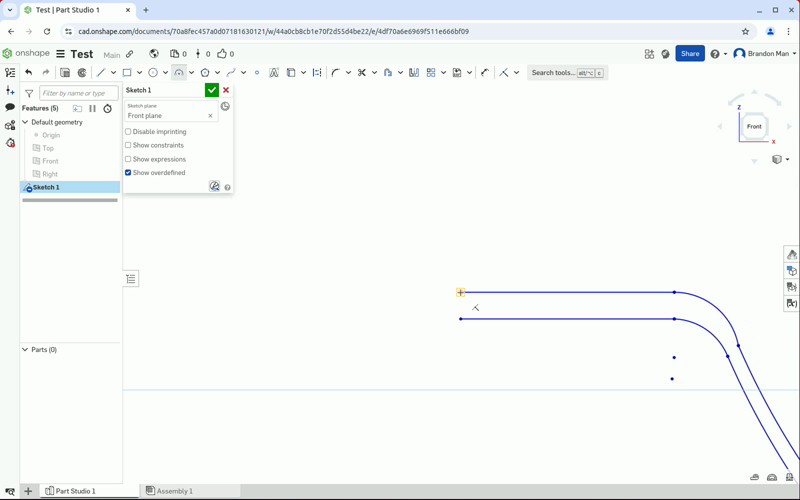
scroll(-6)
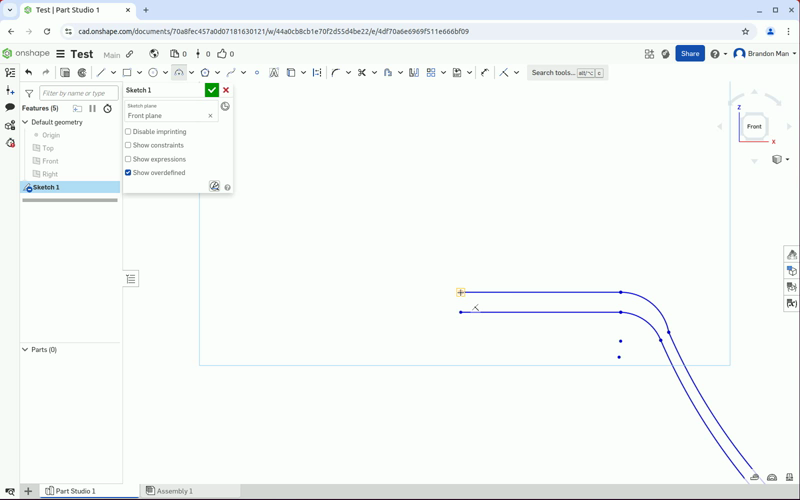
scroll(-6)
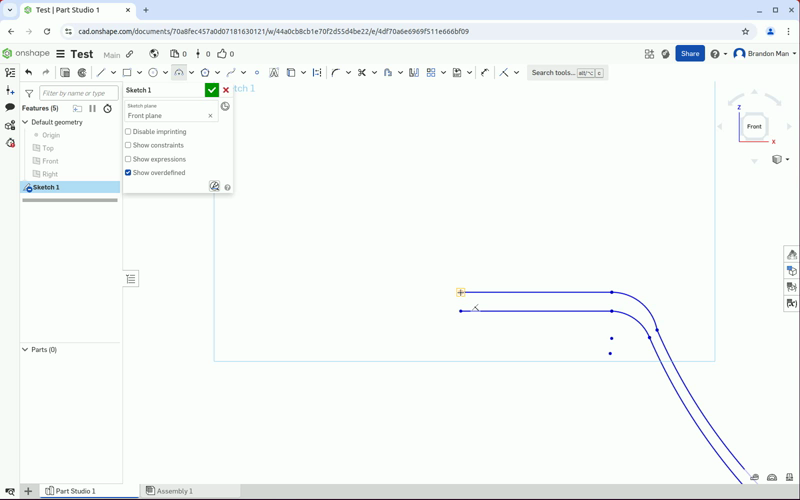
scroll(-6)
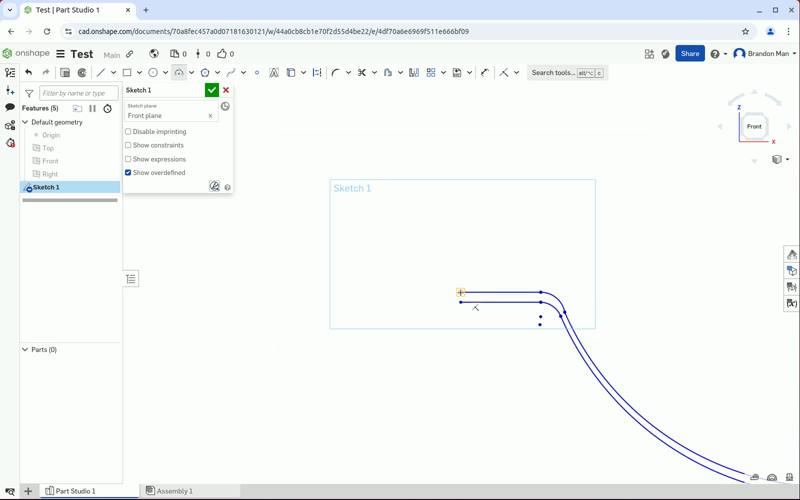
scroll(-6)
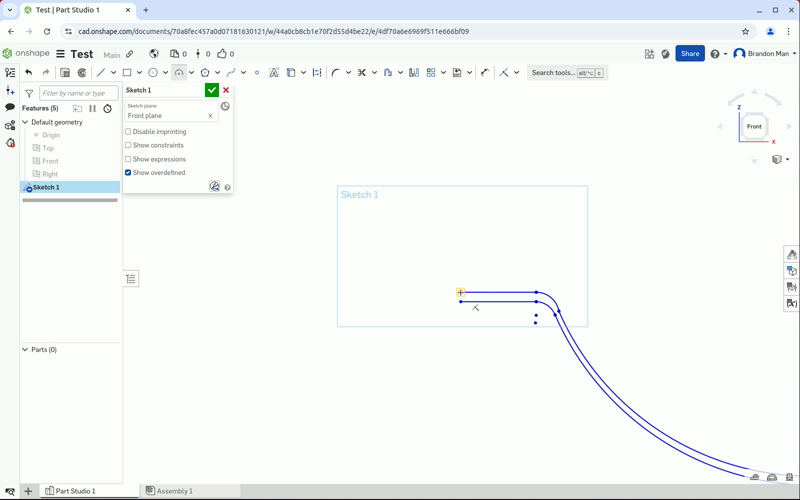
scroll(-6)
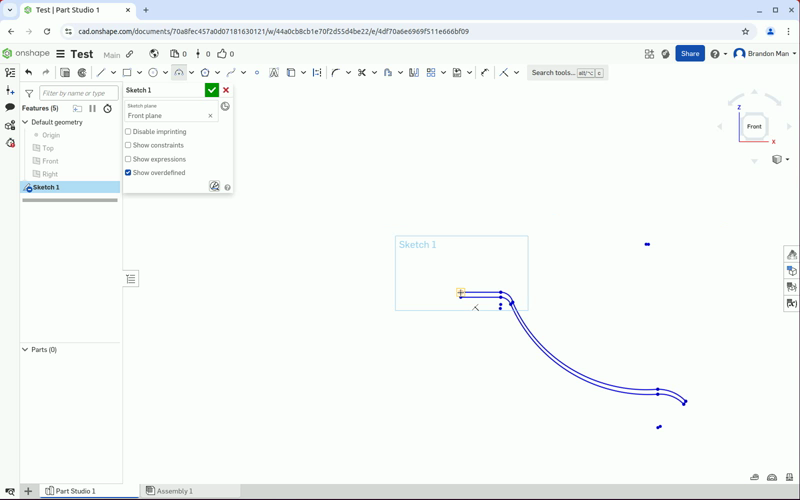
scroll(-6)
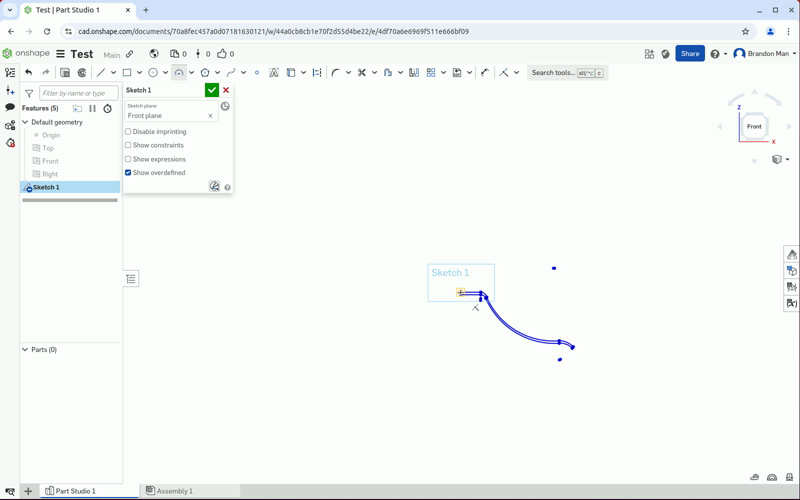
key_down(shift)
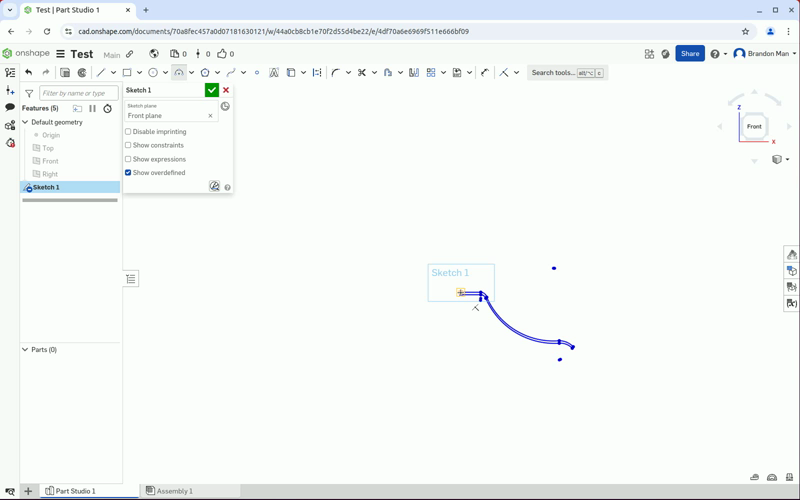
mouse_move(460, 274)
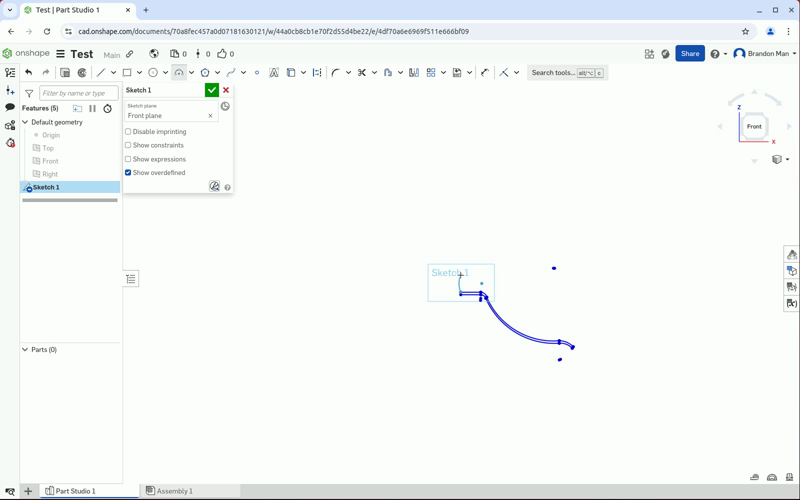
click(460, 274)
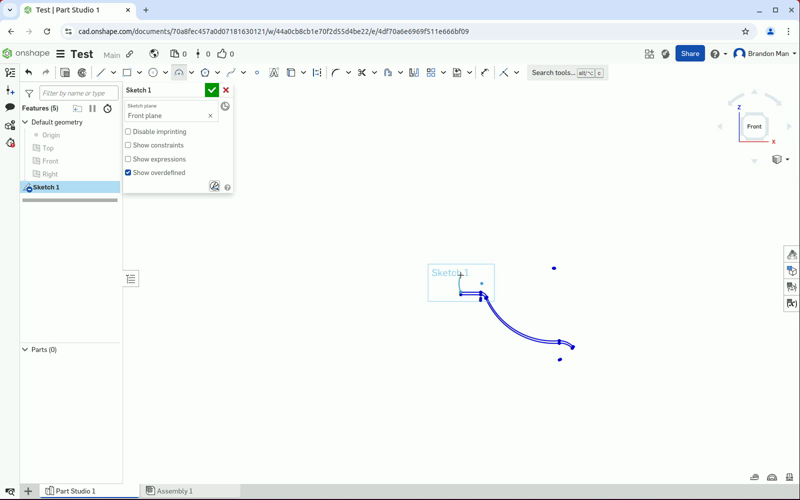
mouse_move(451, 283)
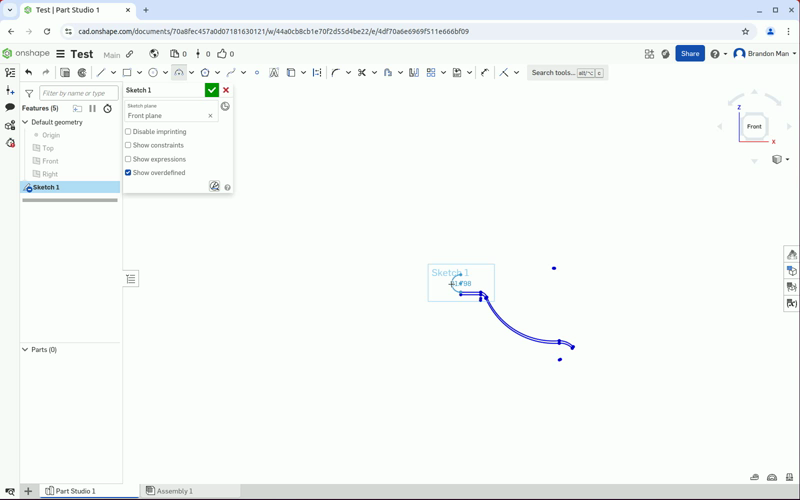
click(451, 283)
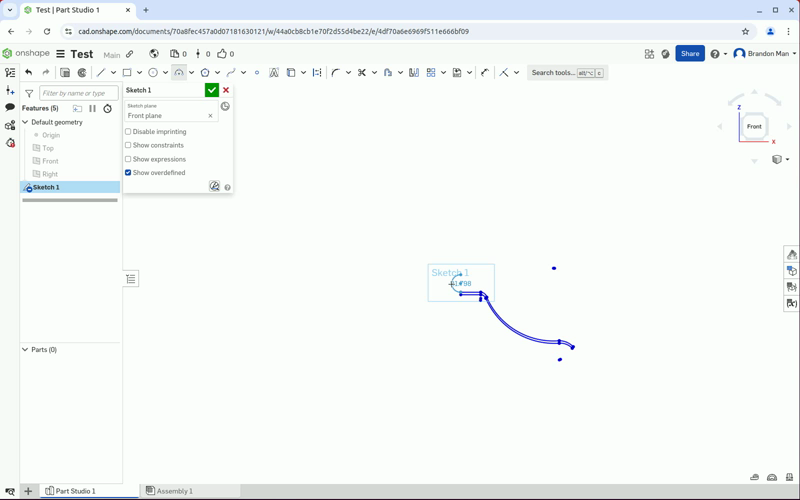
key_up(shift)
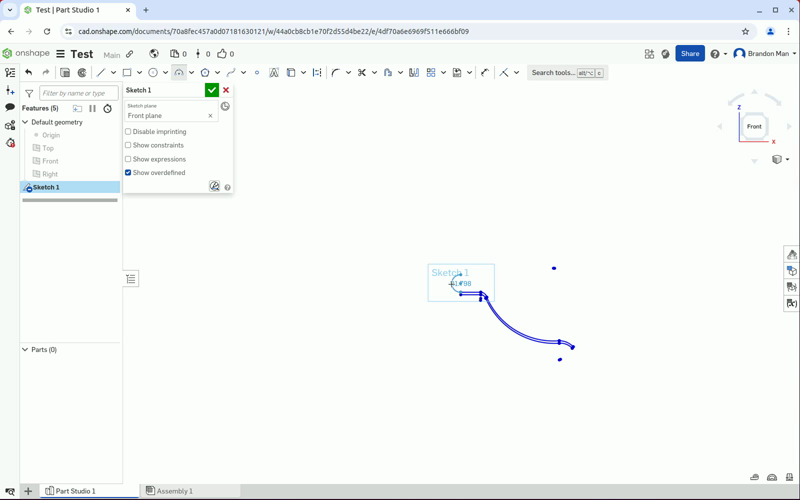
key(esc)
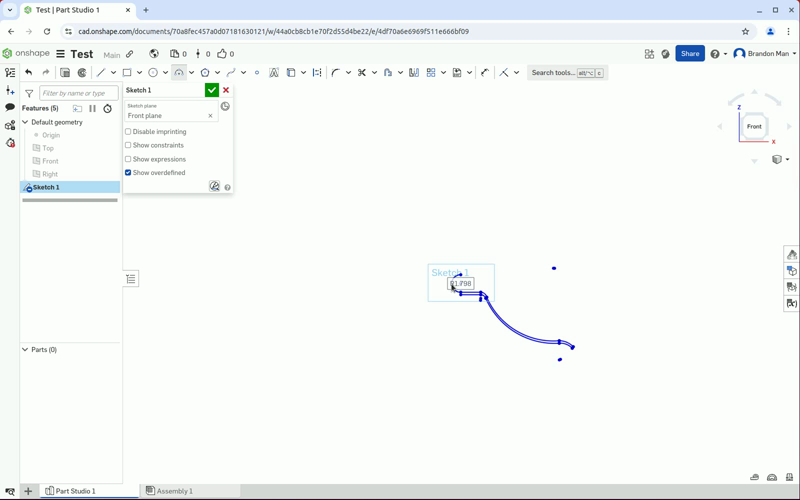
key(l)
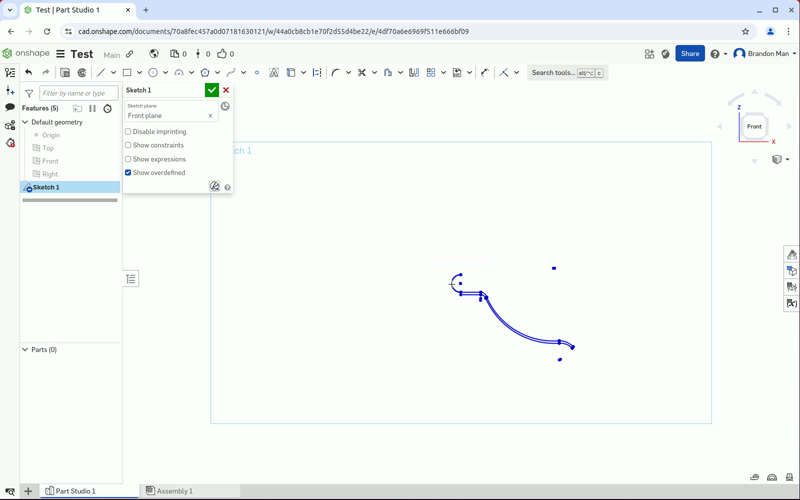
mouse_move(460, 274)
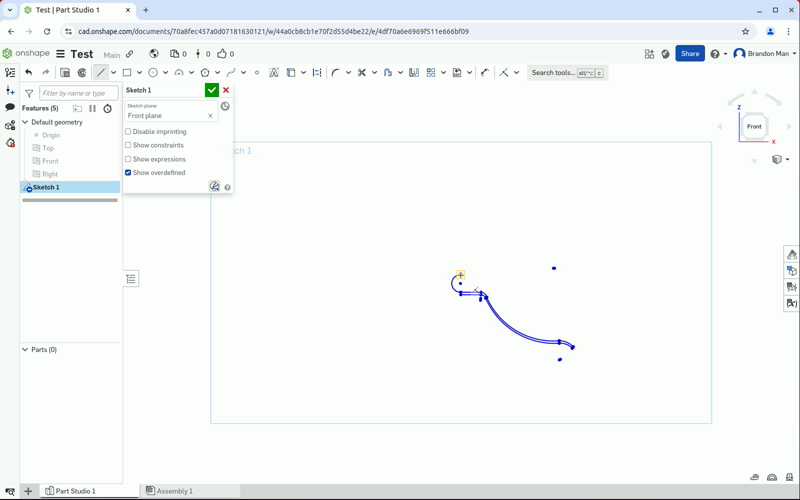
click(460, 274)
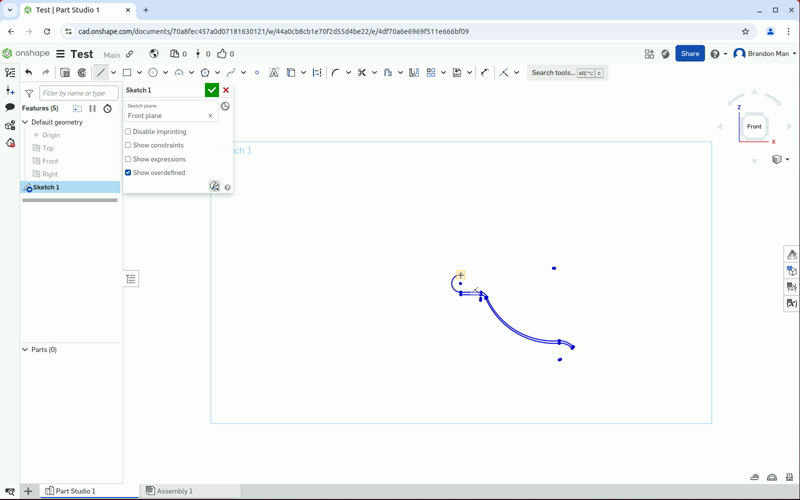
key_down(shift)
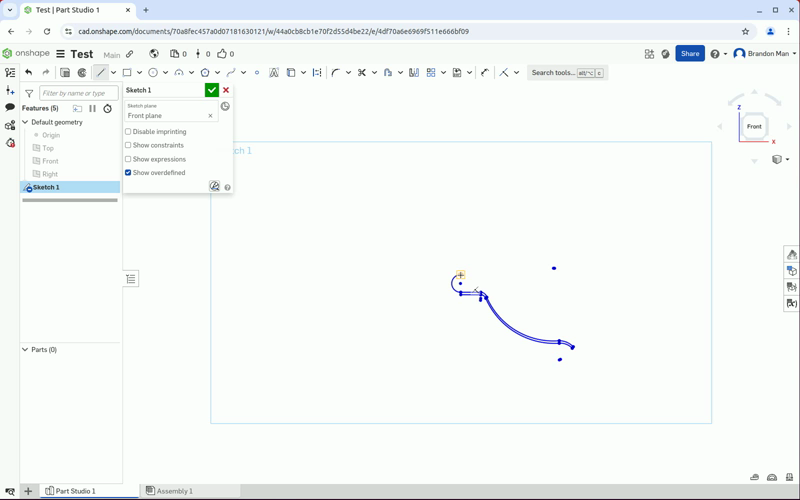
mouse_move(558, 274)
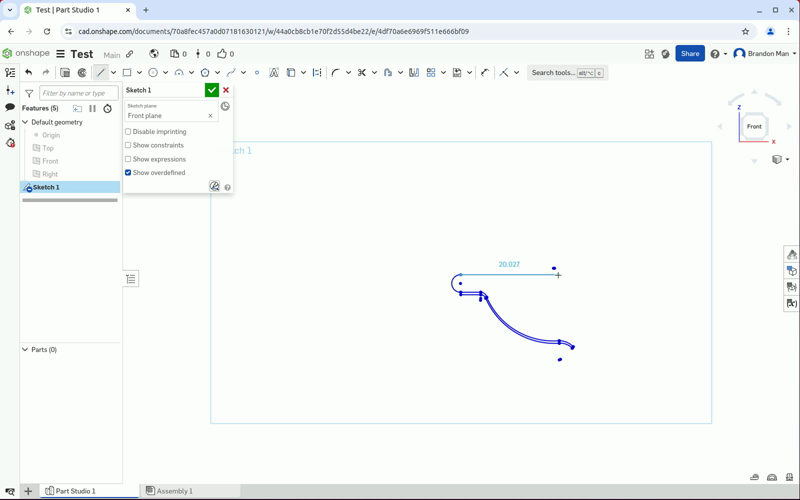
click(558, 274)
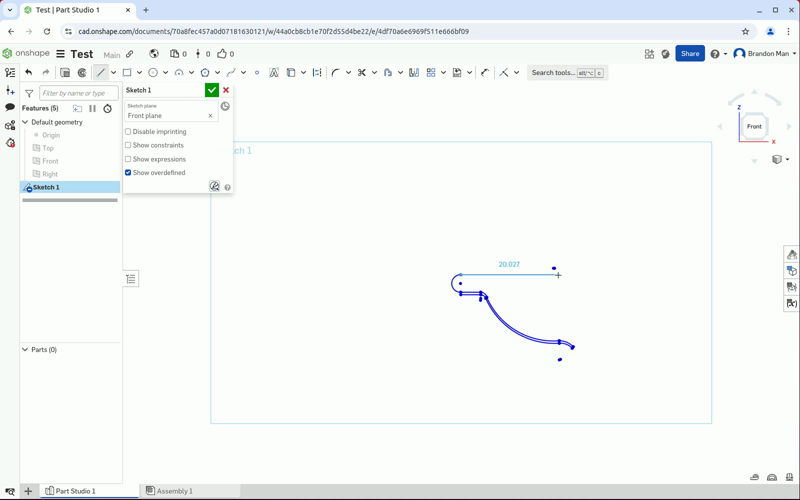
key_up(shift)
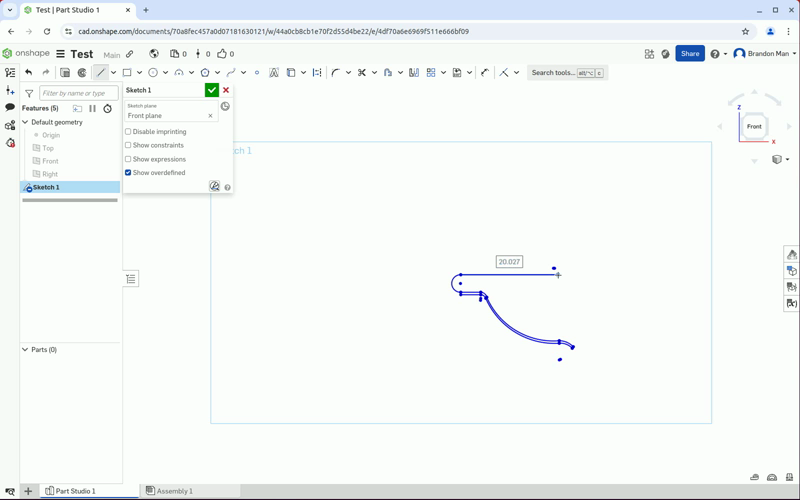
key_down(shift)
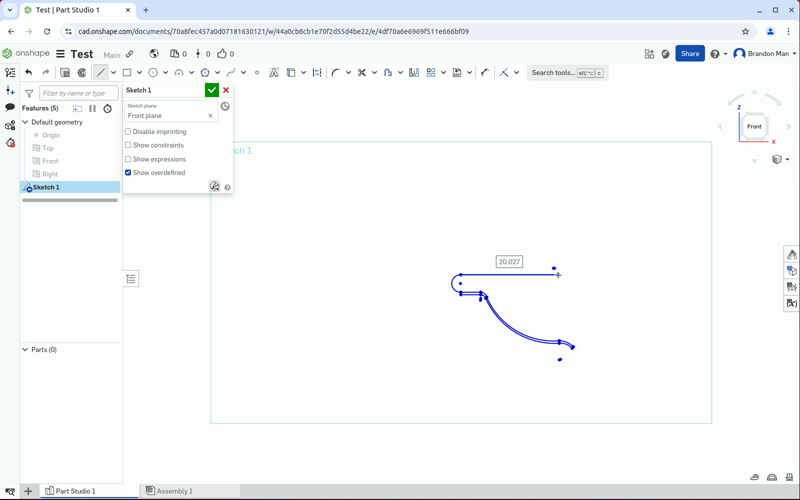
mouse_move(588, 274)
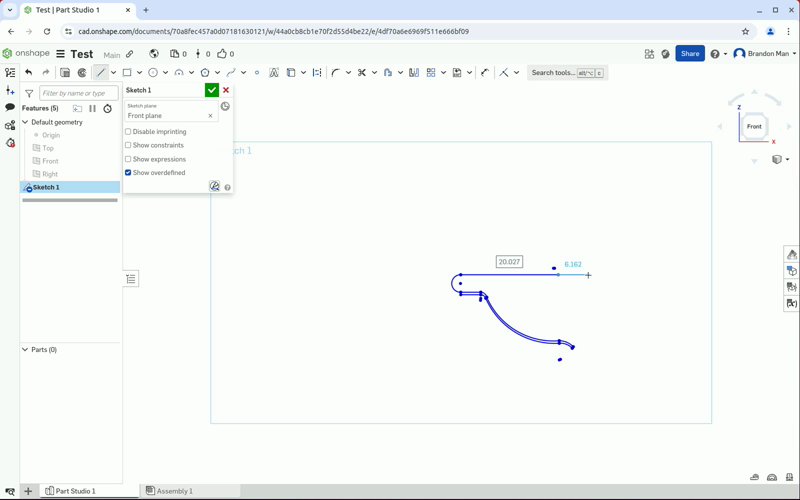
mouse_move(558, 272)
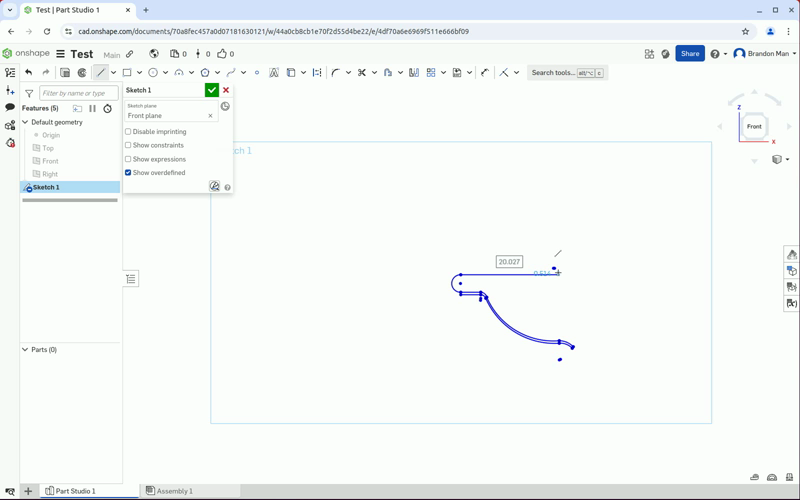
scroll(6)
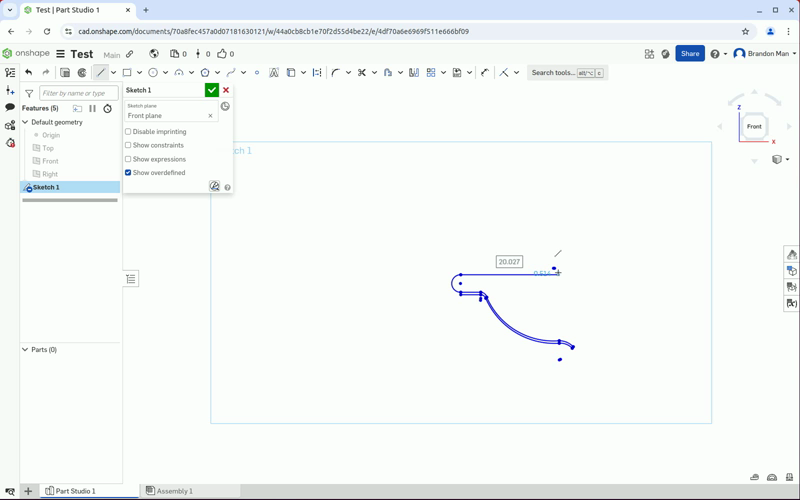
scroll(6)
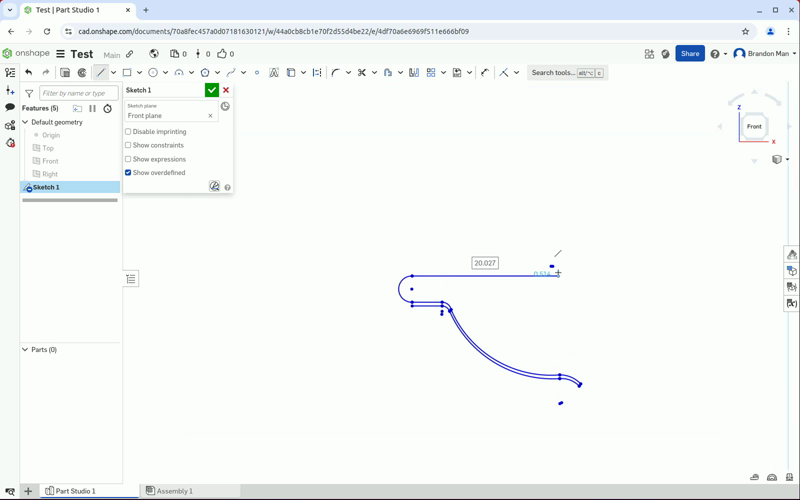
scroll(6)
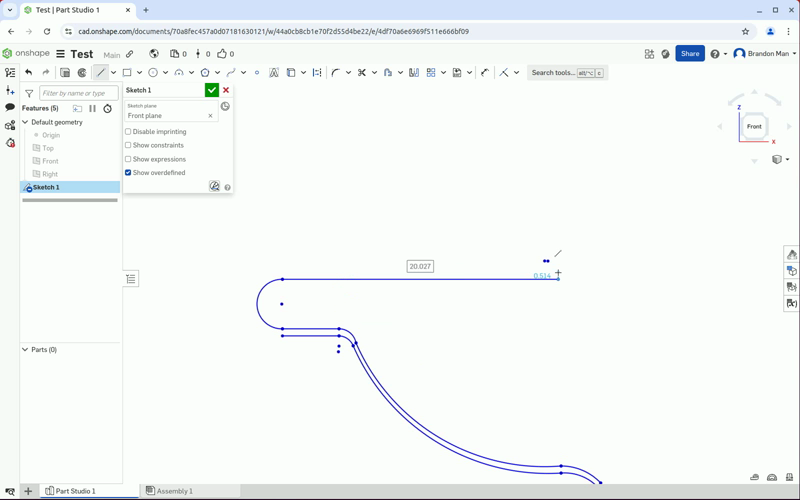
scroll(6)
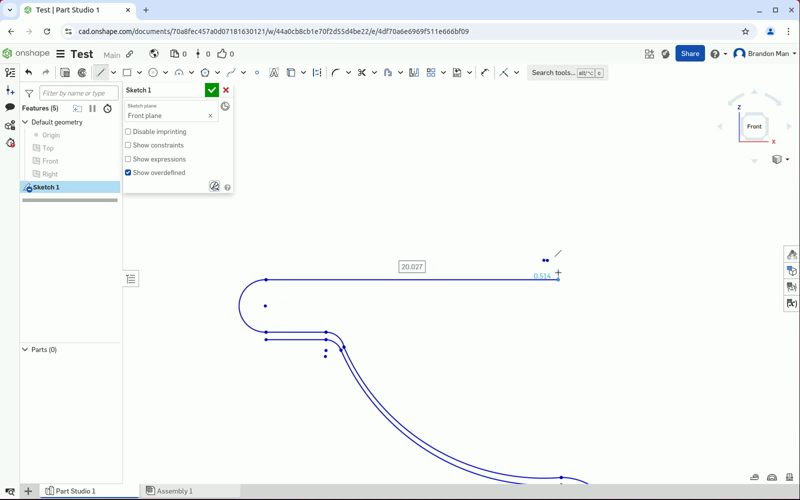
scroll(6)
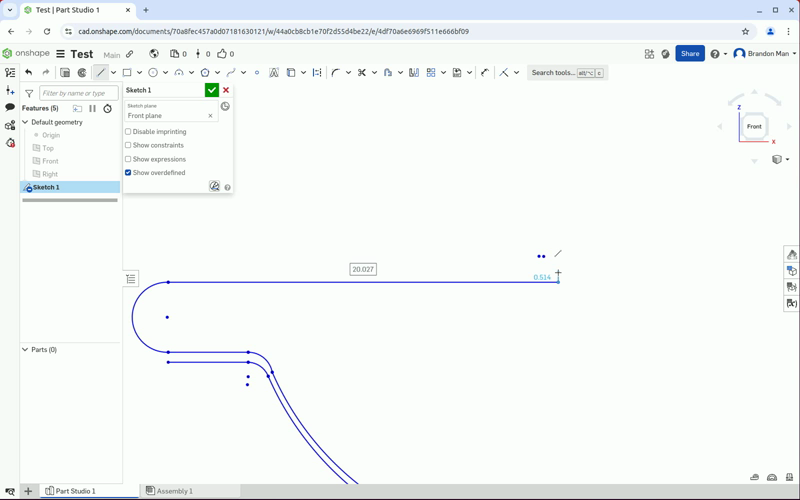
scroll(6)
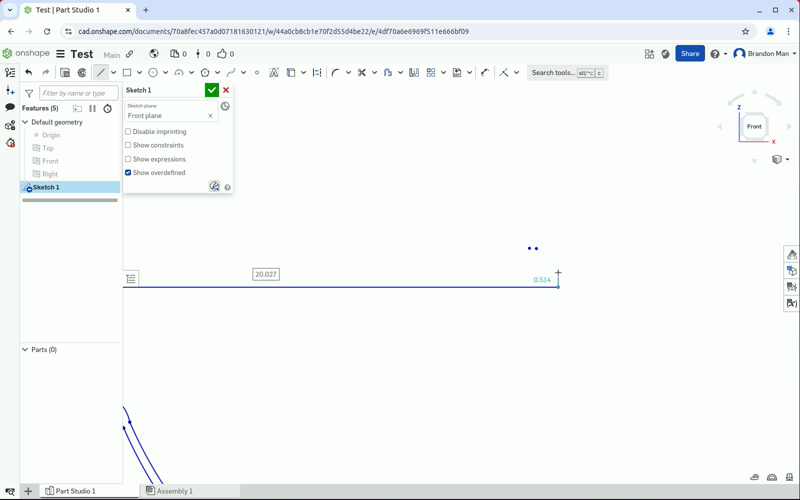
scroll(6)
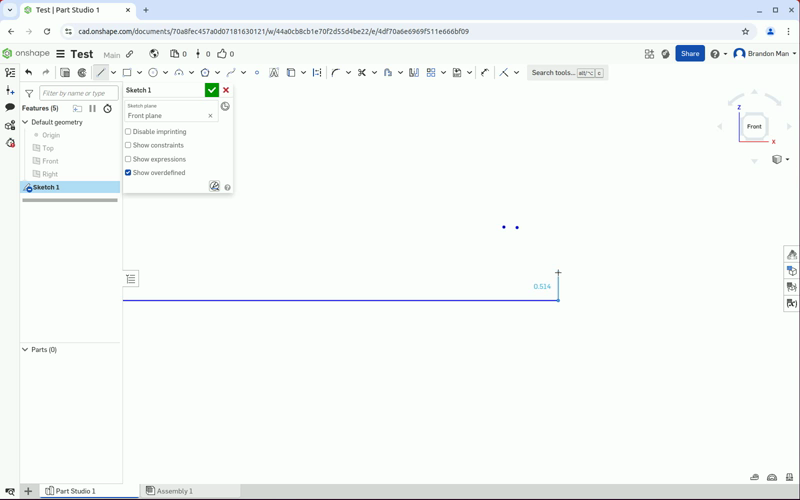
click(558, 272)
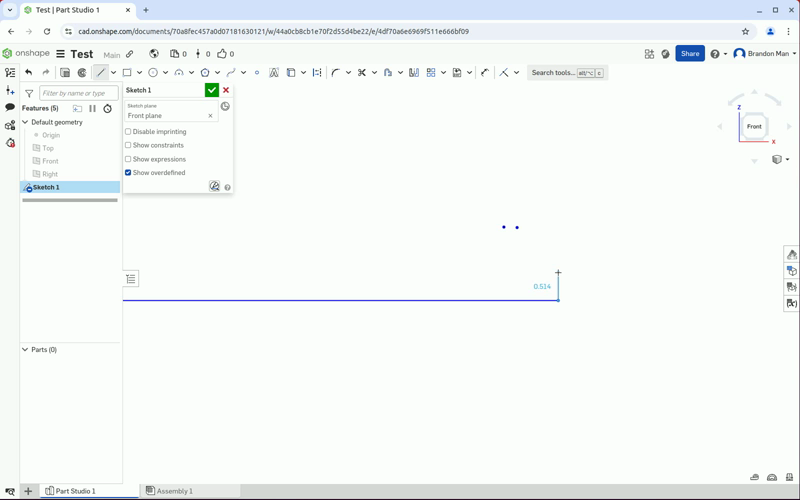
scroll(-6)
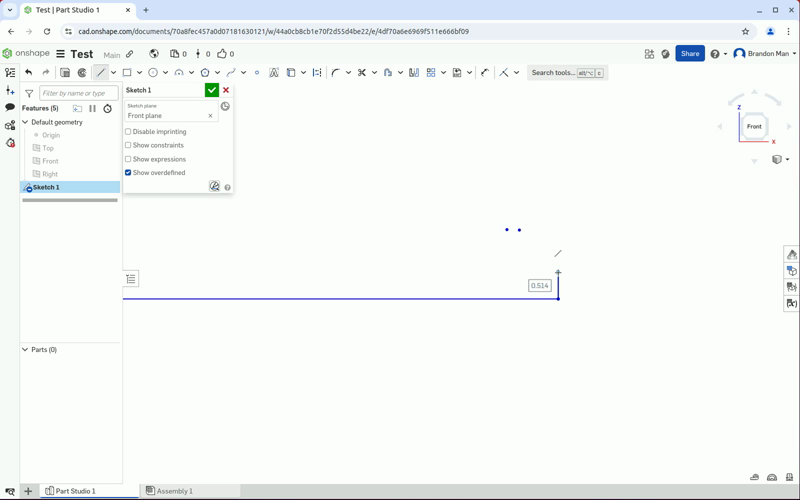
scroll(-6)
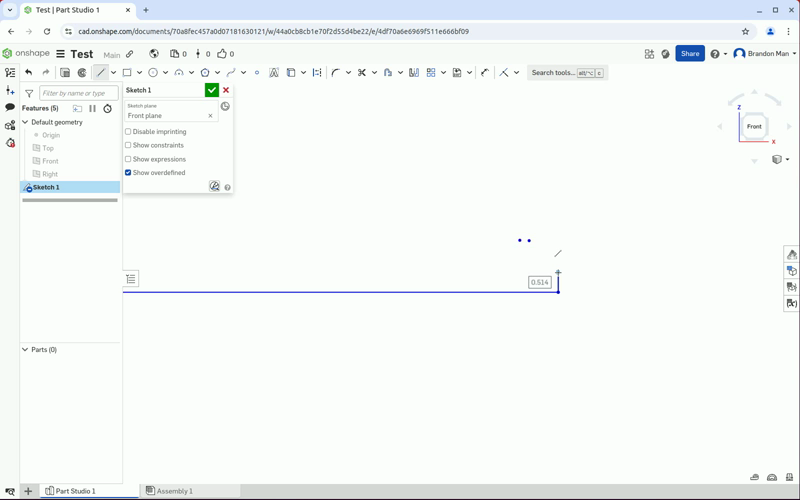
scroll(-6)
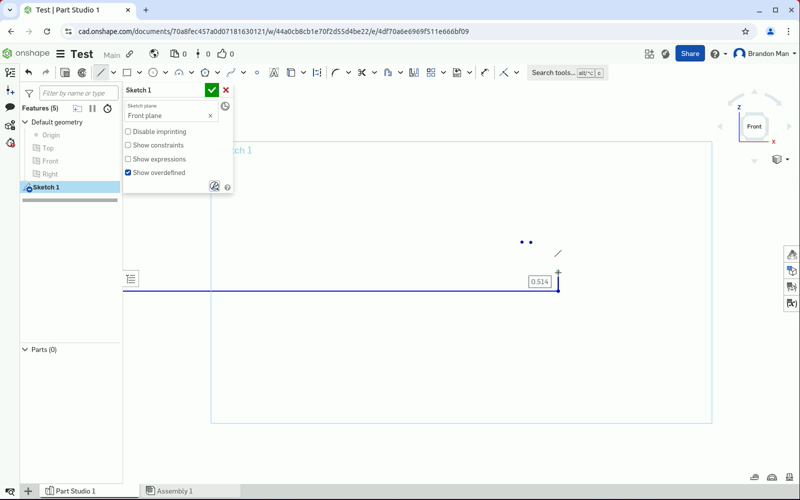
scroll(-6)
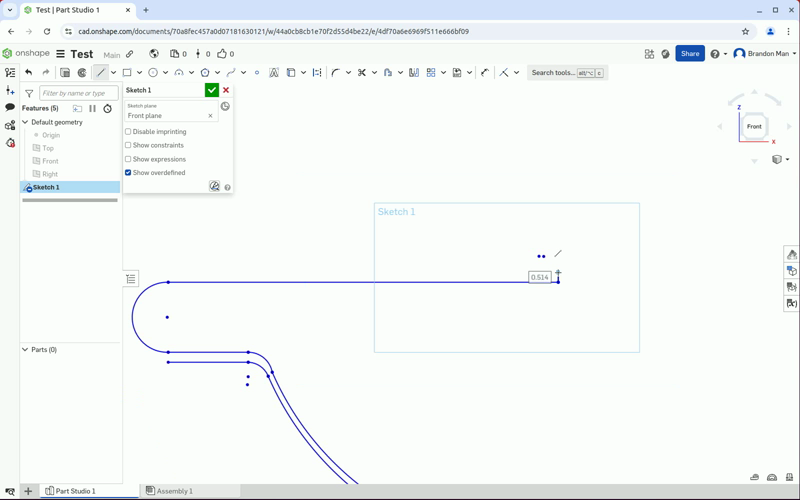
scroll(-6)
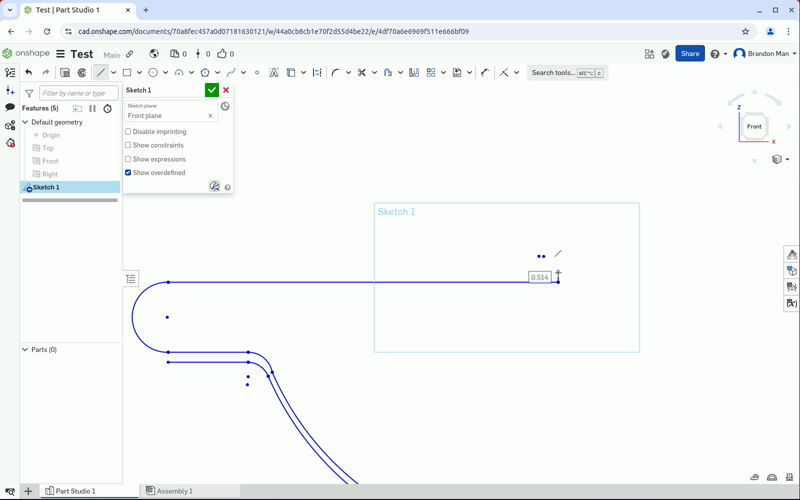
scroll(-6)
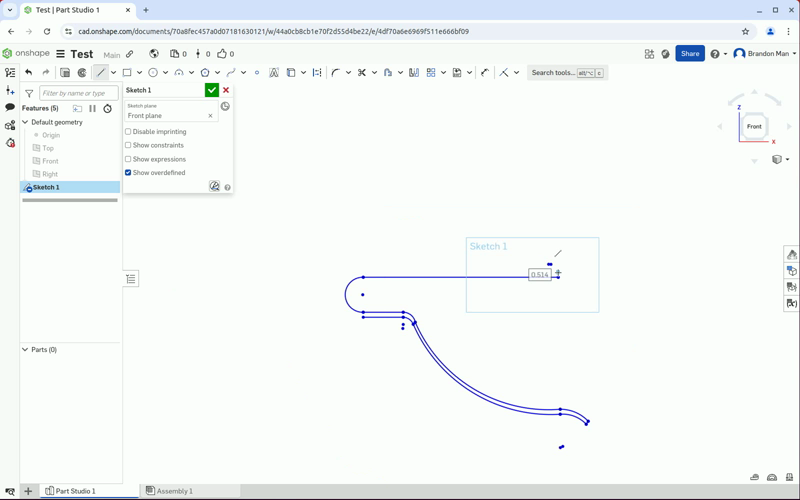
scroll(-6)
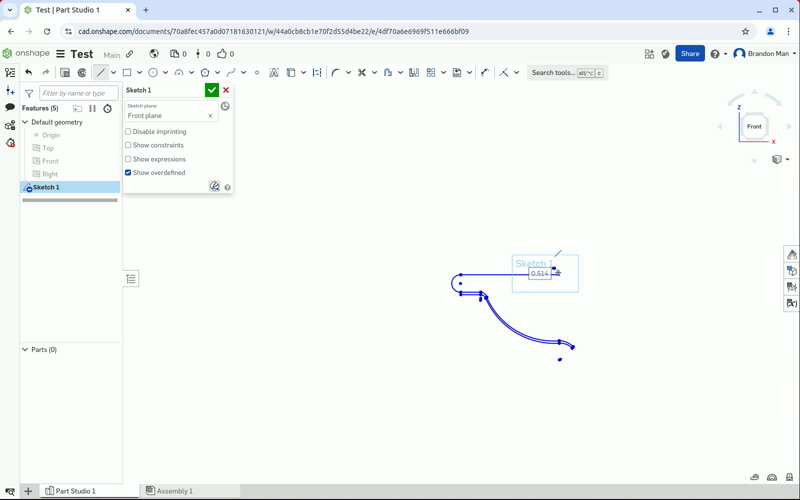
key_up(shift)
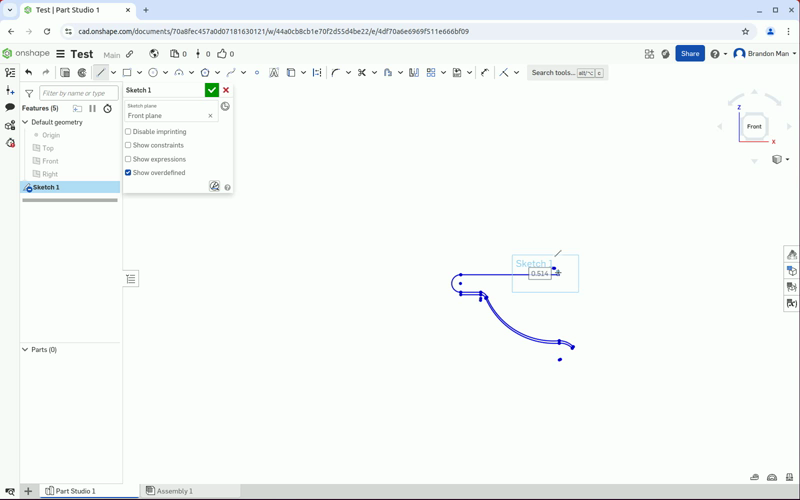
key_down(shift)
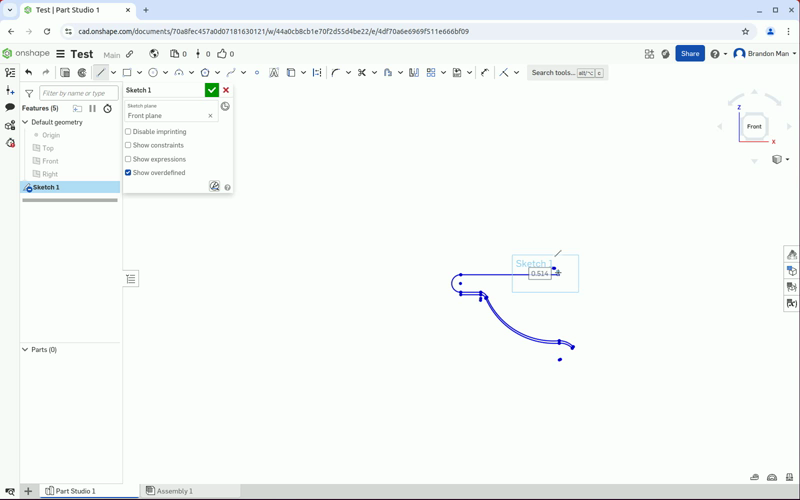
mouse_move(460, 272)
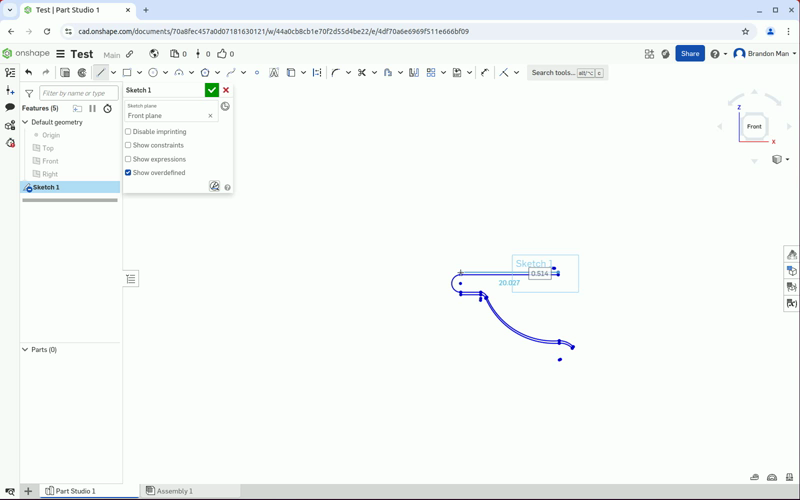
scroll(6)
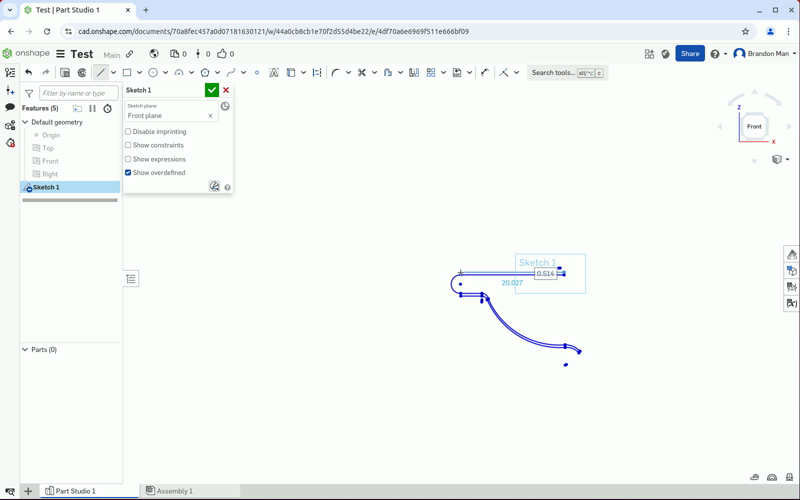
scroll(6)
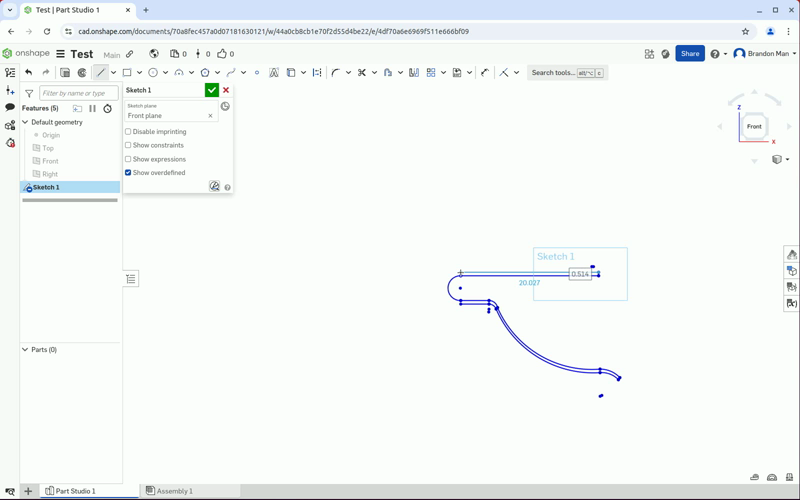
scroll(6)
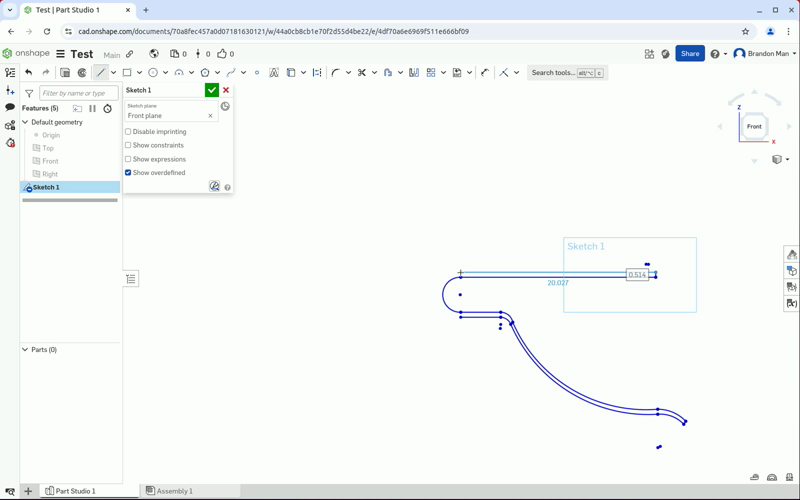
scroll(6)
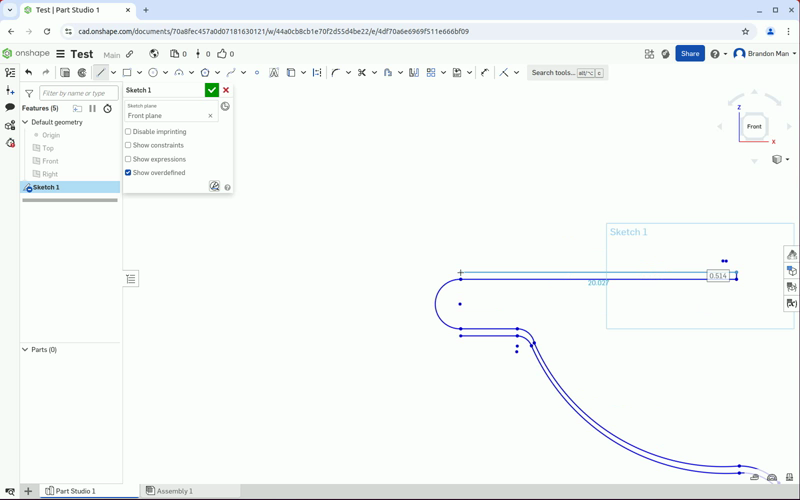
scroll(6)
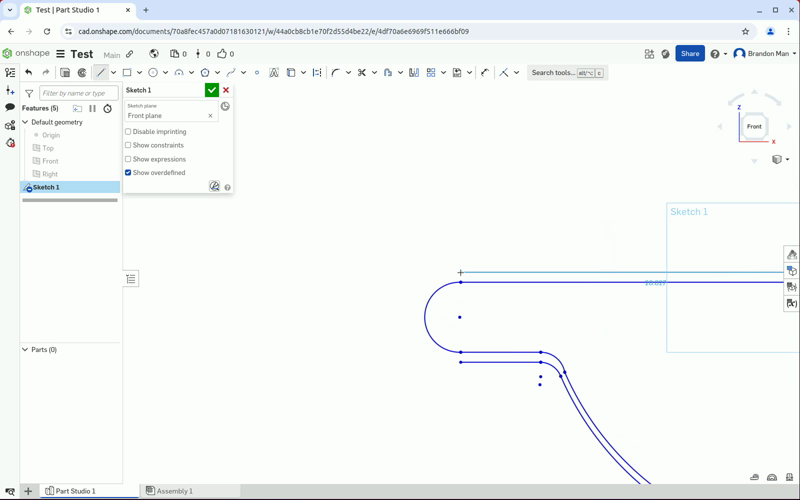
scroll(6)
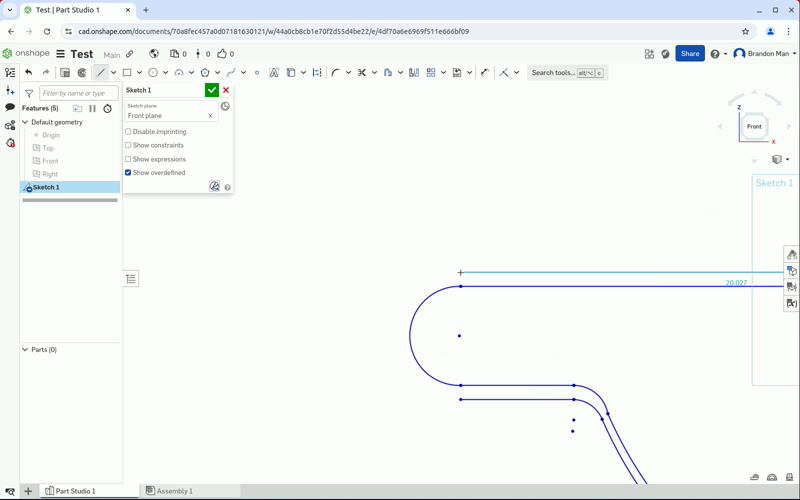
scroll(6)
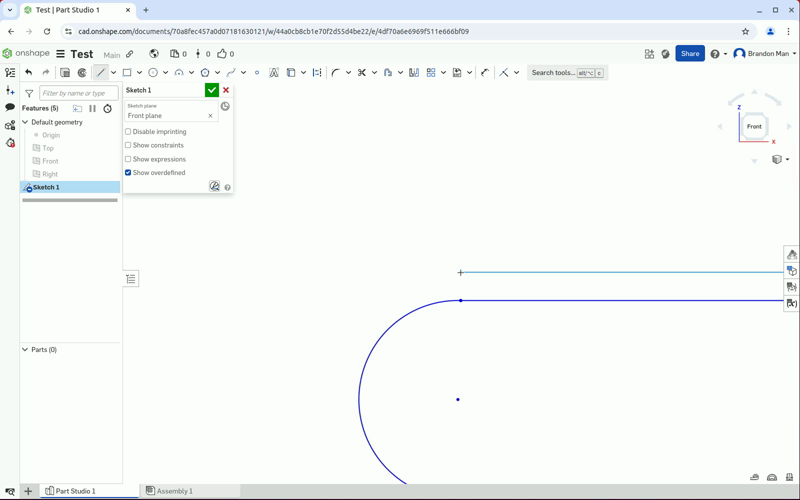
click(460, 272)
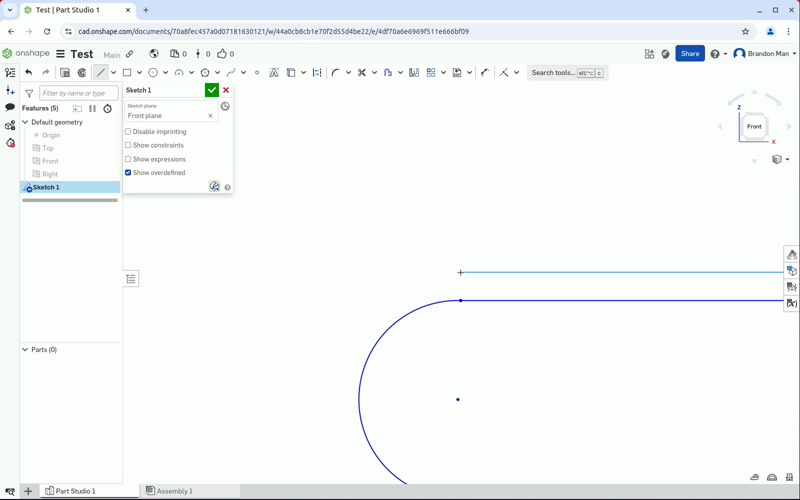
scroll(-6)
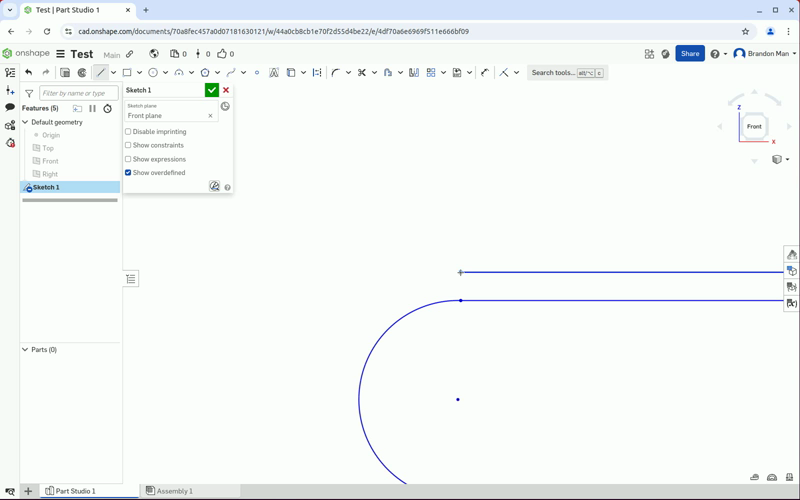
scroll(-6)
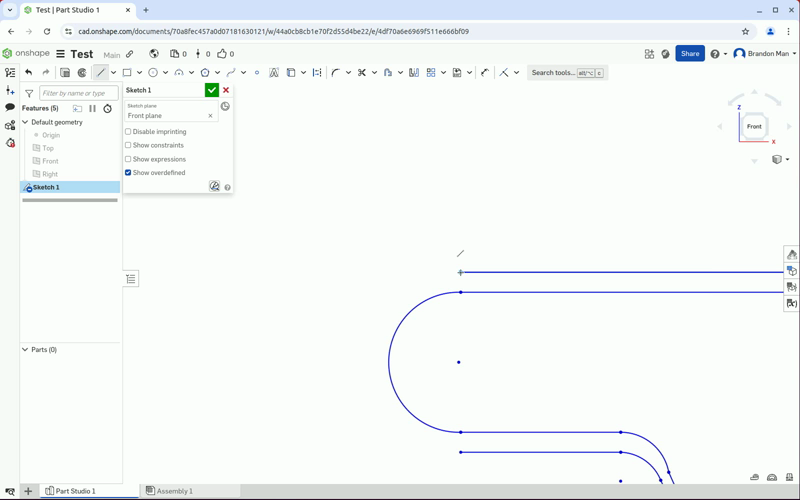
scroll(-6)
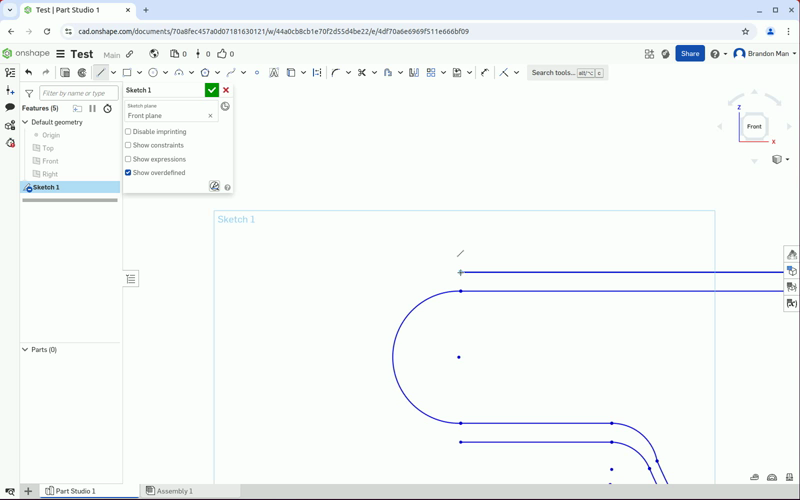
scroll(-6)
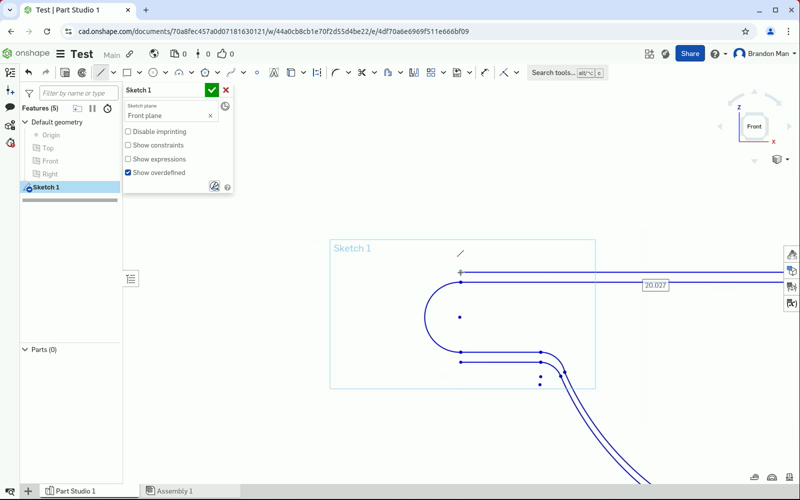
scroll(-6)
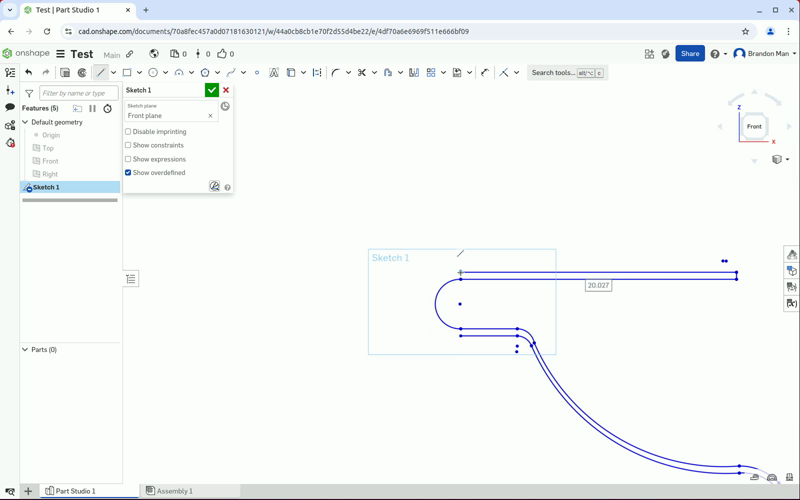
scroll(-6)
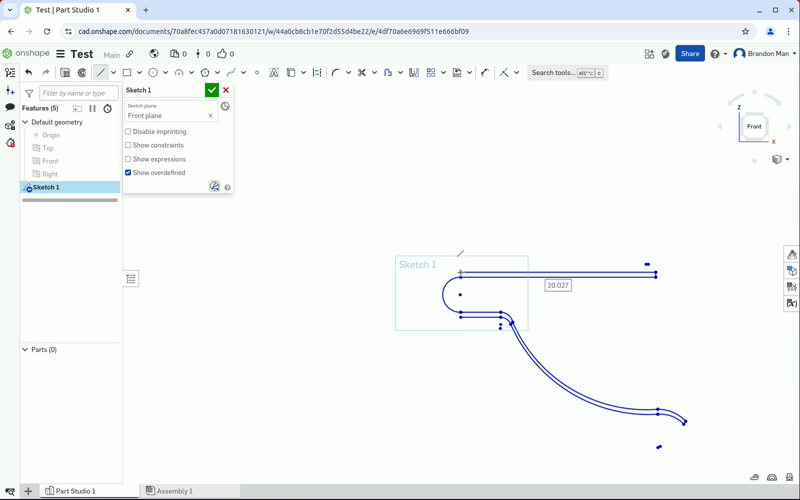
scroll(-6)
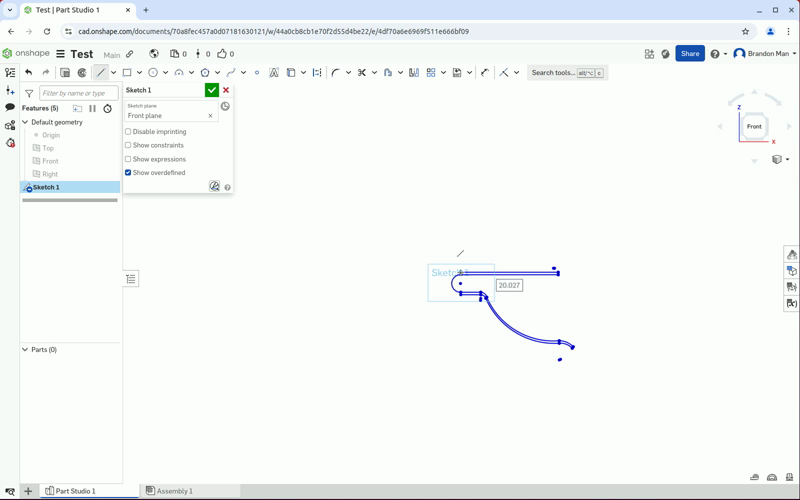
key_up(shift)
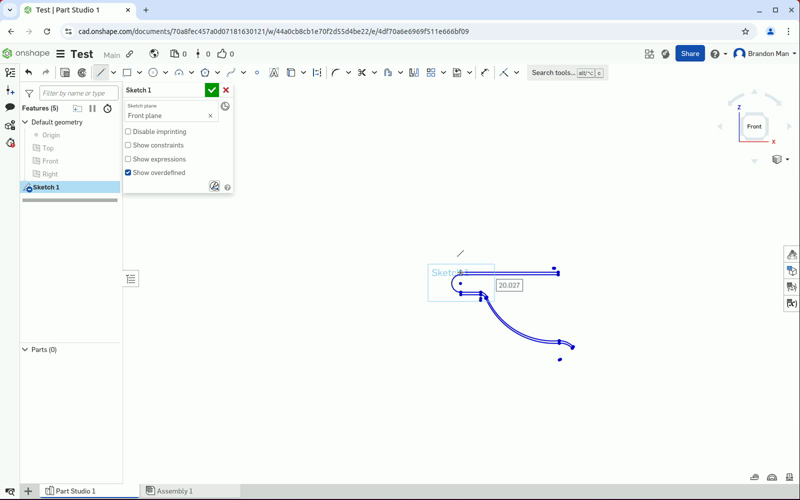
key(esc)
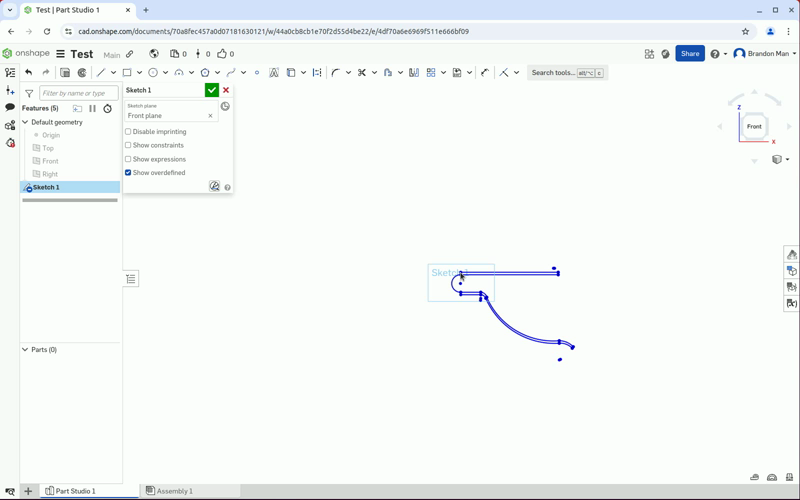
key(a)
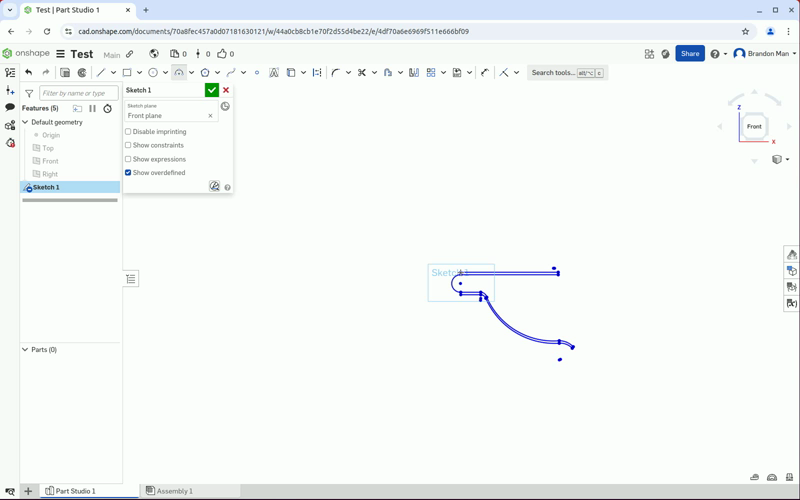
mouse_move(460, 272)
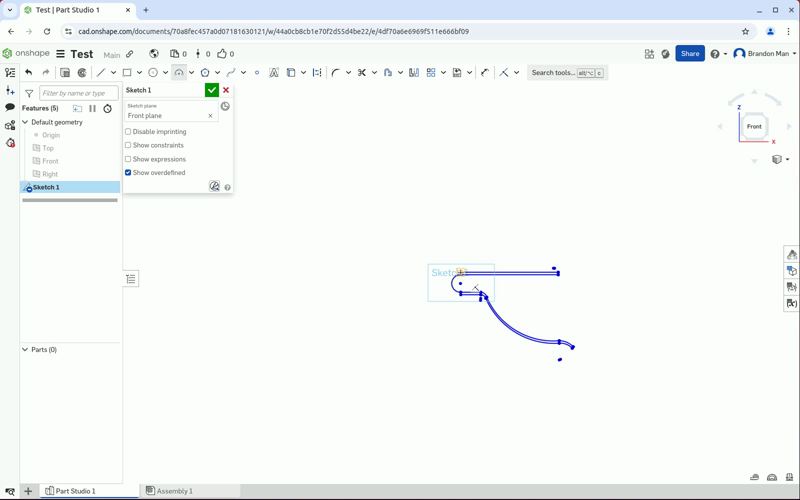
scroll(6)
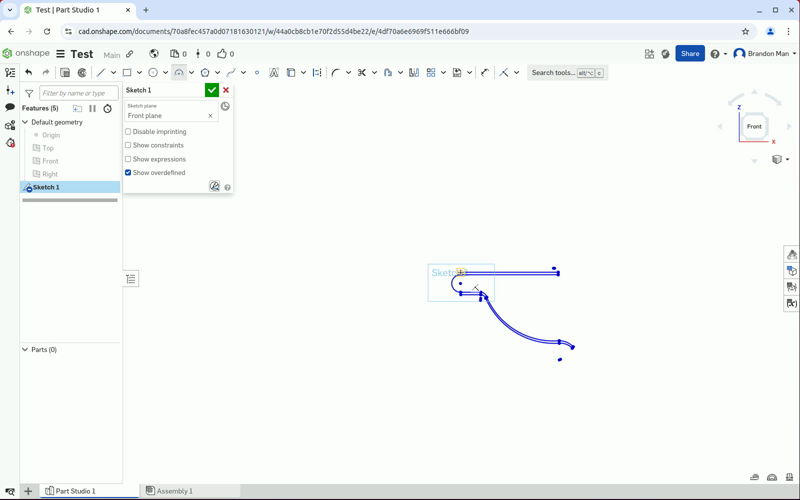
scroll(6)
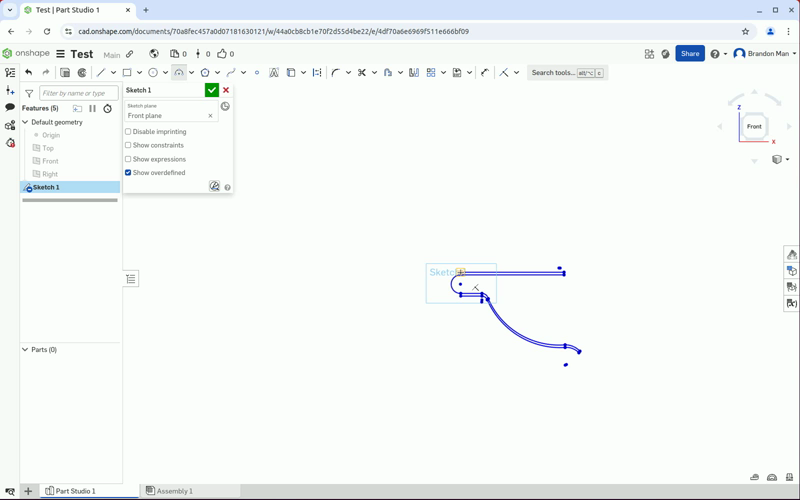
scroll(6)
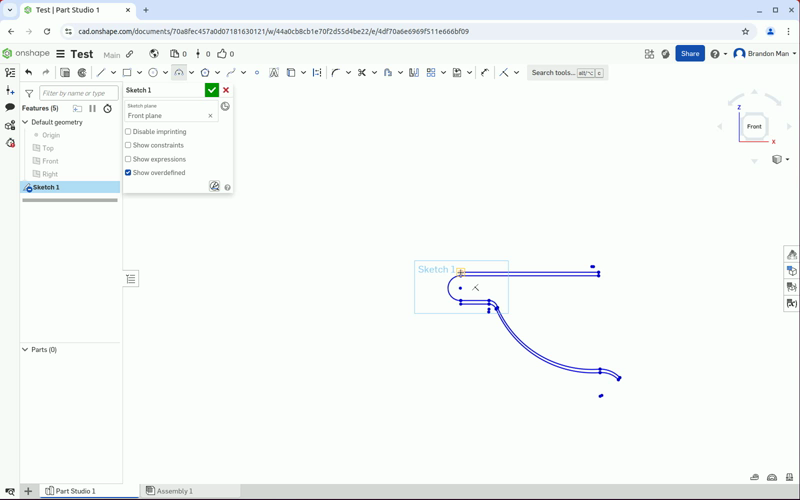
scroll(6)
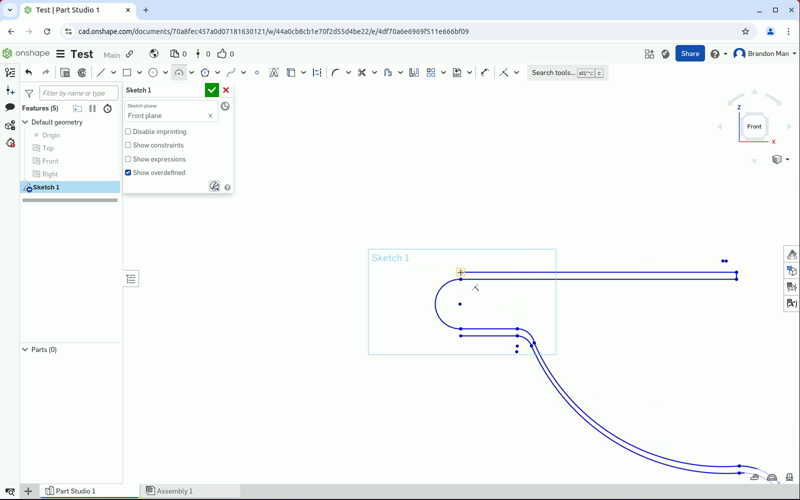
scroll(6)
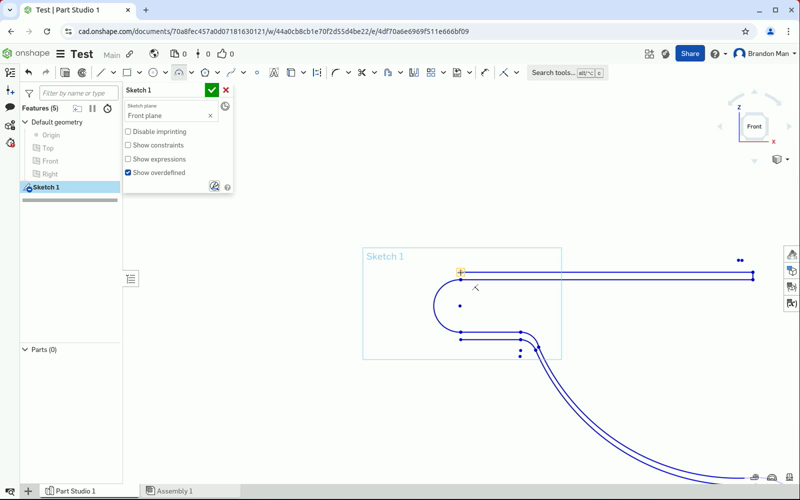
scroll(6)
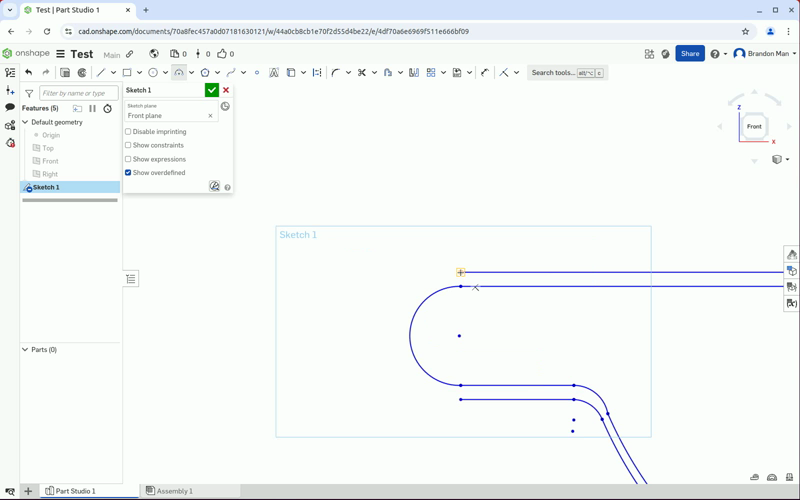
scroll(6)
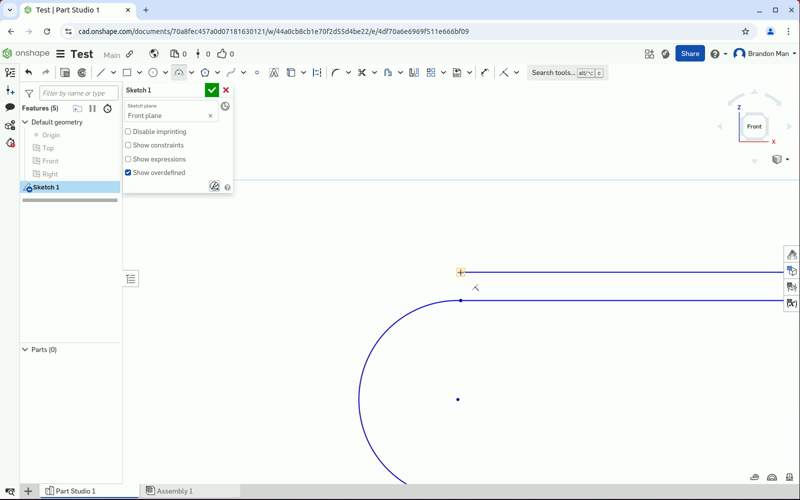
click(460, 272)
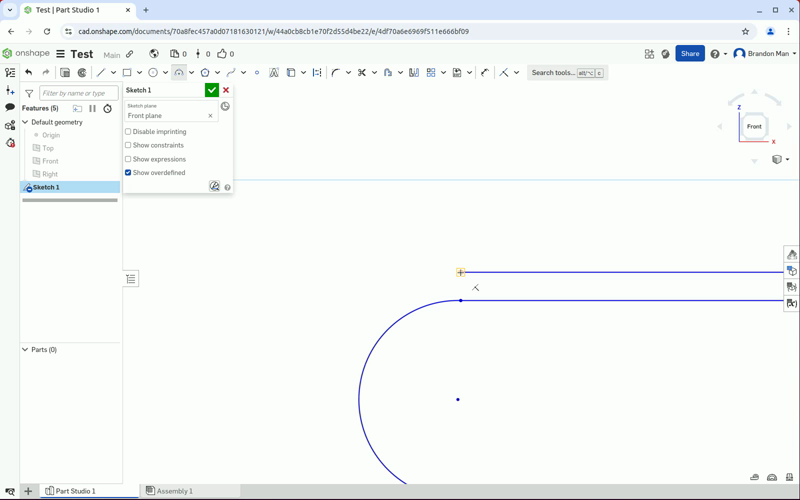
scroll(-6)
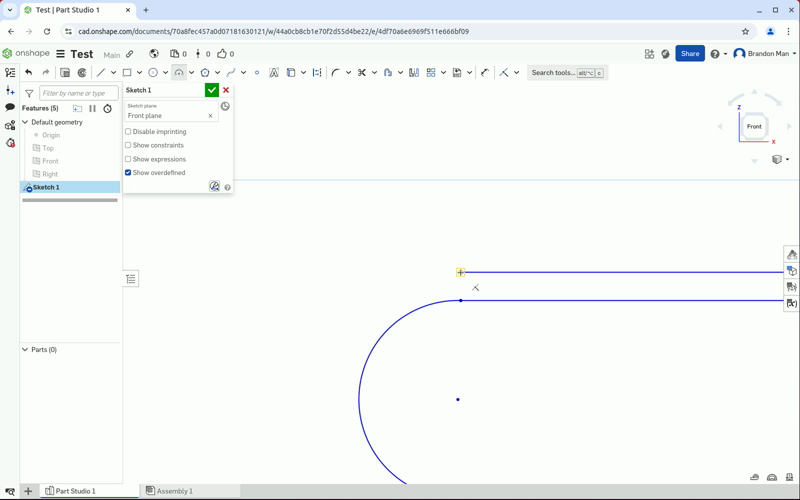
scroll(-6)
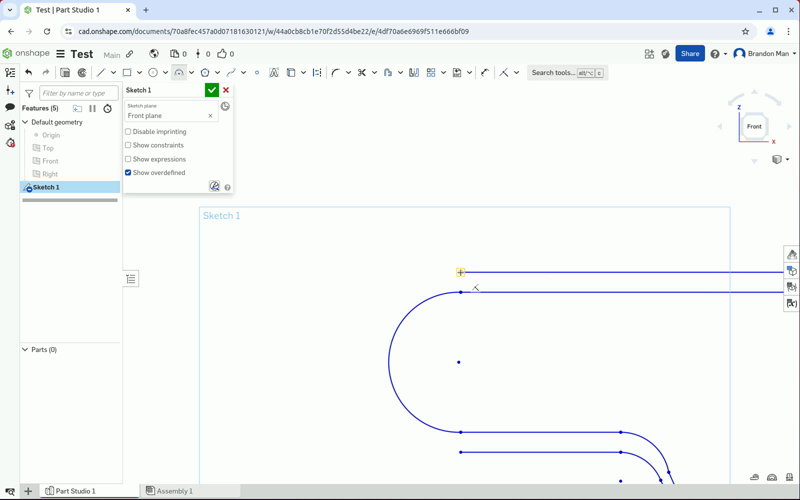
scroll(-6)
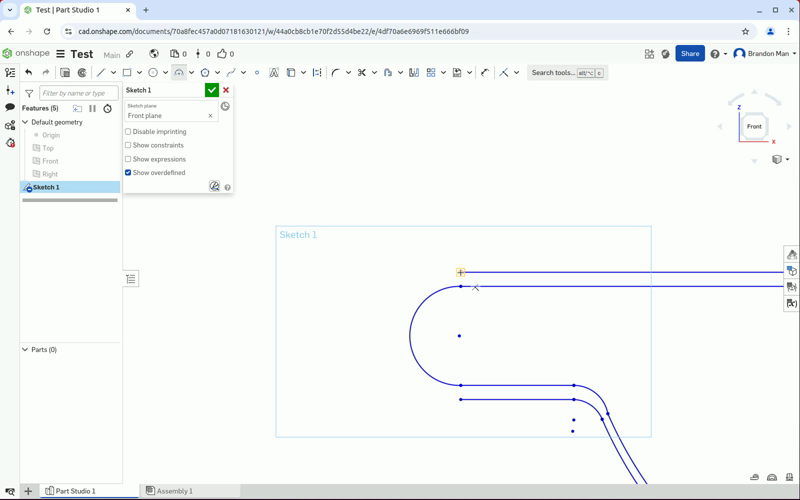
scroll(-6)
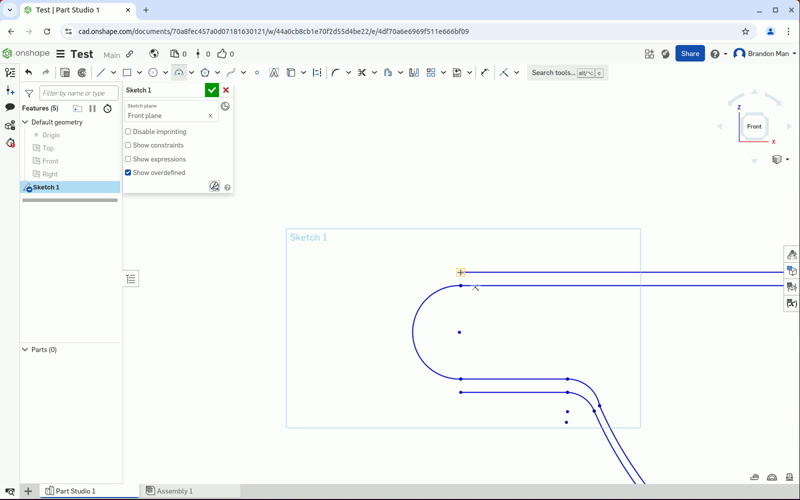
scroll(-6)
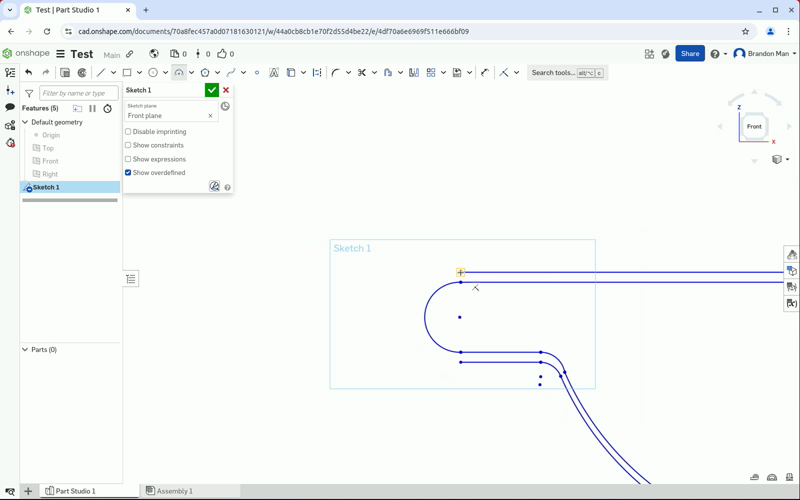
scroll(-6)
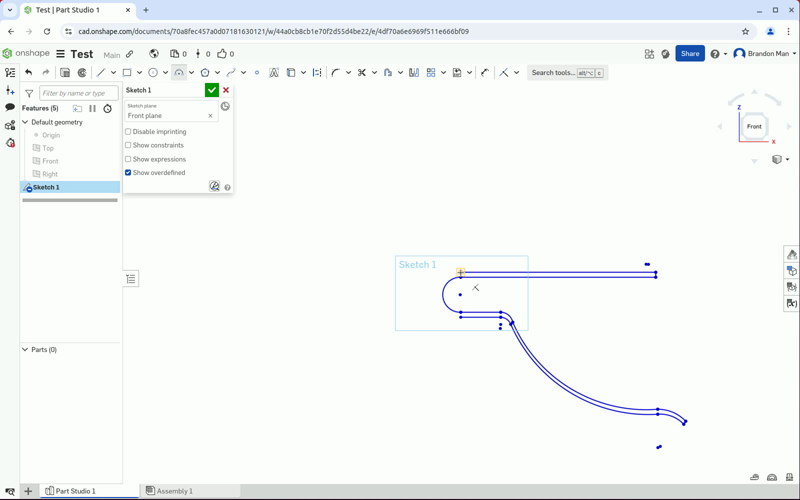
scroll(-6)
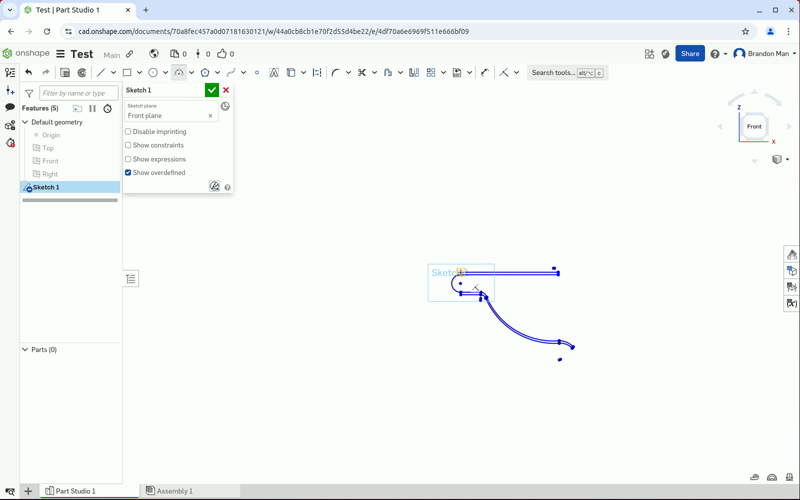
mouse_move(460, 294)
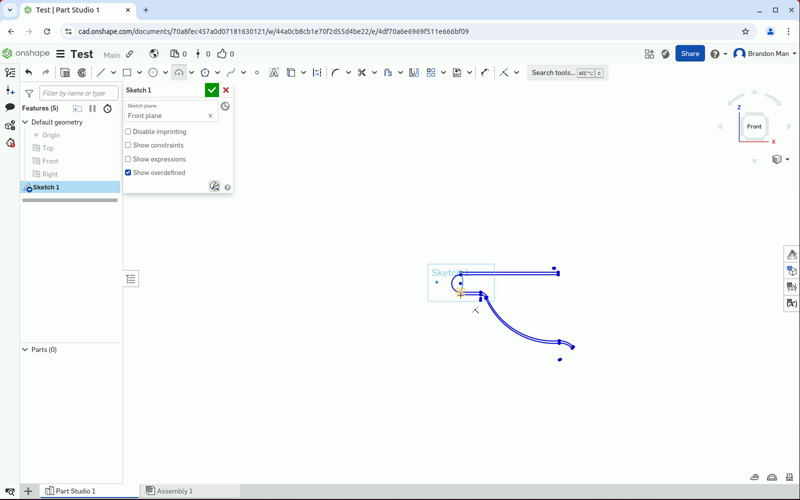
scroll(6)
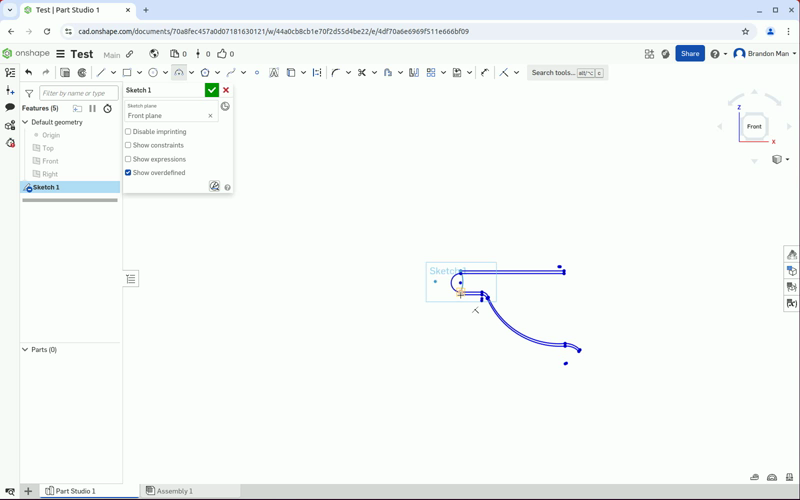
scroll(6)
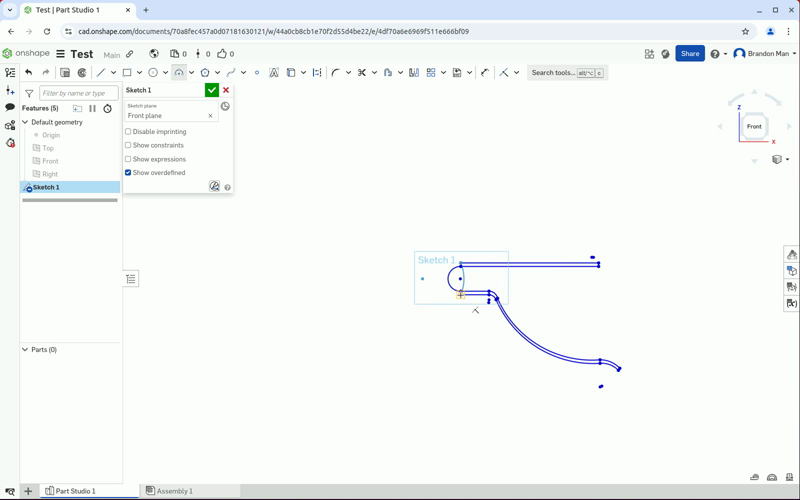
scroll(6)
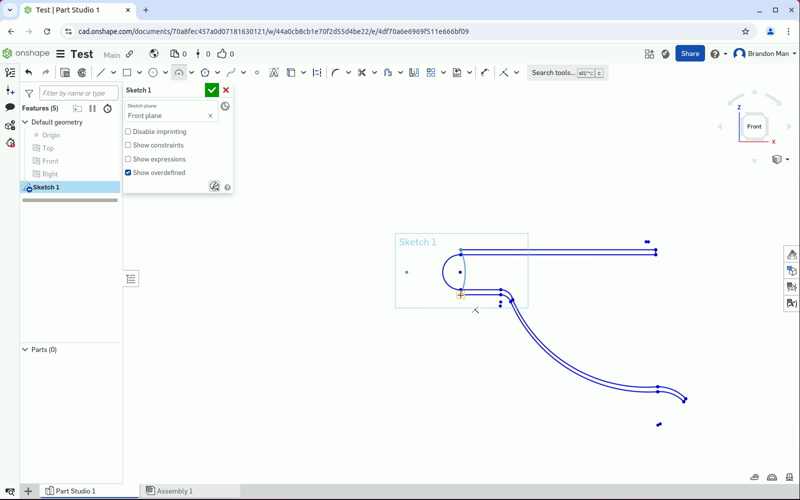
scroll(6)
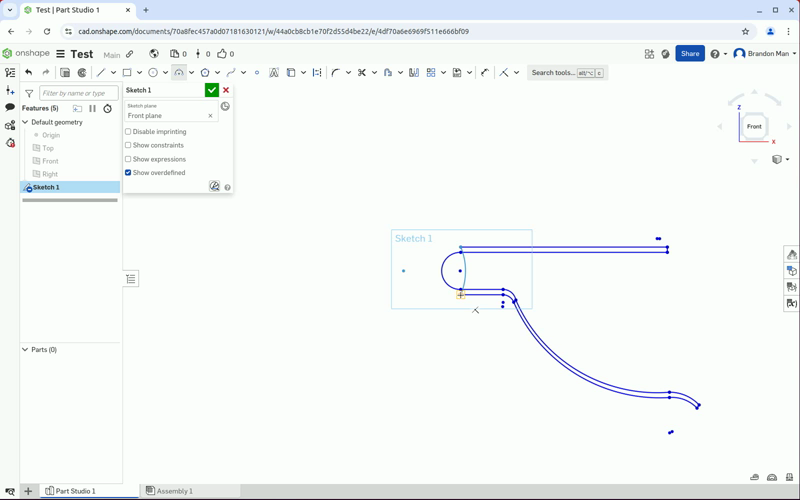
scroll(6)
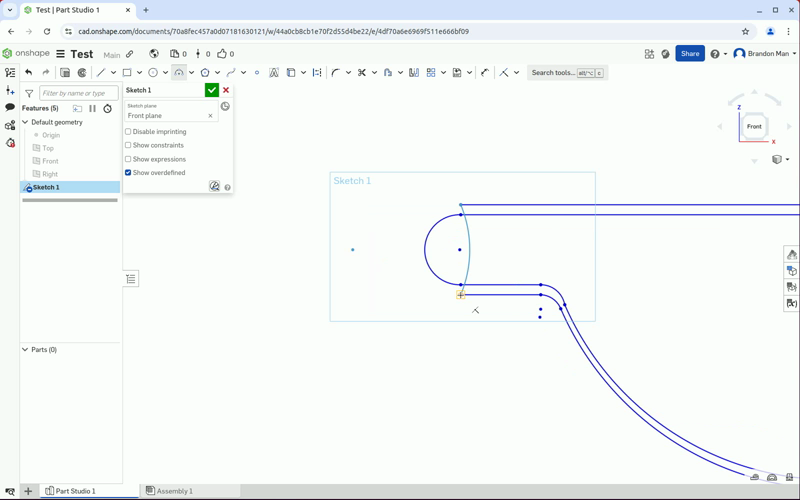
scroll(6)
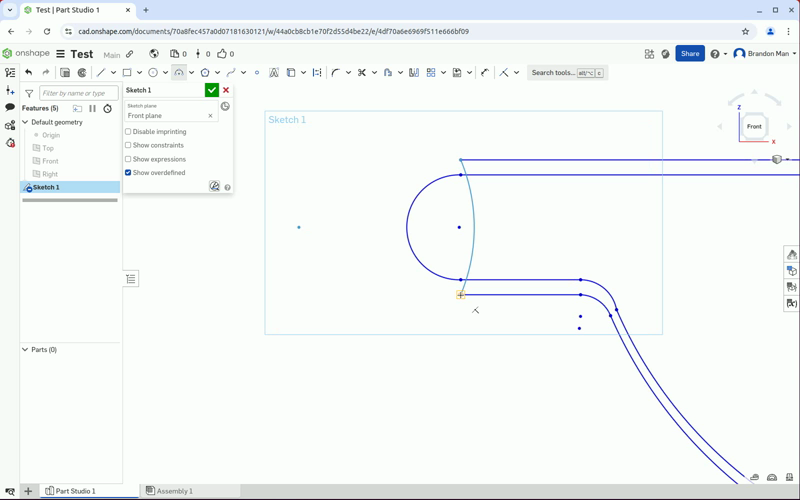
scroll(6)
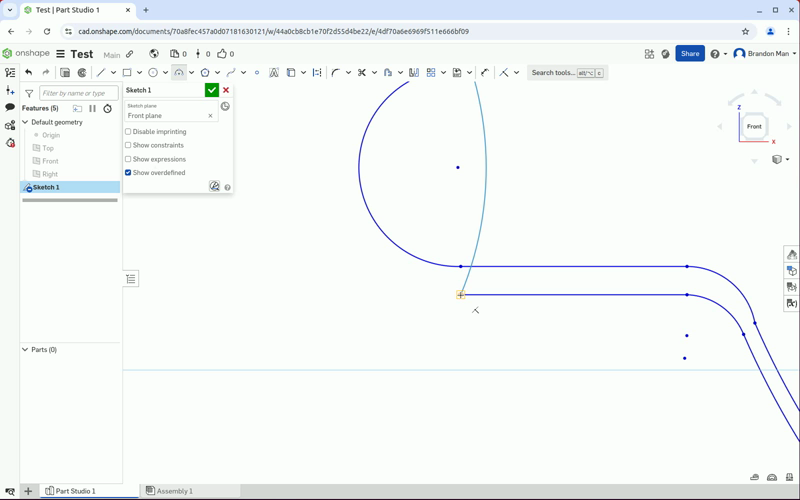
click(460, 294)
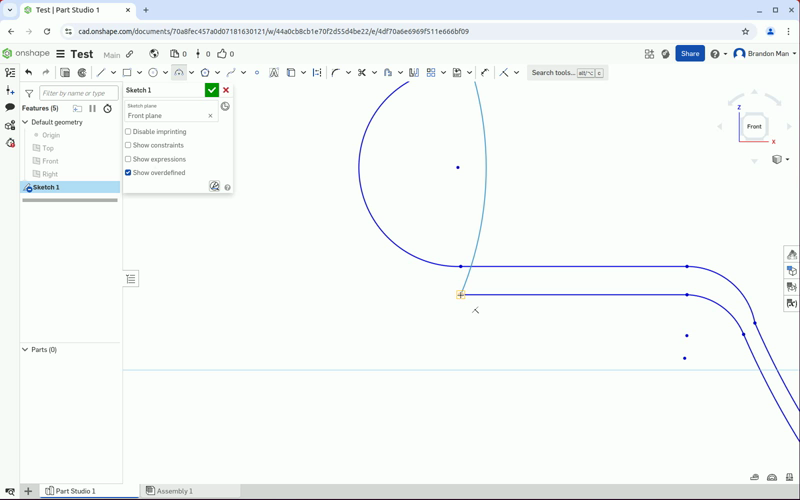
scroll(-6)
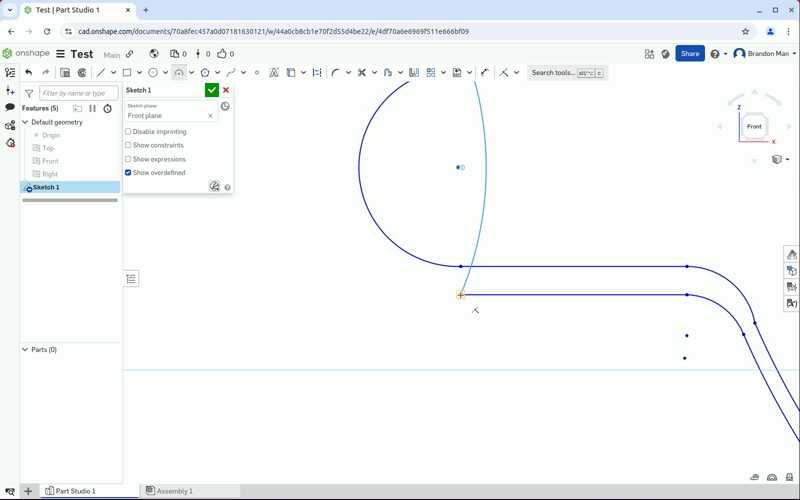
scroll(-6)
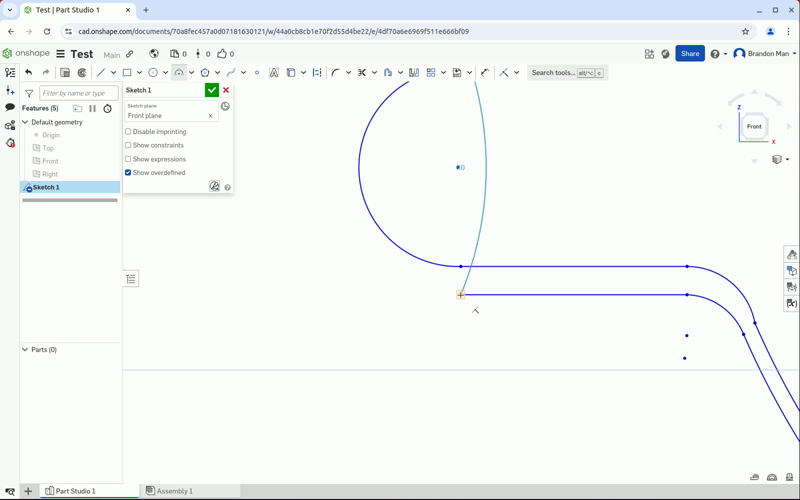
scroll(-6)
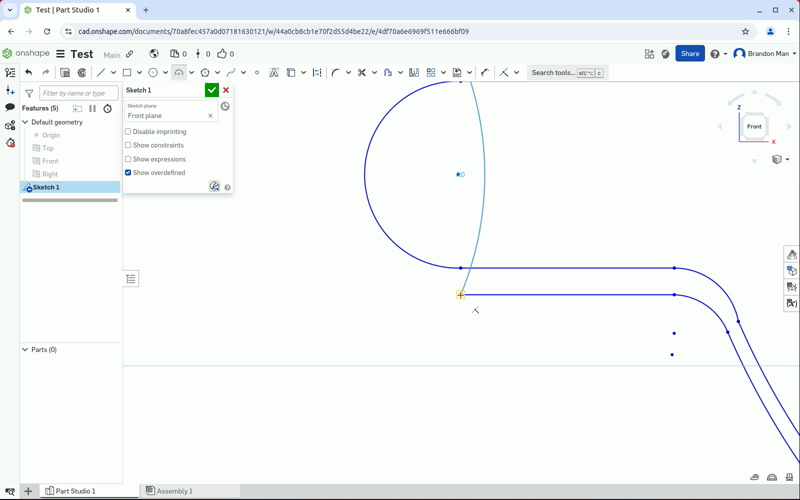
scroll(-6)
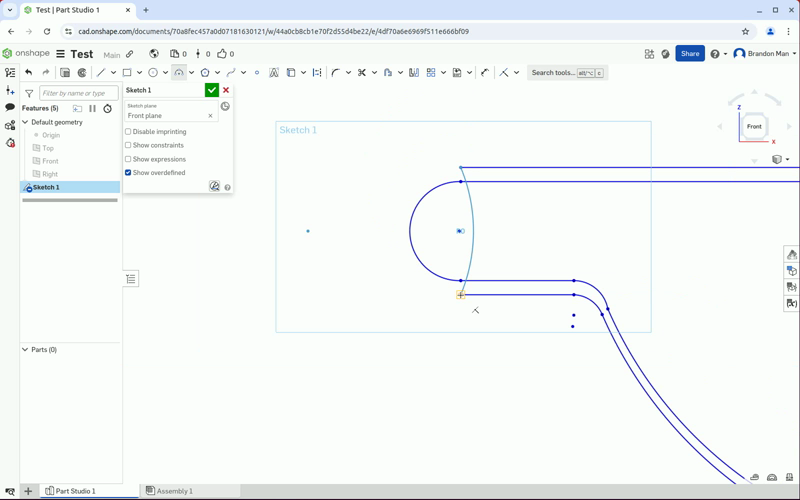
scroll(-6)
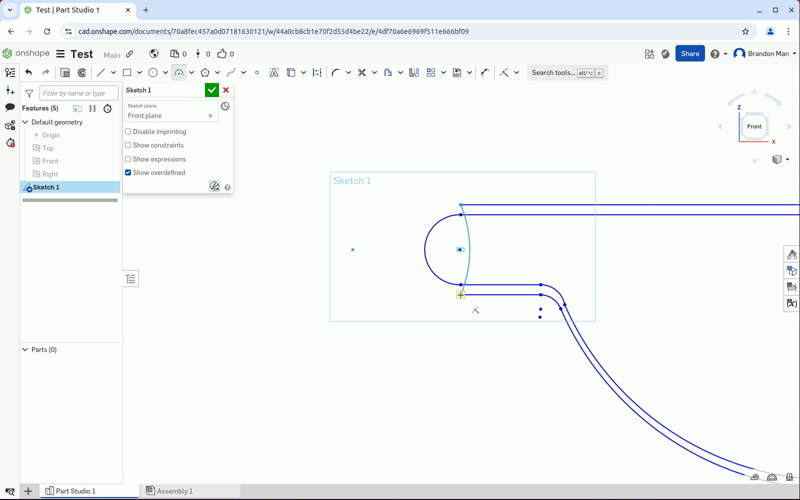
scroll(-6)
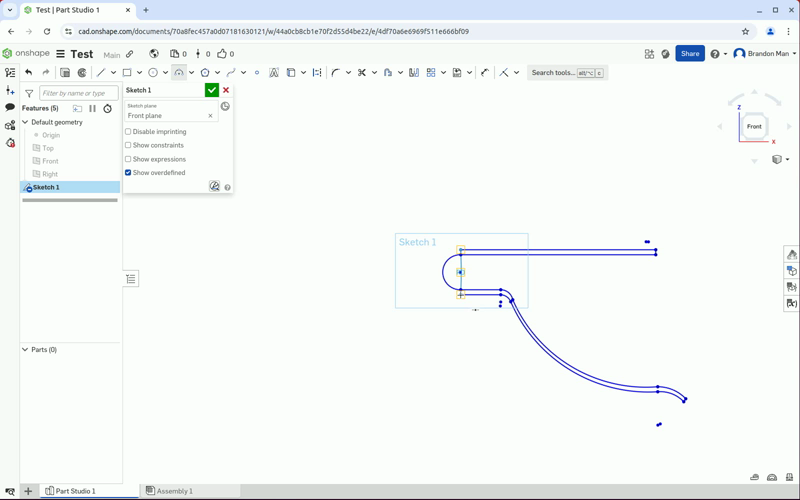
scroll(-6)
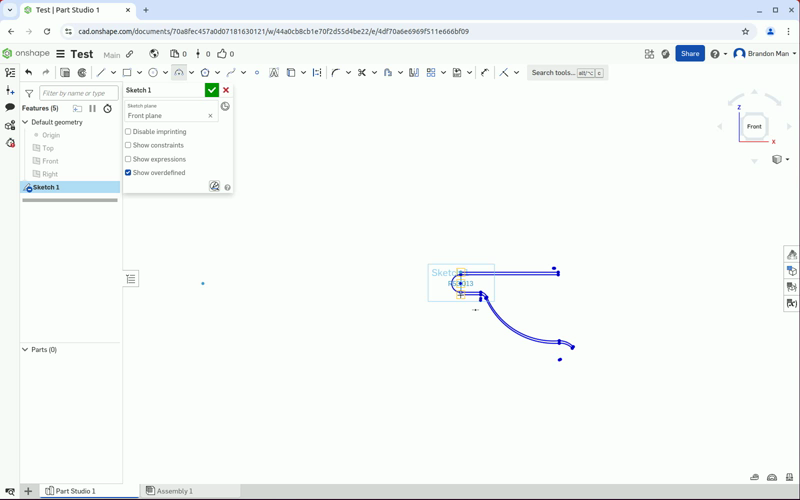
key_down(shift)
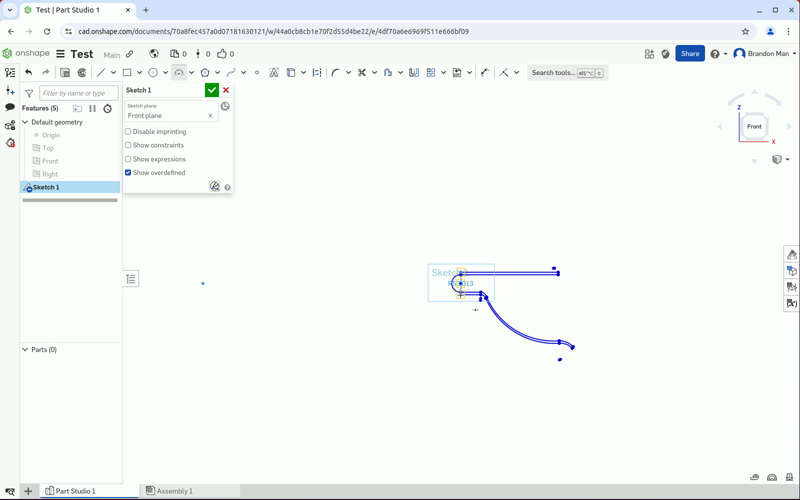
mouse_move(449, 283)
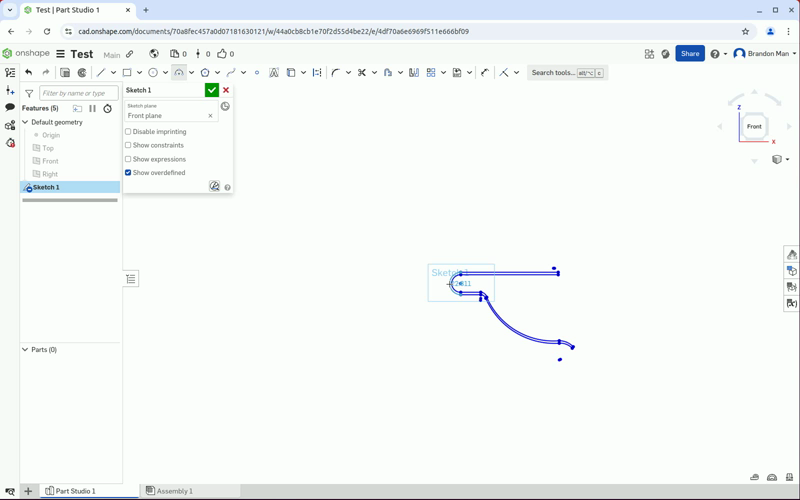
scroll(6)
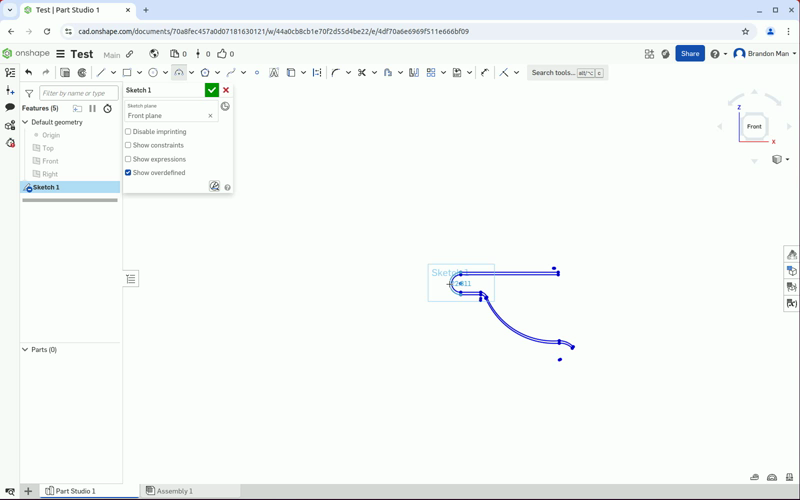
scroll(6)
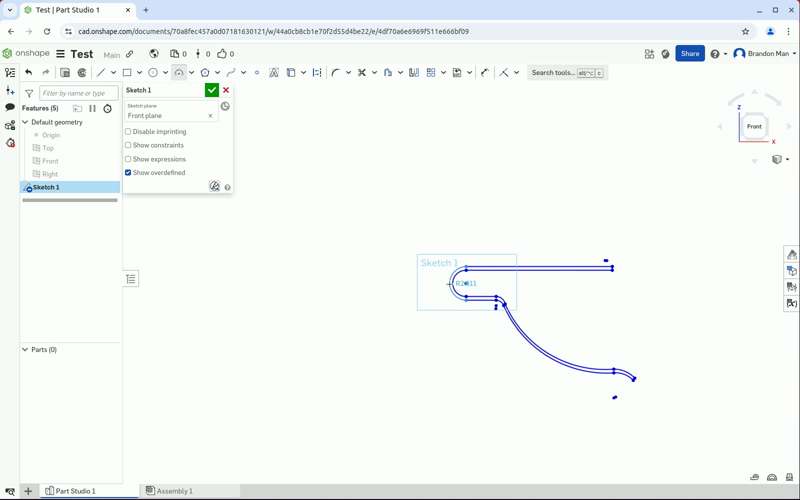
scroll(6)
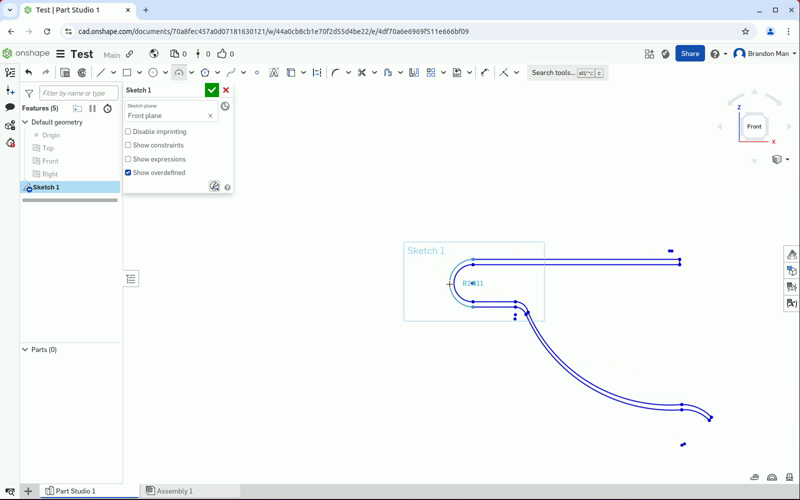
scroll(6)
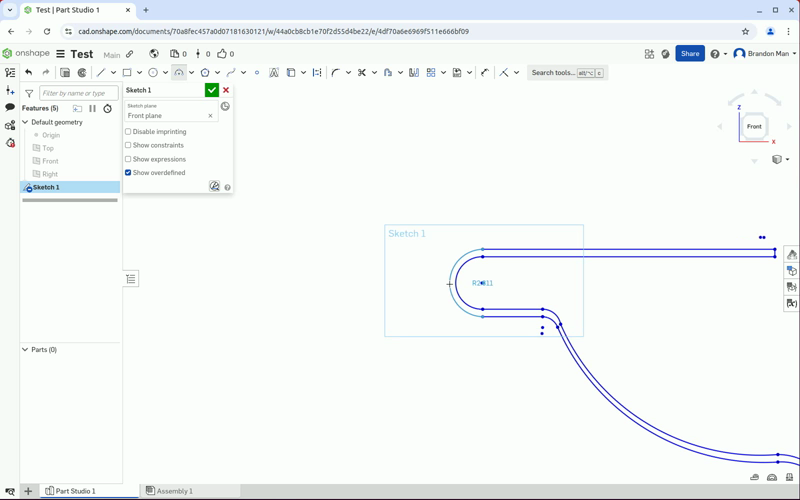
scroll(6)
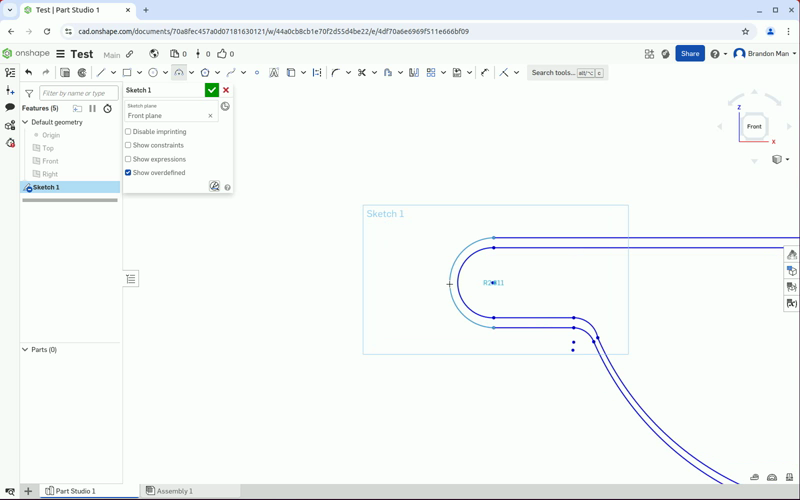
scroll(6)
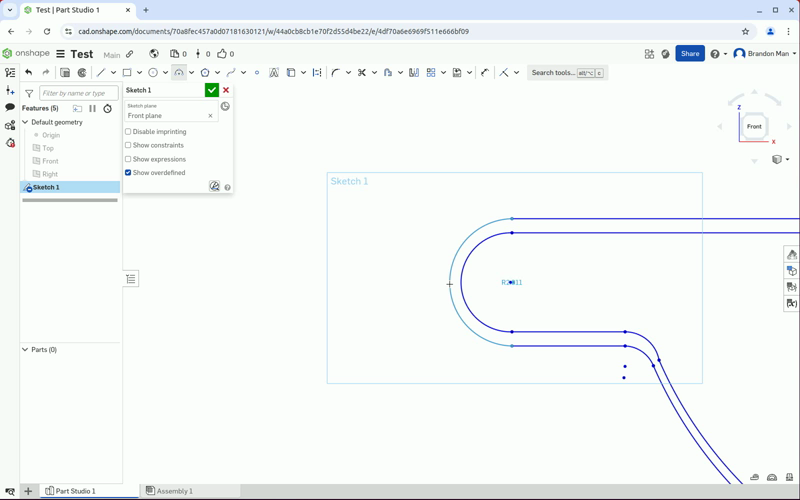
scroll(6)
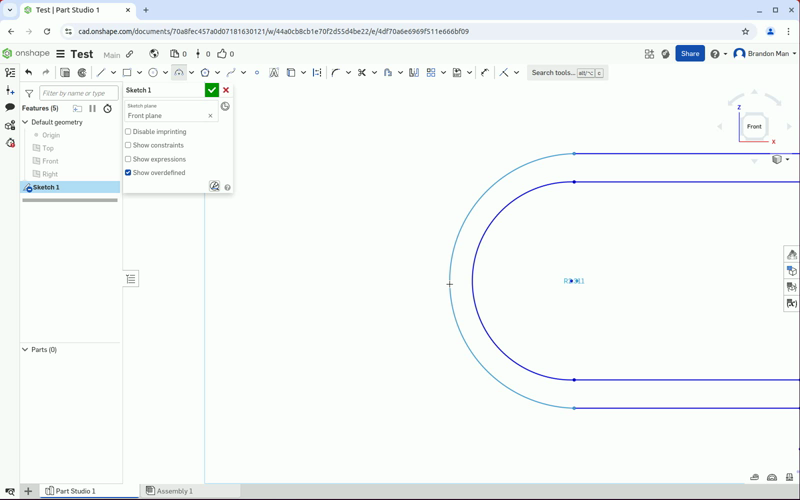
click(449, 283)
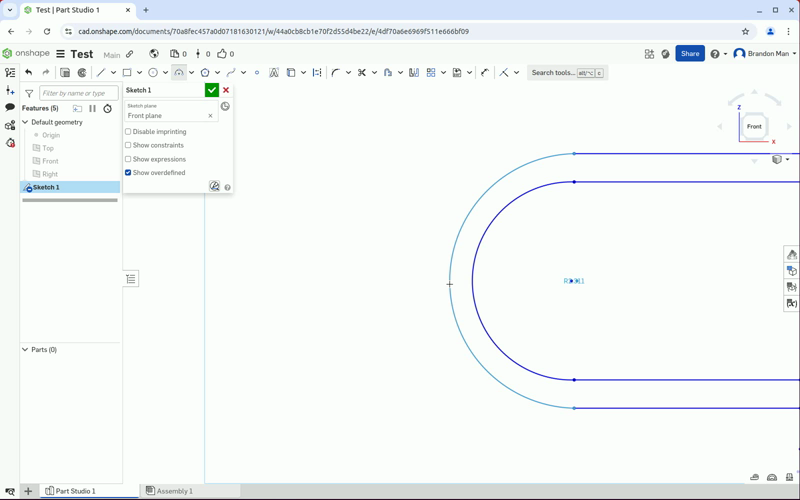
scroll(-6)
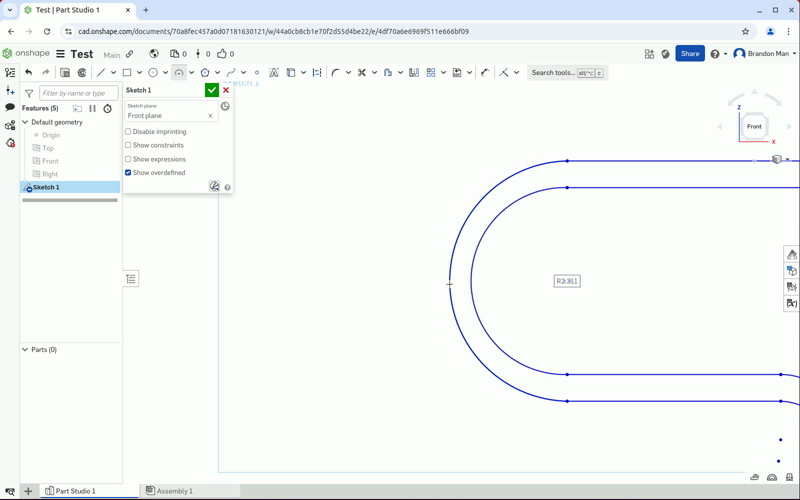
scroll(-6)
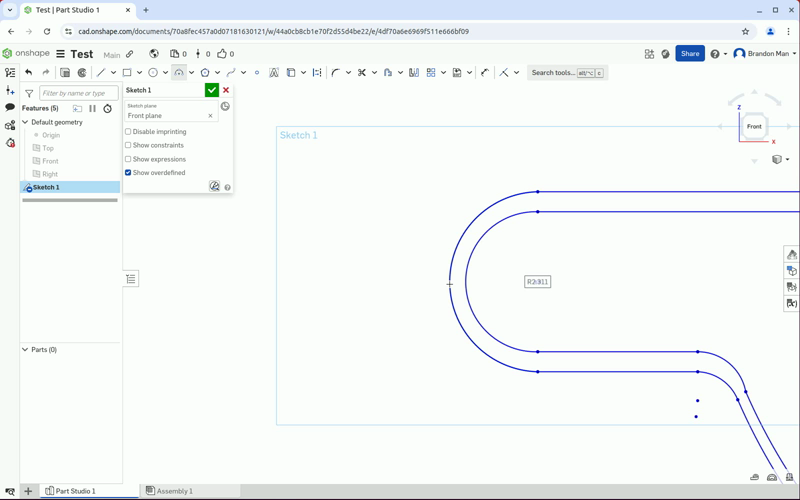
scroll(-6)
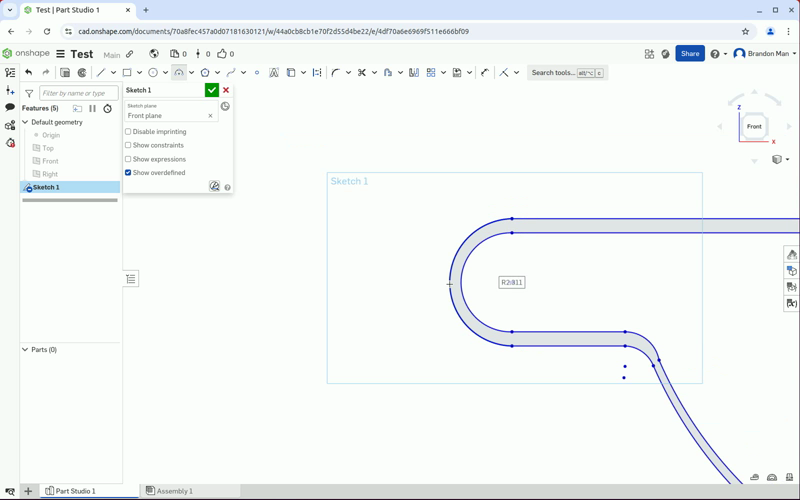
scroll(-6)
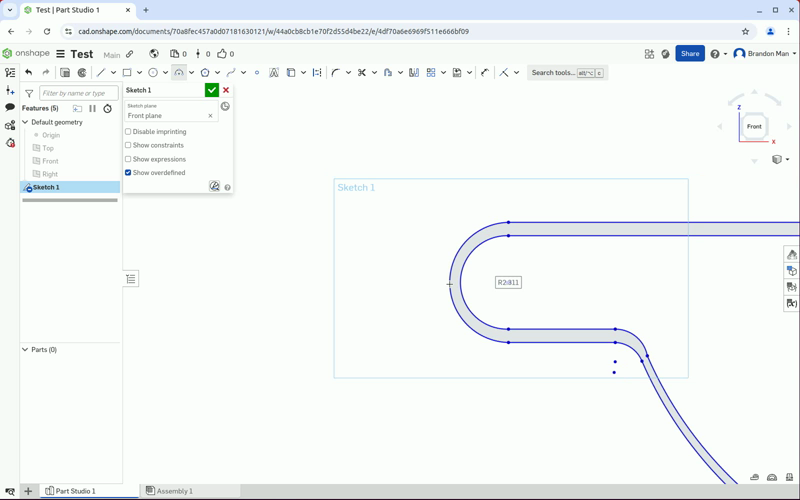
scroll(-6)
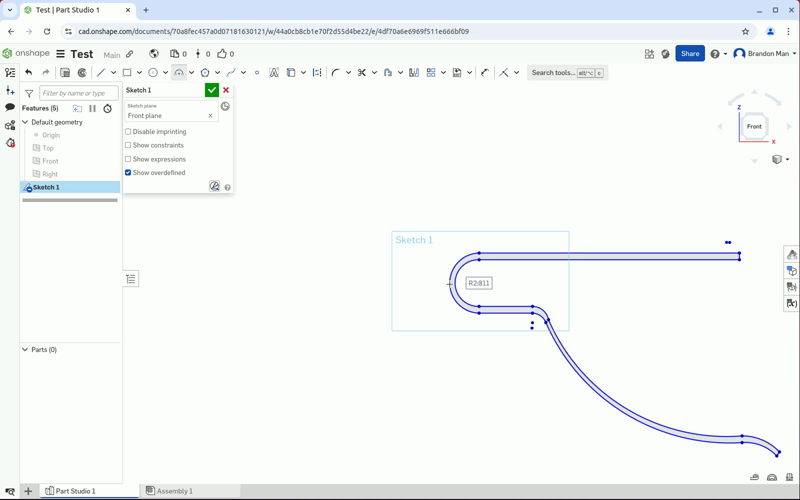
scroll(-6)
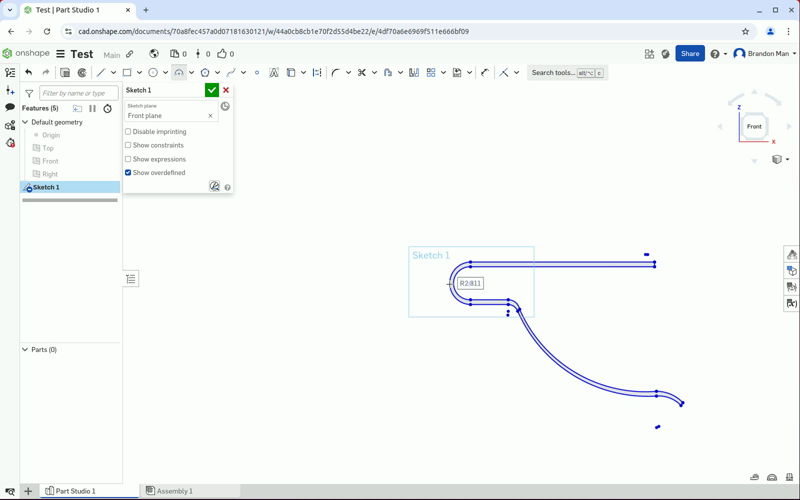
scroll(-6)
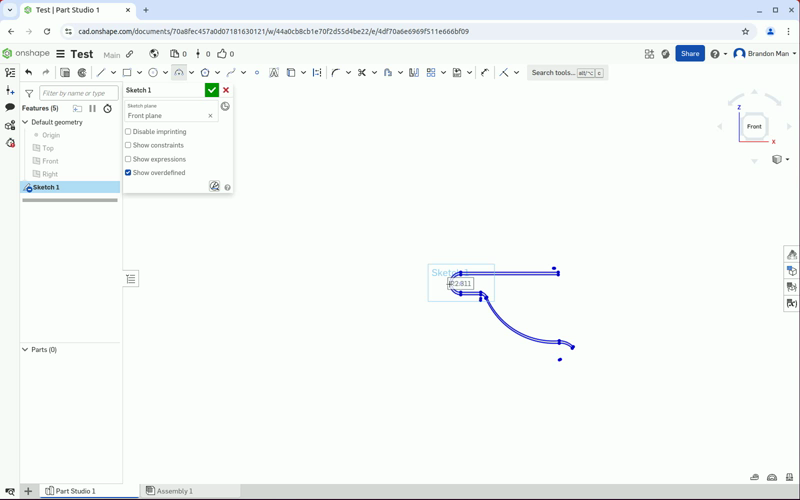
key_up(shift)
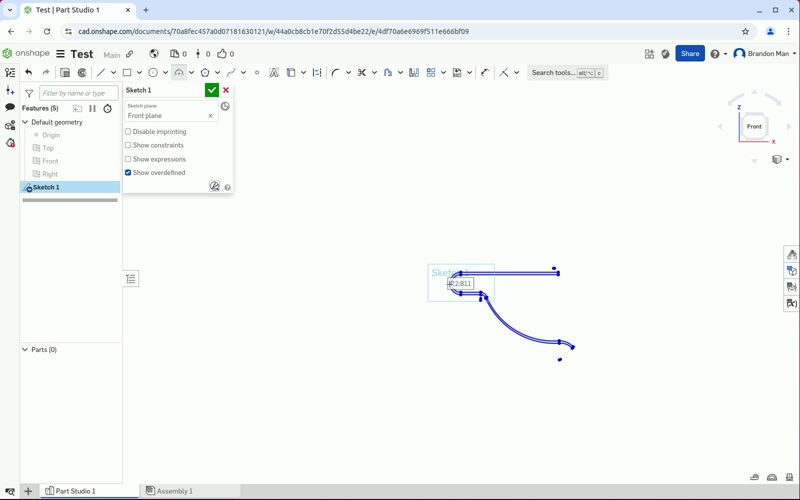
key(esc)
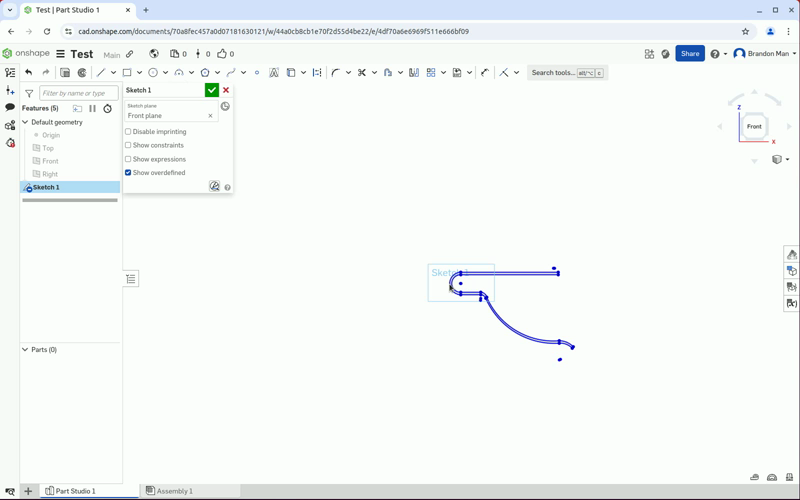
mouse_move(492, 308)
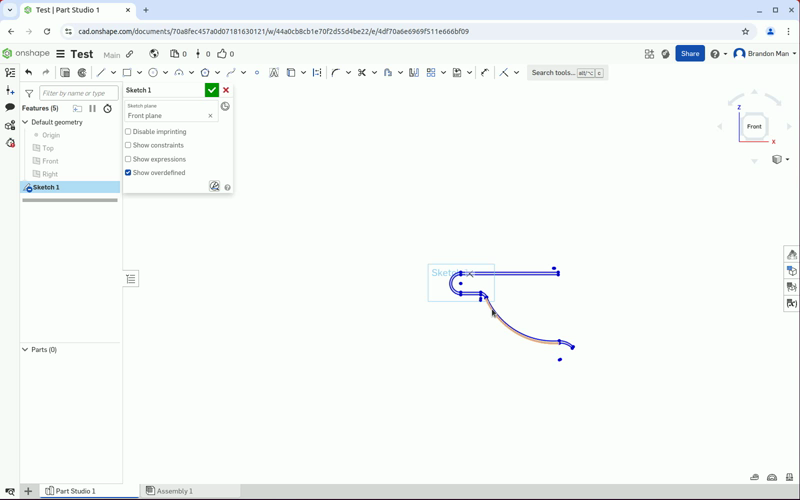
scroll(6)
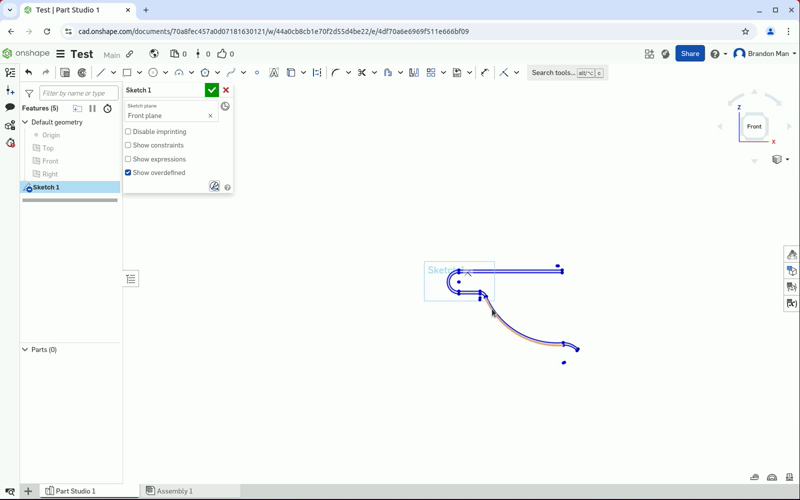
scroll(6)
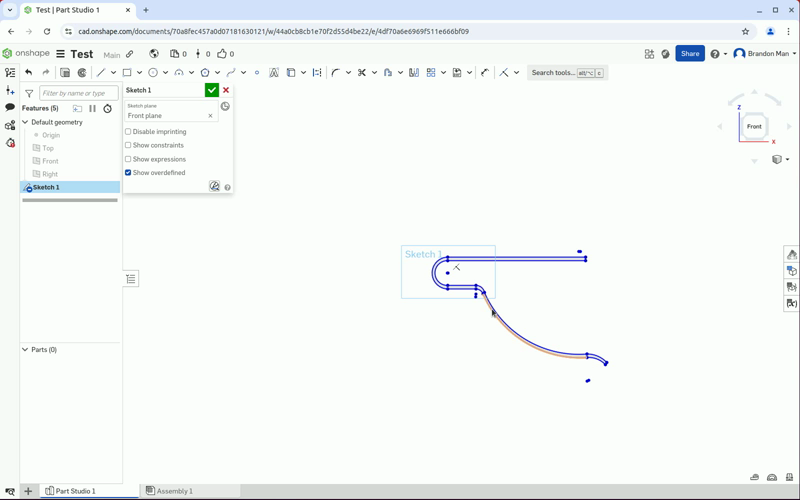
scroll(6)
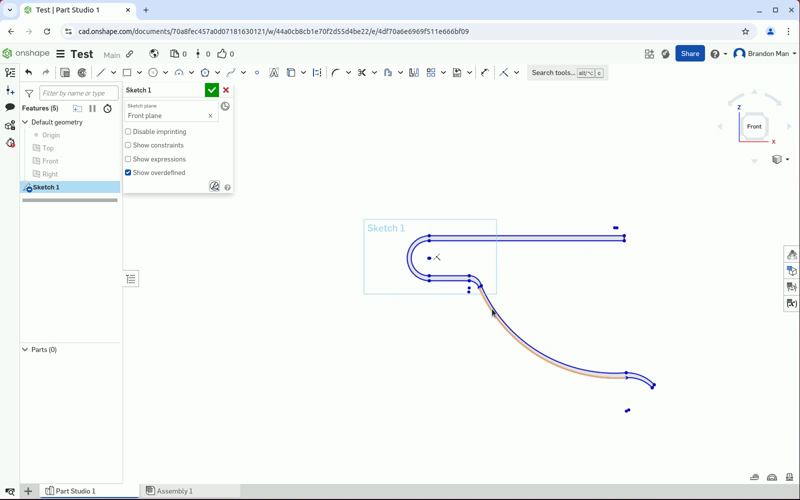
scroll(6)
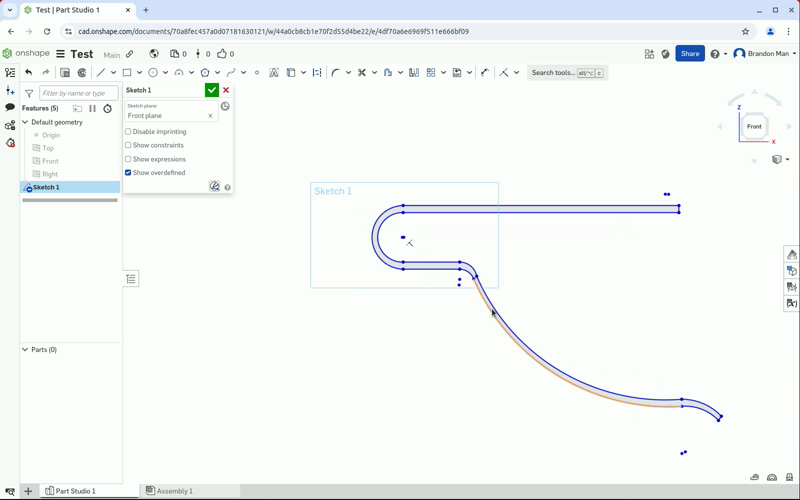
scroll(6)
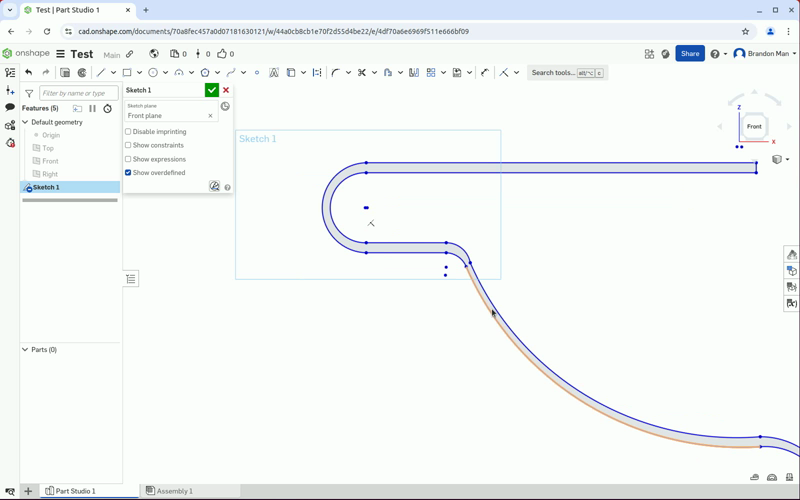
scroll(6)
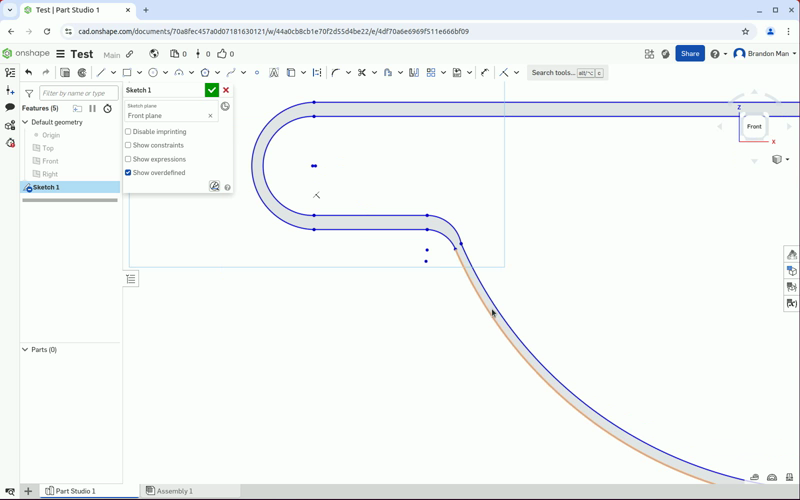
scroll(6)
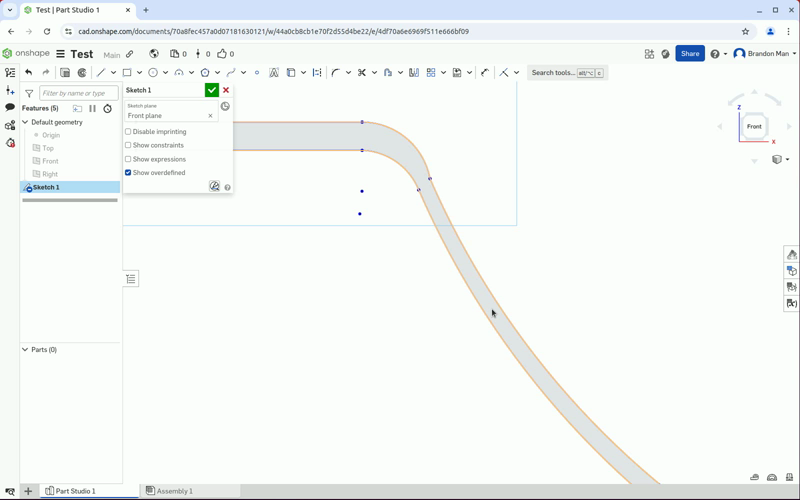
click(492, 308)
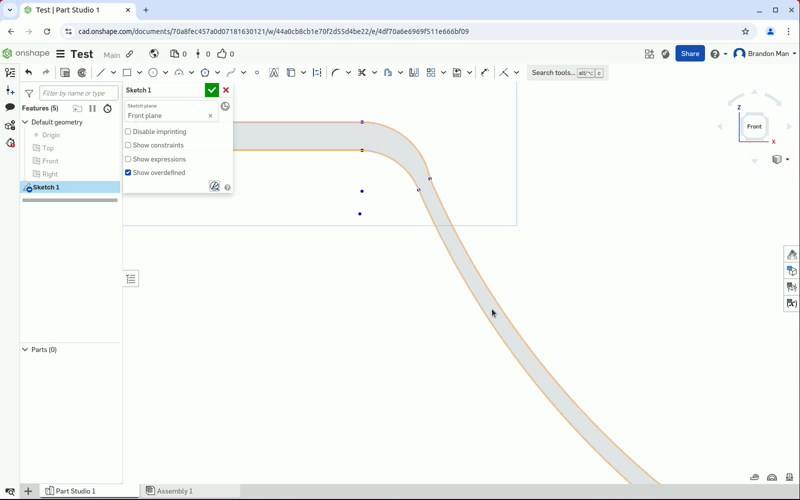
scroll(-6)
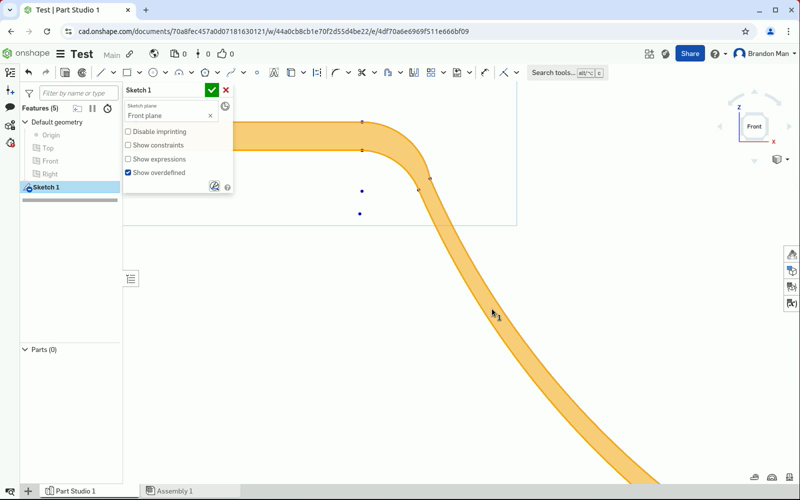
scroll(-6)
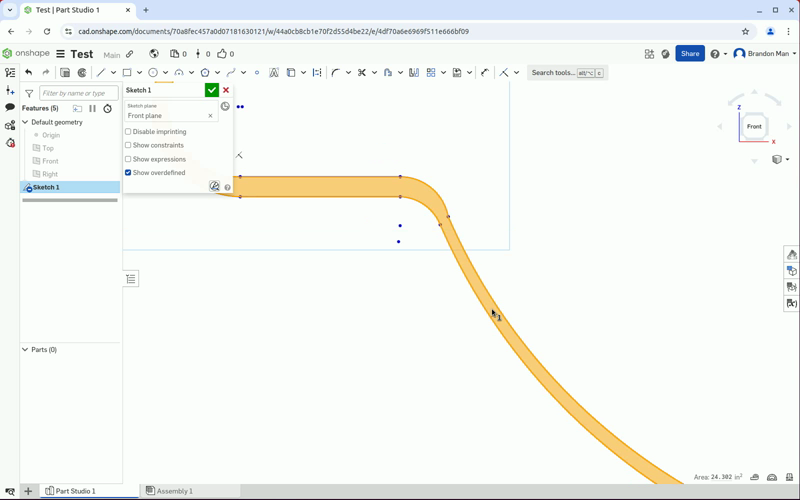
scroll(-6)
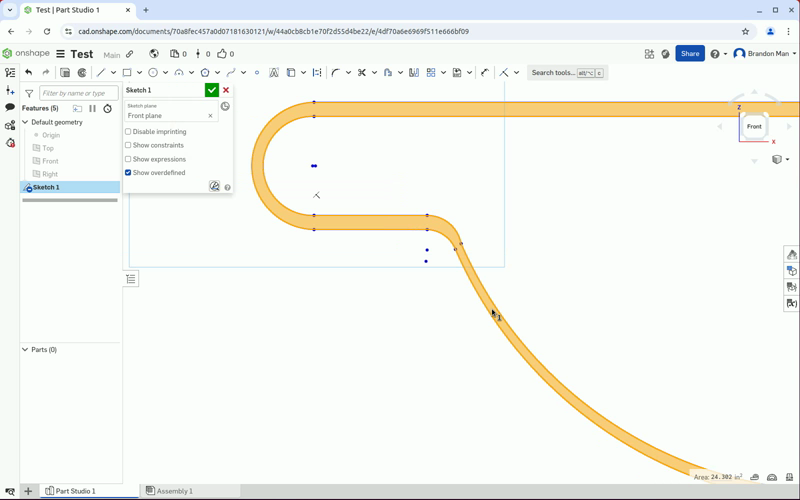
scroll(-6)
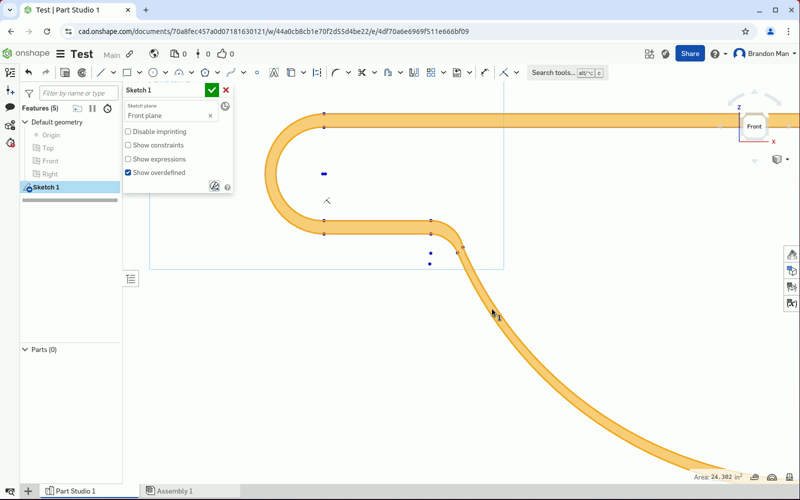
scroll(-6)
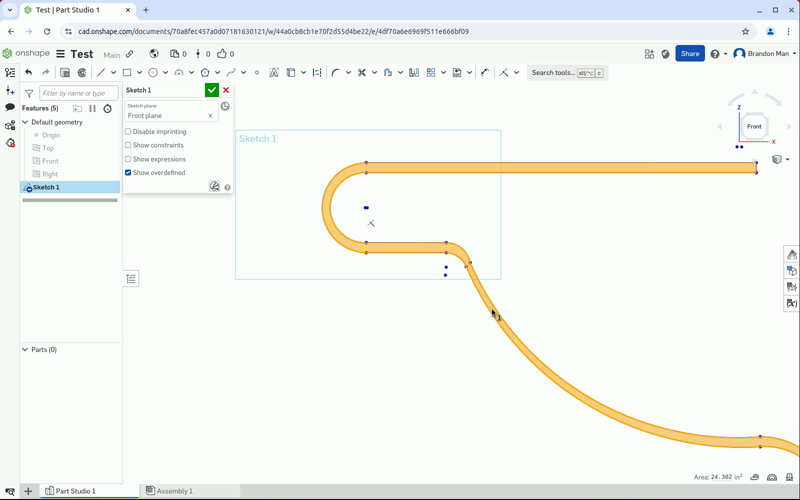
scroll(-6)
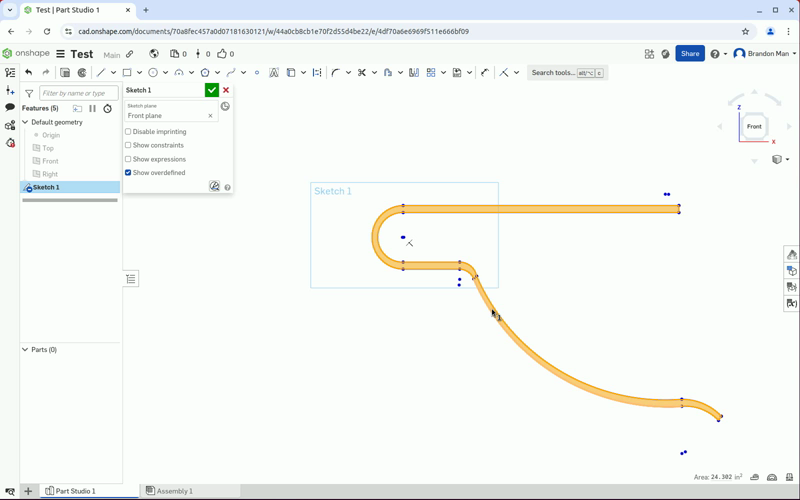
scroll(-6)
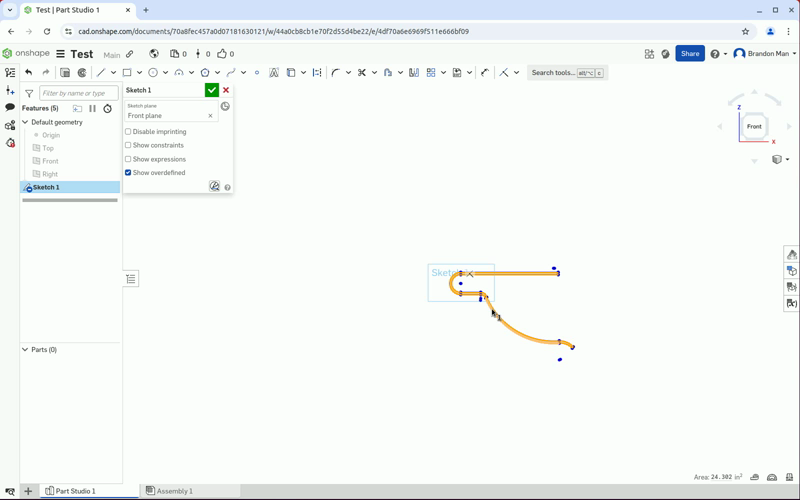
mouse_move(73, 352)
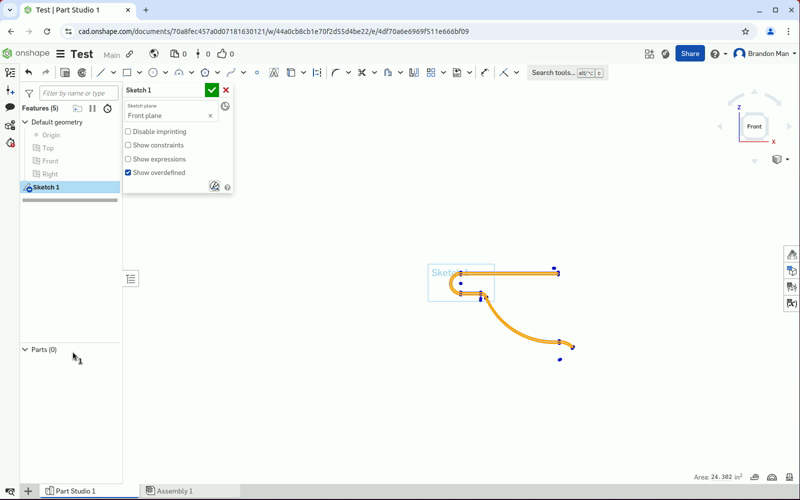
key(shift+y)
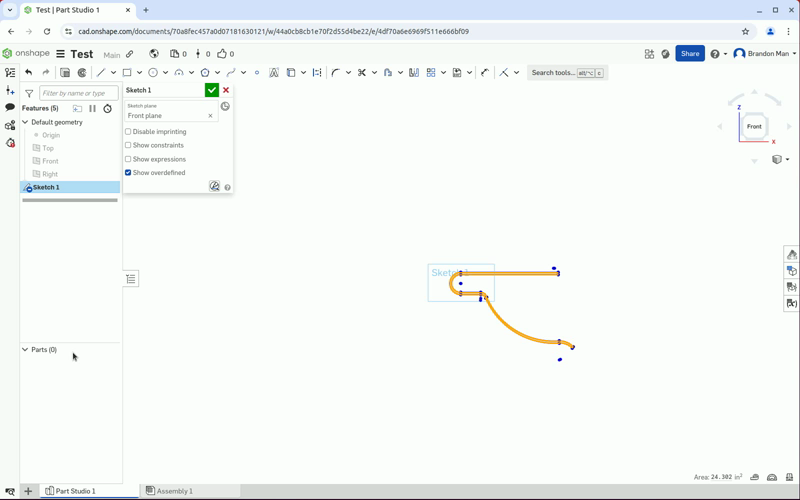
key(shift+e)
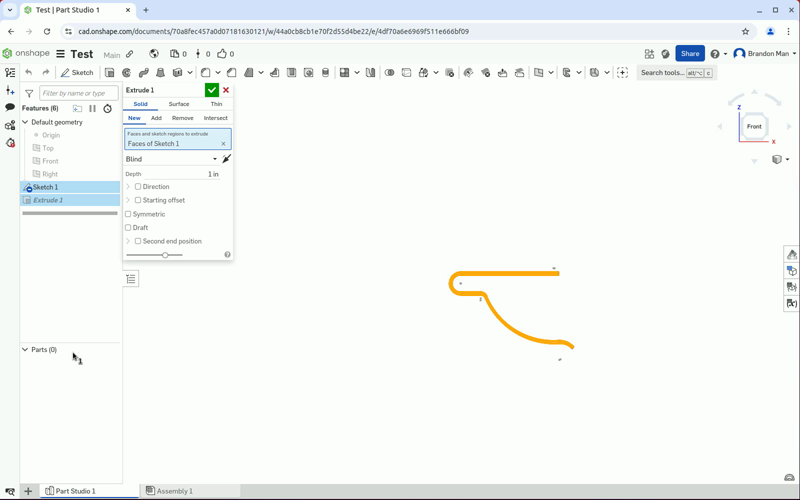
mouse_move(143, 106)
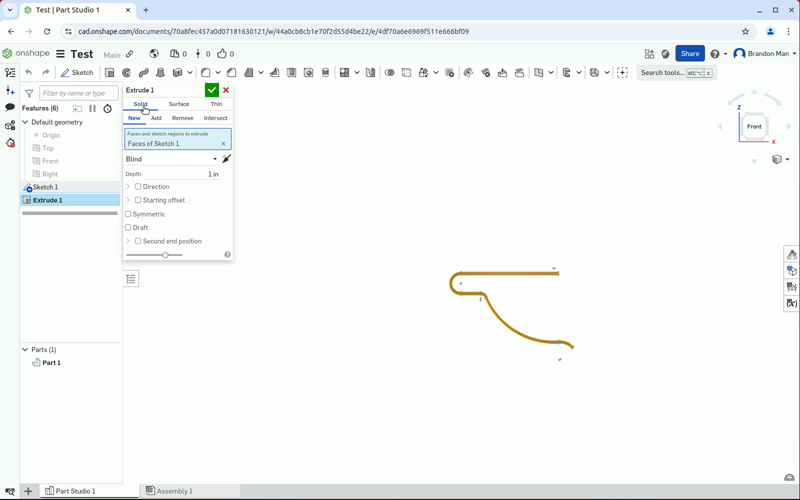
click(143, 106)
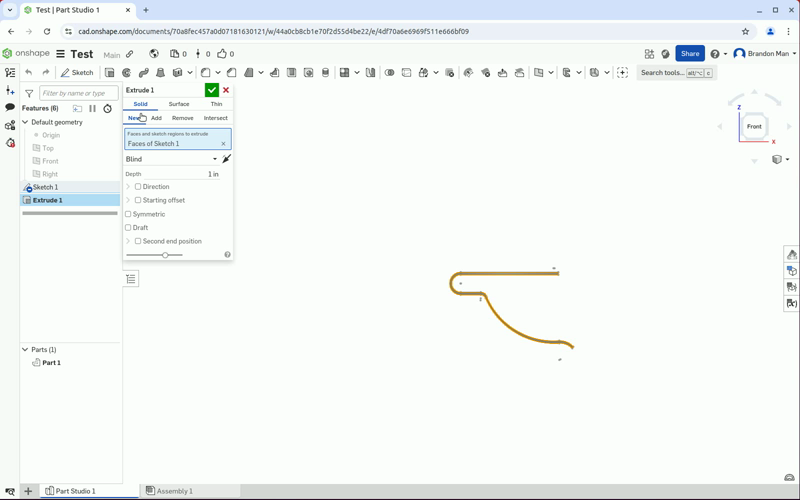
mouse_move(137, 120)
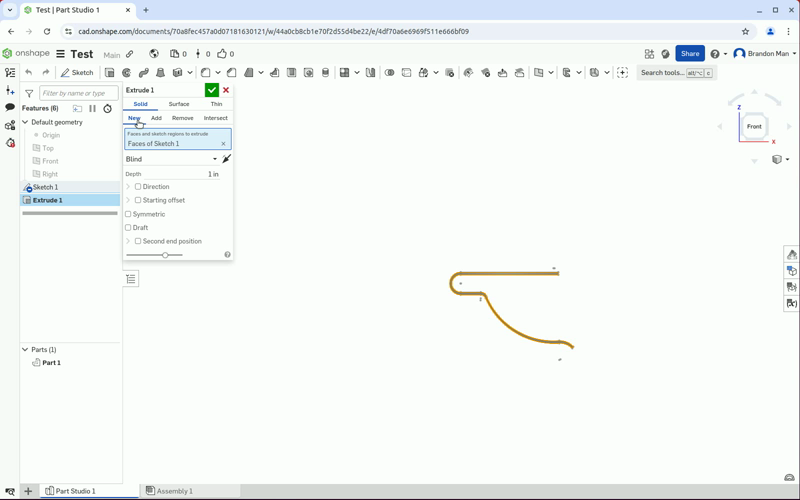
click(137, 120)
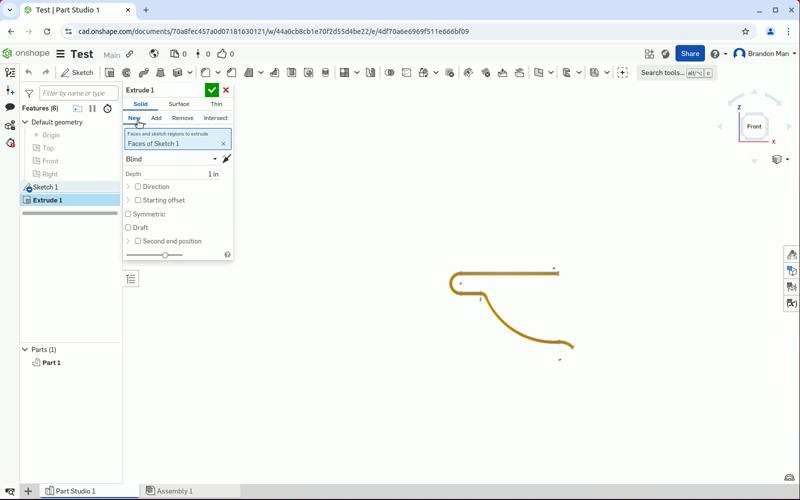
key(tab, 4)
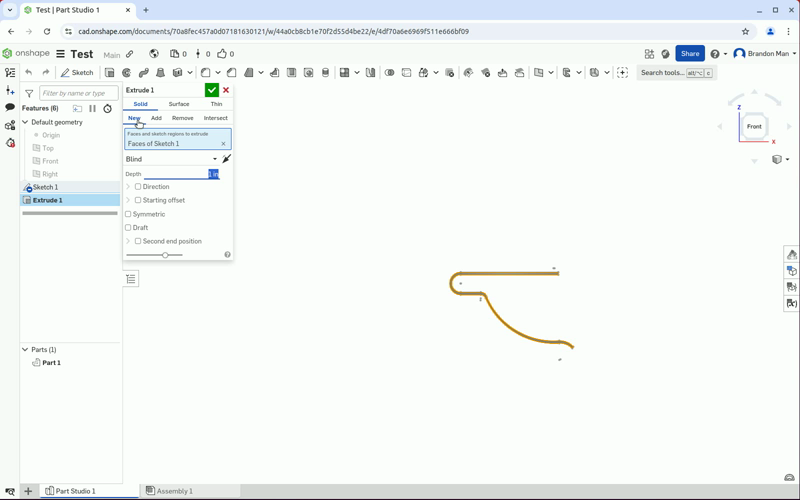
text(-3.37)
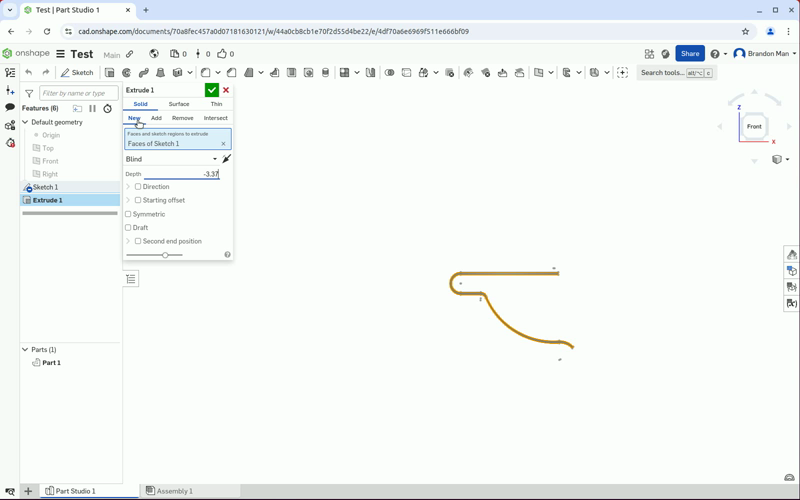
key(enter)
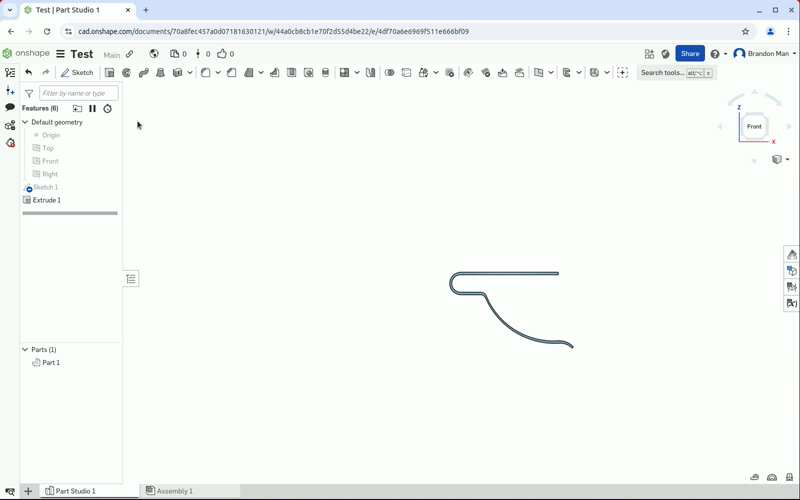
key(shift+h)
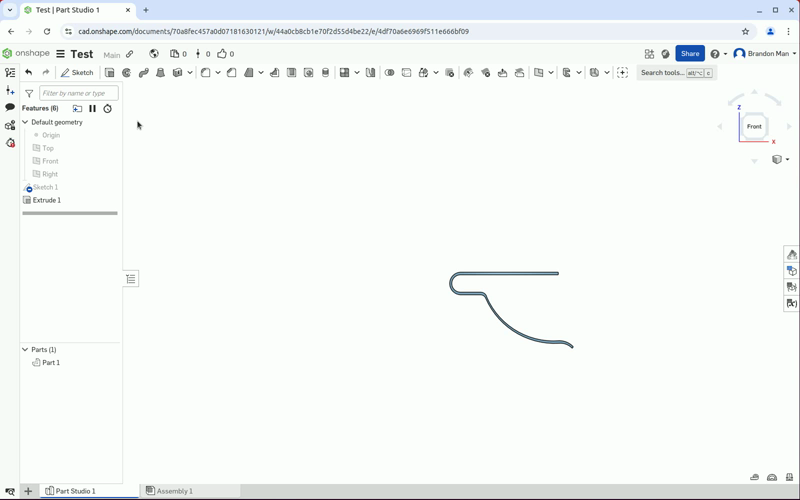
key(shift+h)
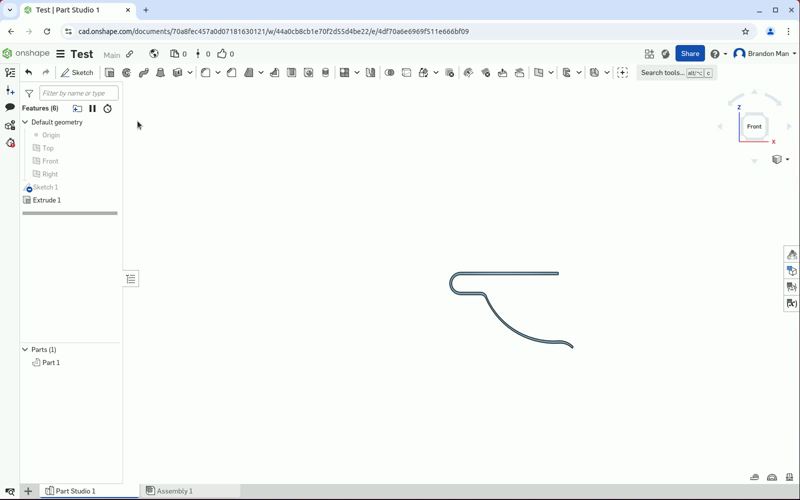
mouse_move(73, 189)
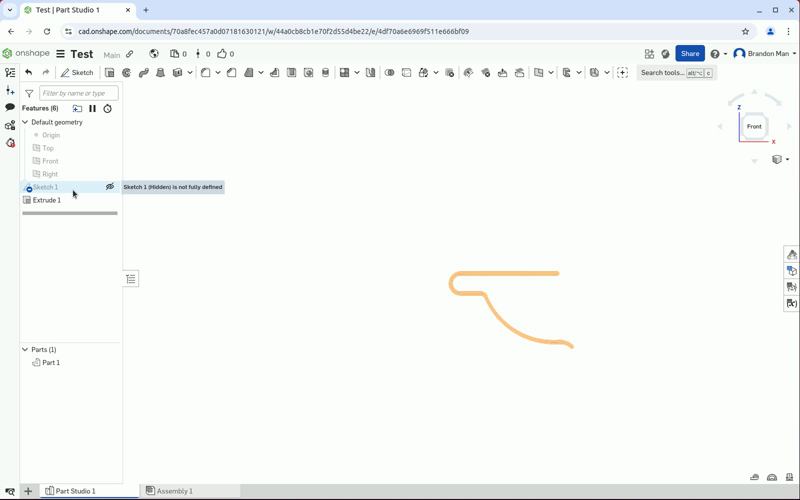
click(73, 189)
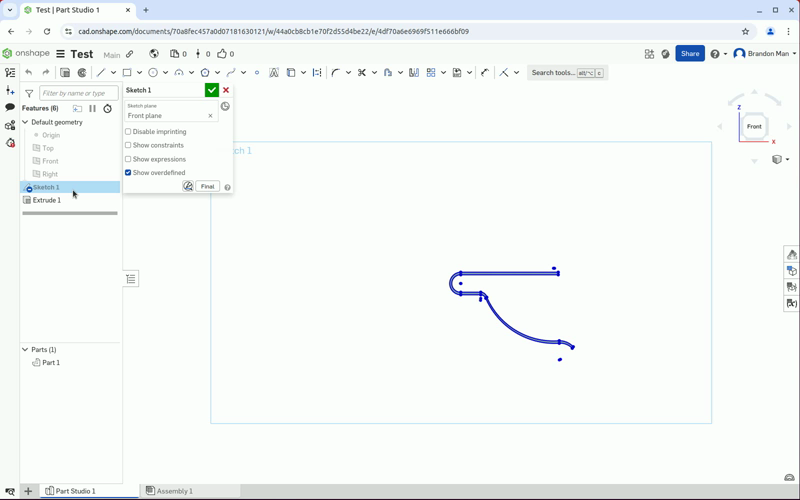
mouse_move(229, 92)
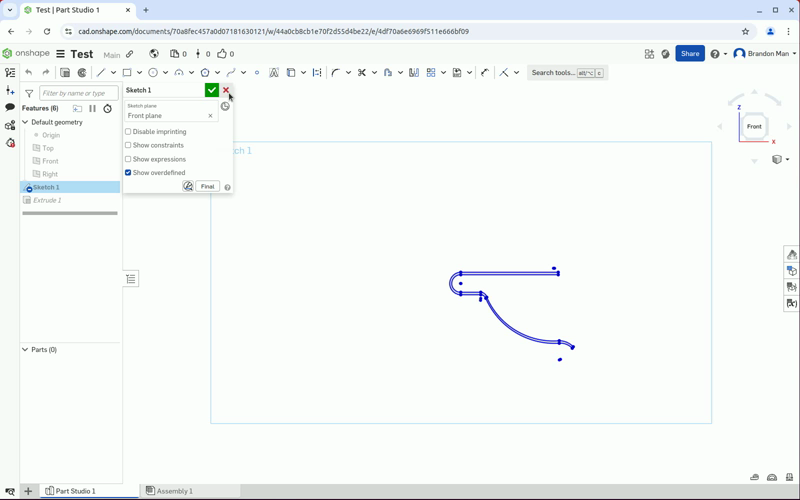
click(229, 92)
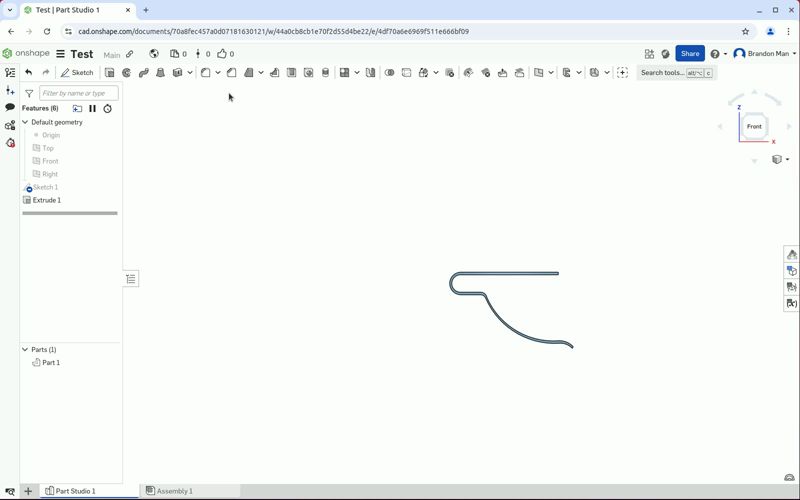
mouse_move(73, 352)
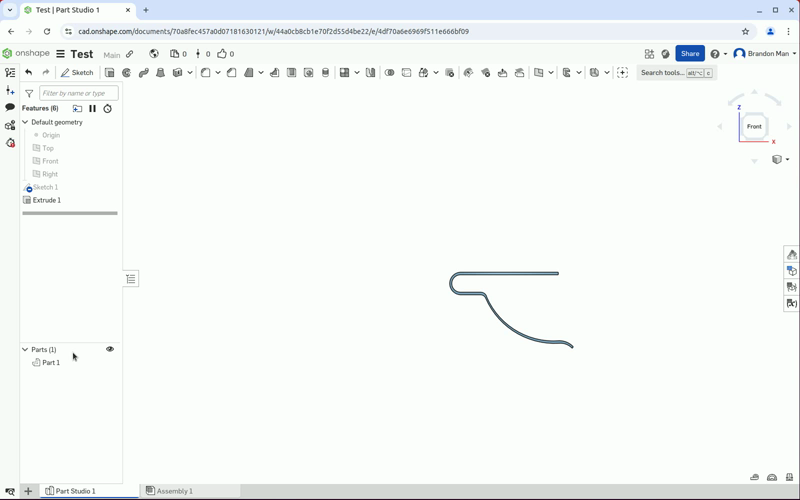
key(y)
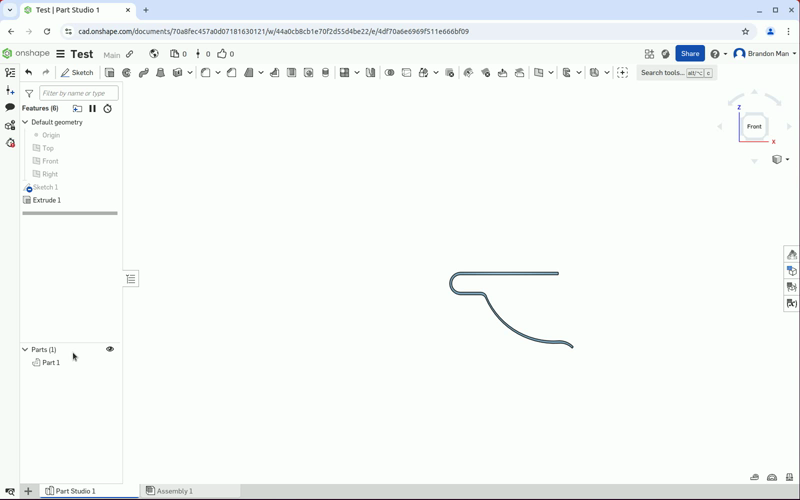
key(shift+p)
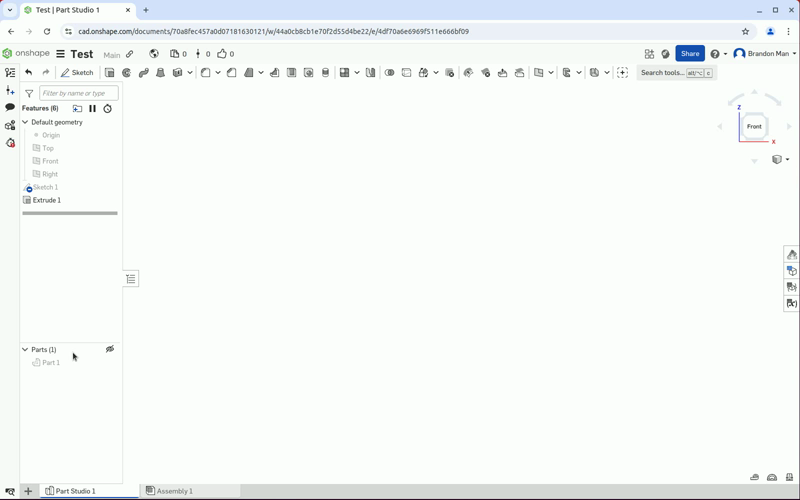
key(space)
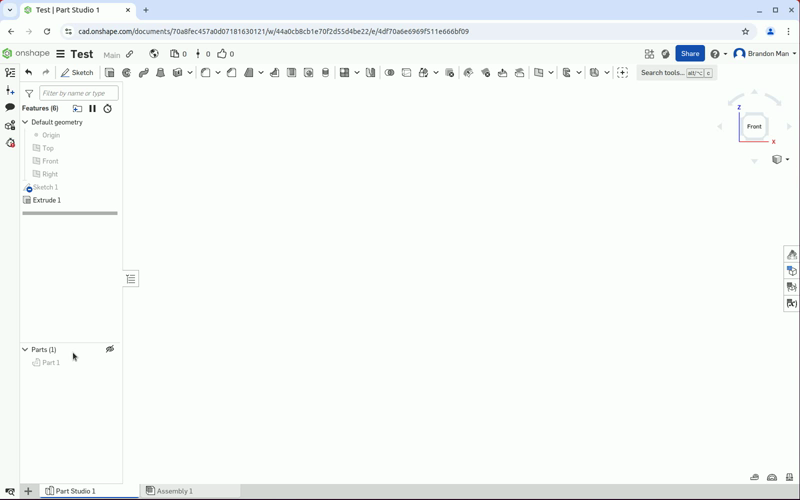
key_down(shift)
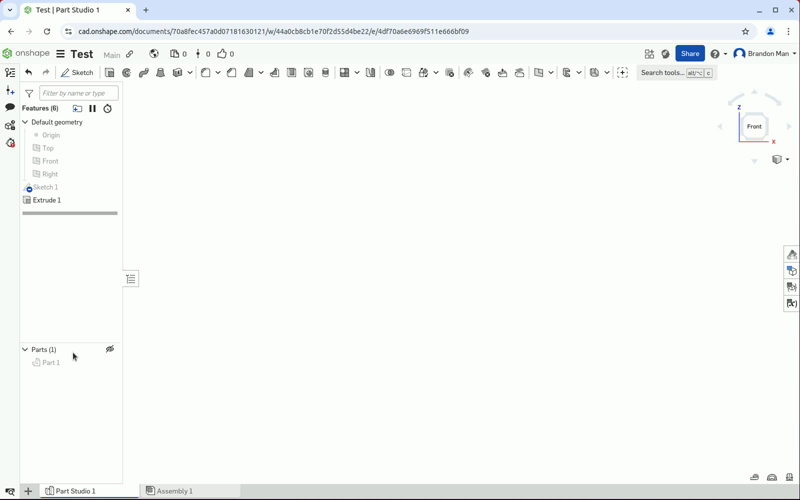
key(down)
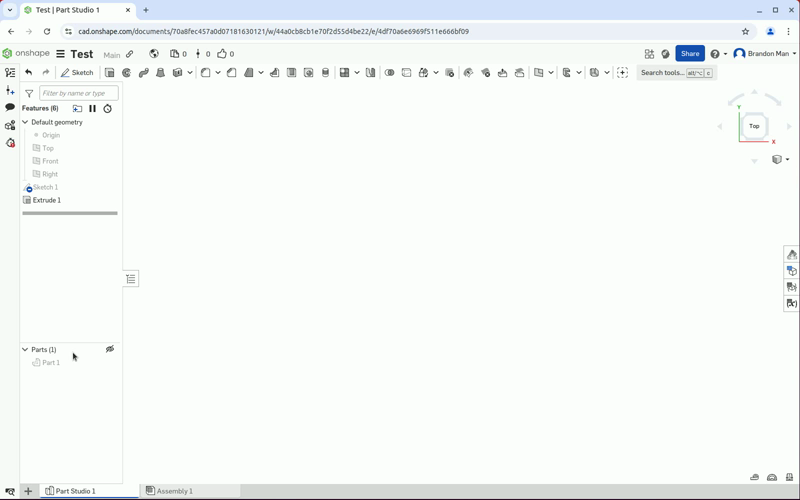
key_up(shift)
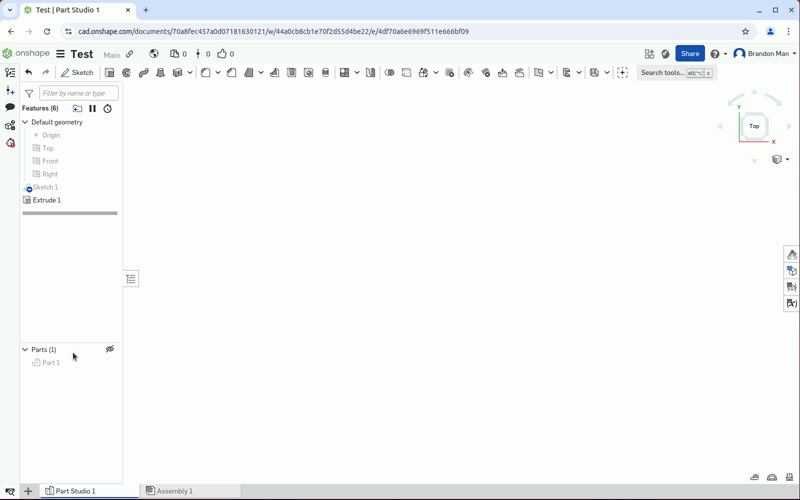
mouse_move(73, 352)
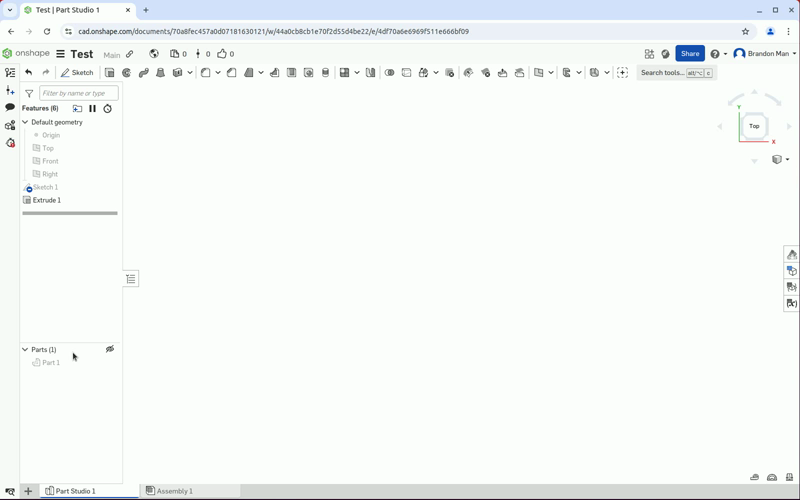
key(shift+y)
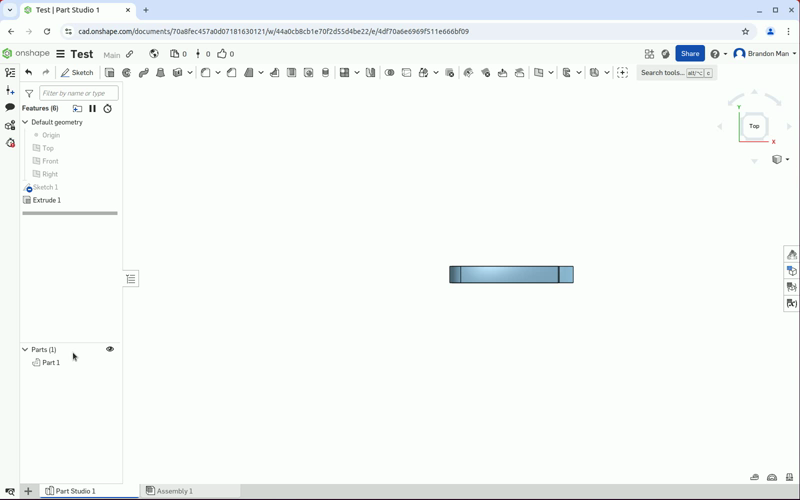
mouse_move(541, 75)
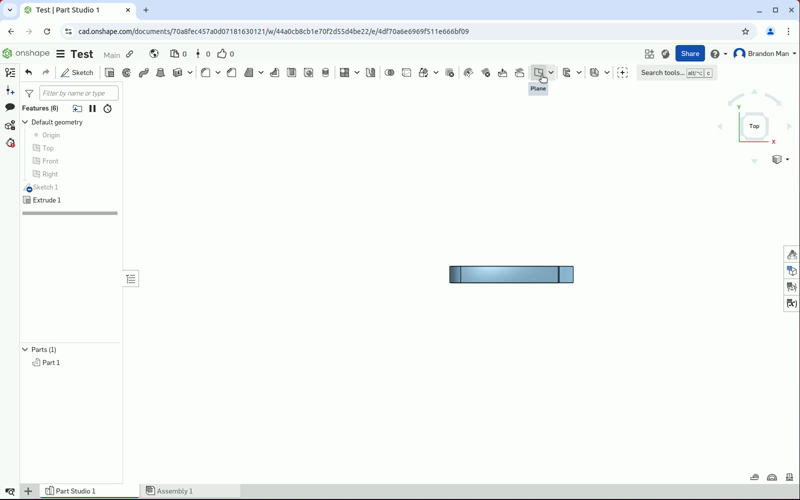
click(541, 75)
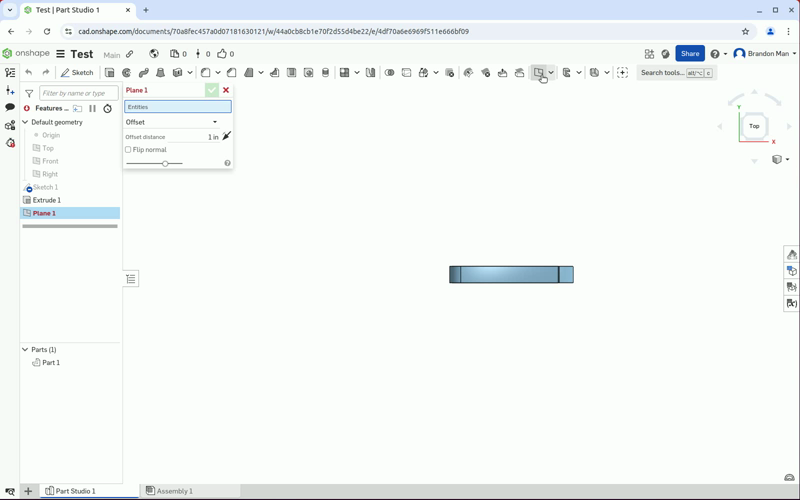
mouse_move(73, 150)
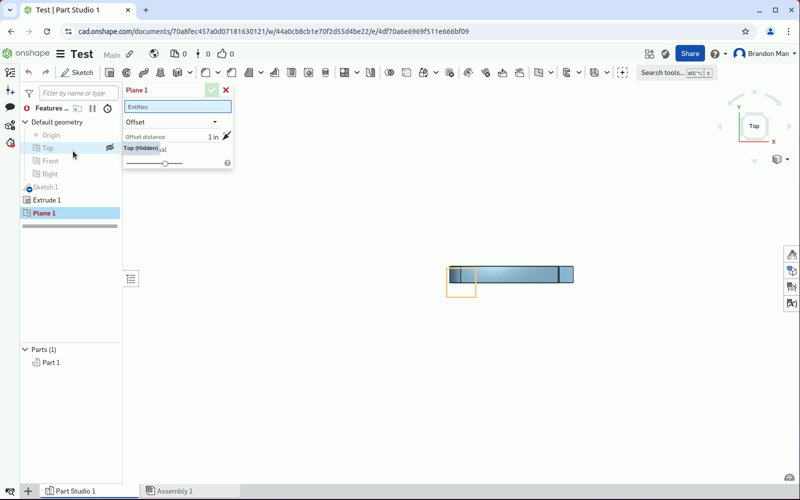
click(73, 150)
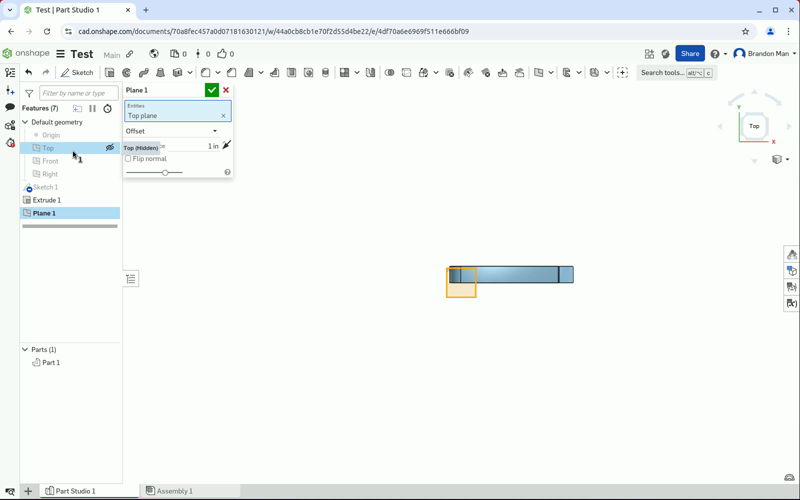
key(tab, 2)
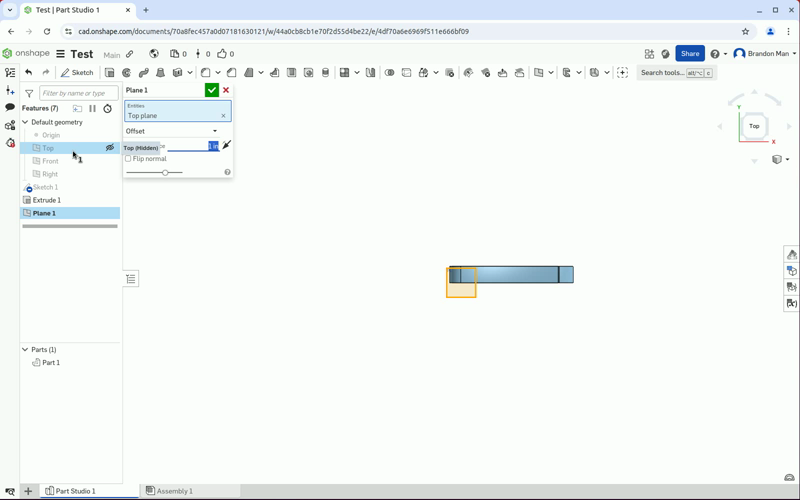
text(2.403)
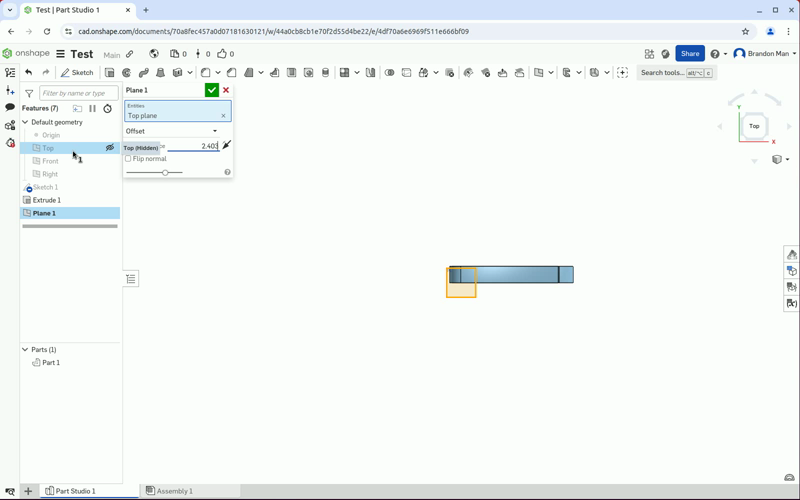
key(enter, 2)
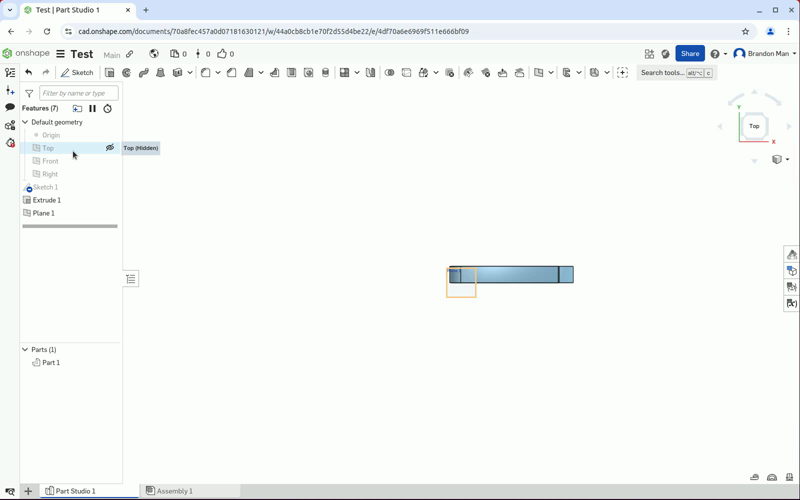
key(shift+s)
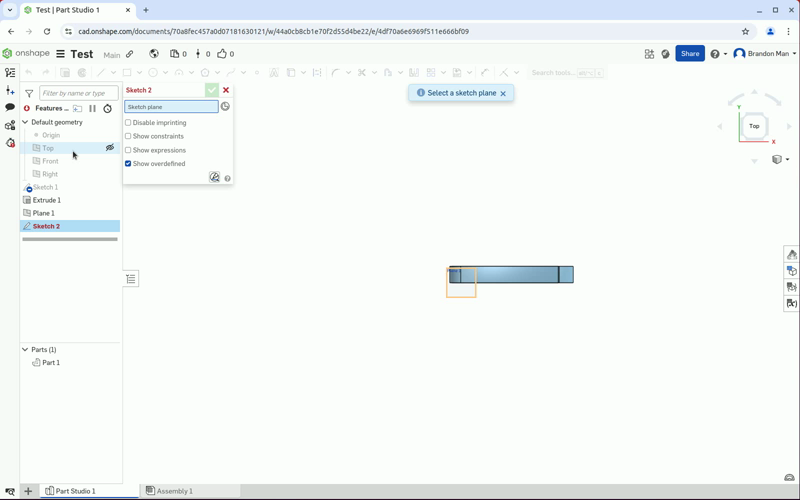
mouse_move(73, 215)
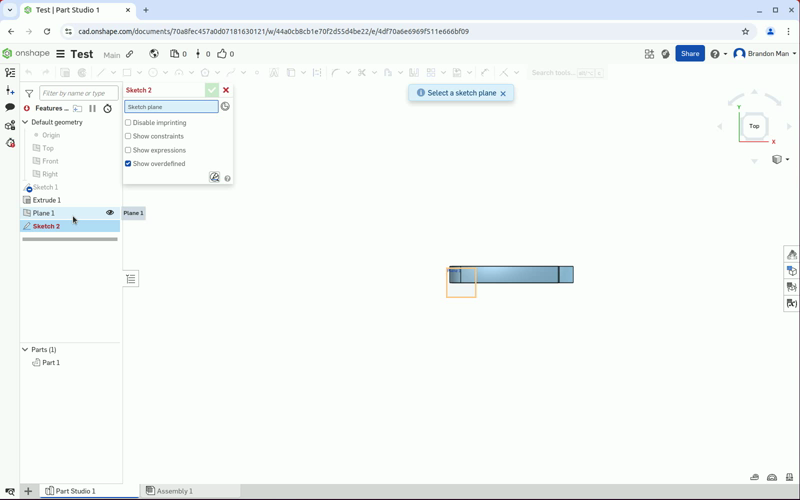
click(73, 215)
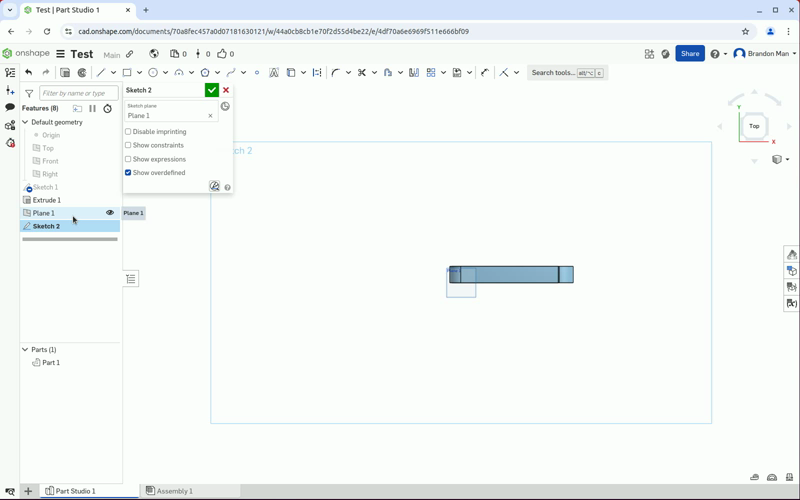
mouse_move(73, 352)
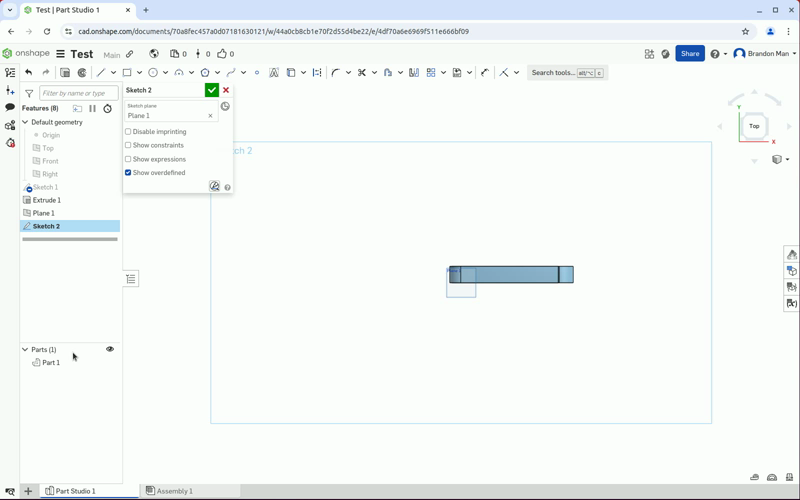
key(y)
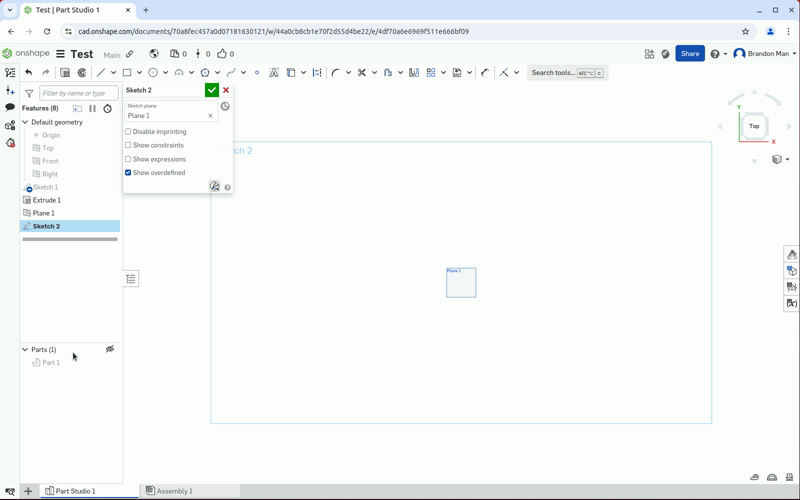
key(l)
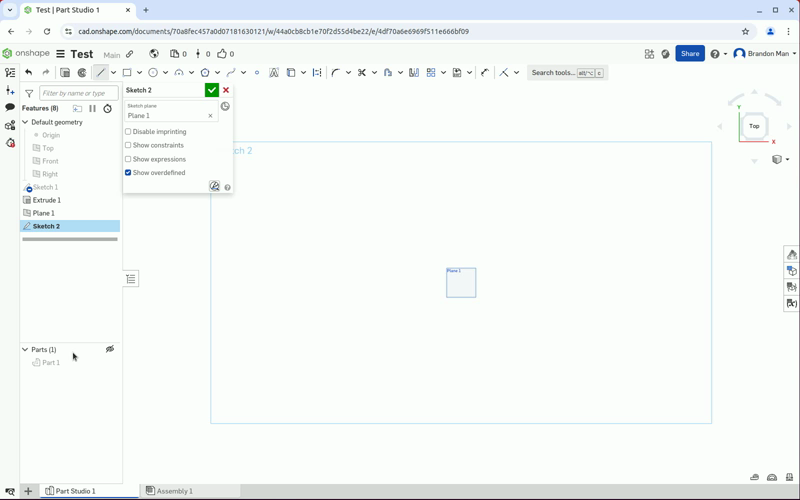
key_down(shift)
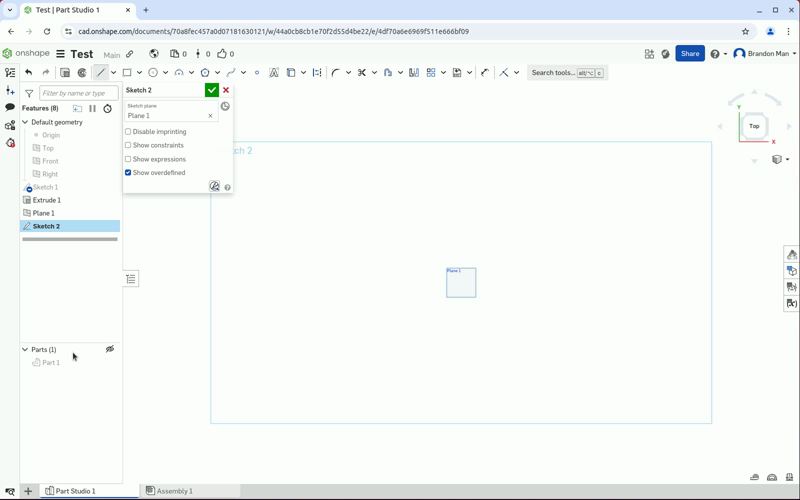
mouse_move(485, 286)
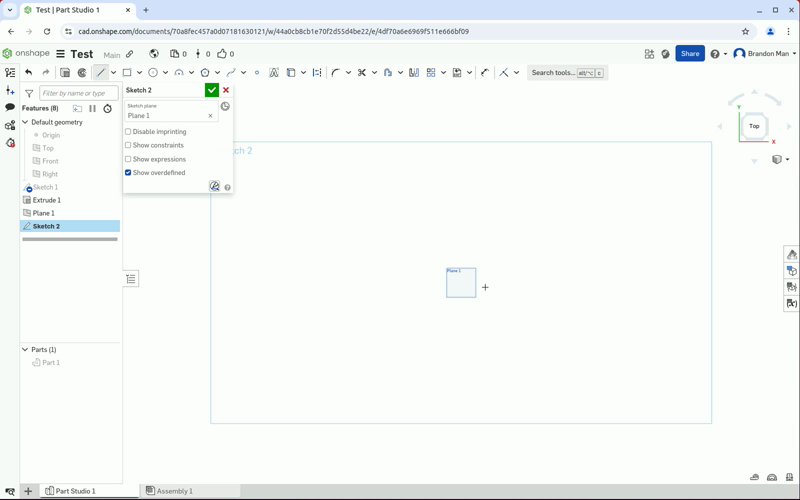
click(485, 286)
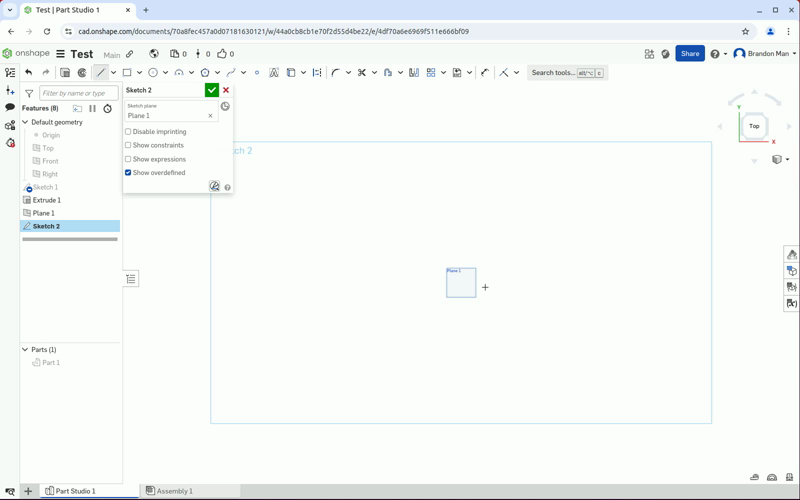
key_up(shift)
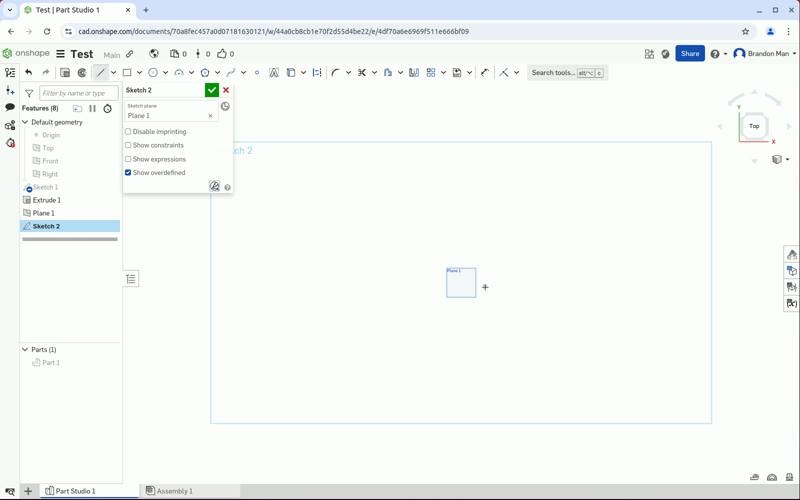
key_down(shift)
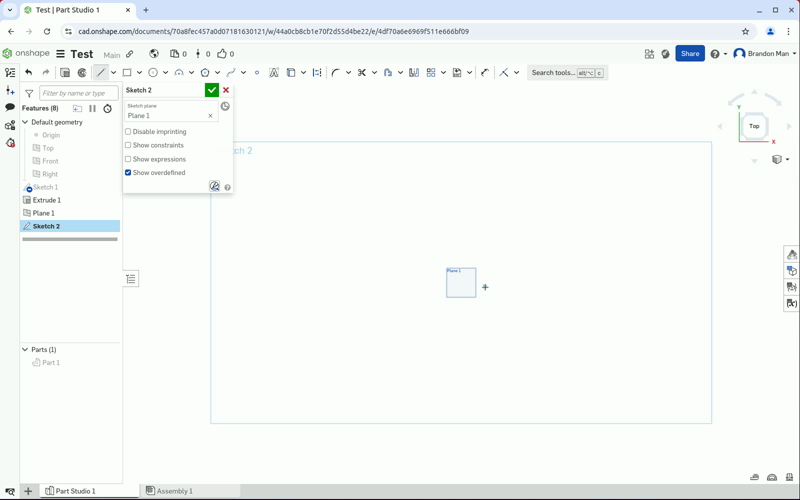
mouse_move(558, 286)
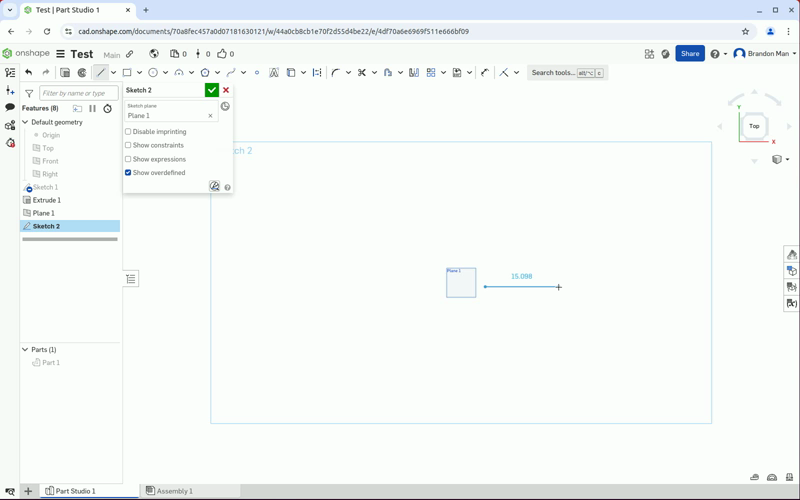
click(558, 286)
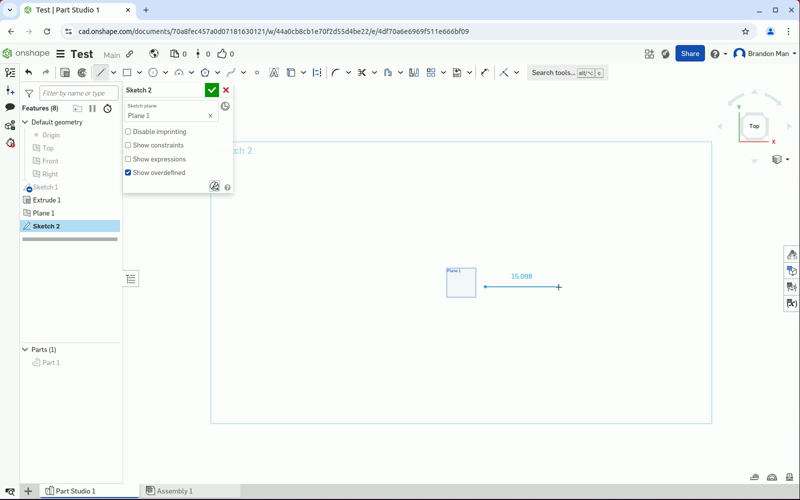
key_up(shift)
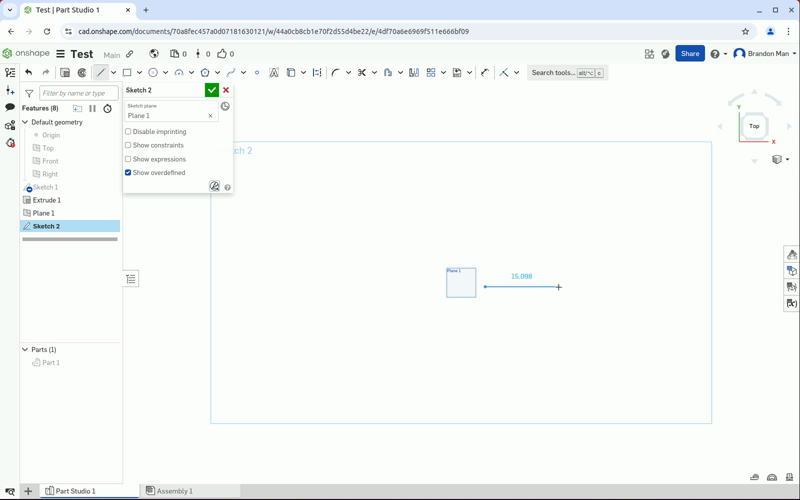
key_down(shift)
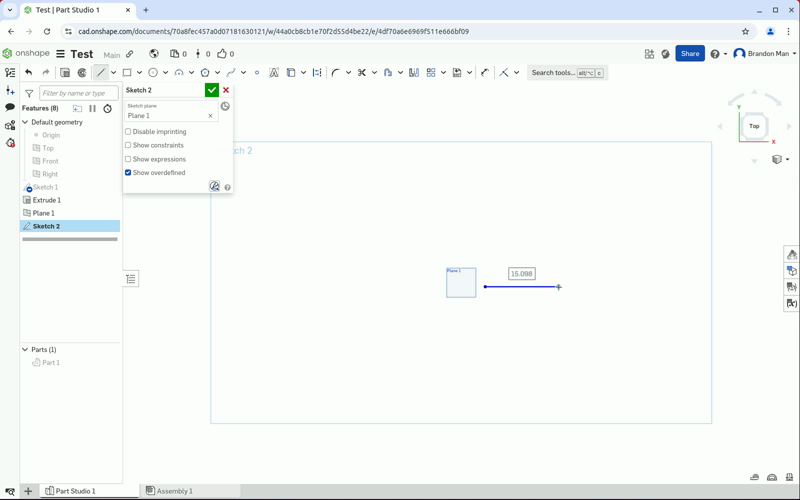
mouse_move(588, 286)
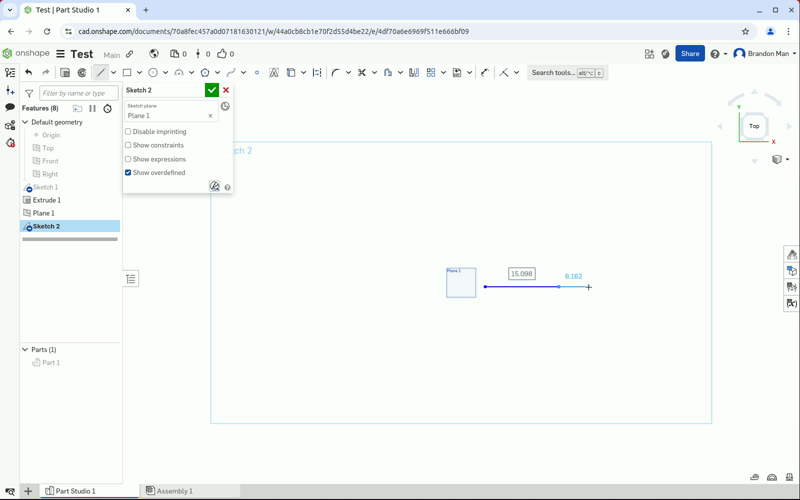
mouse_move(558, 283)
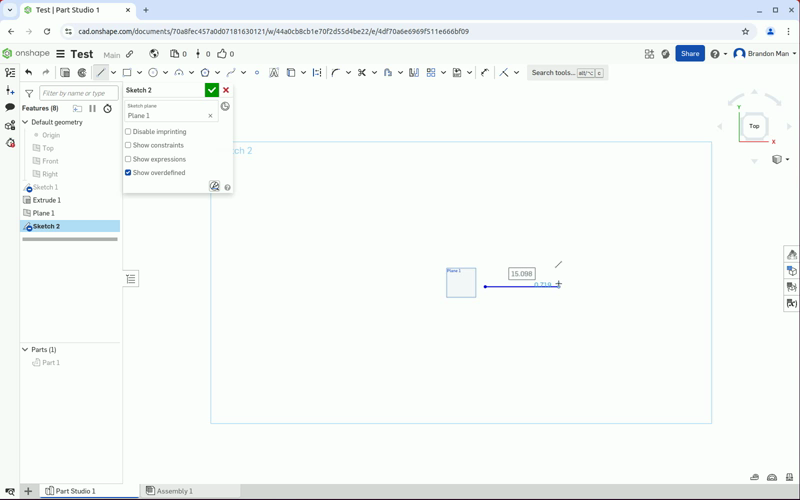
scroll(6)
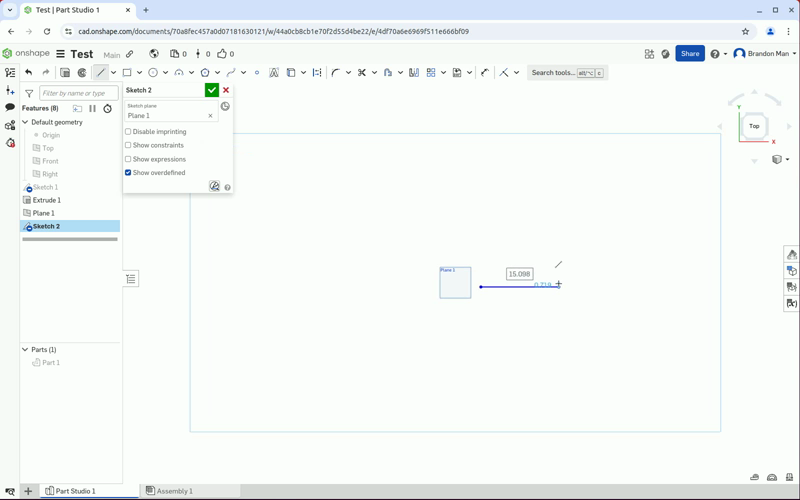
scroll(6)
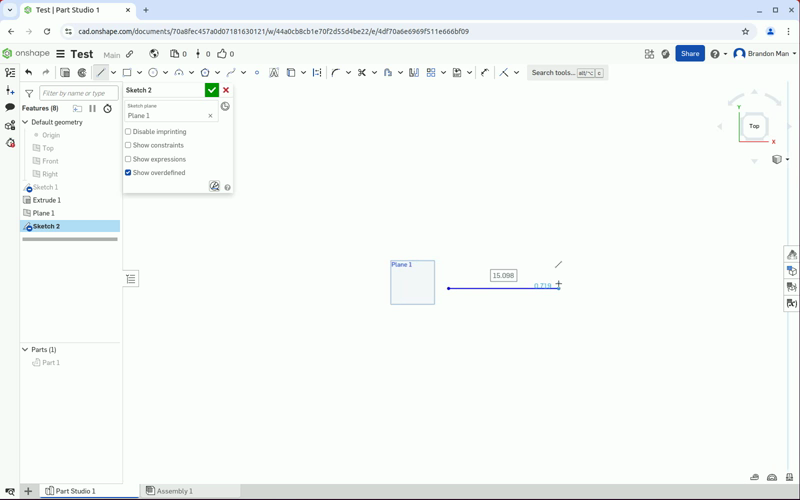
scroll(6)
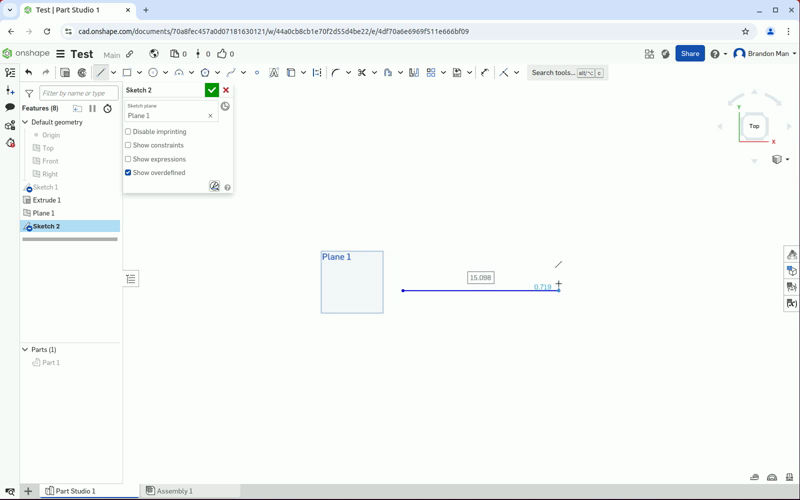
scroll(6)
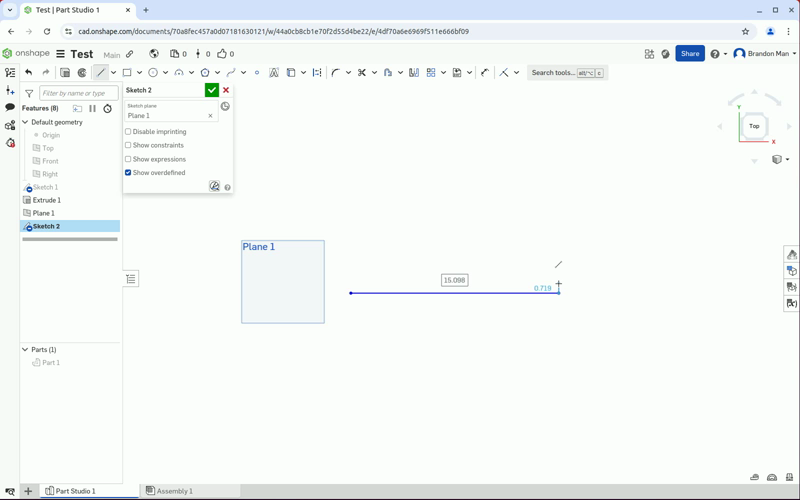
scroll(6)
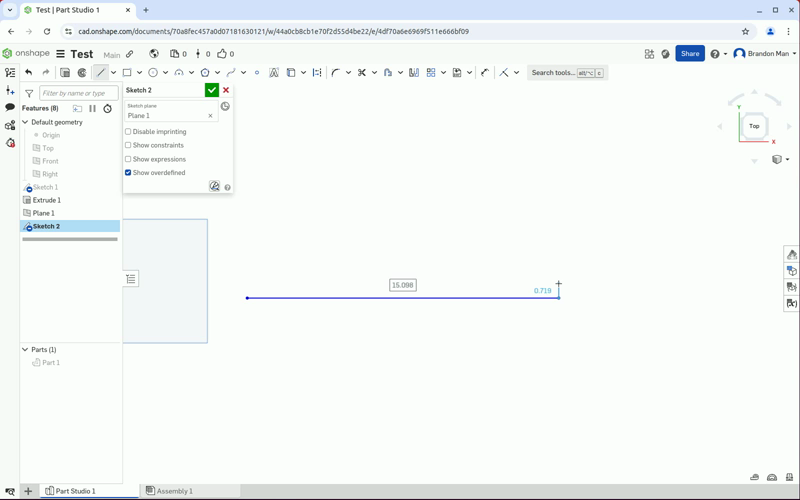
scroll(6)
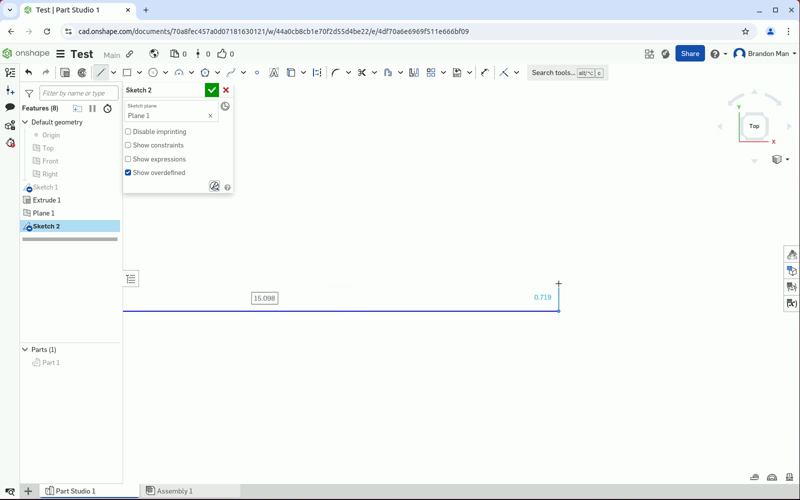
scroll(6)
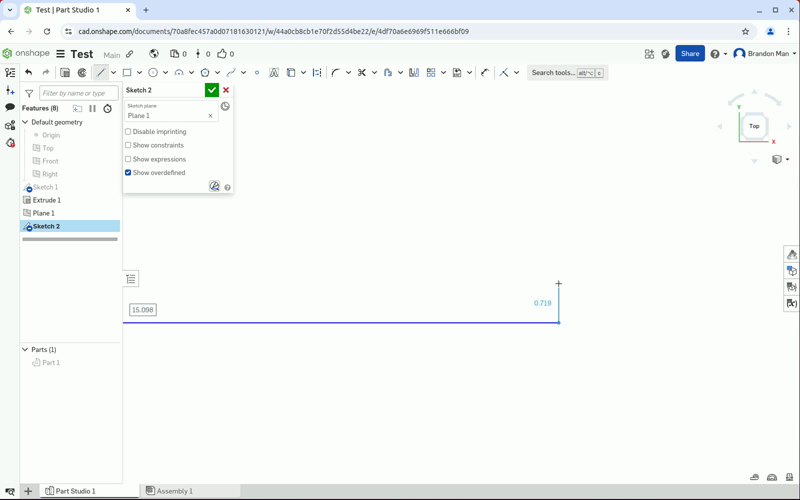
click(558, 283)
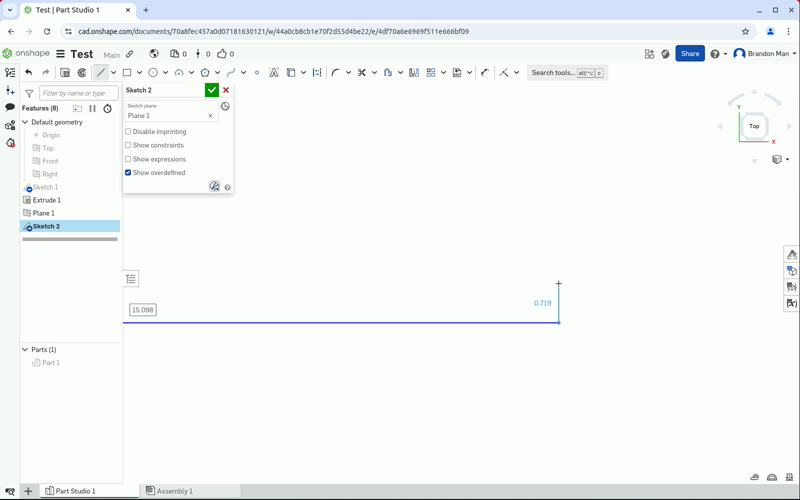
scroll(-6)
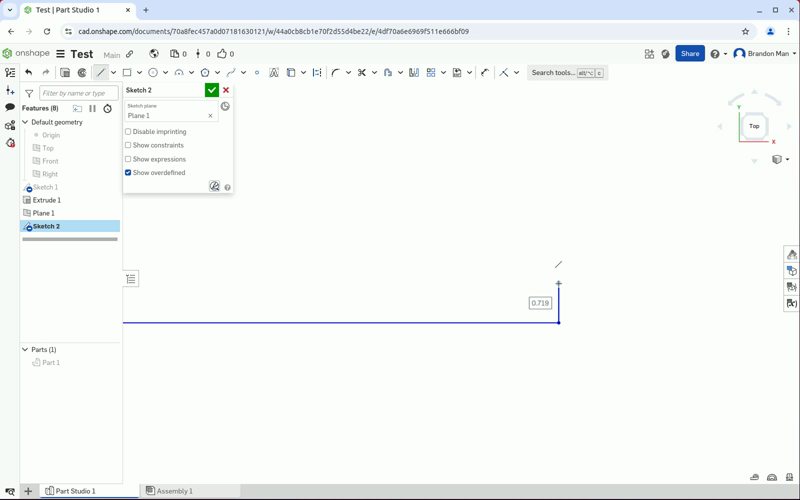
scroll(-6)
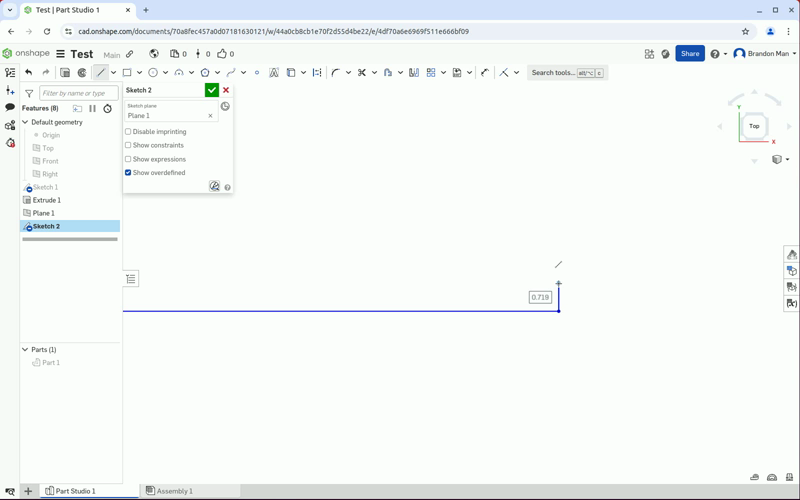
scroll(-6)
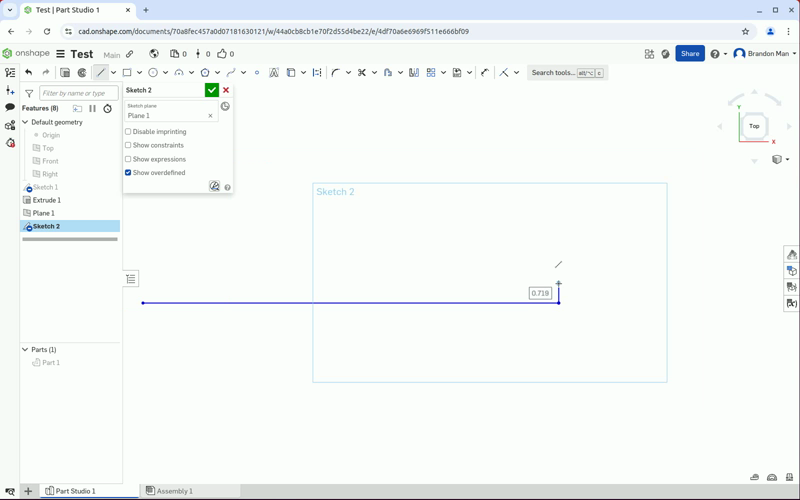
scroll(-6)
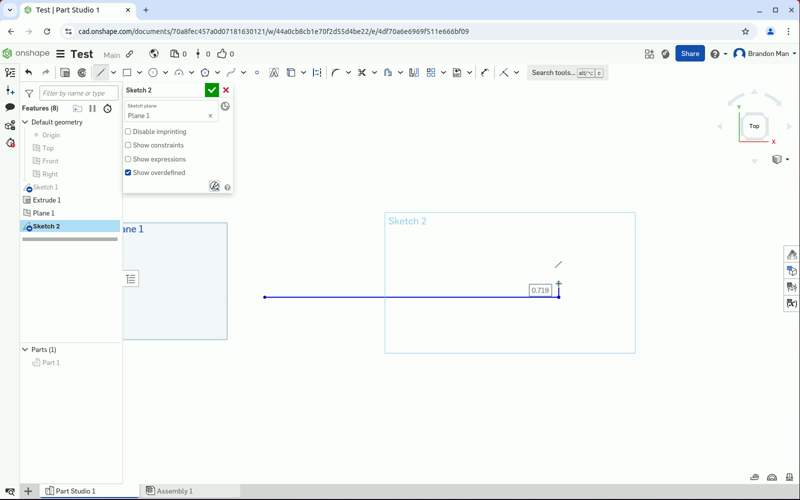
scroll(-6)
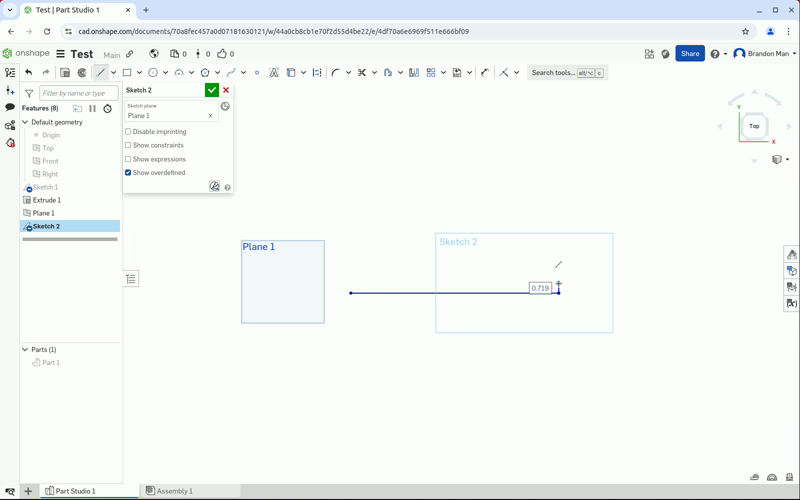
scroll(-6)
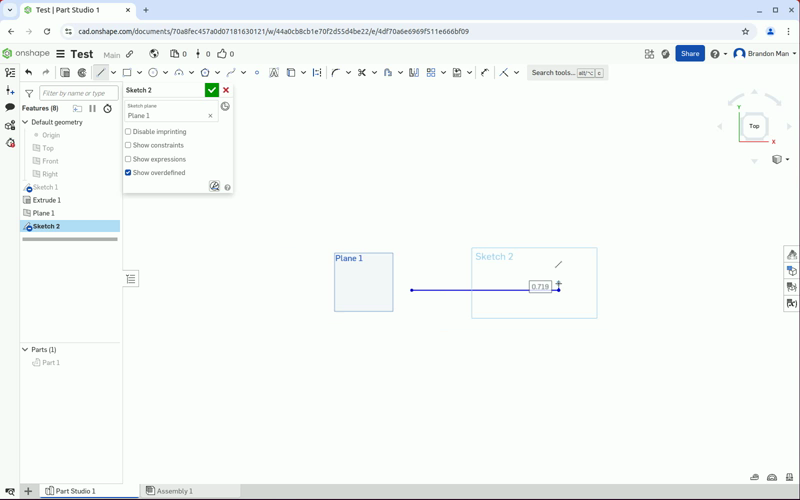
scroll(-6)
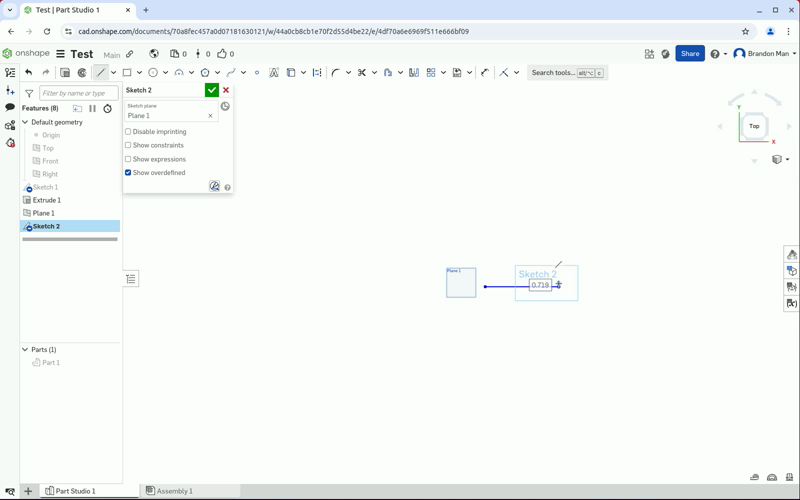
key_up(shift)
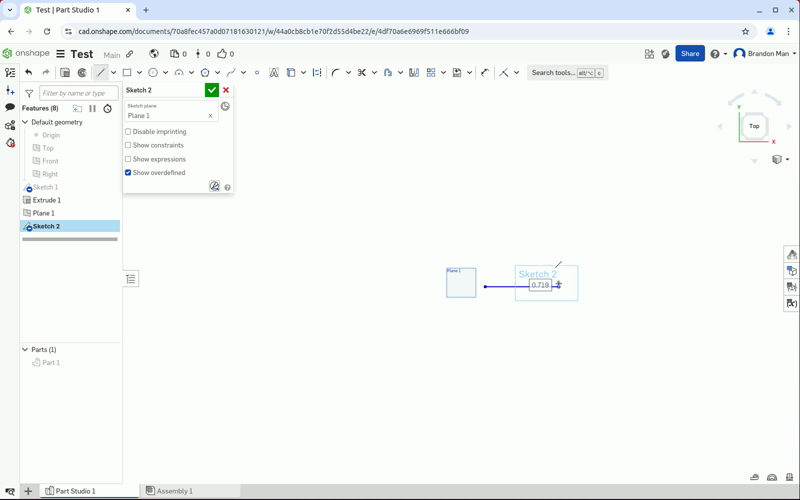
key_down(shift)
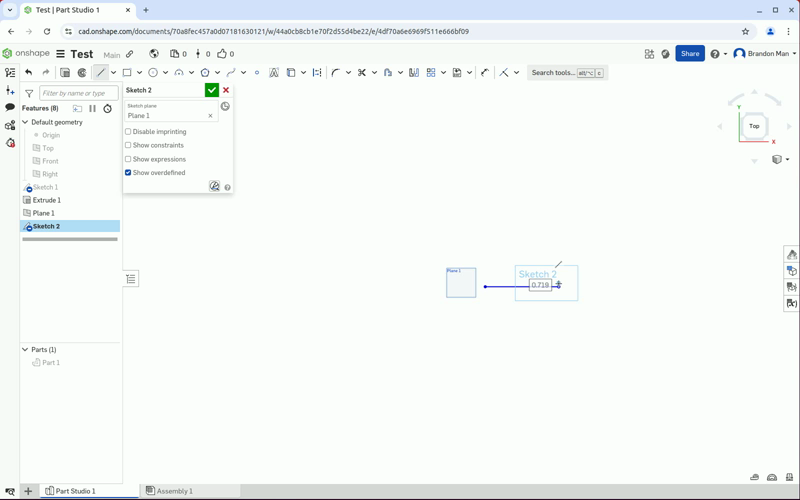
mouse_move(485, 283)
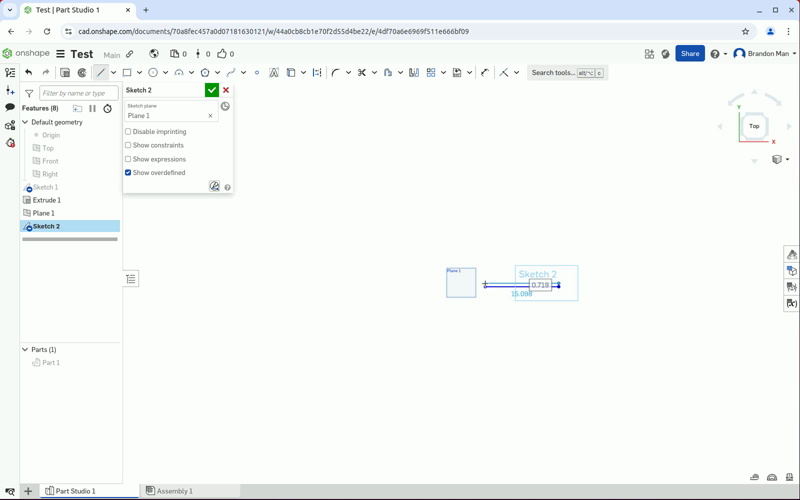
scroll(6)
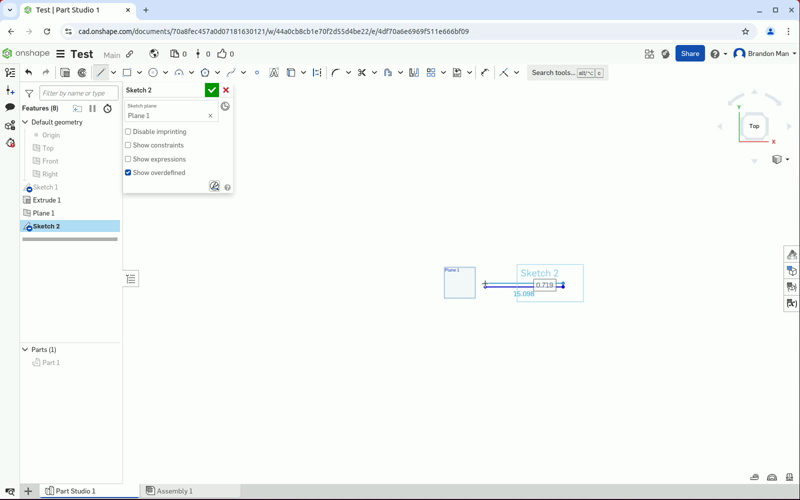
scroll(6)
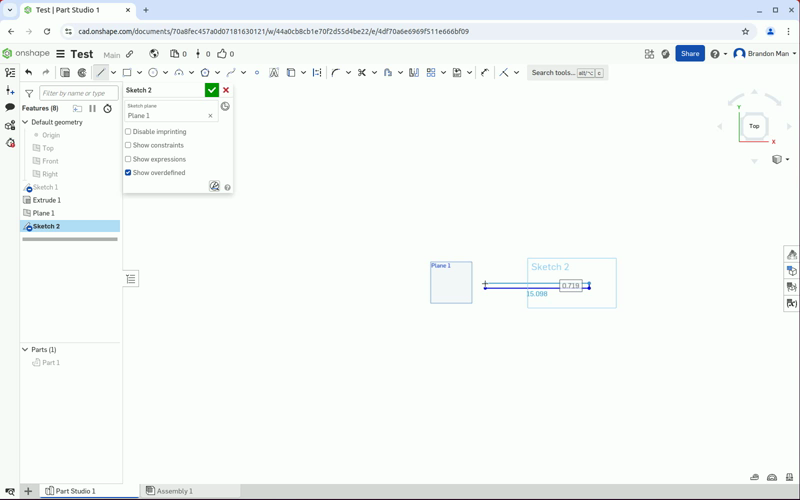
scroll(6)
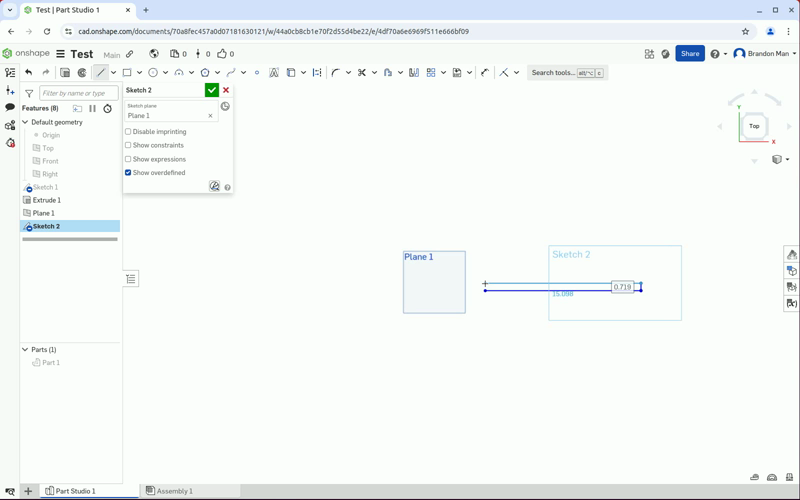
scroll(6)
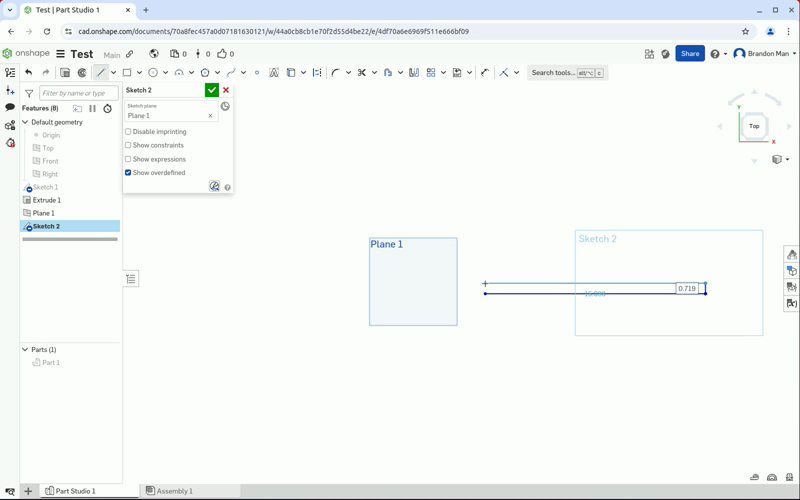
scroll(6)
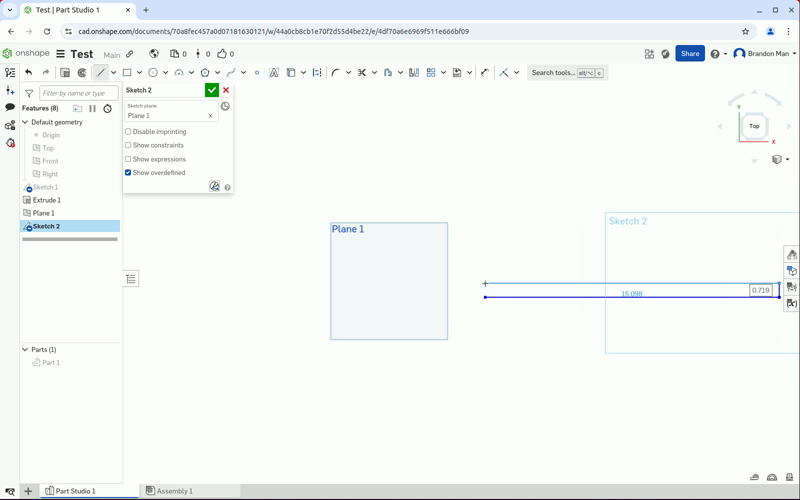
scroll(6)
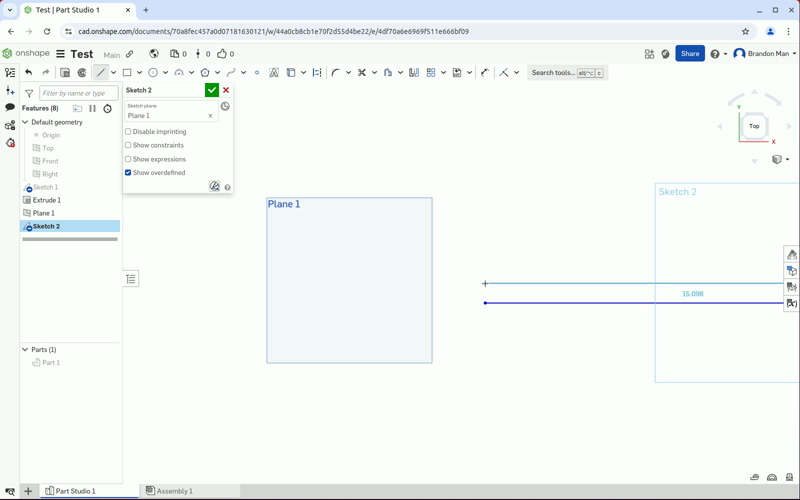
scroll(6)
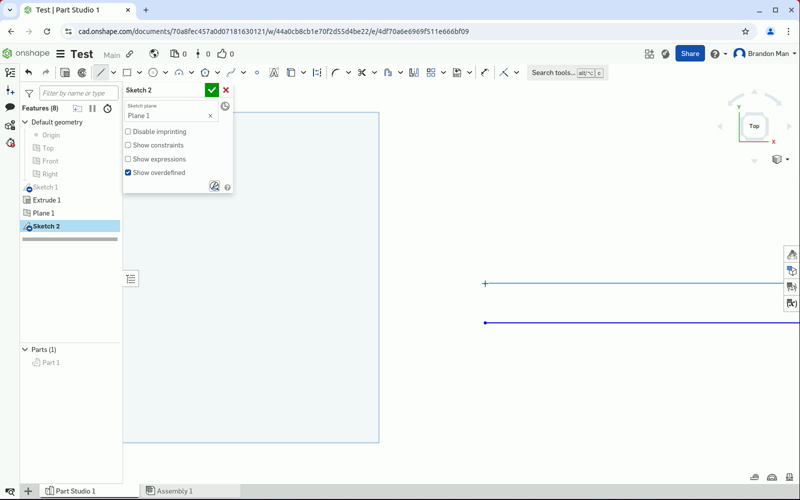
click(485, 283)
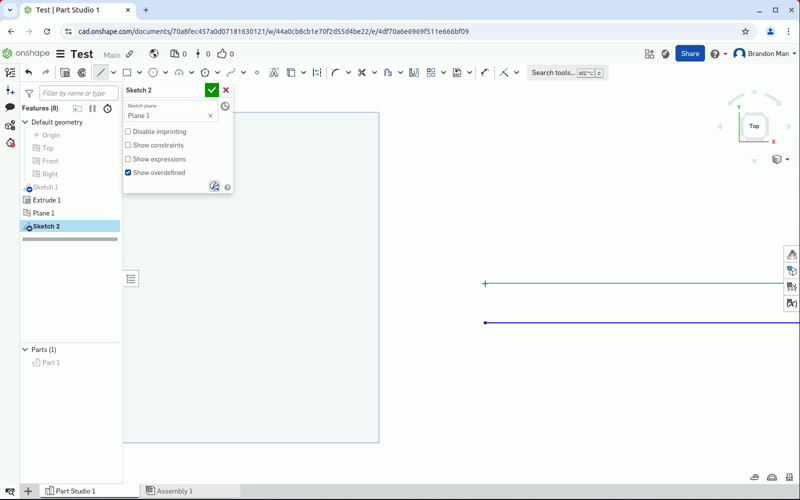
scroll(-6)
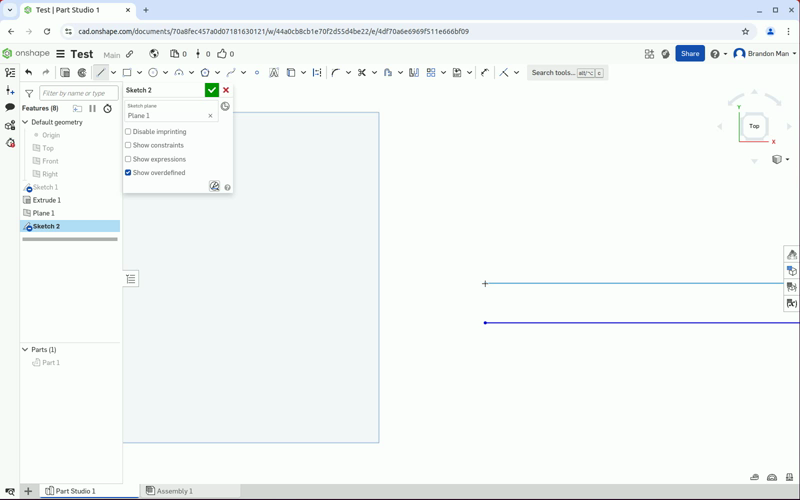
scroll(-6)
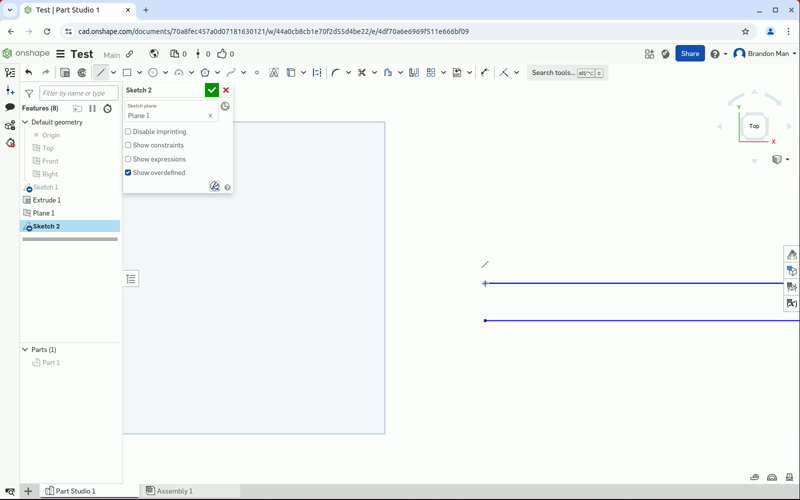
scroll(-6)
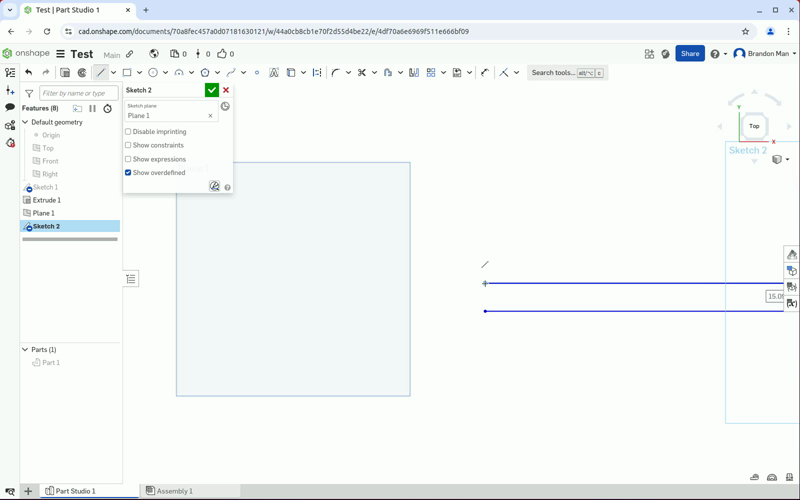
scroll(-6)
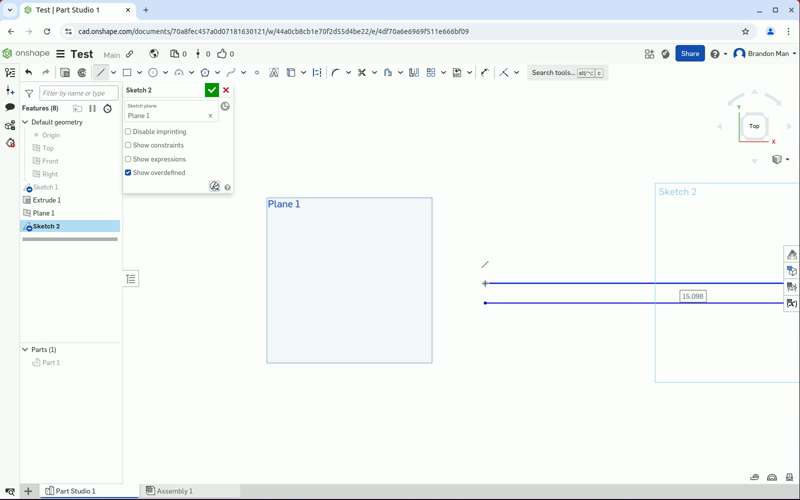
scroll(-6)
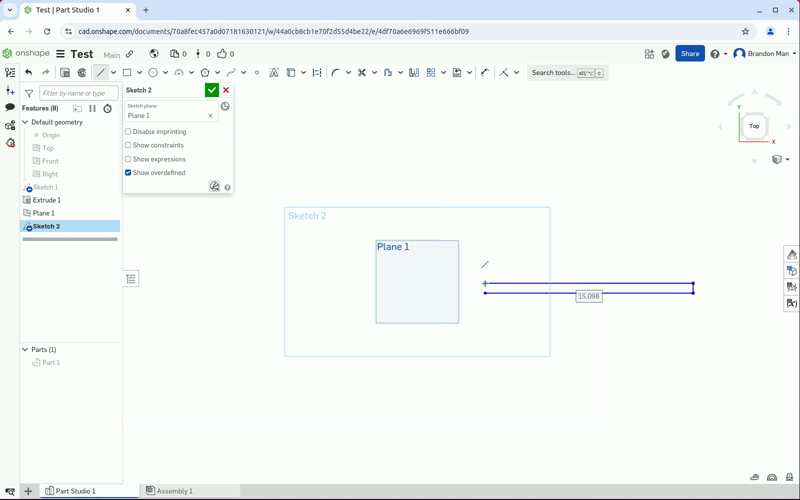
scroll(-6)
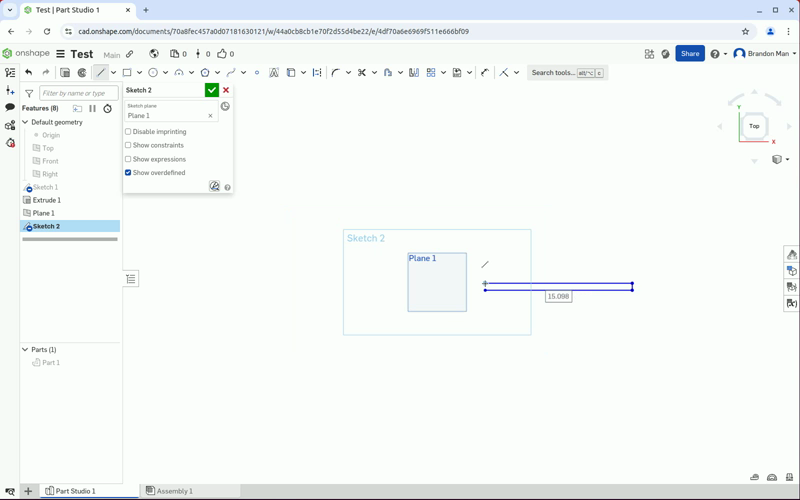
scroll(-6)
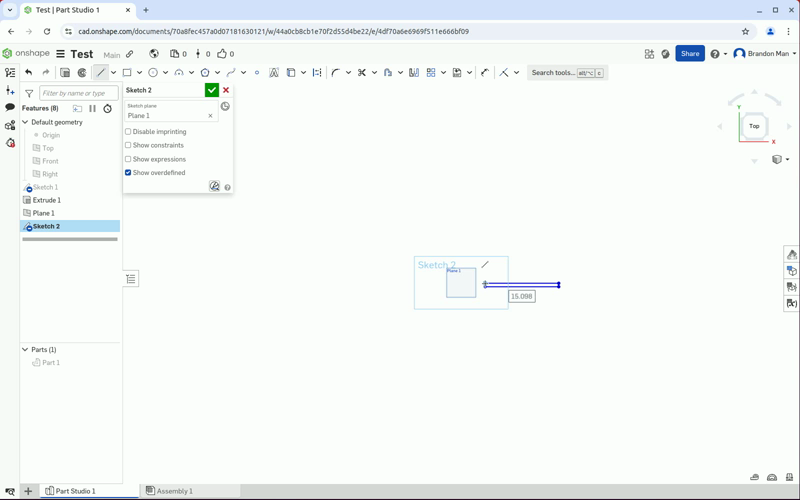
key_up(shift)
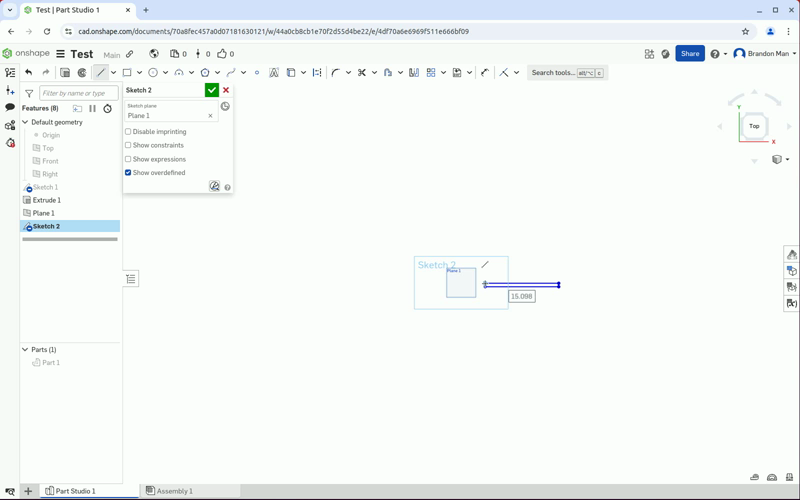
mouse_move(515, 283)
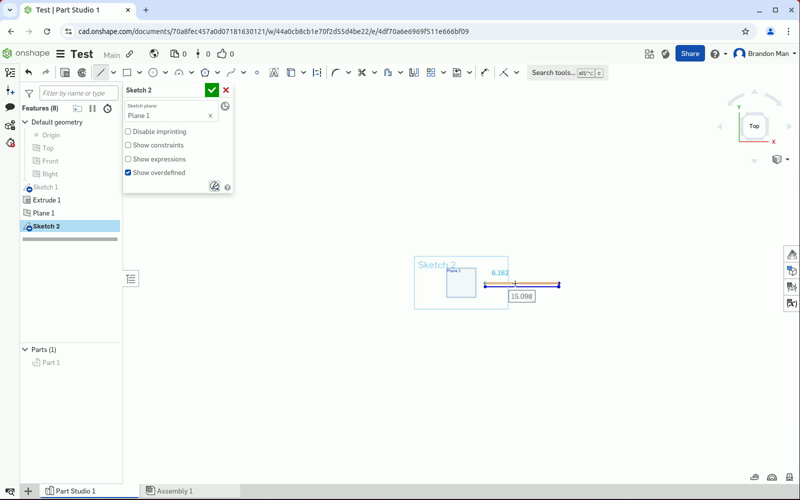
key_down(shift)
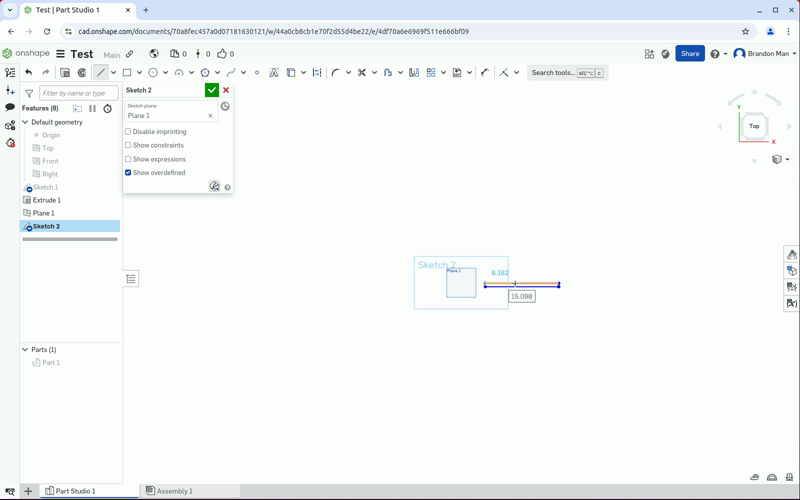
mouse_move(485, 286)
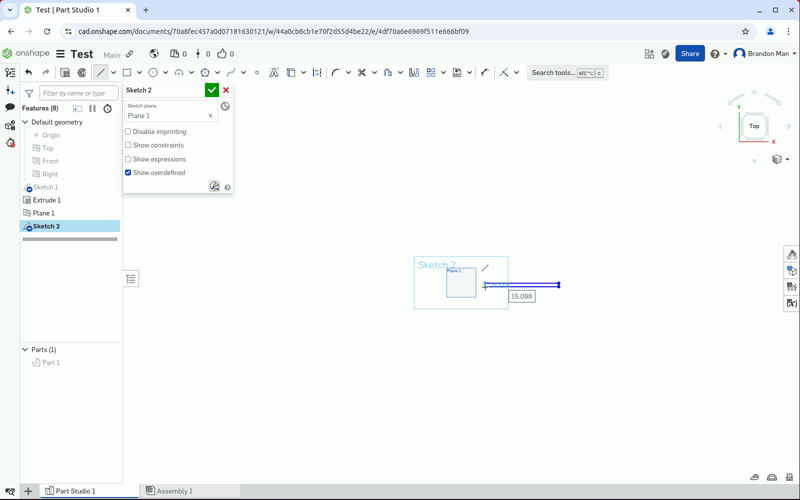
scroll(6)
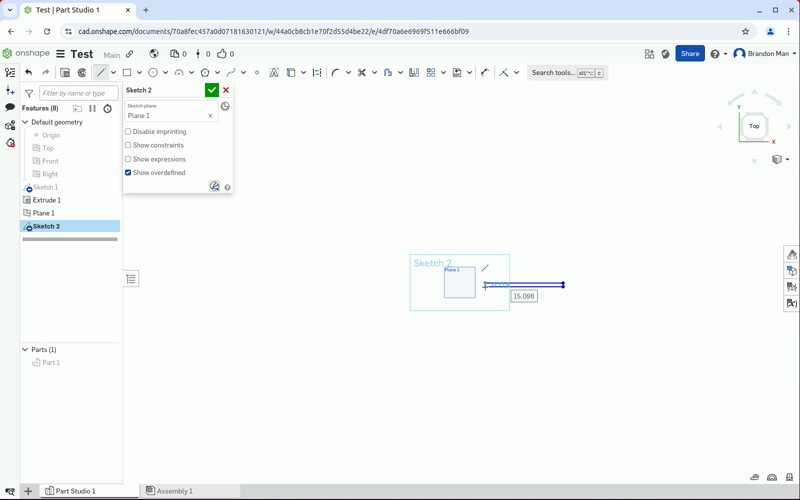
scroll(6)
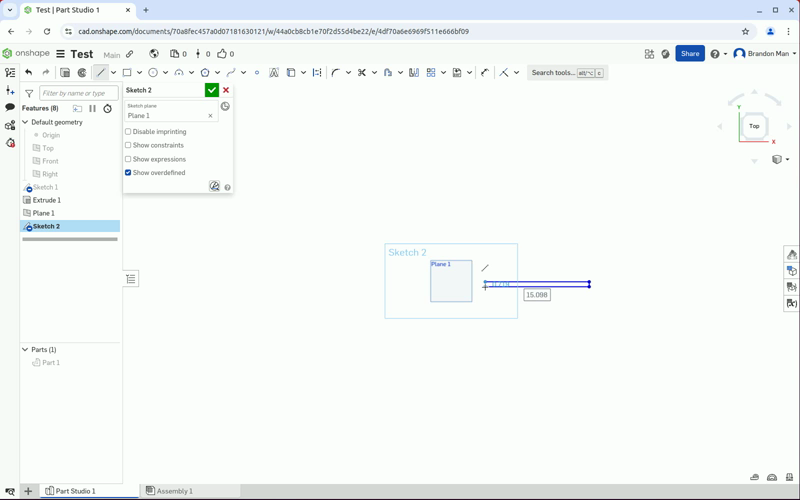
scroll(6)
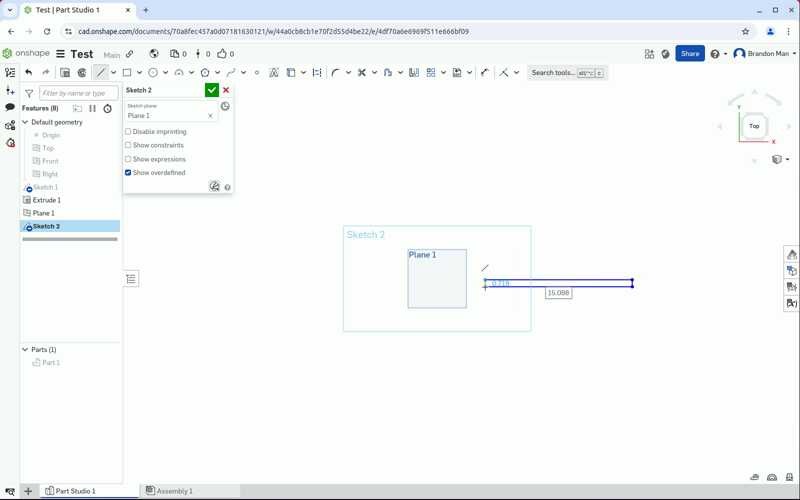
scroll(6)
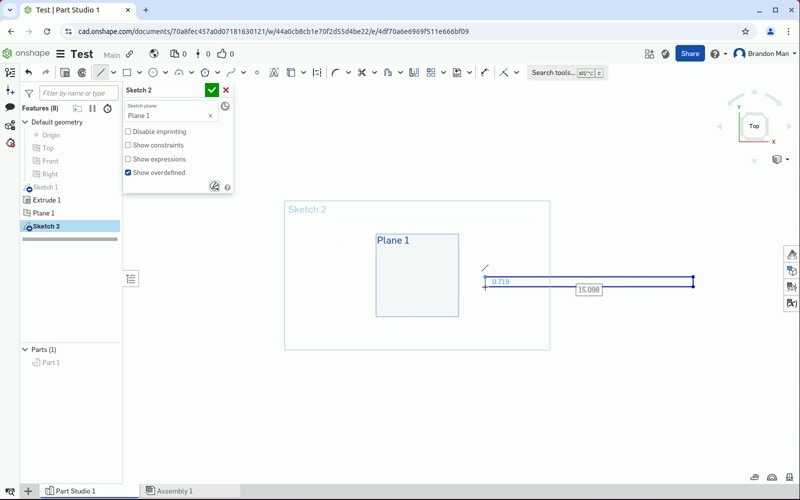
scroll(6)
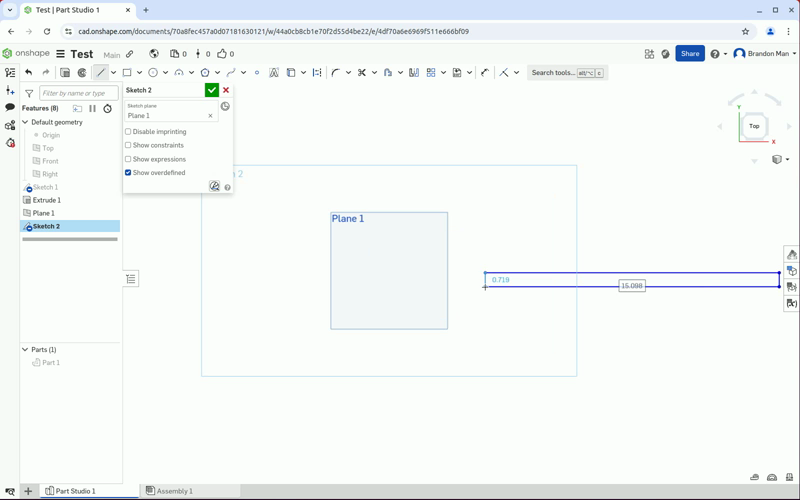
scroll(6)
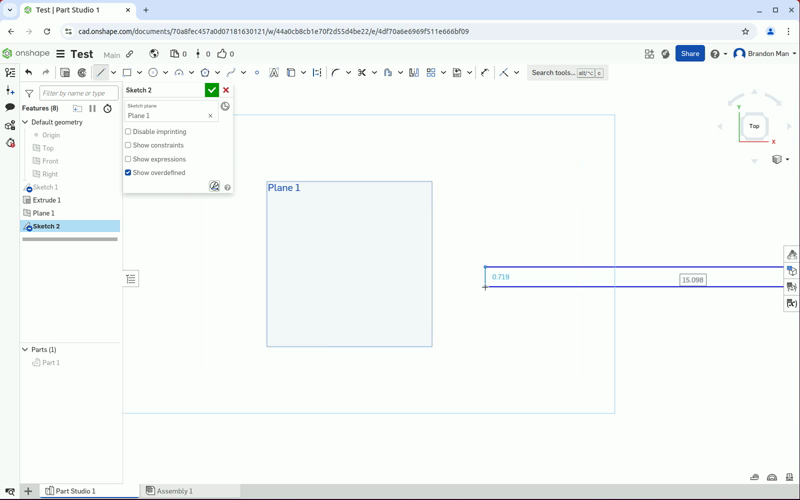
scroll(6)
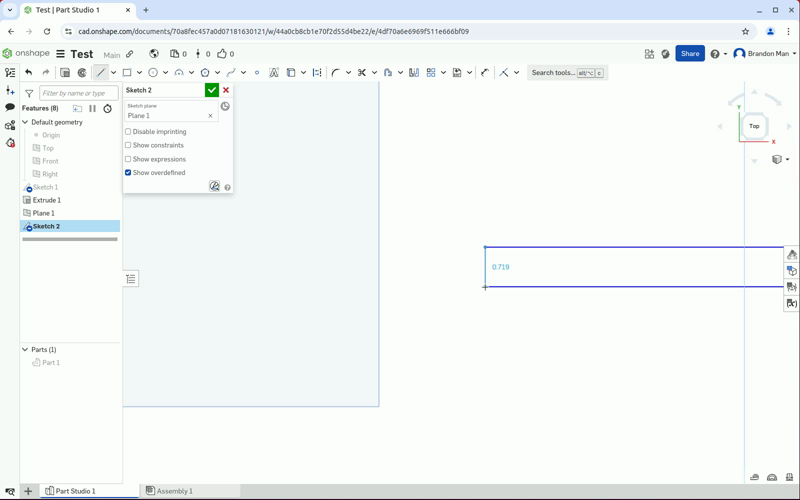
key_up(shift)
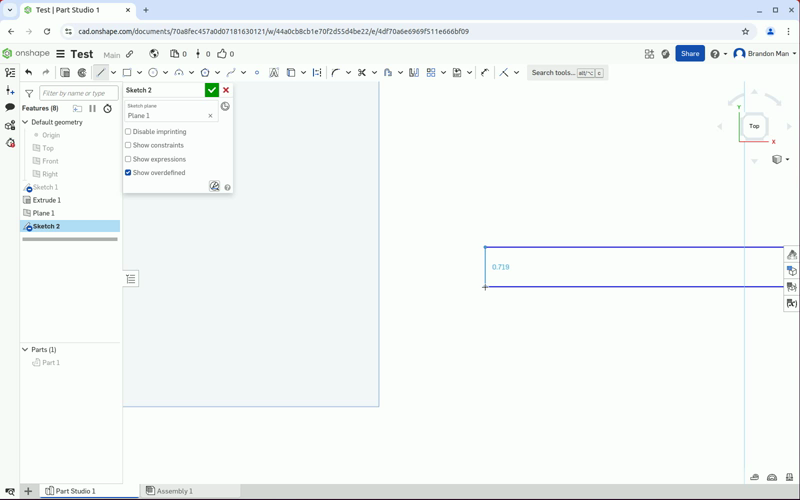
click(485, 286)
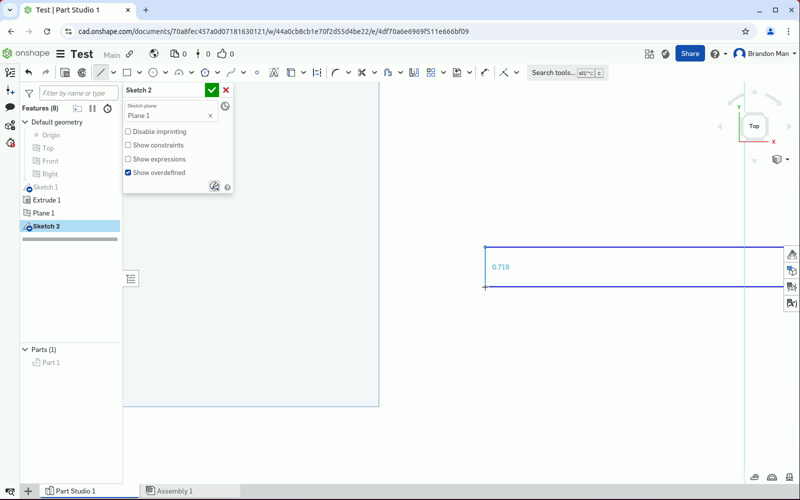
scroll(-6)
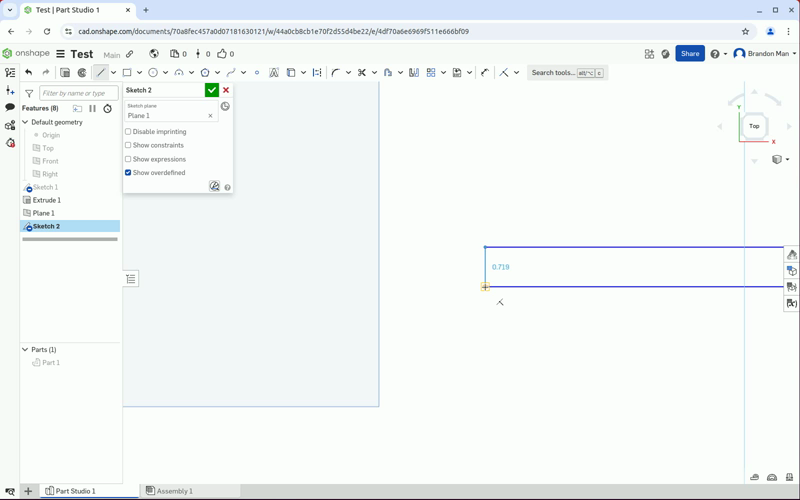
scroll(-6)
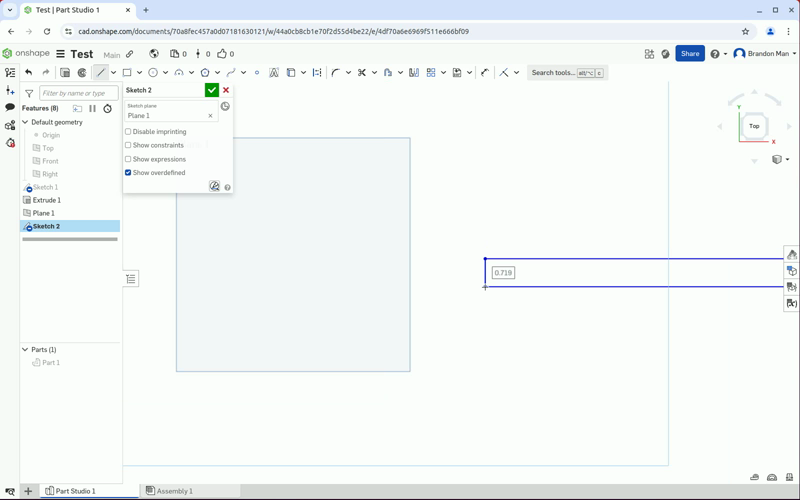
scroll(-6)
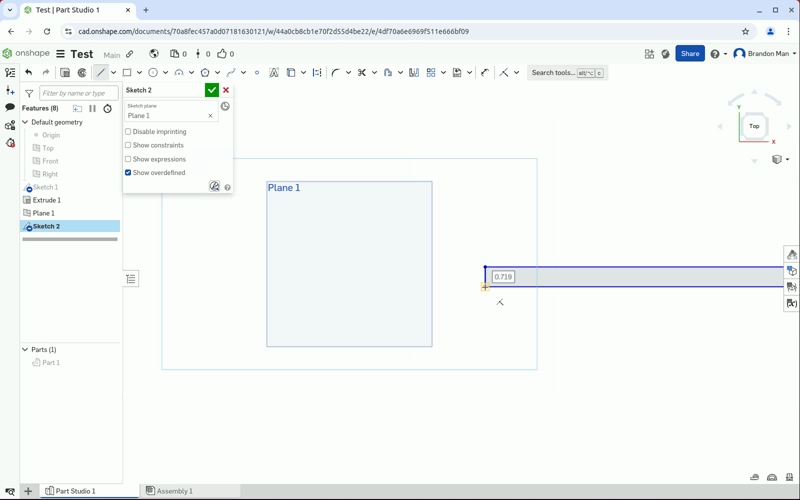
scroll(-6)
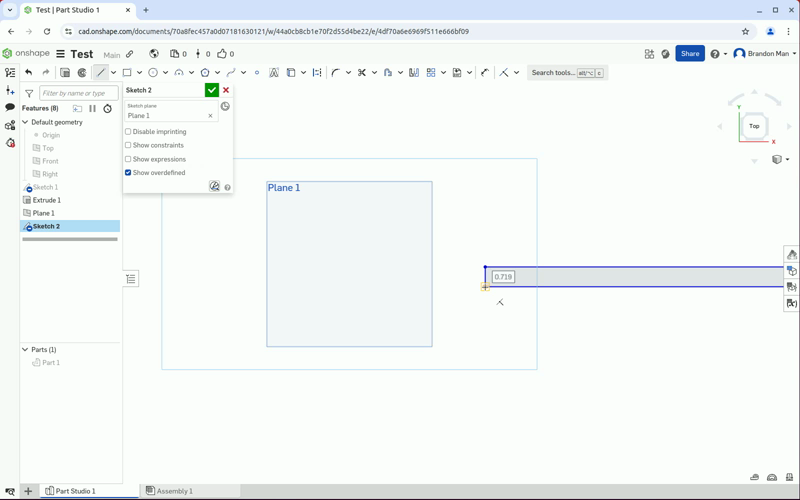
scroll(-6)
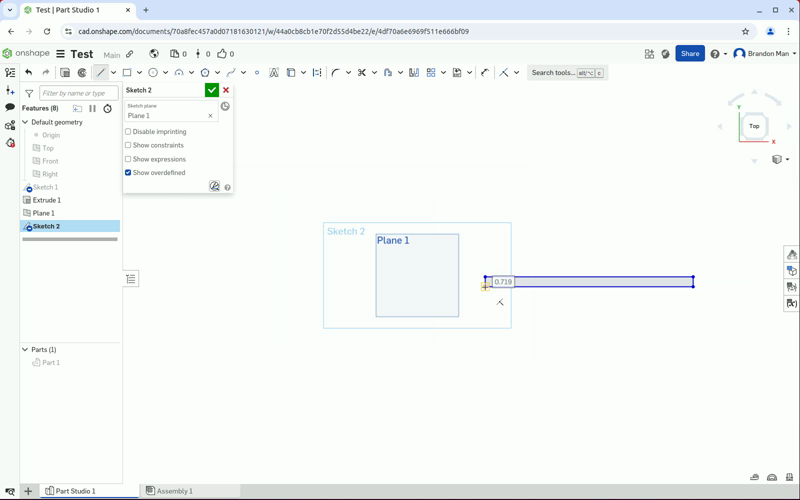
scroll(-6)
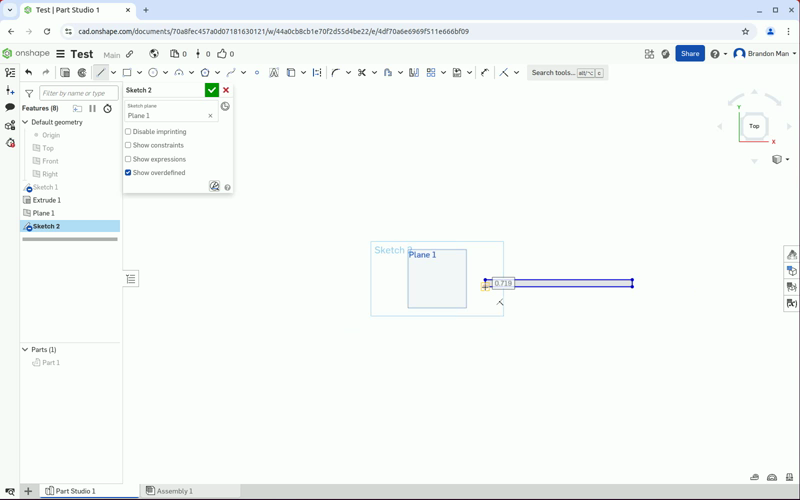
scroll(-6)
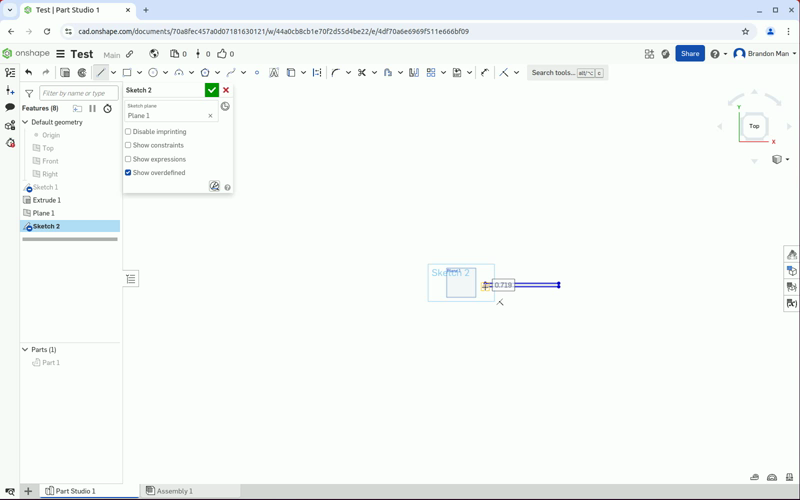
key(esc)
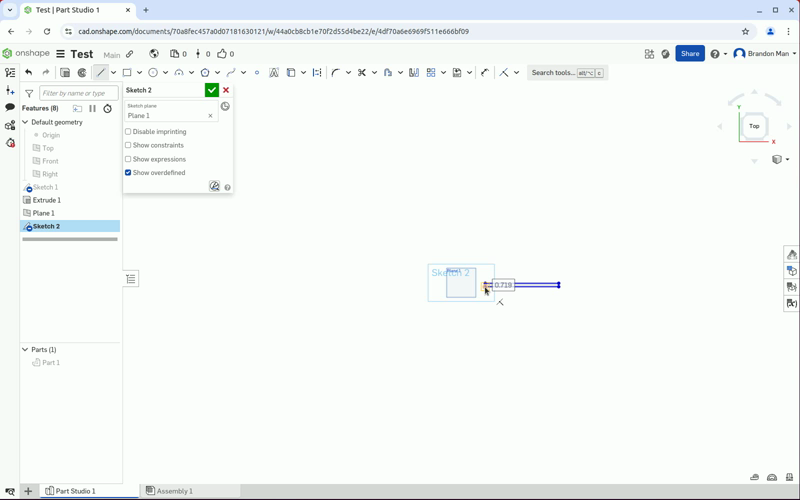
mouse_move(508, 285)
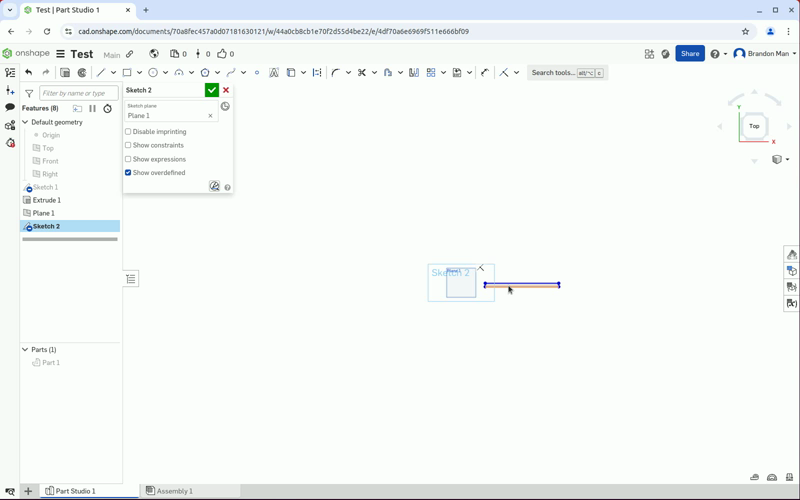
scroll(6)
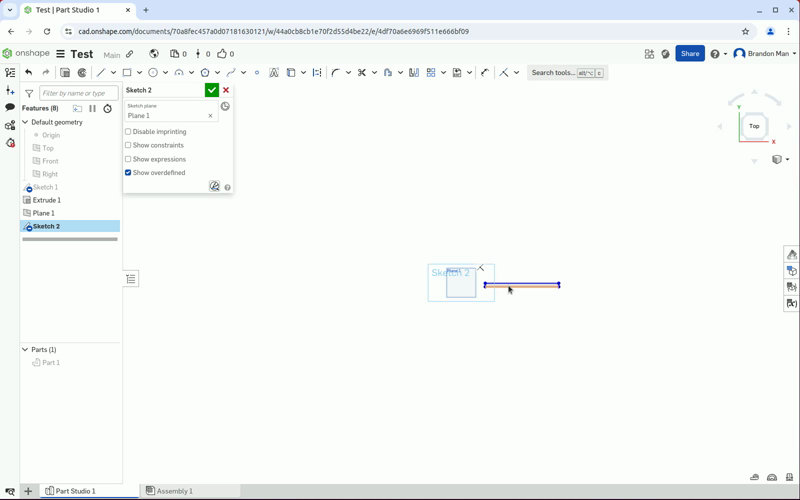
scroll(6)
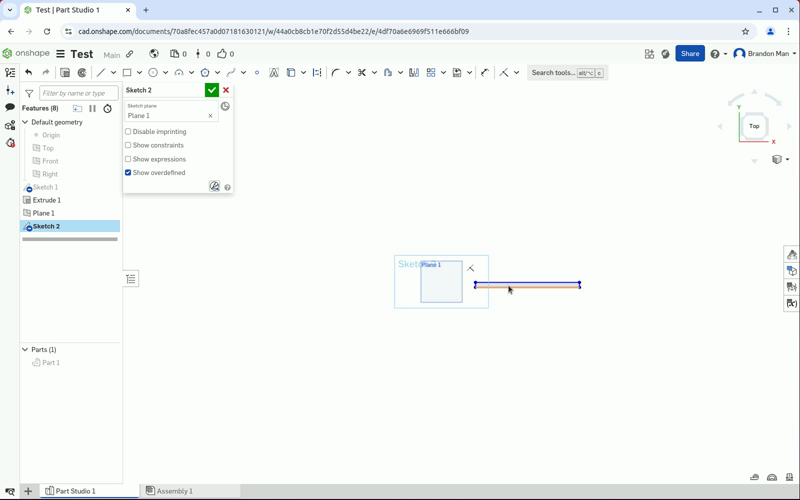
scroll(6)
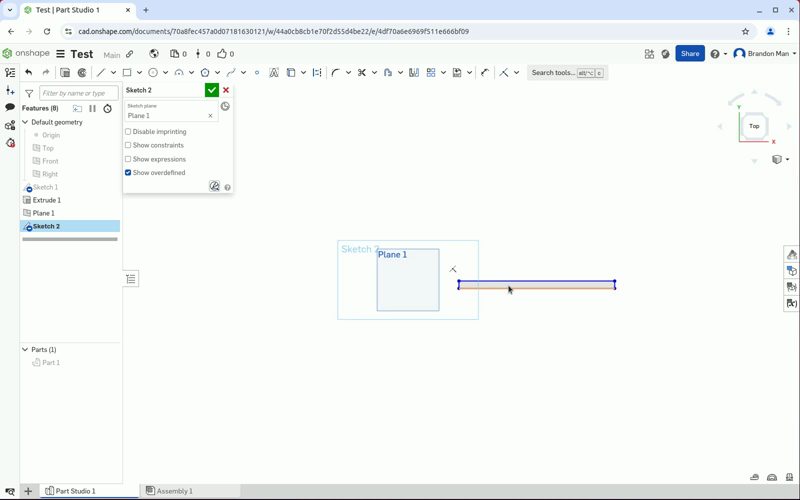
scroll(6)
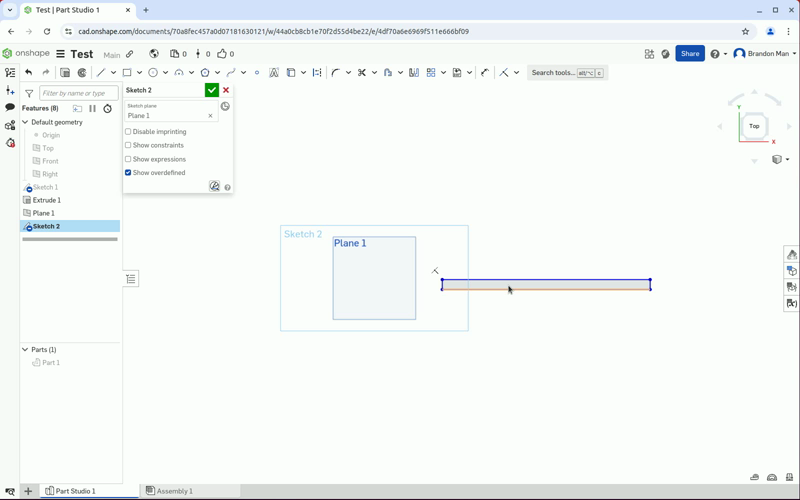
scroll(6)
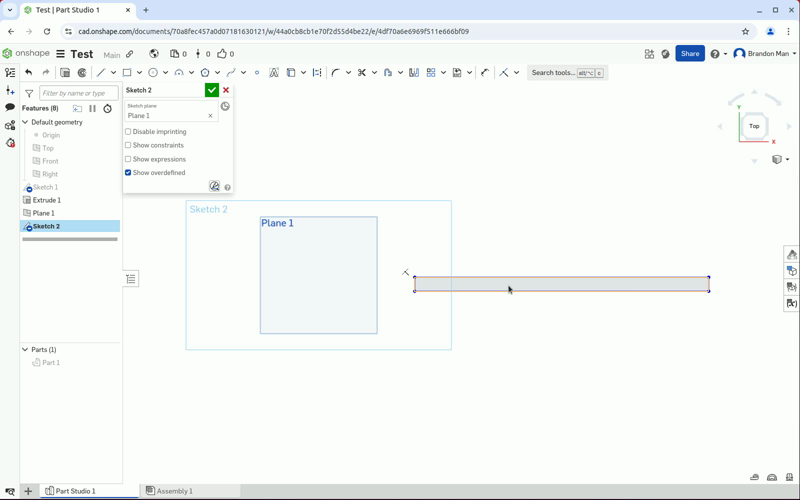
scroll(6)
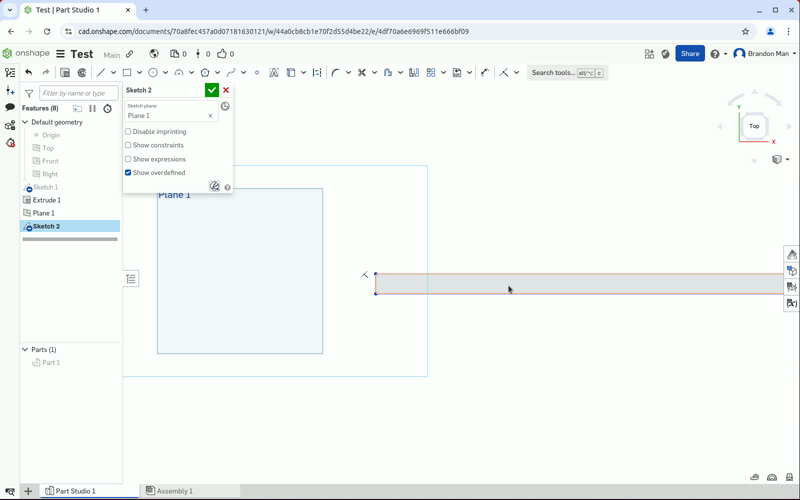
scroll(6)
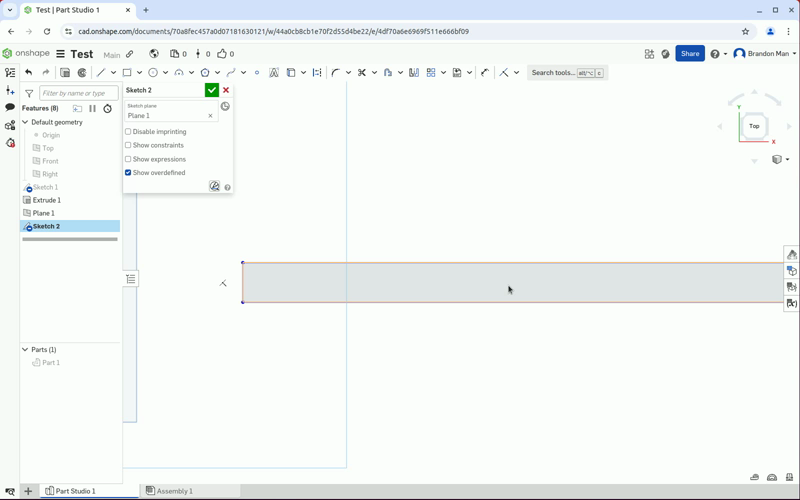
click(508, 285)
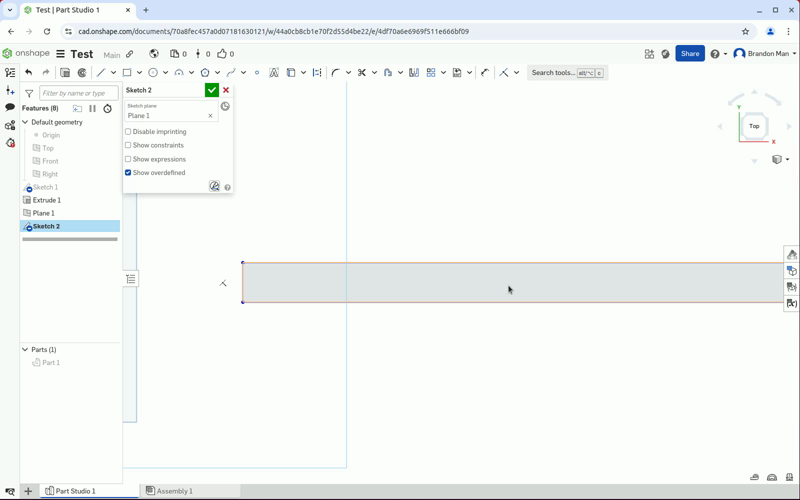
scroll(-6)
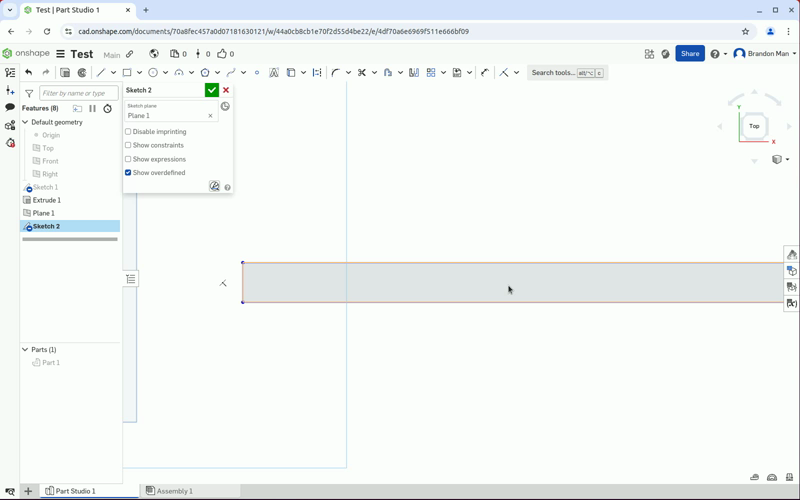
scroll(-6)
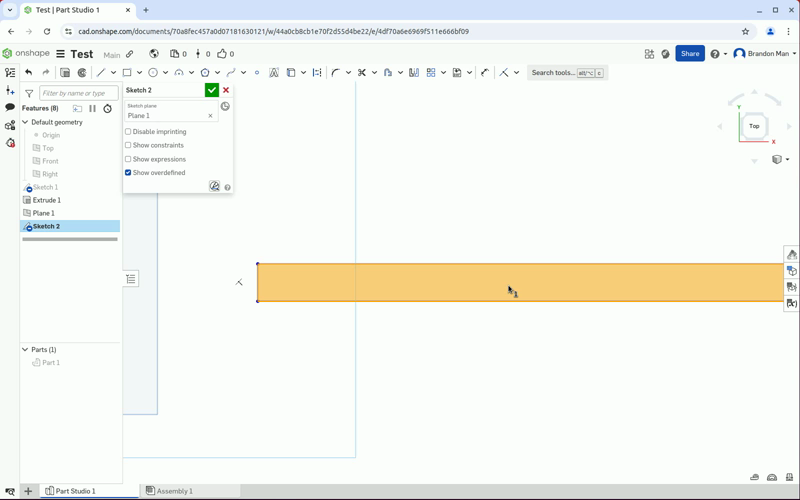
scroll(-6)
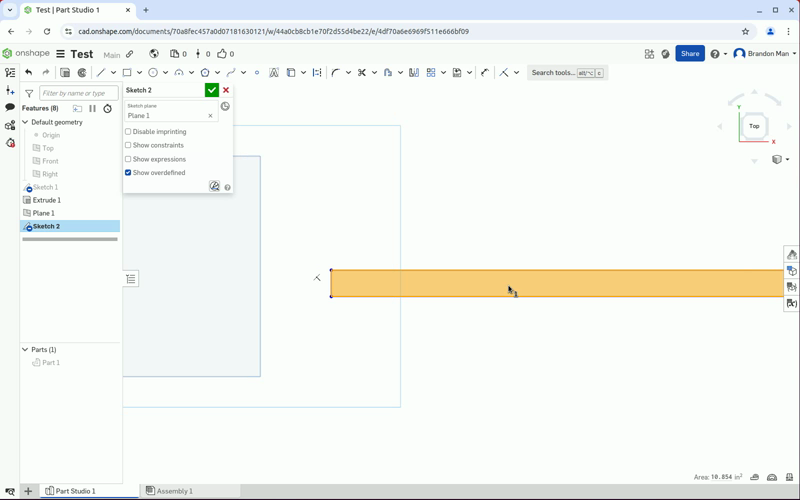
scroll(-6)
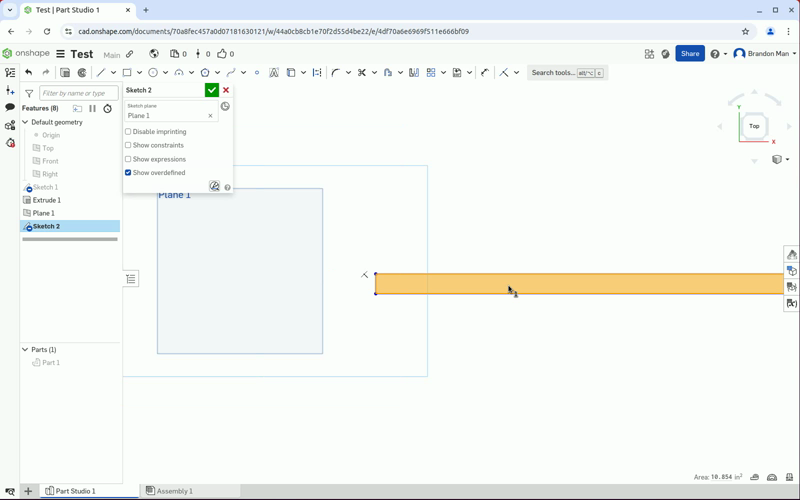
scroll(-6)
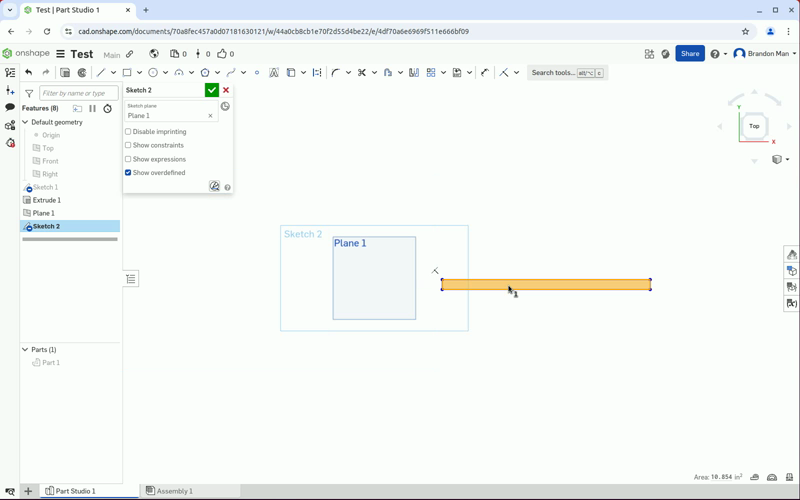
scroll(-6)
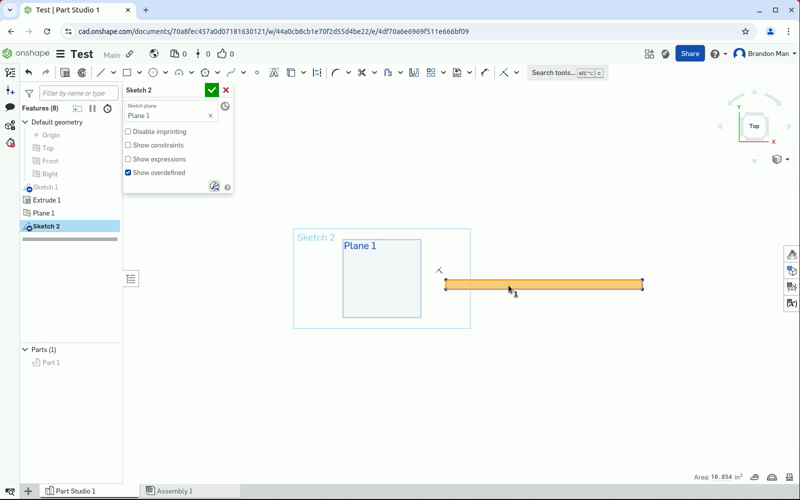
scroll(-6)
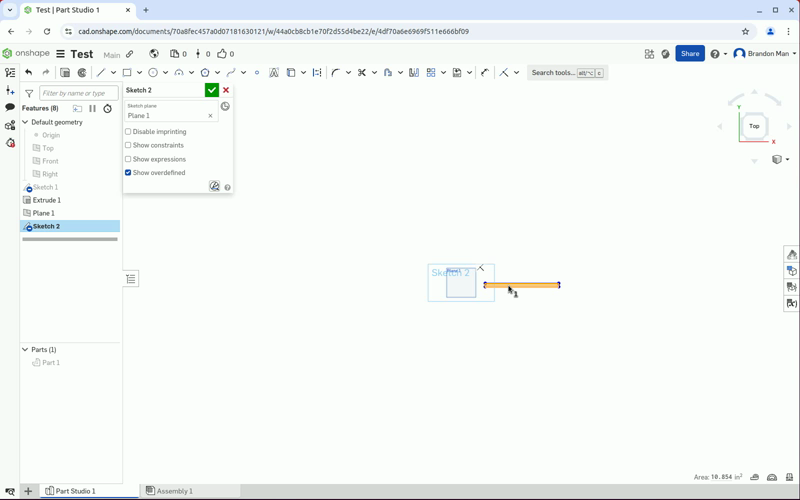
mouse_move(73, 352)
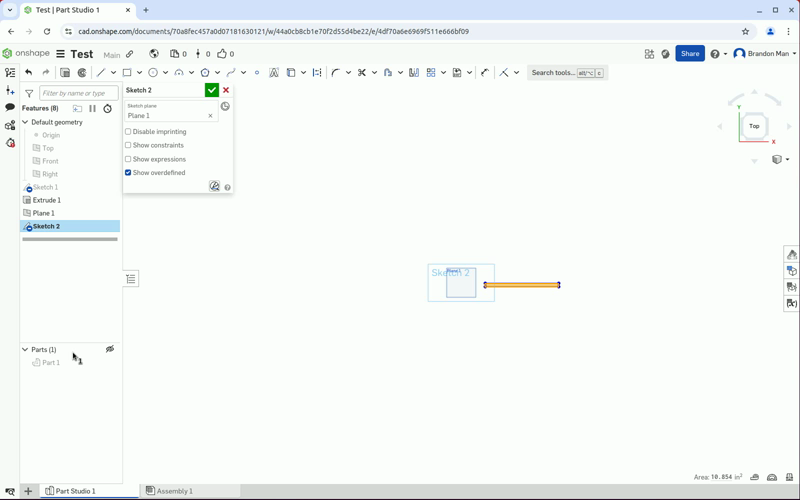
key(shift+y)
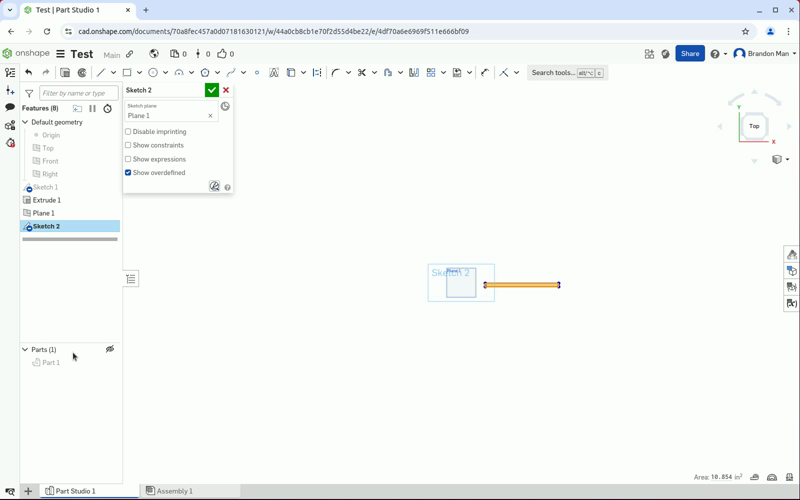
key(shift+e)
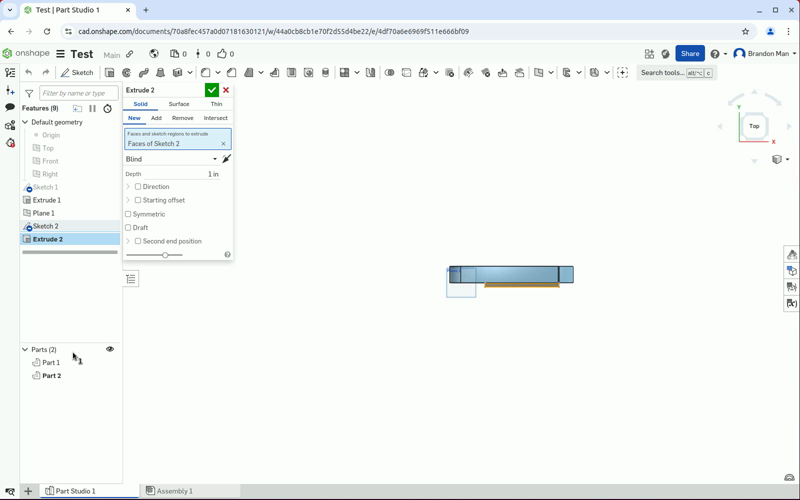
mouse_move(143, 106)
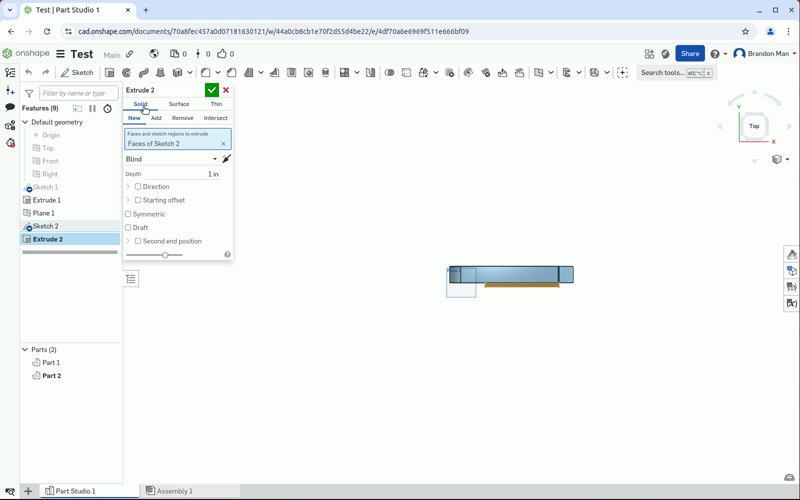
click(143, 106)
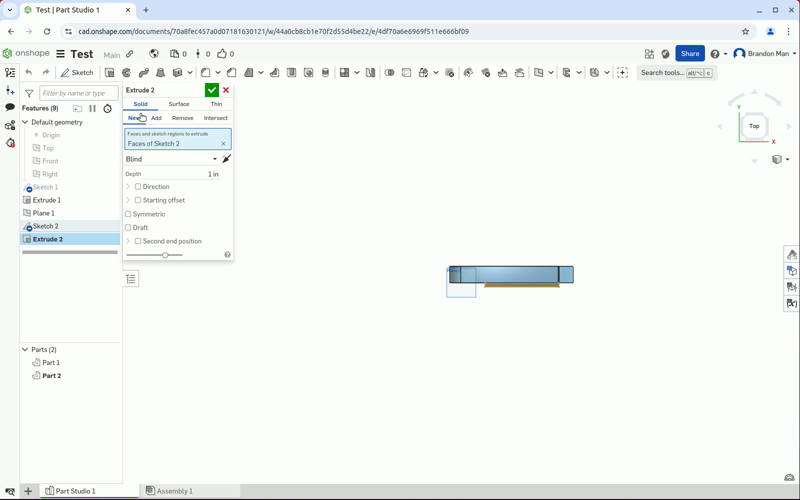
mouse_move(137, 120)
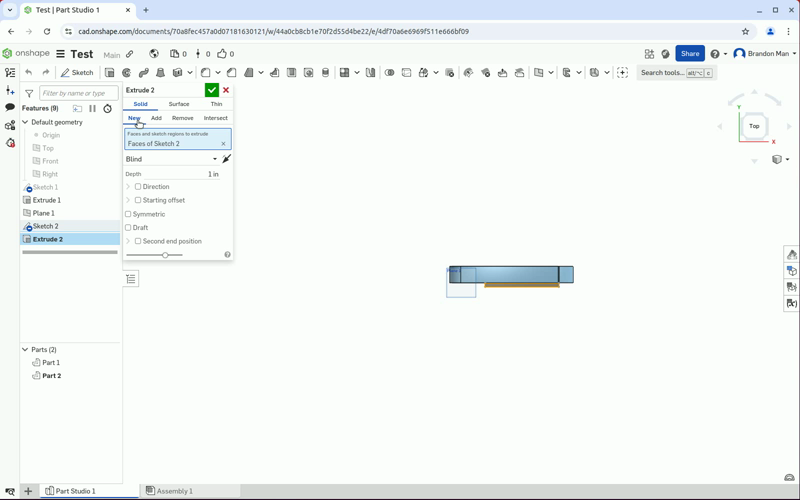
click(137, 120)
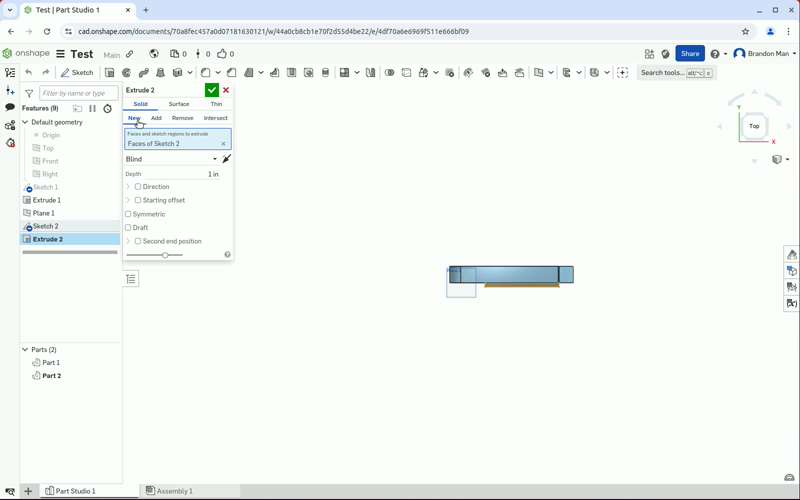
key(tab, 4)
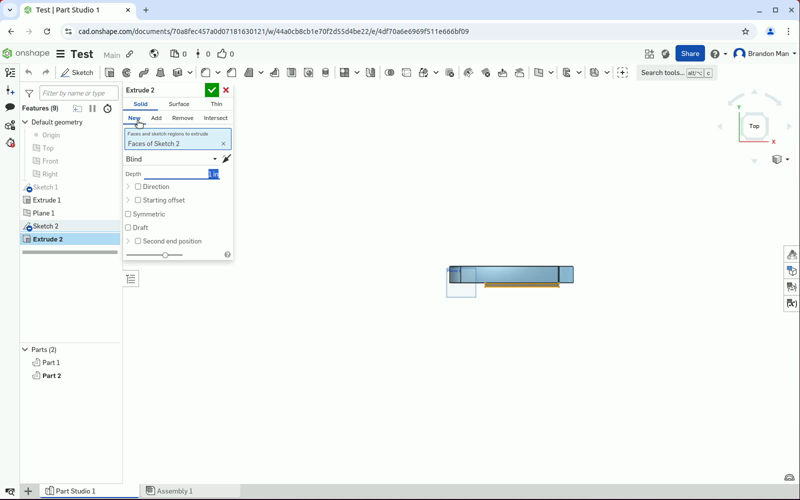
text(-0.481)
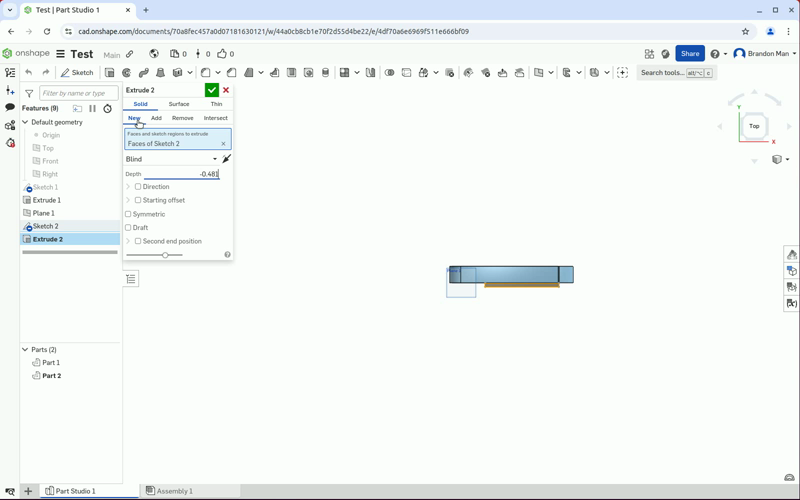
key(enter)
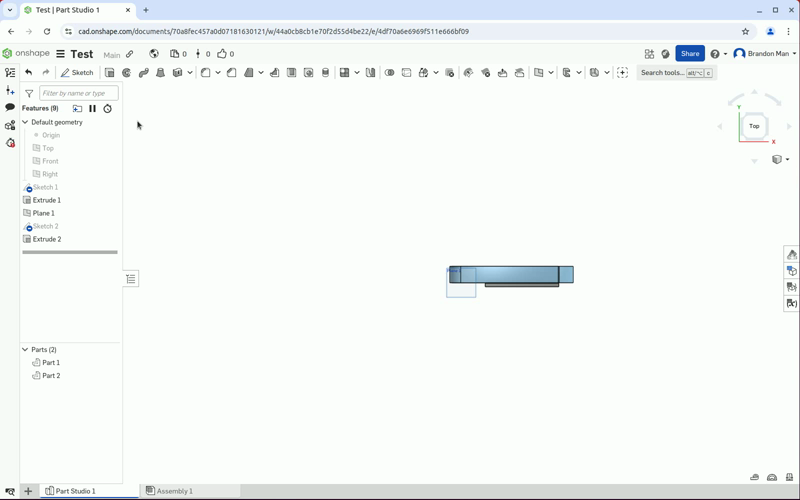
key(shift+h)
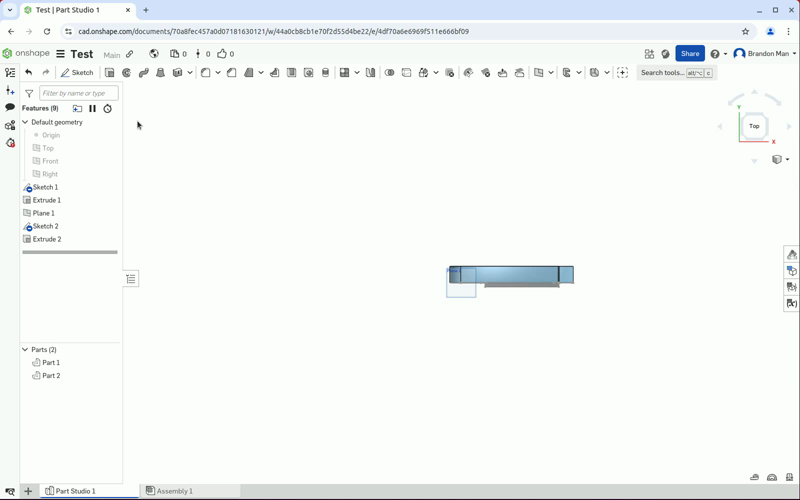
key(shift+h)
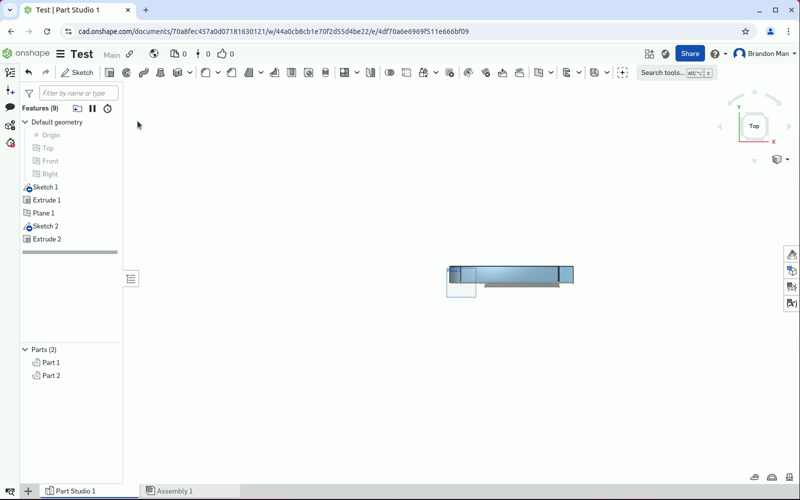
key(shift+7)
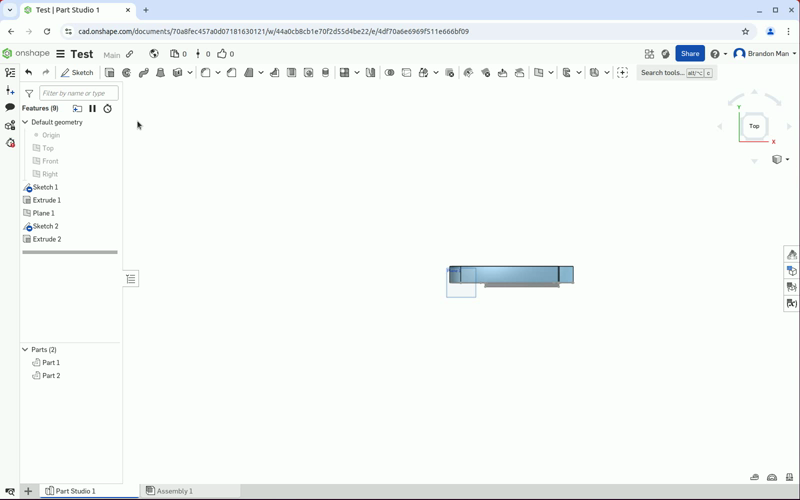
key(up, 3)
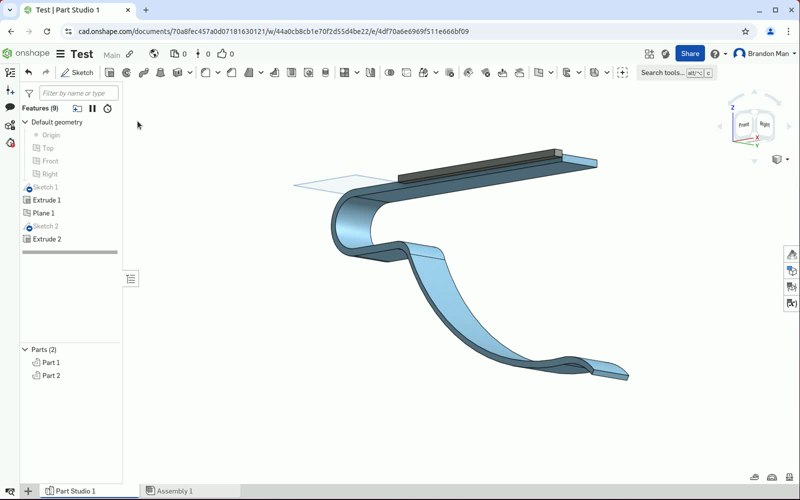
key(left, 3)
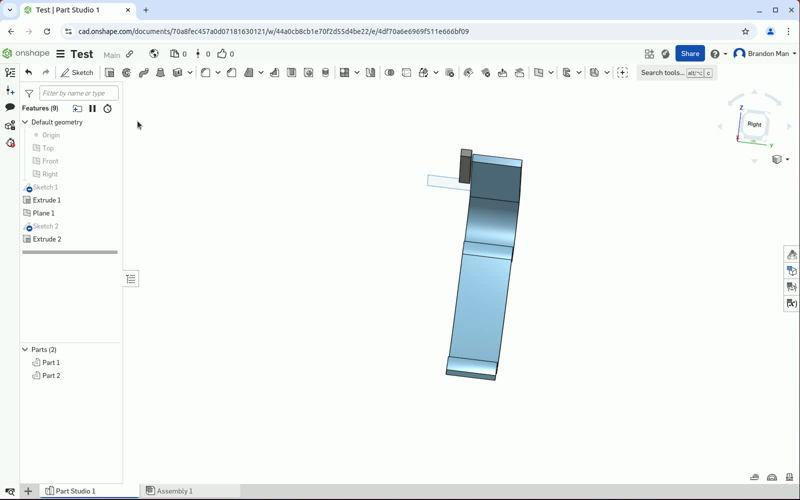
key(right, 3)
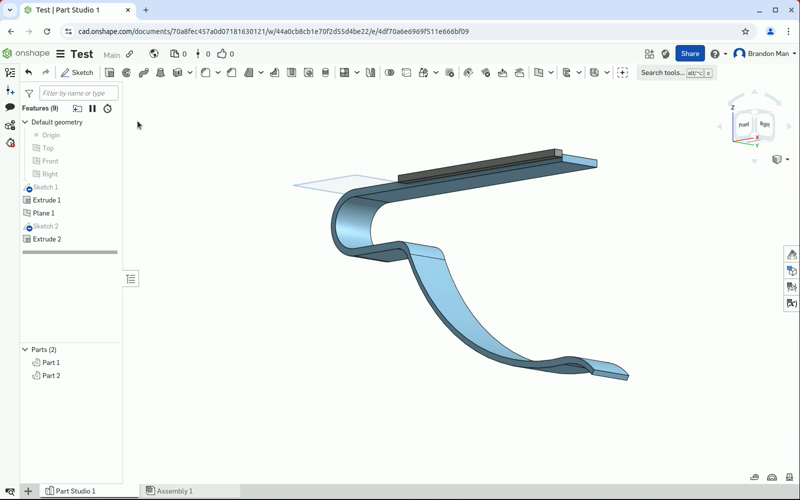
key(down, 3)
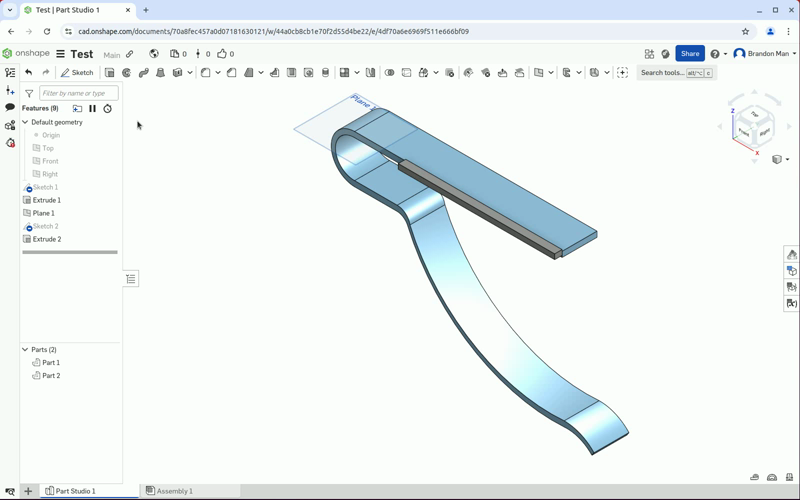
mouse_move(73, 189)
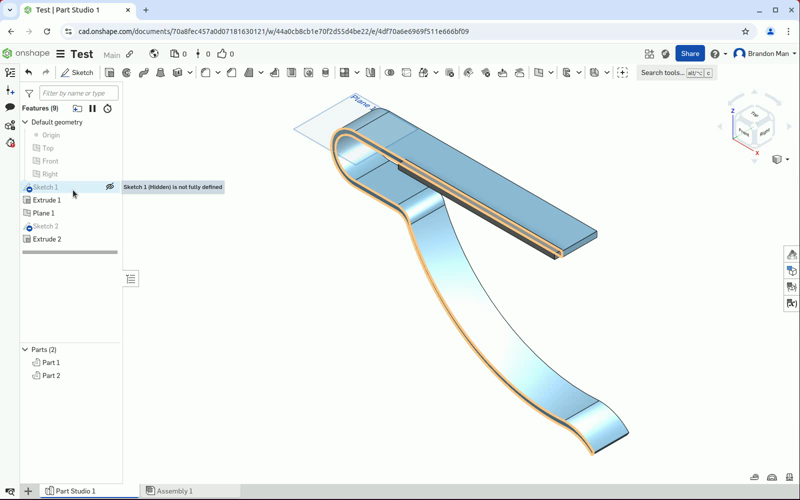
click(73, 189)